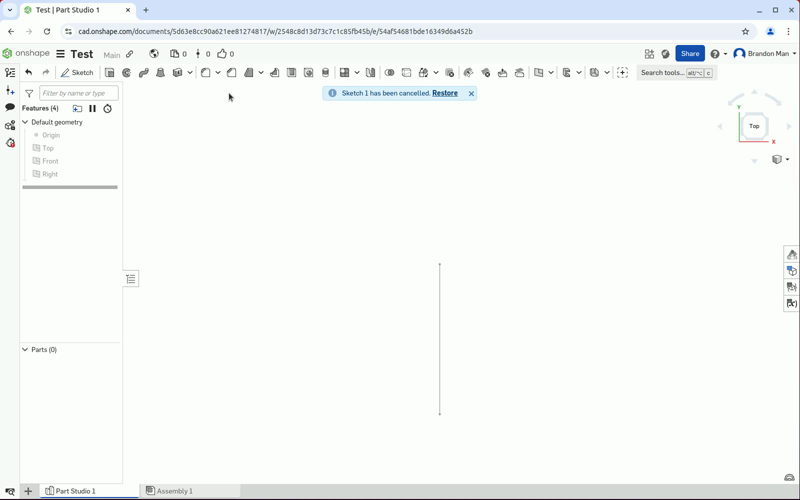
key(shift+h)
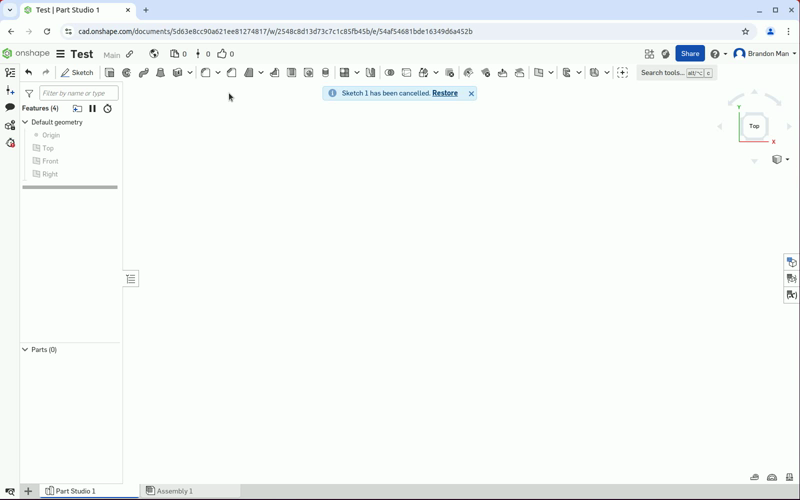
mouse_move(73, 352)
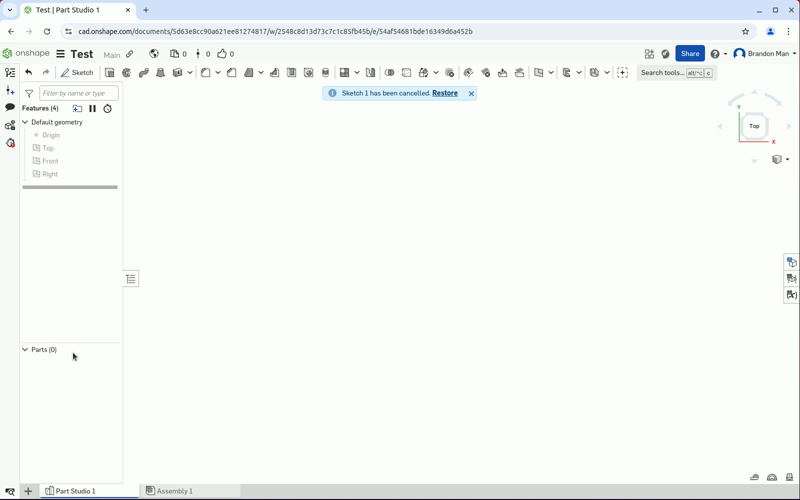
key(y)
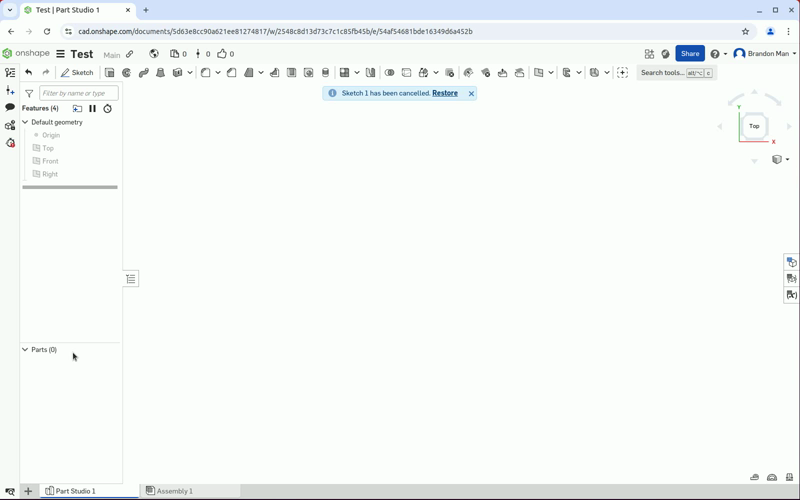
key(shift+p)
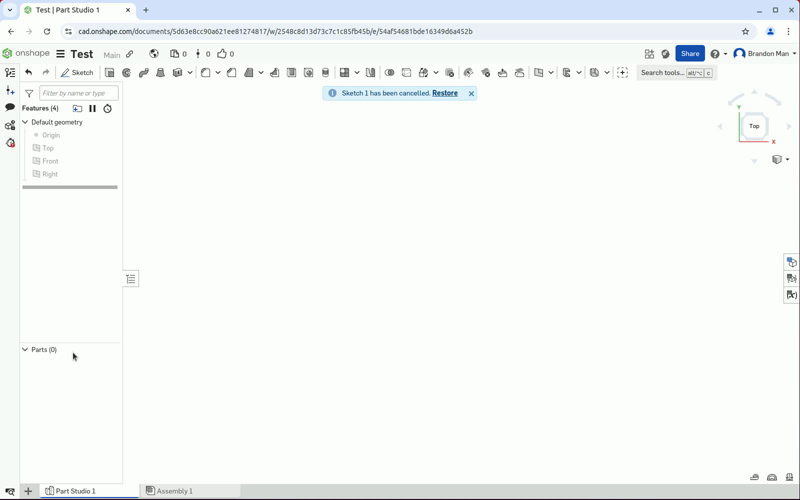
key(space)
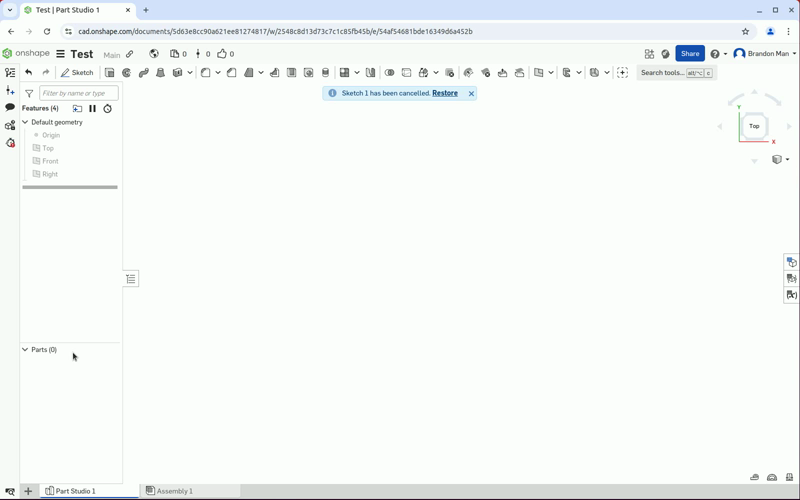
key_down(shift)
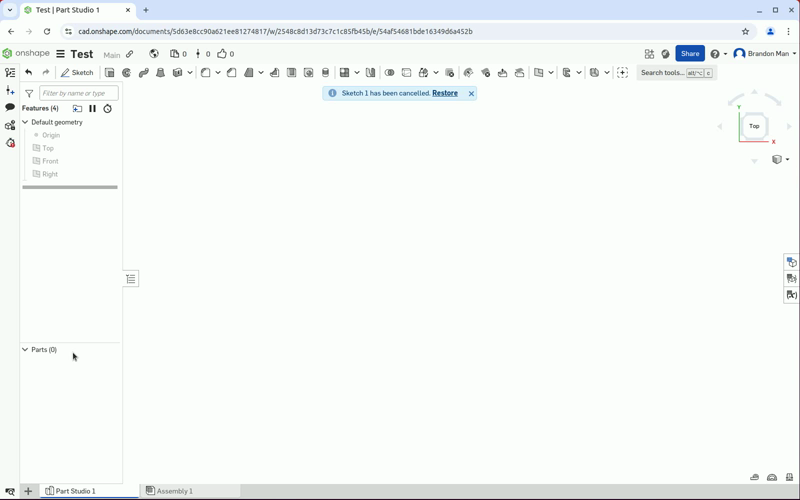
key(up)
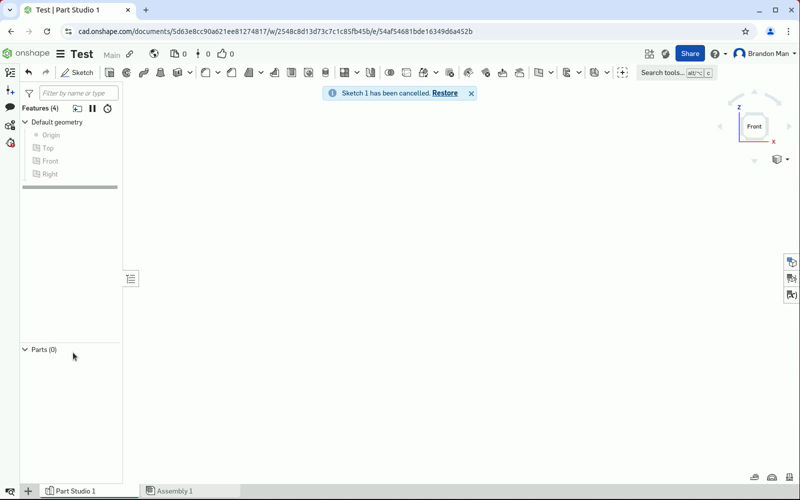
key_up(shift)
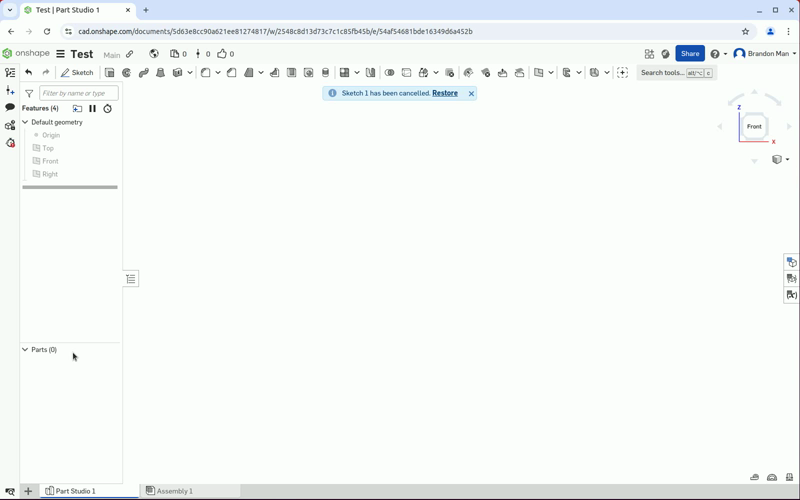
mouse_move(73, 352)
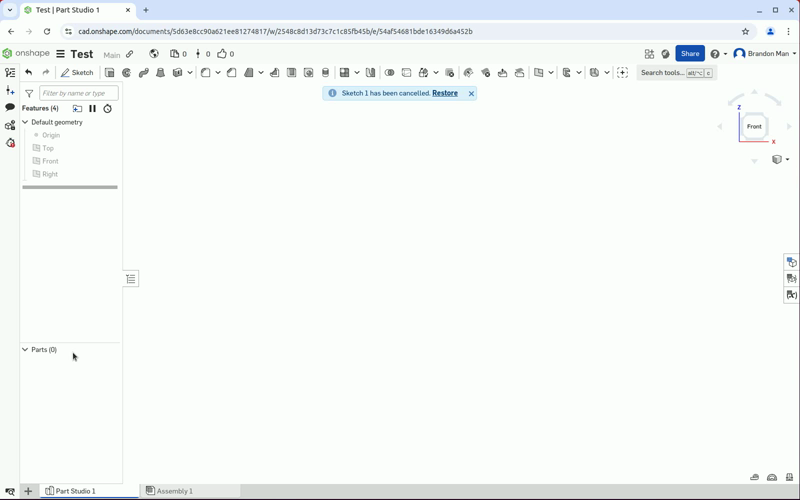
key(shift+y)
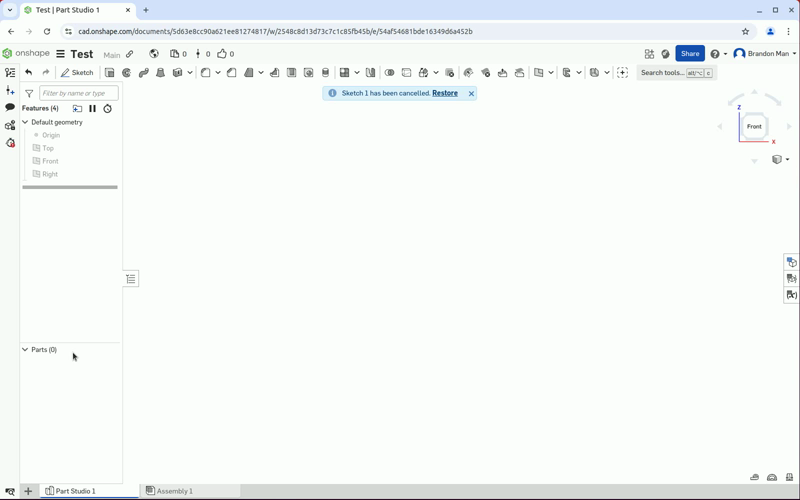
key(shift+s)
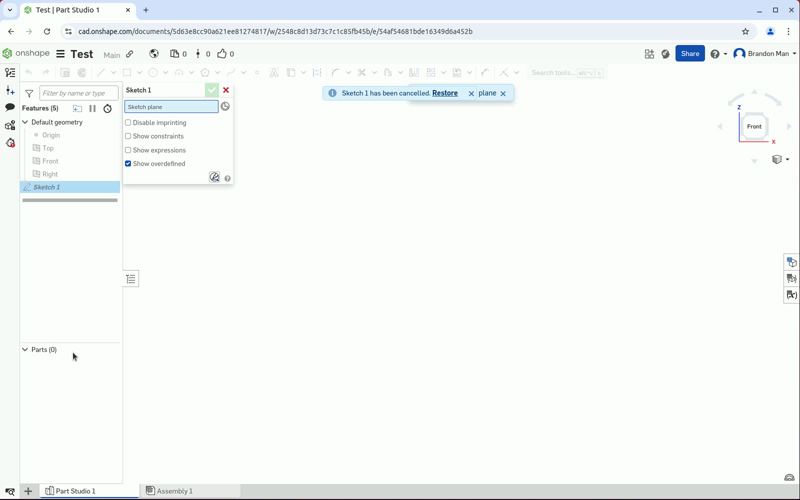
mouse_move(73, 163)
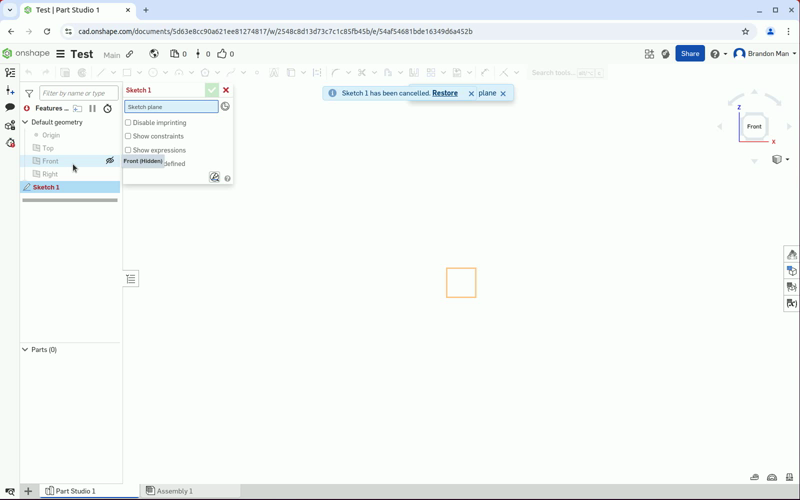
click(73, 163)
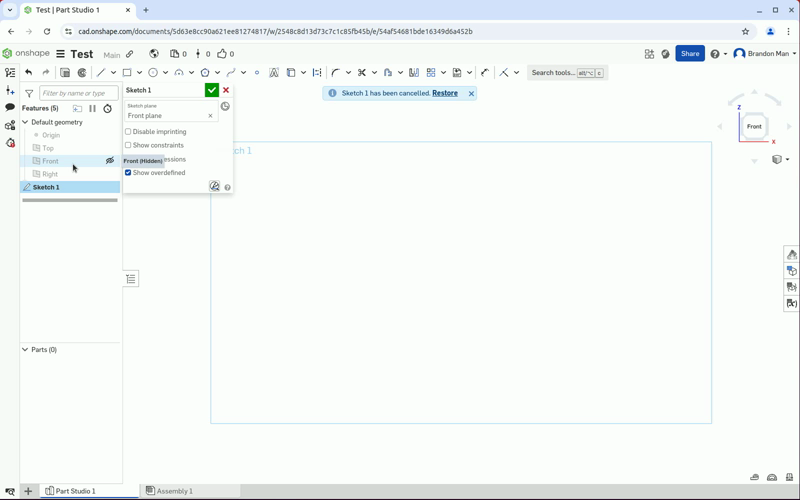
mouse_move(73, 352)
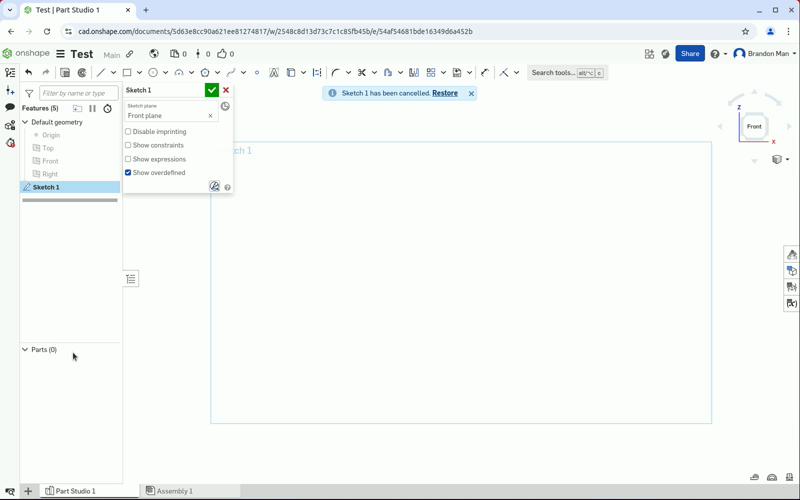
key(y)
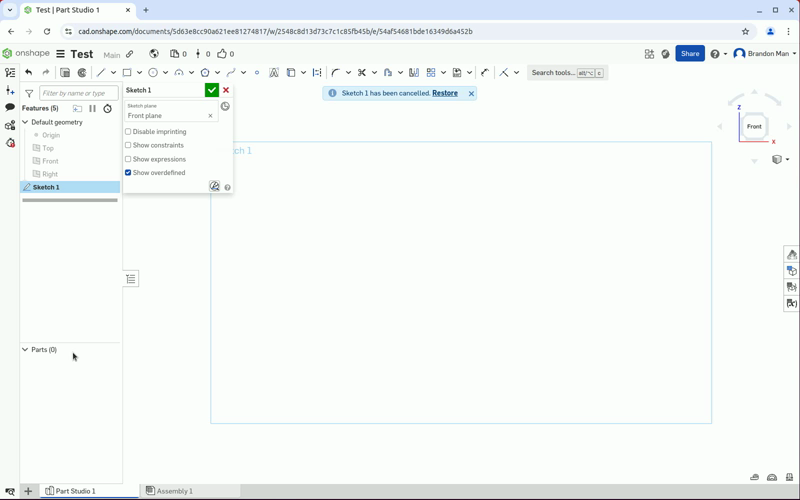
key(l)
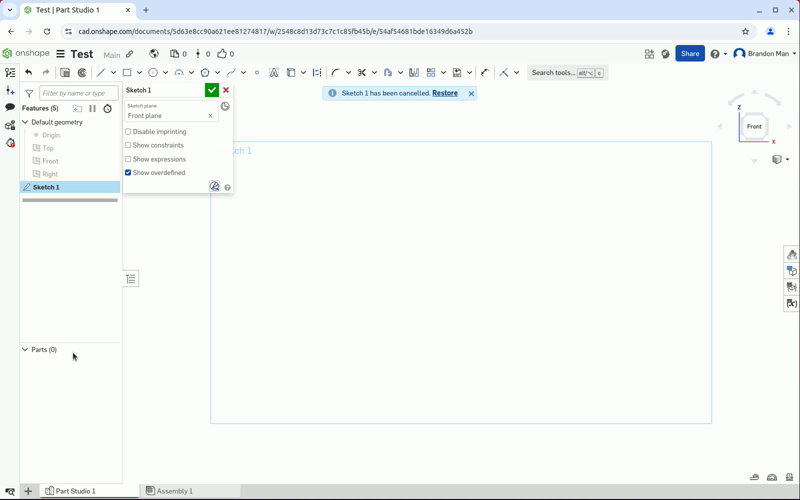
key_down(shift)
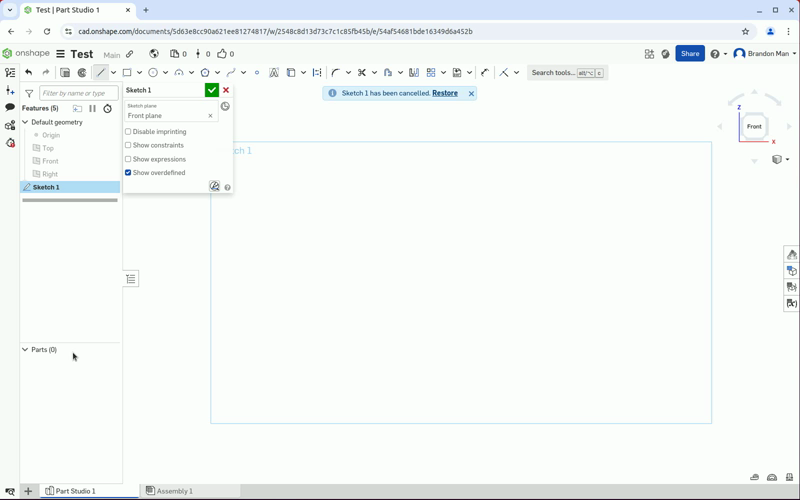
mouse_move(323, 276)
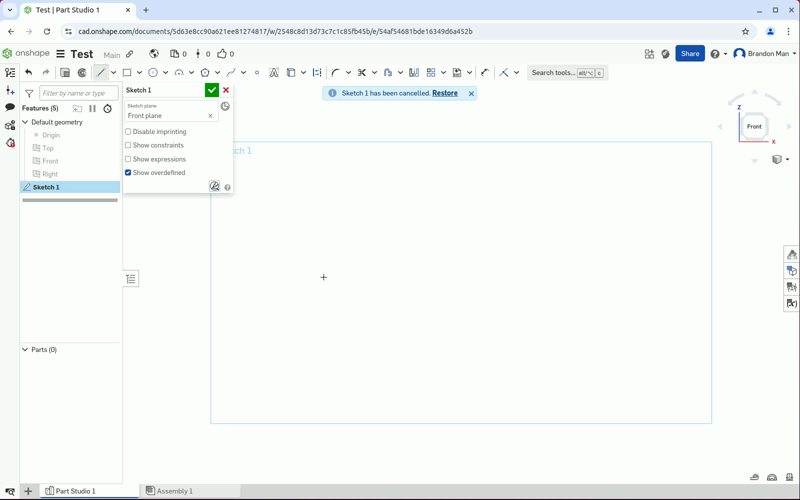
click(323, 276)
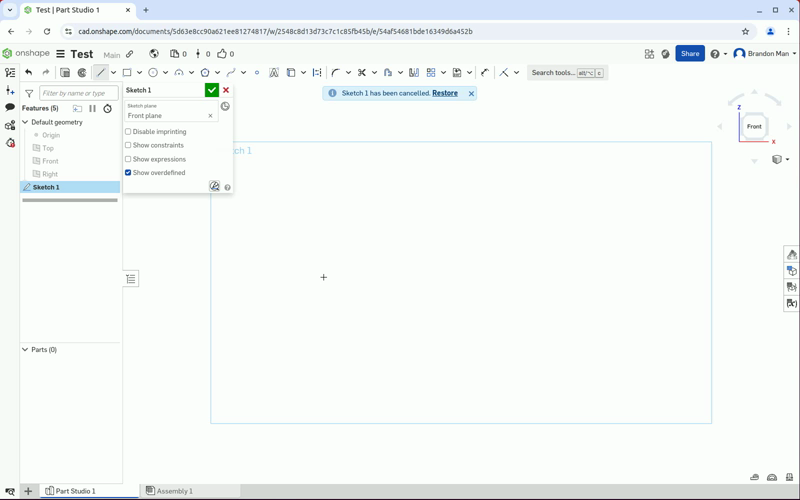
key_up(shift)
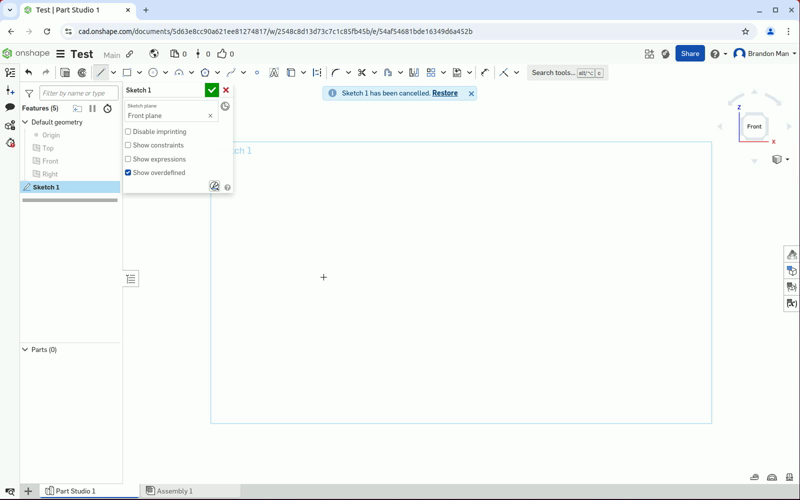
key_down(shift)
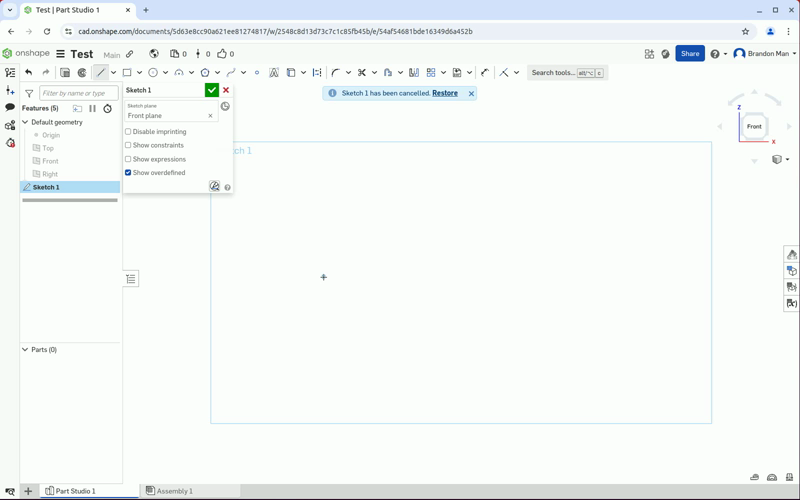
mouse_move(561, 277)
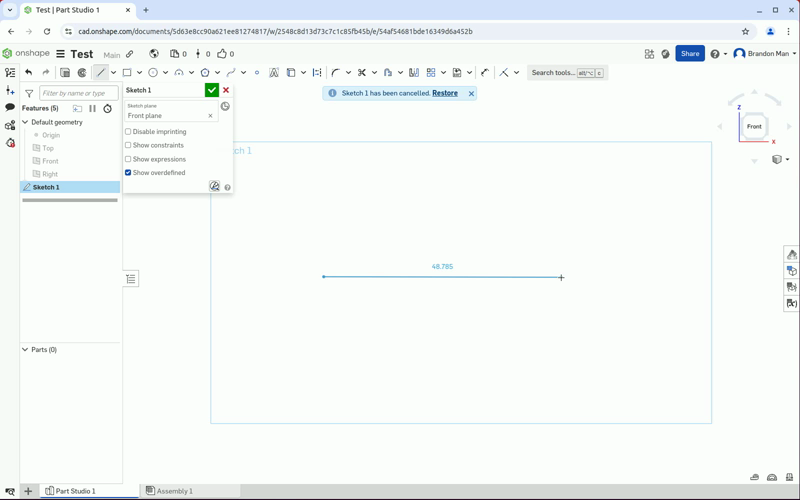
click(561, 277)
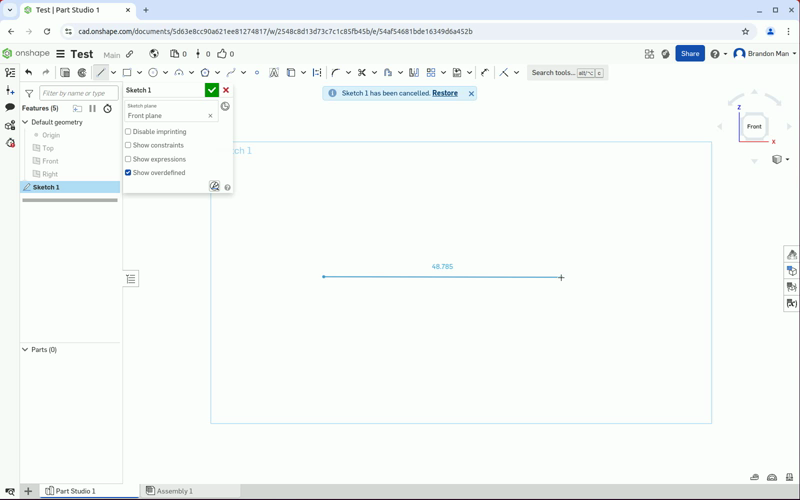
key_up(shift)
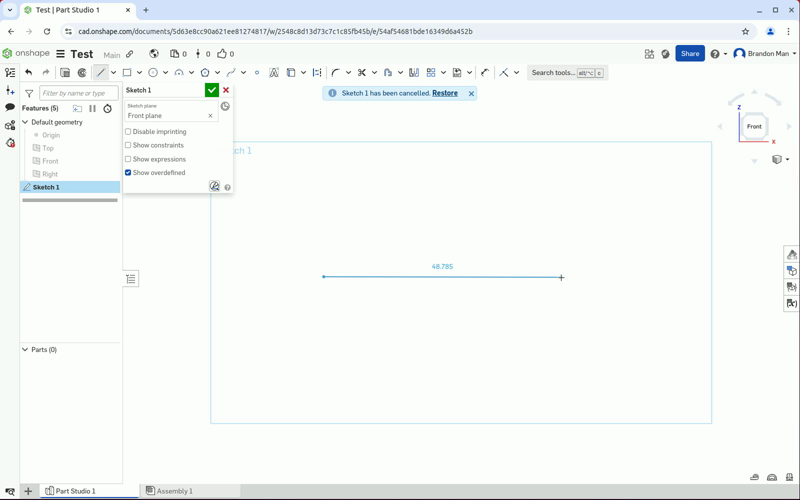
key_down(shift)
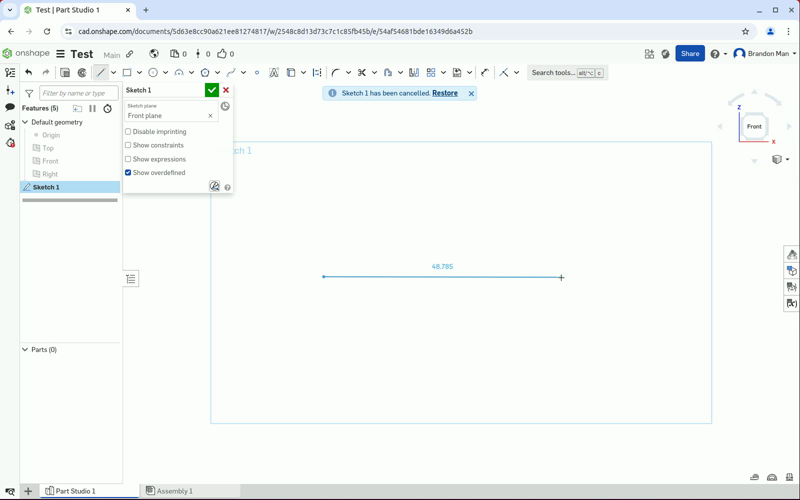
mouse_move(589, 277)
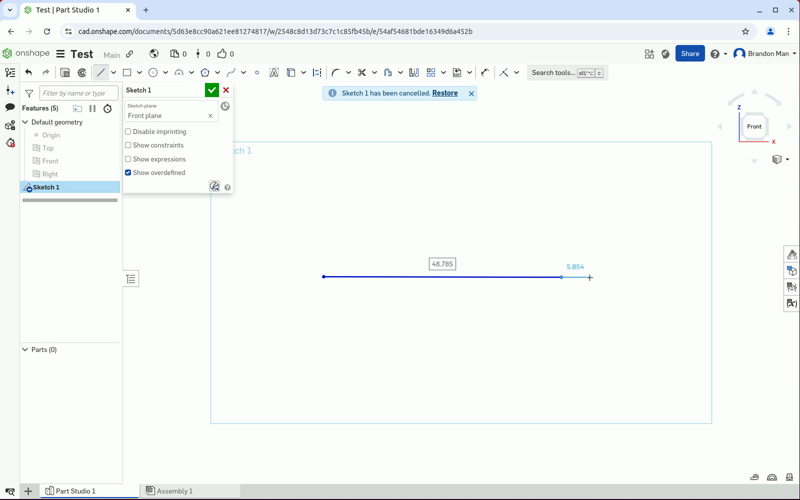
mouse_move(561, 229)
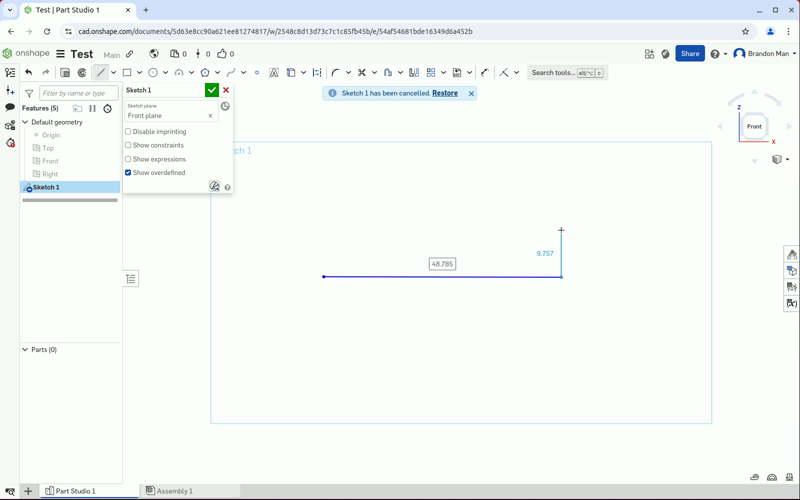
click(561, 229)
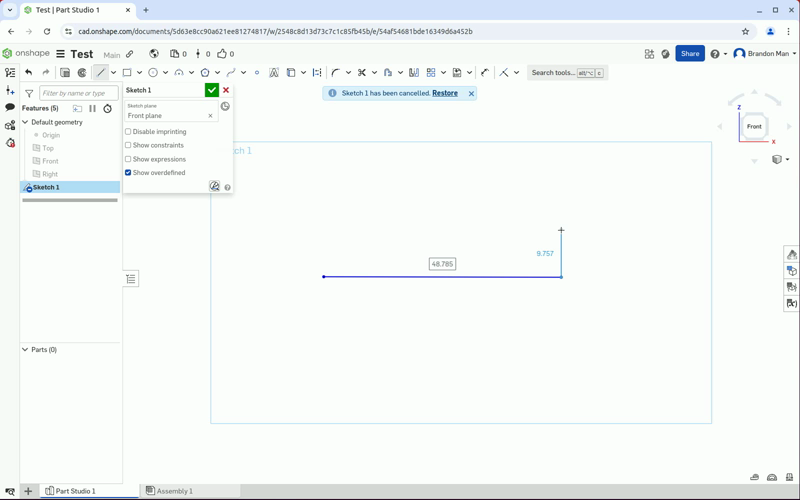
key_up(shift)
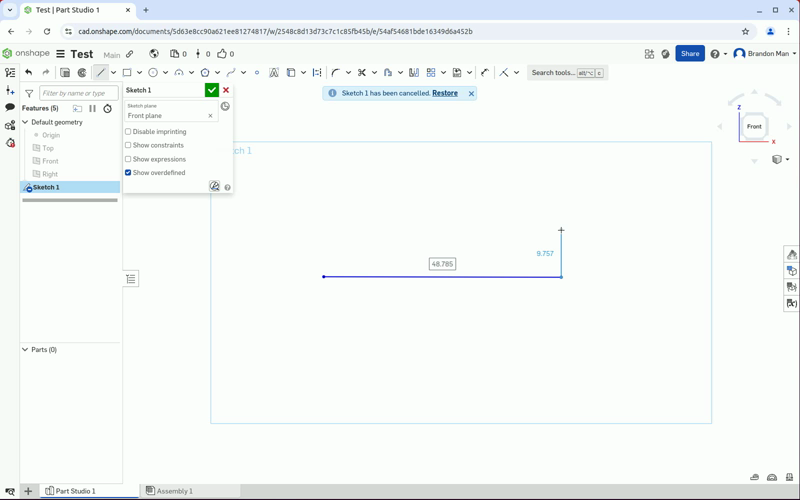
key_down(shift)
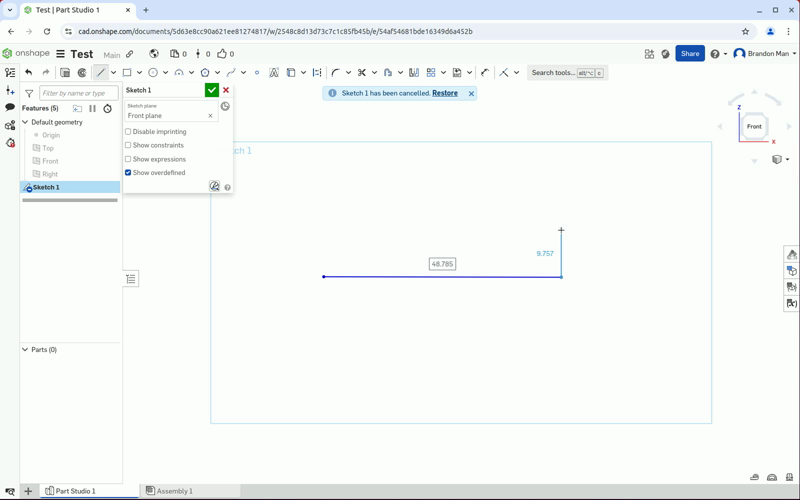
mouse_move(323, 229)
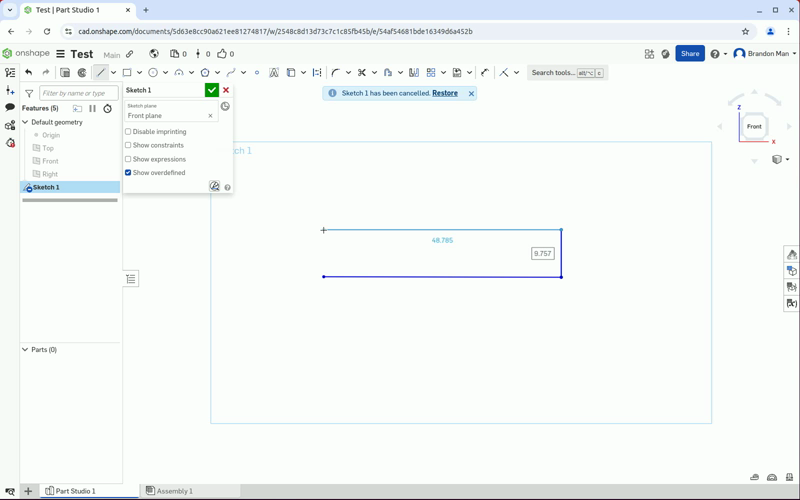
click(323, 229)
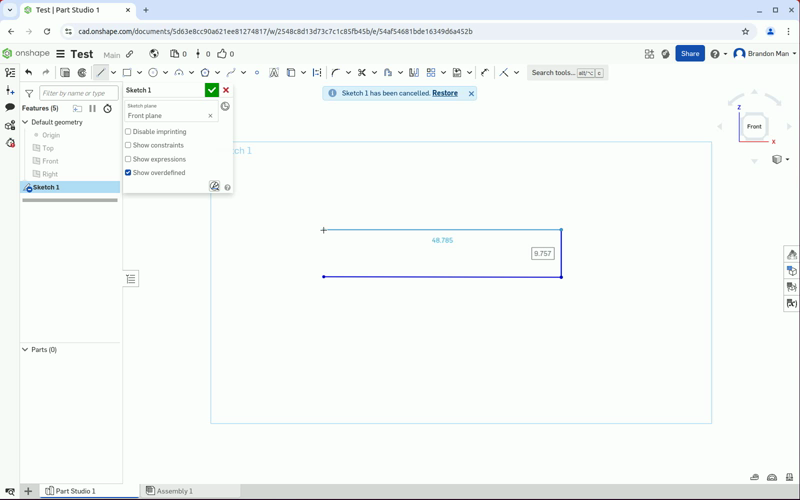
key_up(shift)
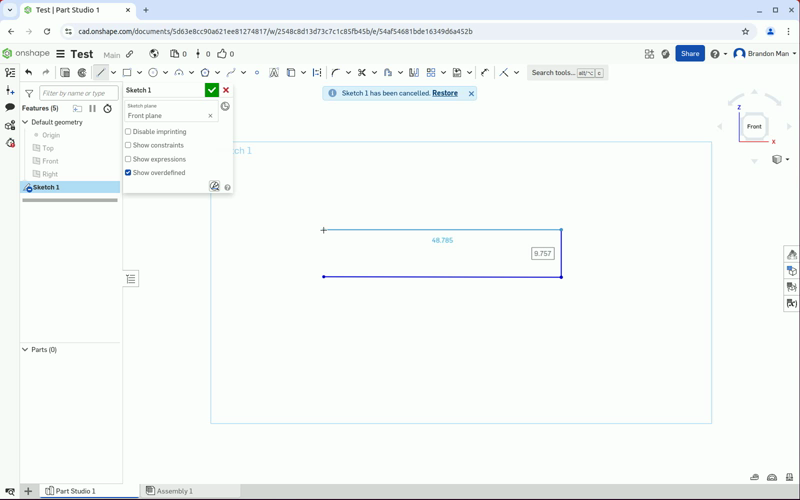
mouse_move(353, 229)
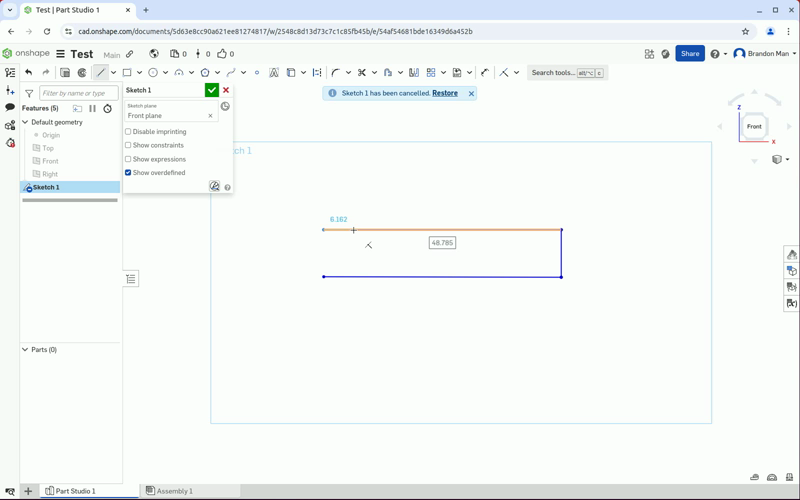
key_down(shift)
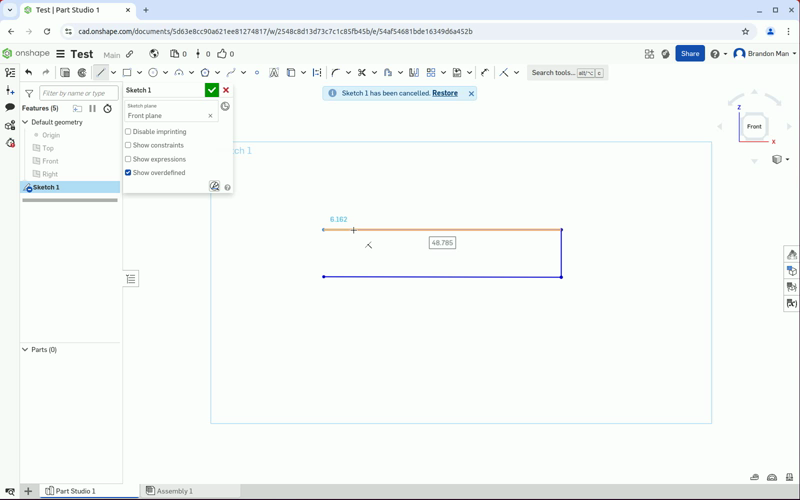
mouse_move(323, 276)
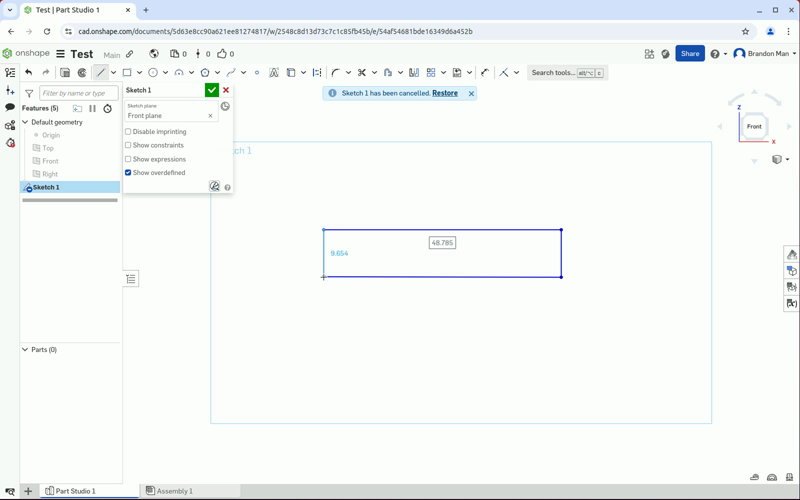
key_up(shift)
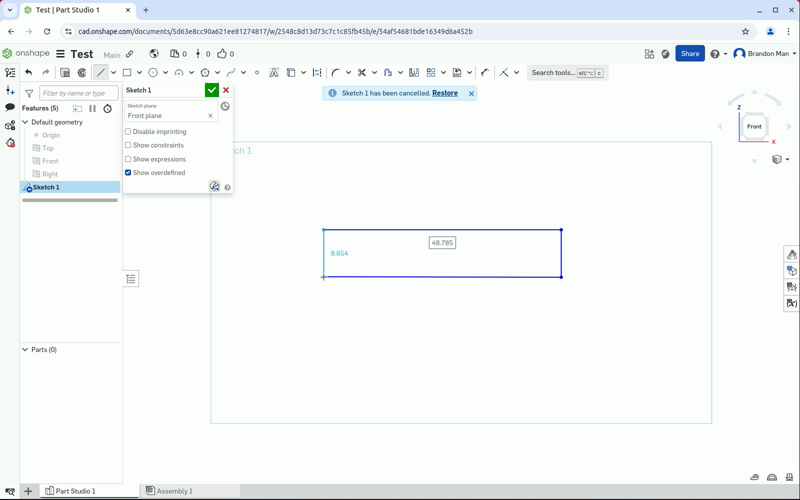
click(323, 276)
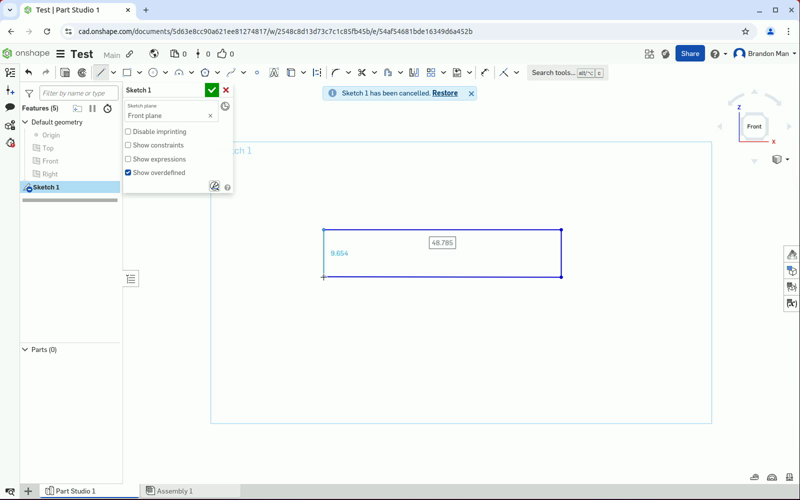
key(esc)
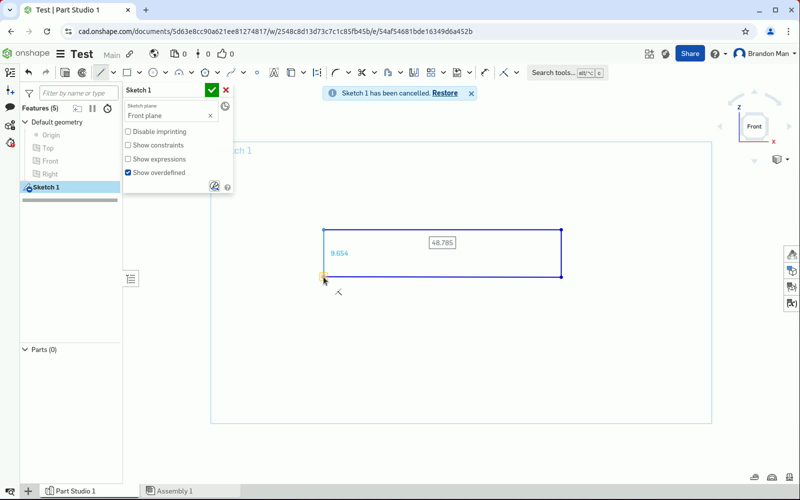
mouse_move(462, 258)
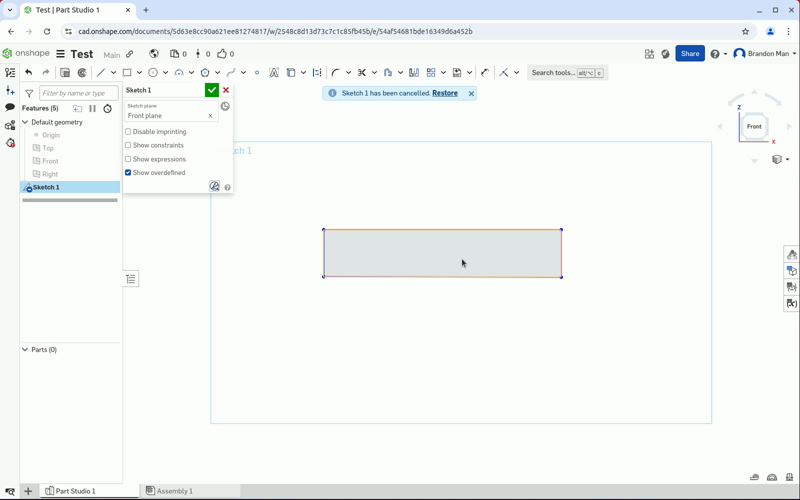
click(462, 258)
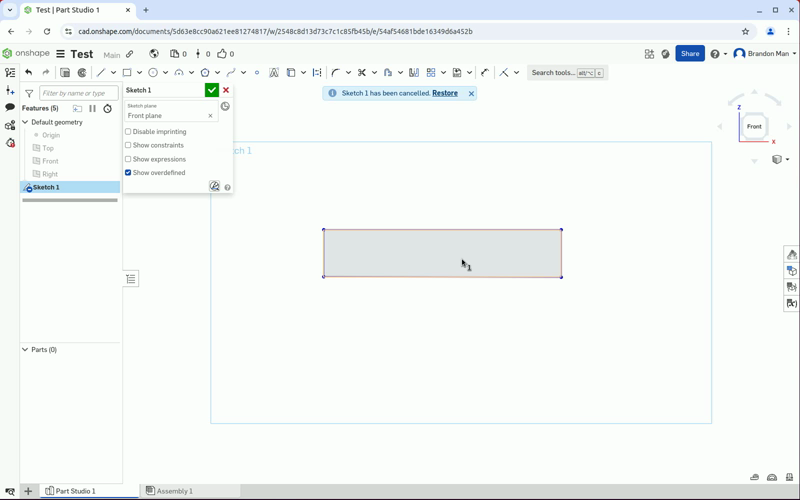
mouse_move(73, 352)
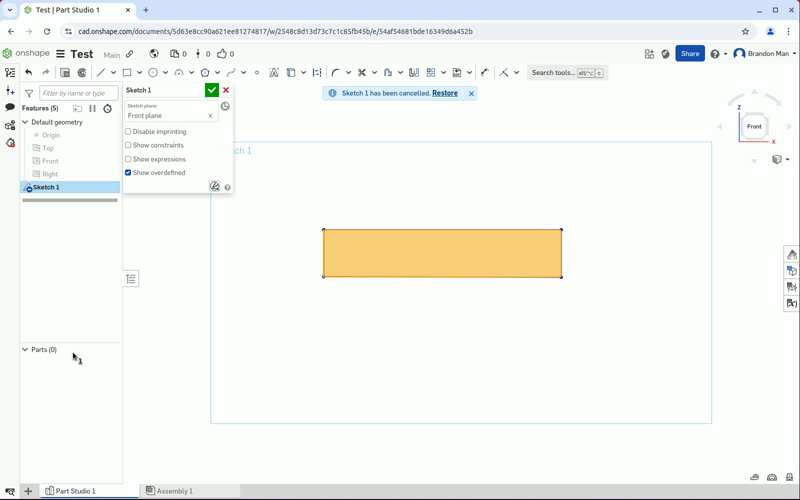
key(shift+y)
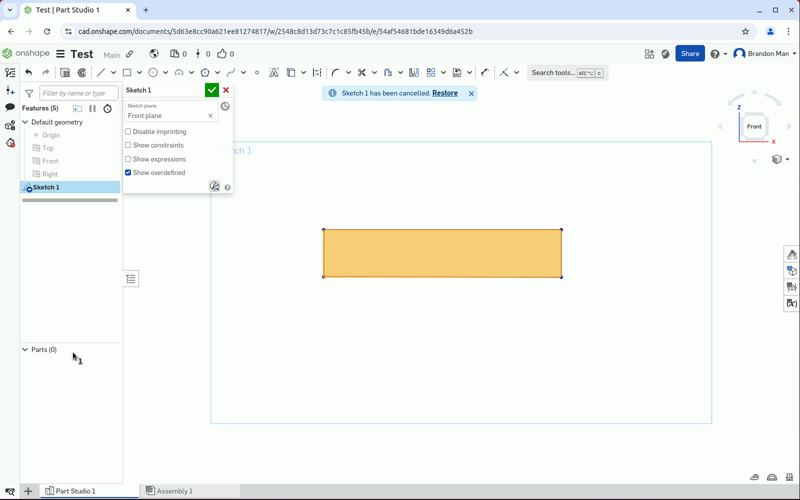
key(shift+e)
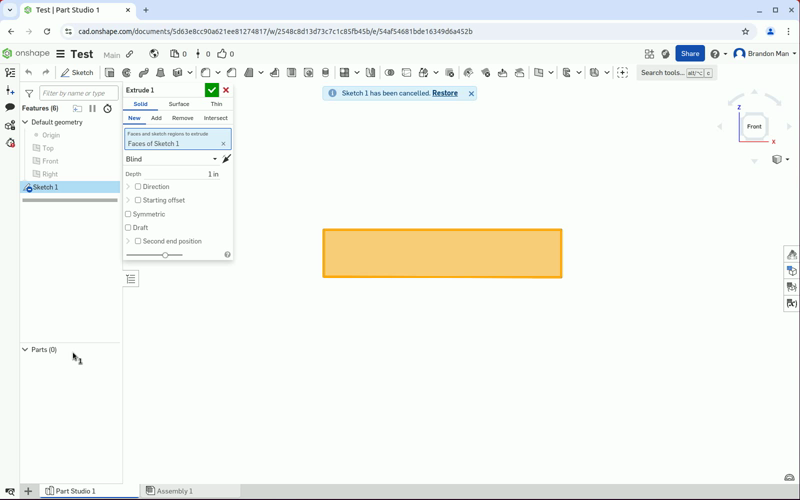
mouse_move(143, 106)
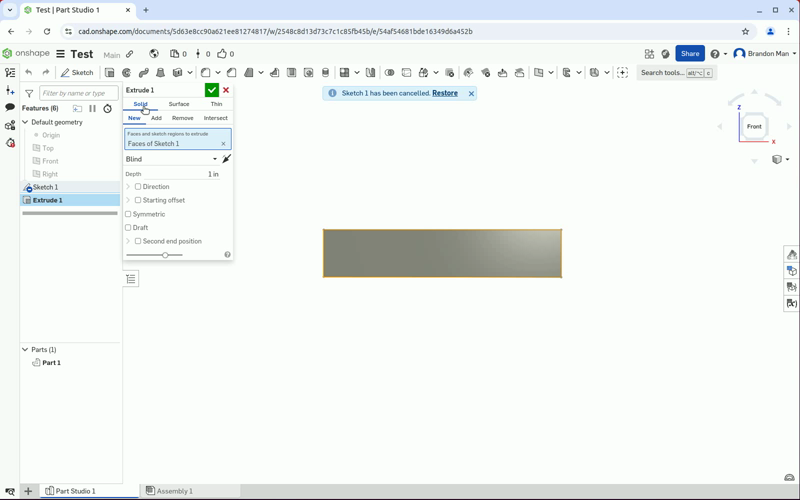
click(143, 106)
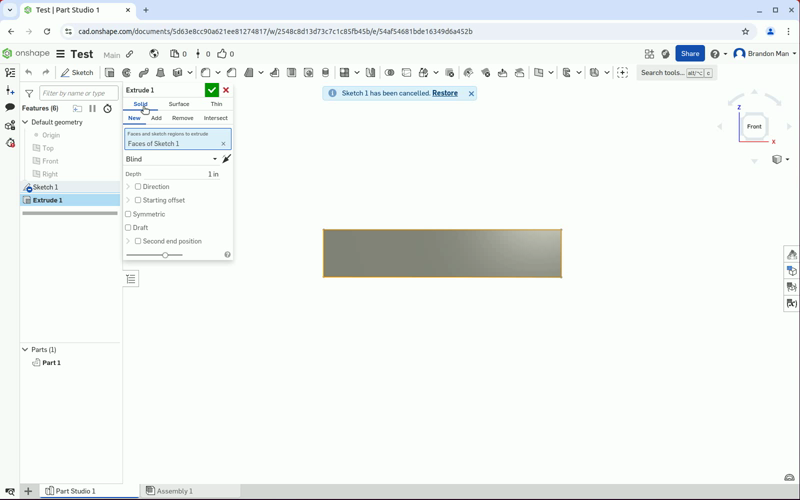
mouse_move(137, 120)
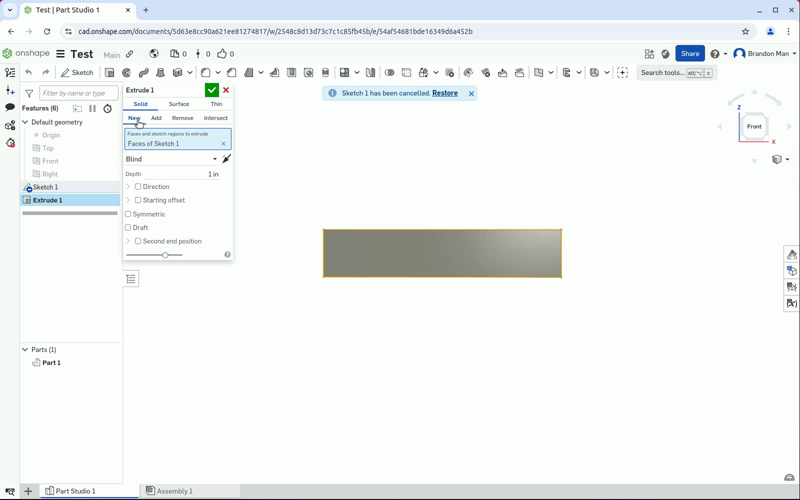
click(137, 120)
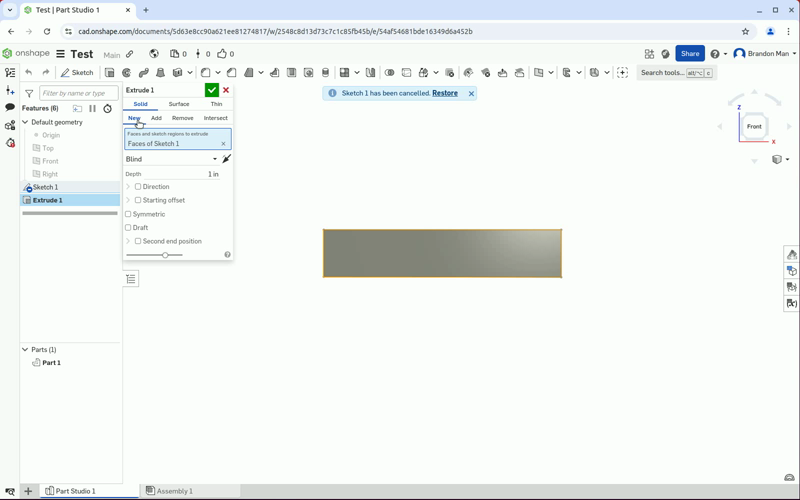
key(tab, 4)
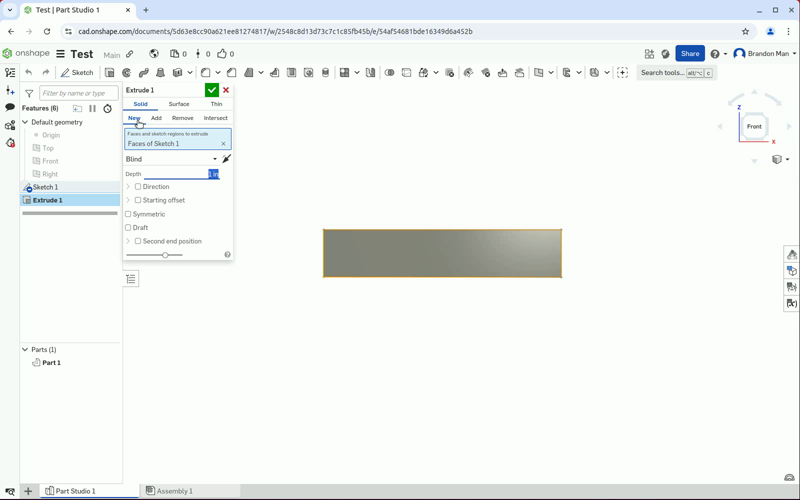
text(-4.814)
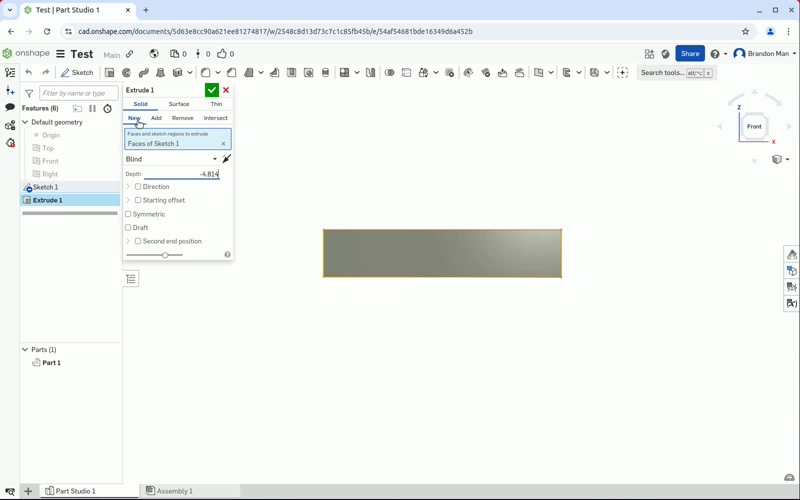
key(enter)
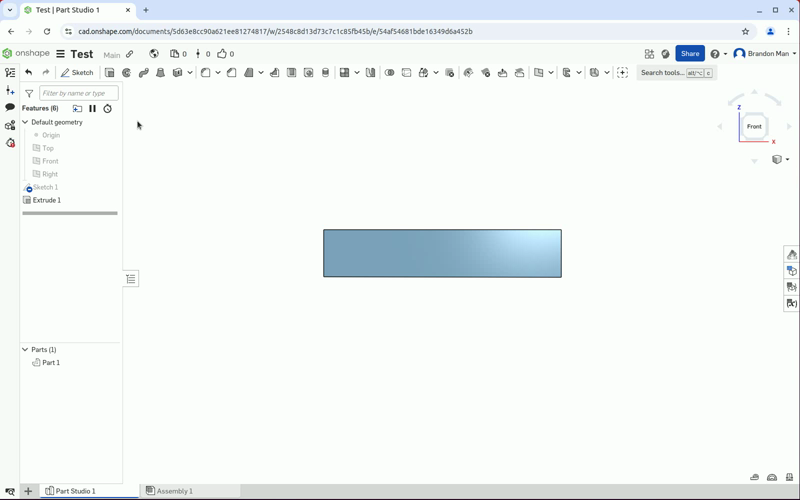
key(shift+h)
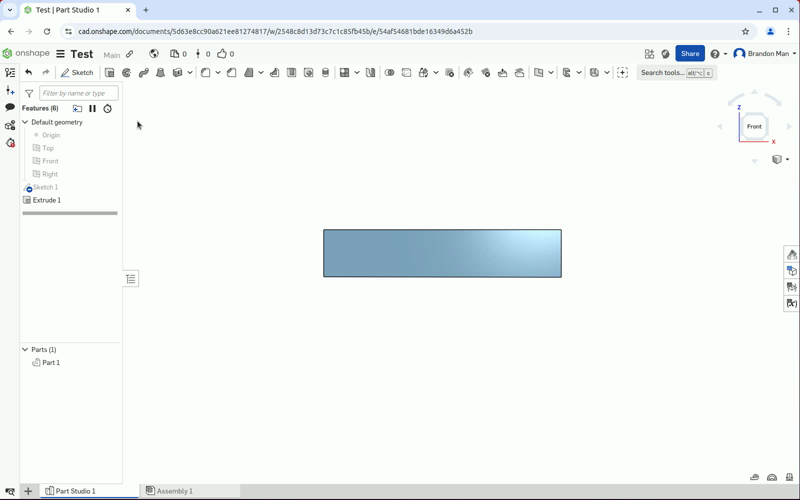
key(shift+h)
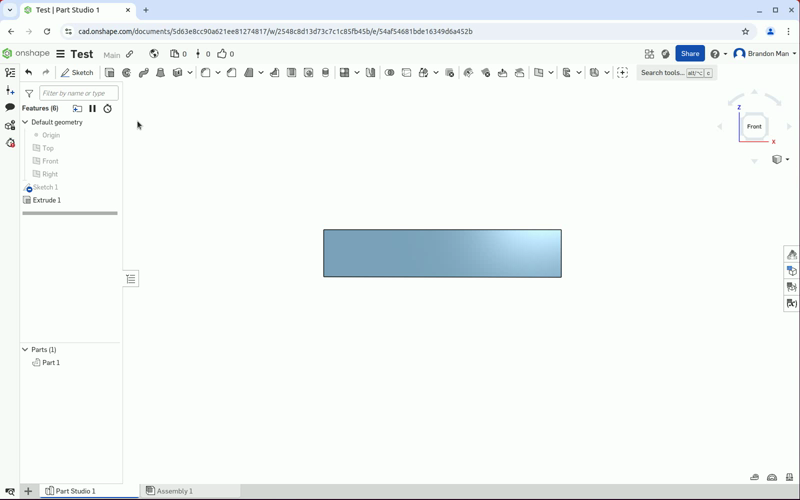
mouse_move(73, 189)
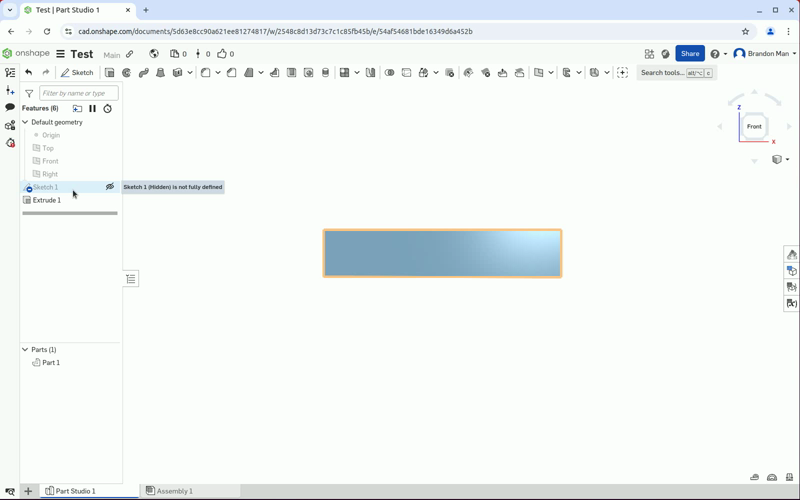
click(73, 189)
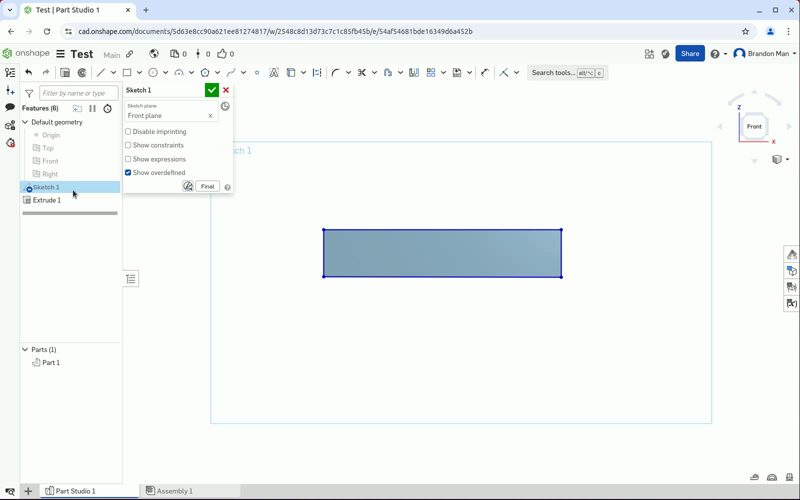
mouse_move(229, 92)
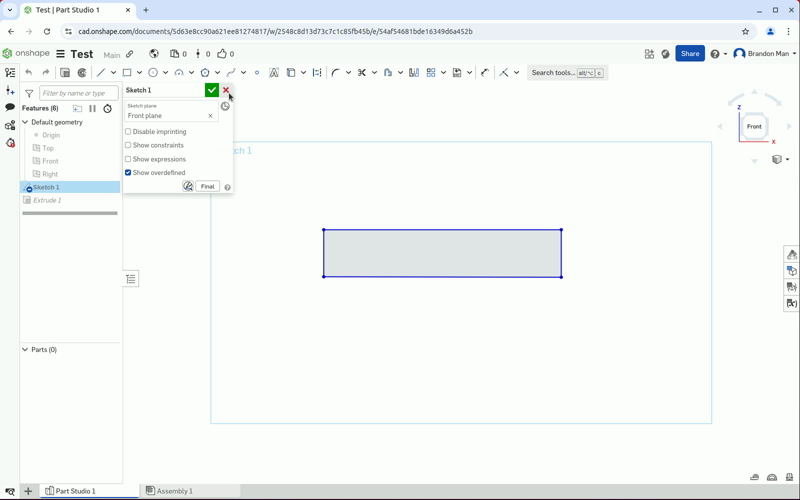
click(229, 92)
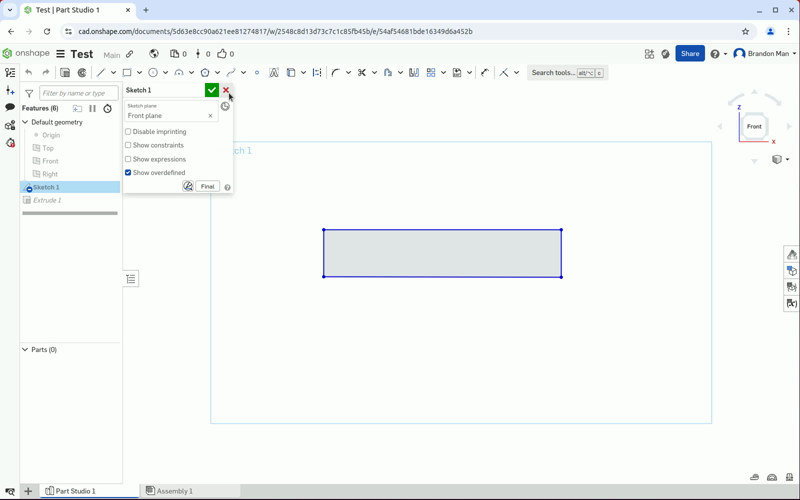
key(shift+s)
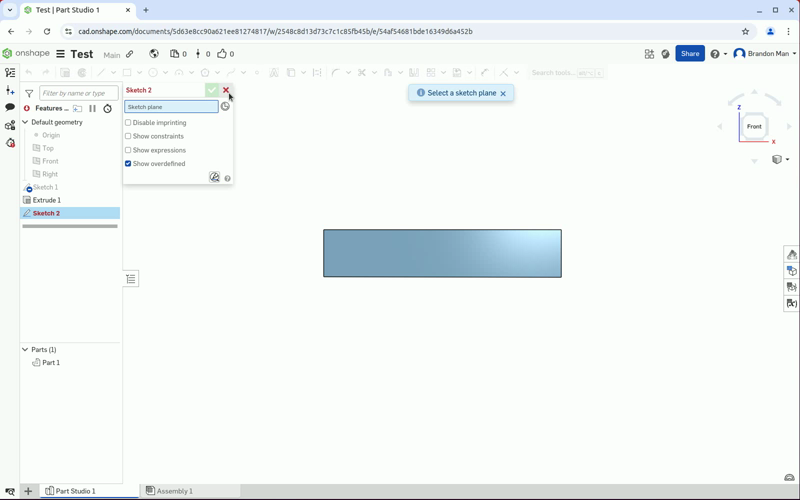
mouse_move(73, 163)
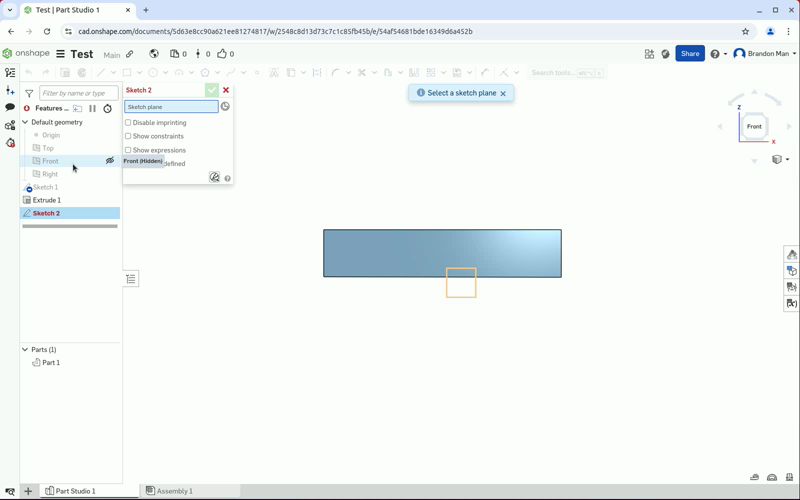
click(73, 163)
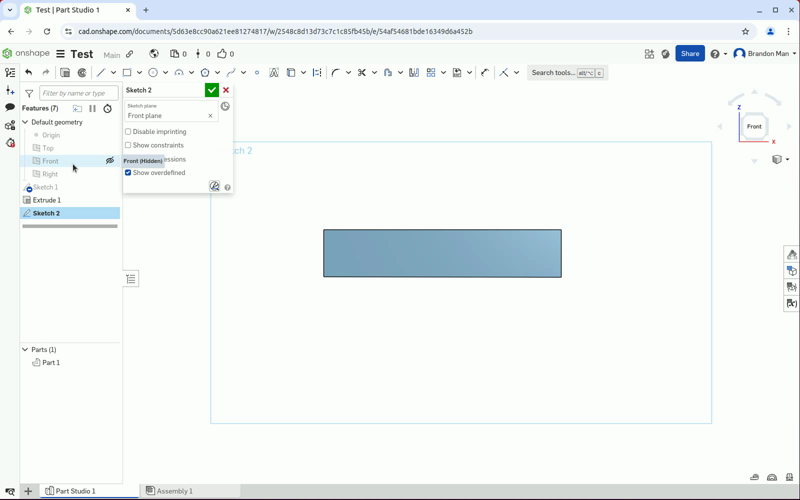
mouse_move(73, 352)
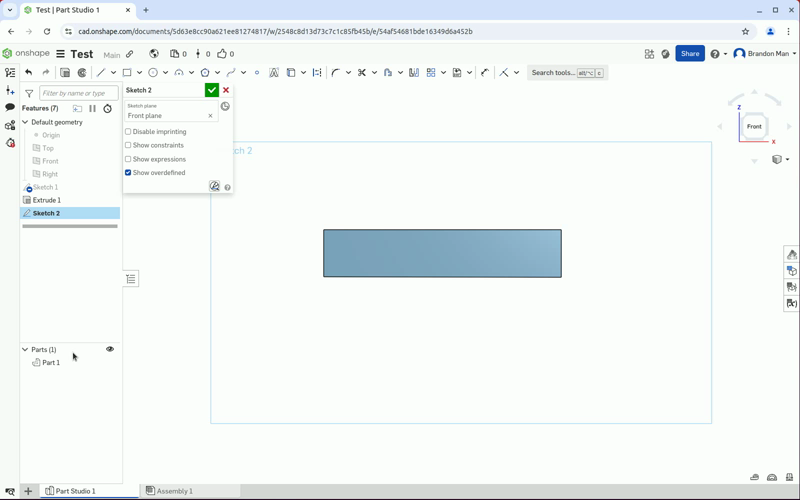
key(y)
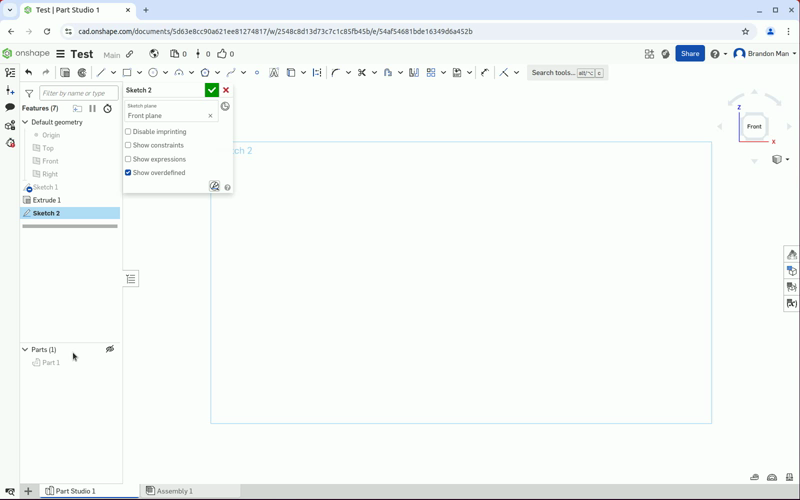
key(l)
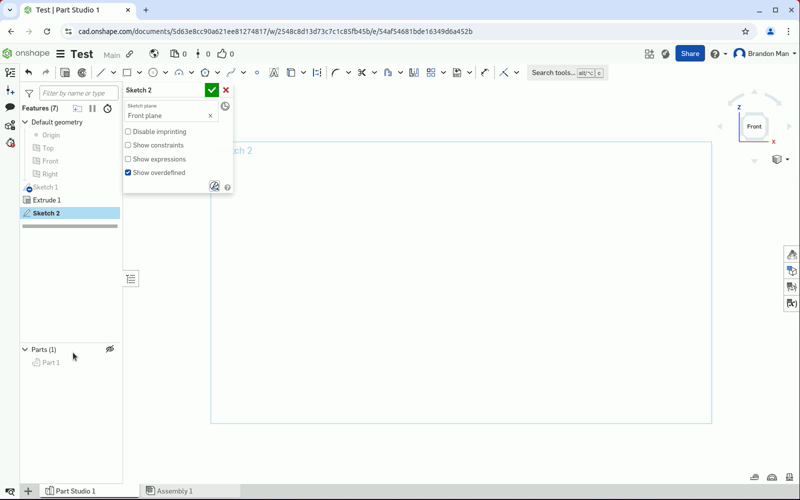
key_down(shift)
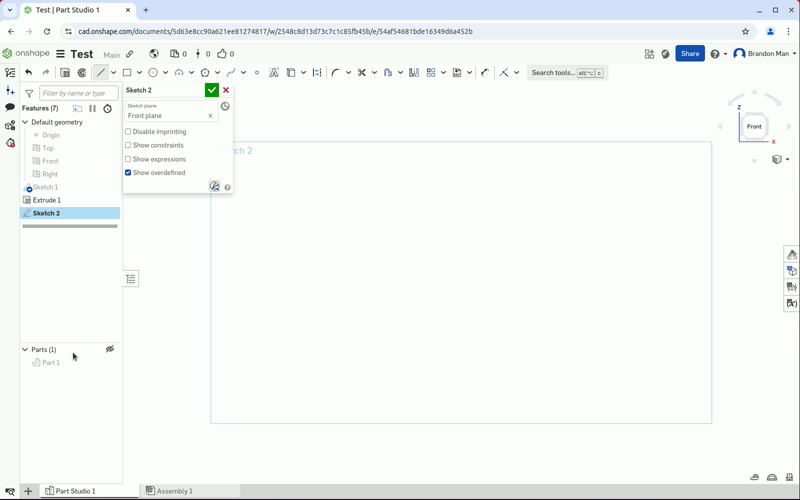
mouse_move(433, 273)
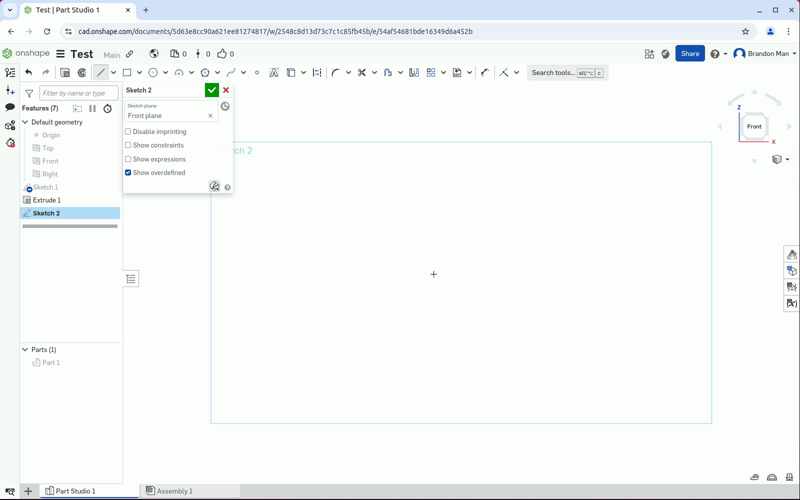
click(433, 273)
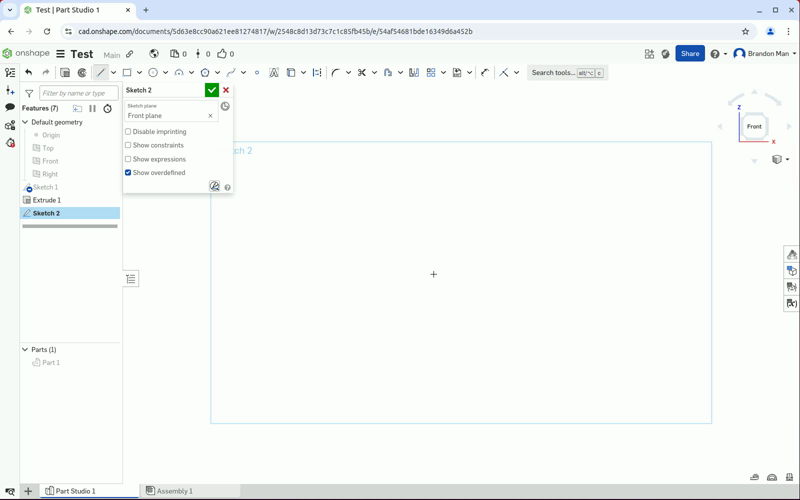
key_up(shift)
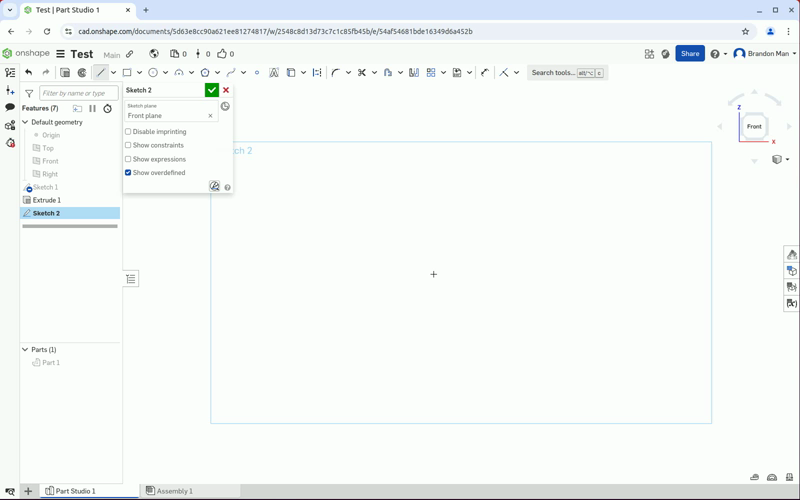
key_down(shift)
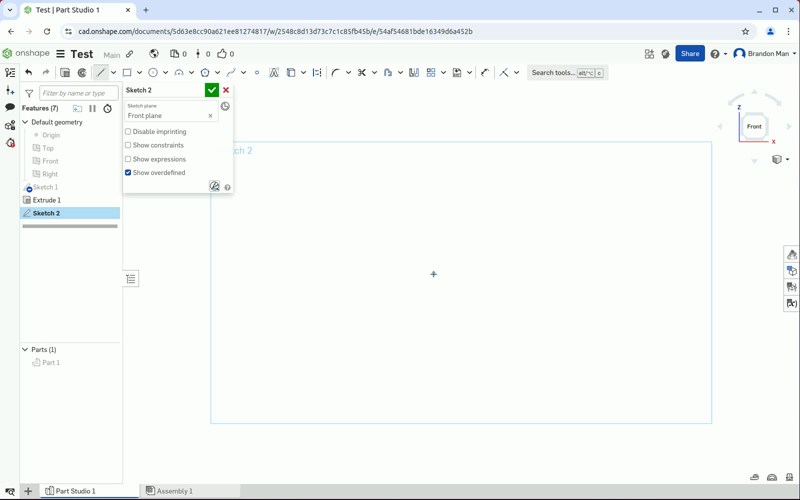
mouse_move(463, 273)
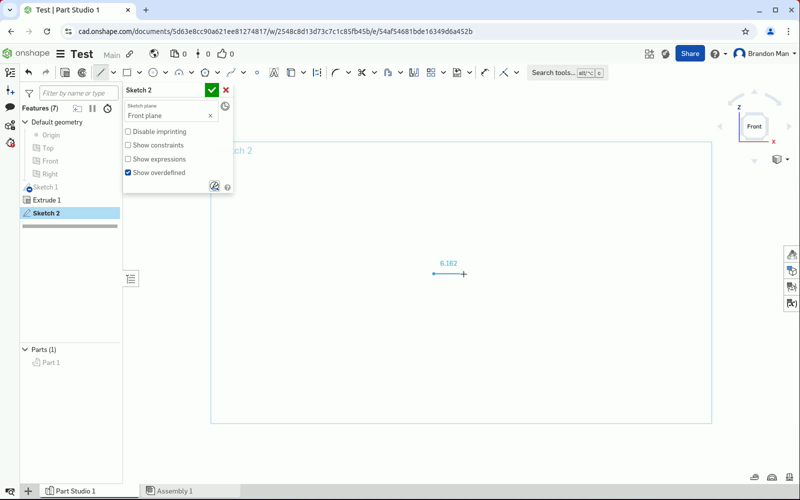
mouse_move(442, 273)
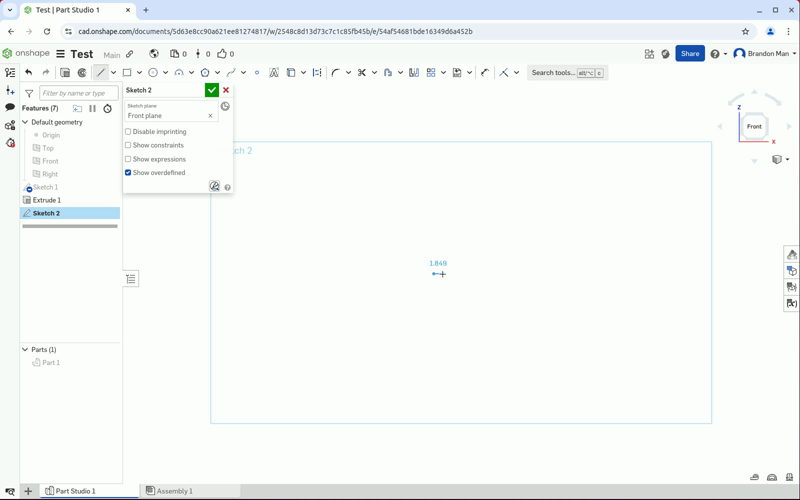
click(442, 273)
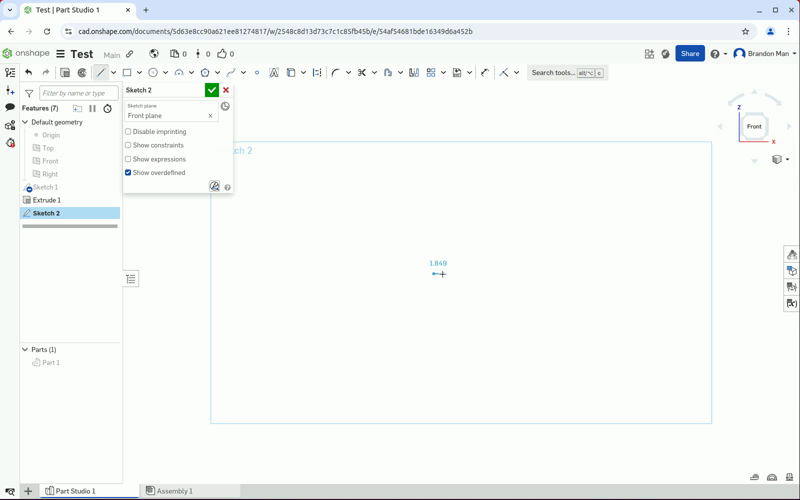
key_up(shift)
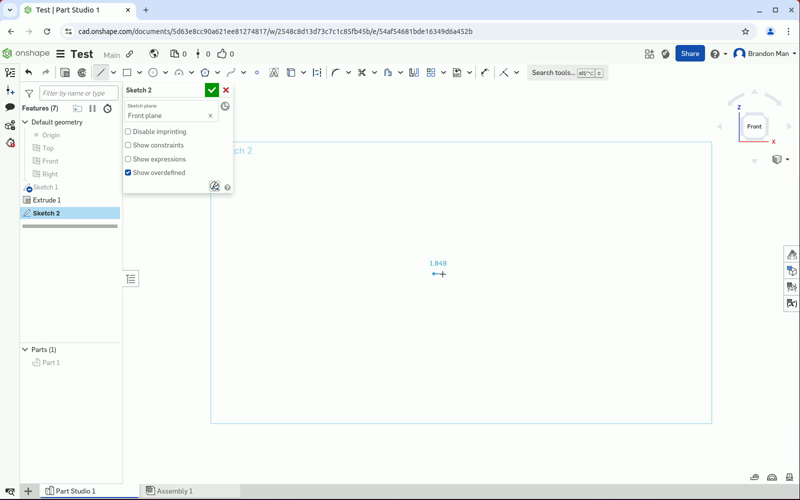
key_down(shift)
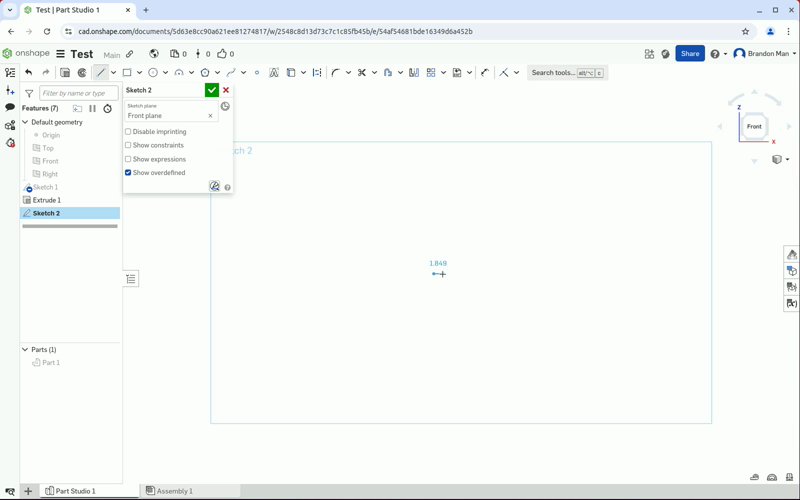
mouse_move(472, 273)
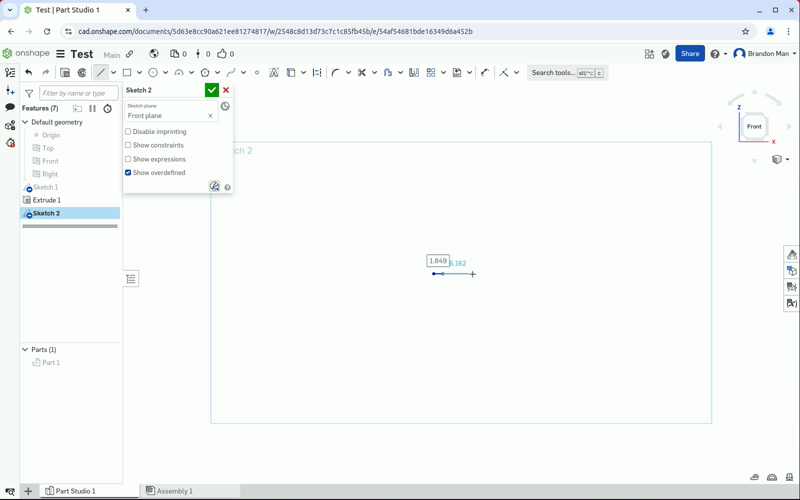
mouse_move(442, 233)
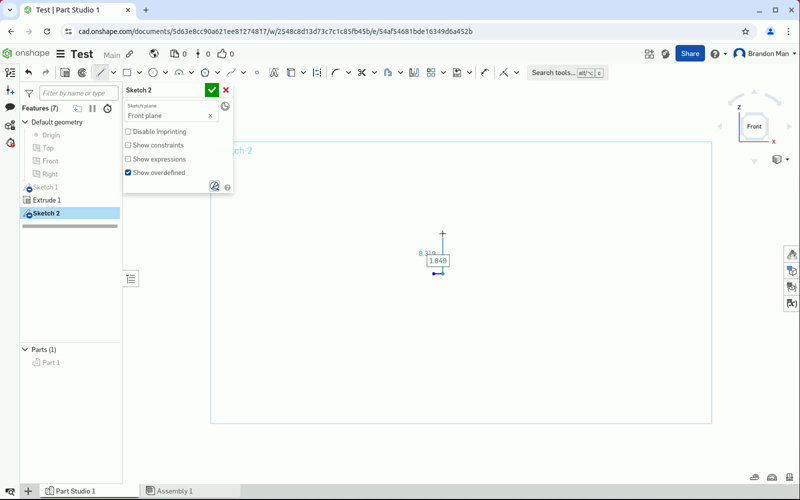
click(442, 233)
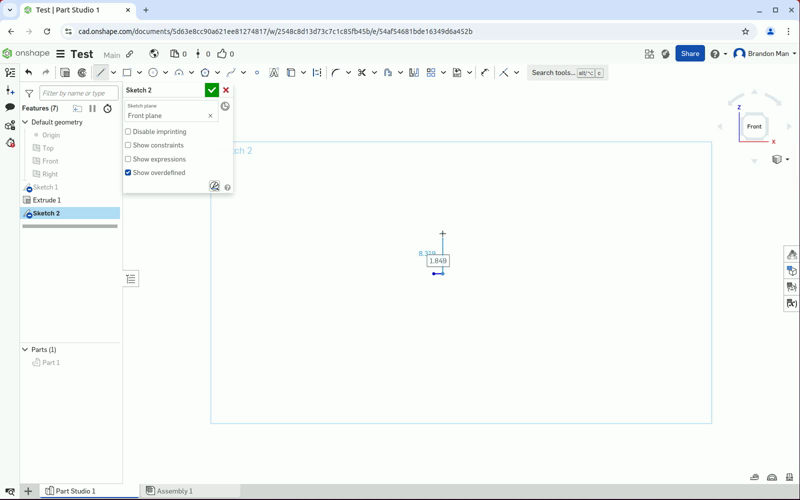
key_up(shift)
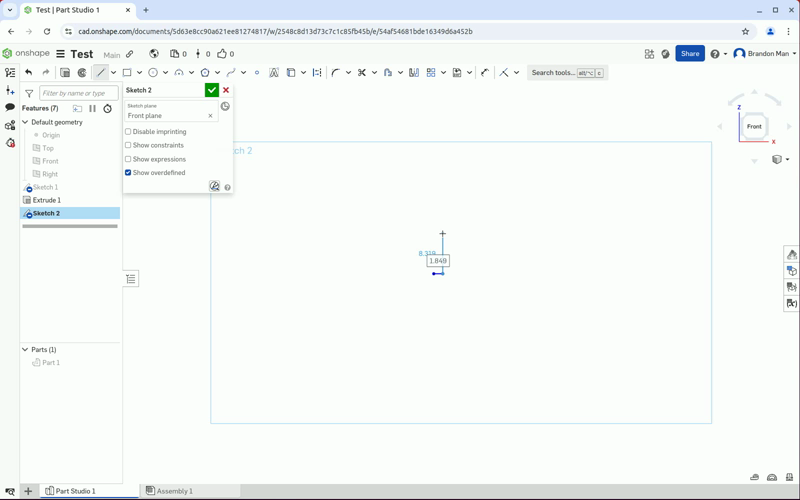
key_down(shift)
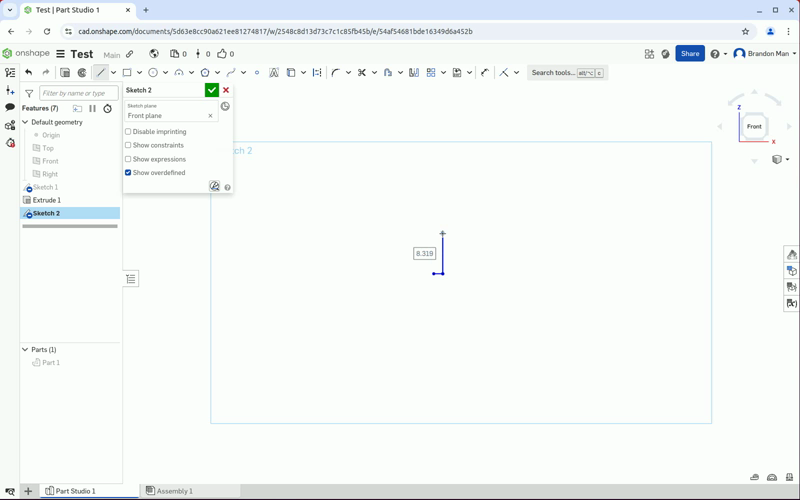
mouse_move(472, 233)
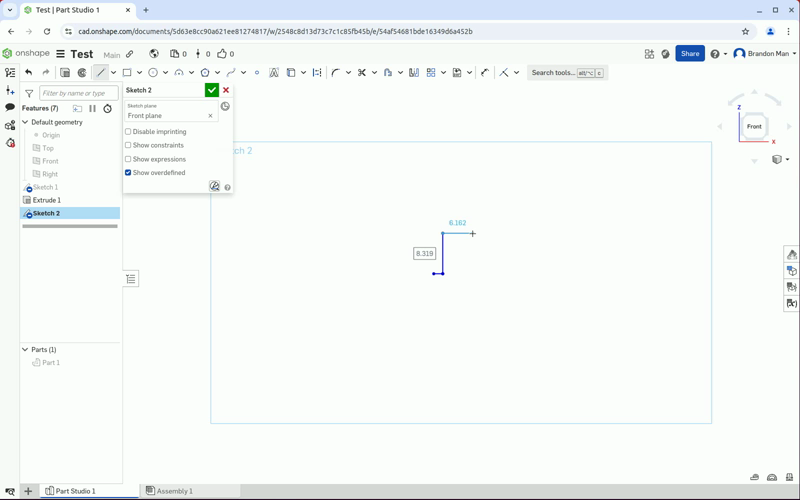
mouse_move(433, 233)
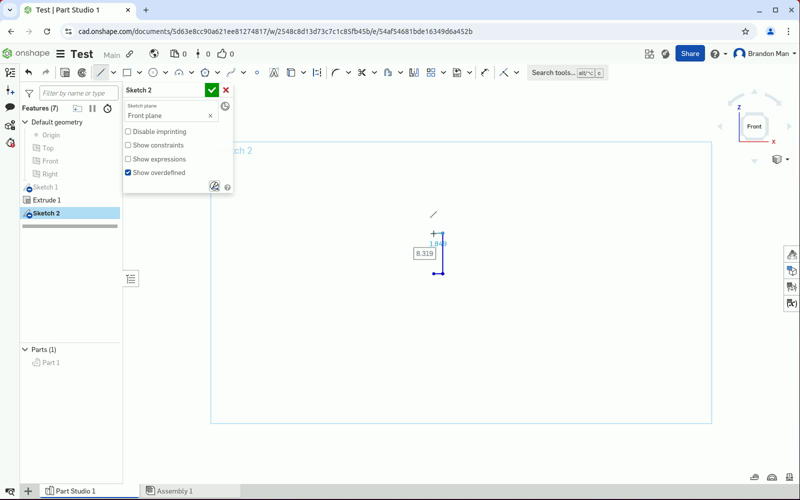
click(433, 233)
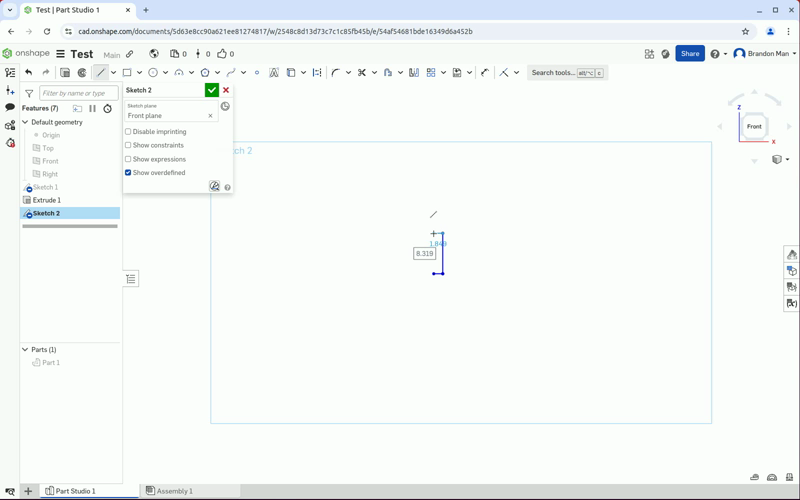
key_up(shift)
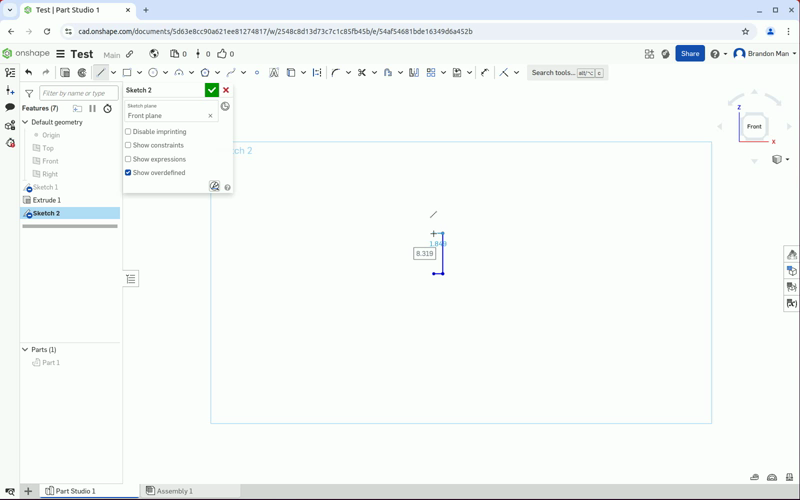
mouse_move(463, 233)
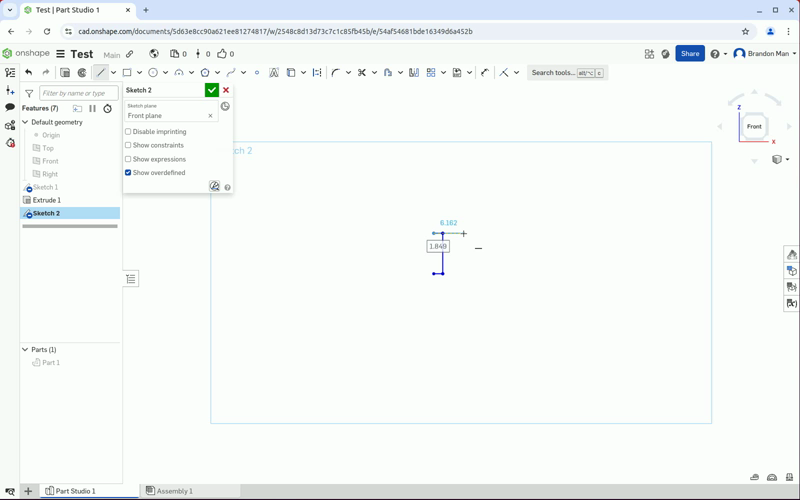
key_down(shift)
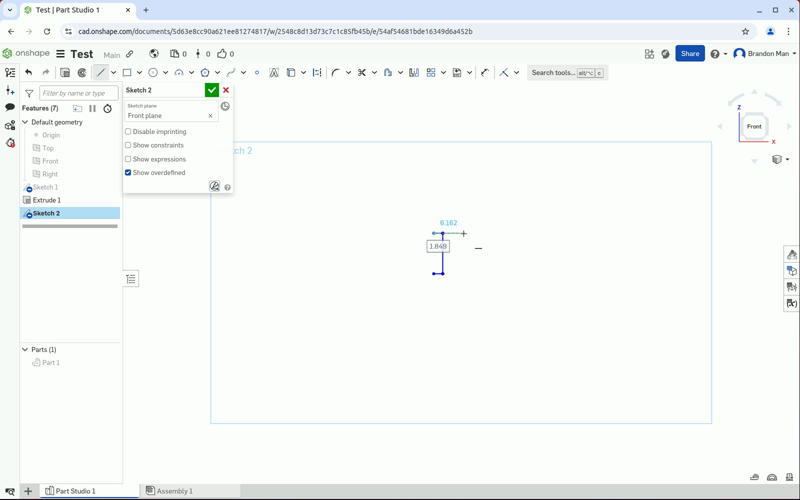
mouse_move(433, 273)
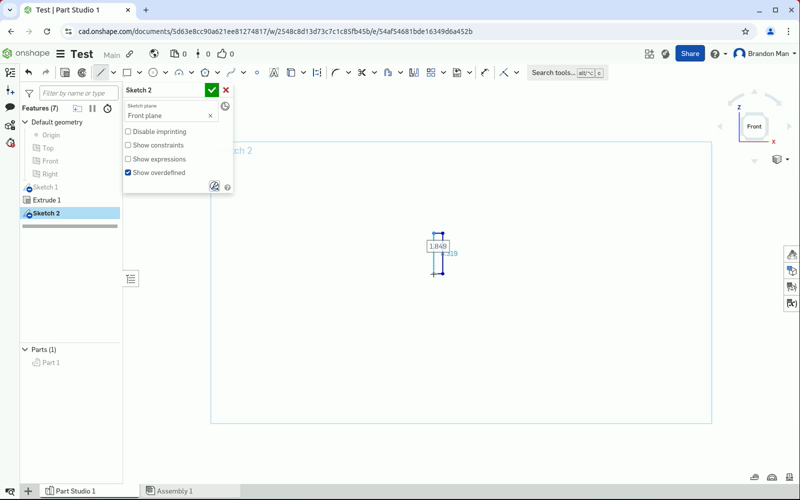
key_up(shift)
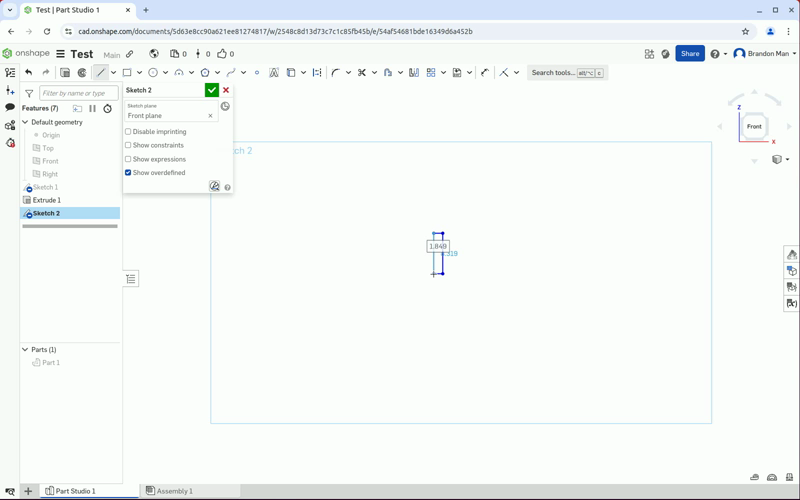
click(433, 273)
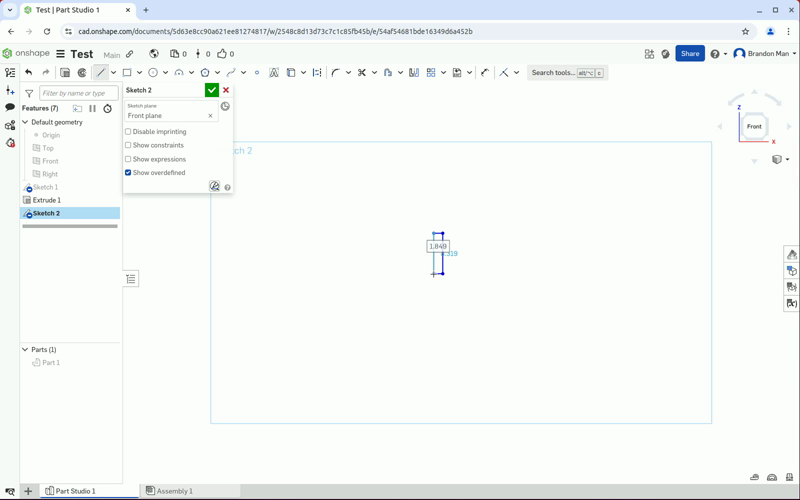
key(esc)
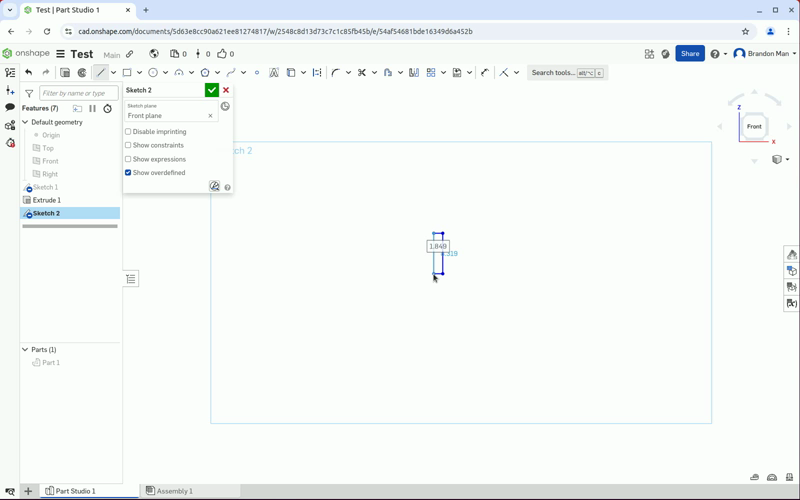
mouse_move(438, 266)
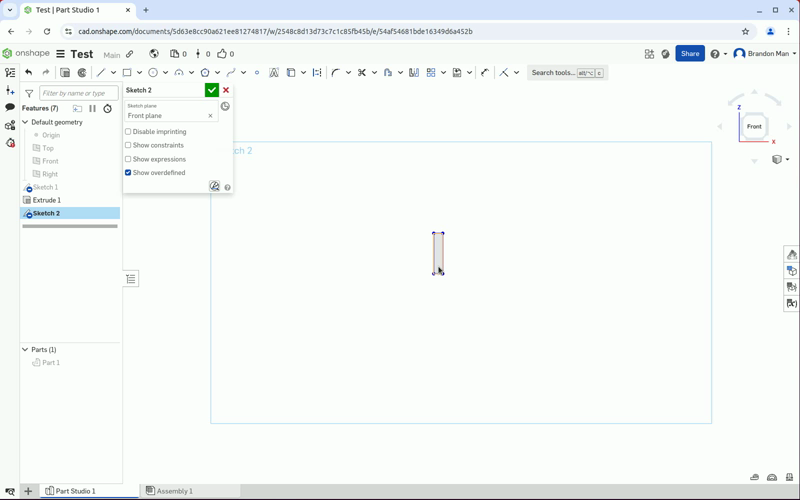
scroll(6)
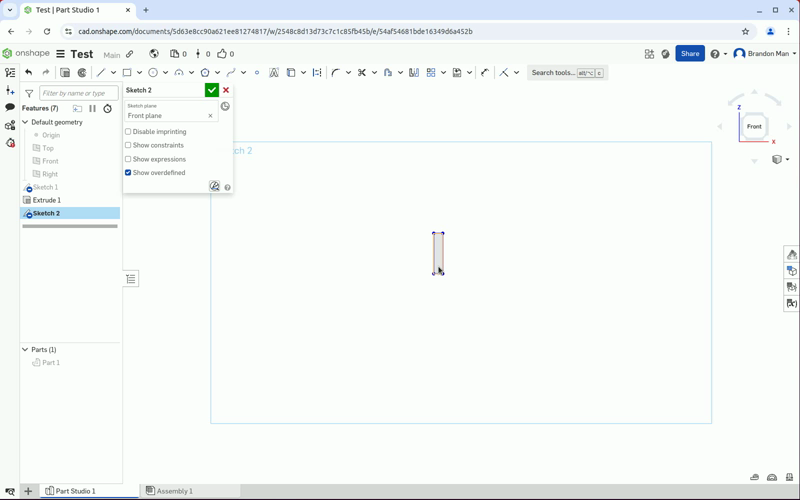
scroll(6)
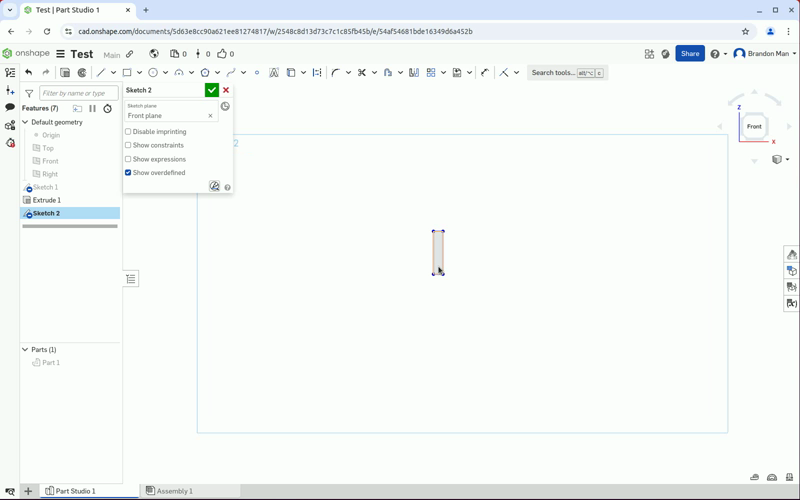
scroll(6)
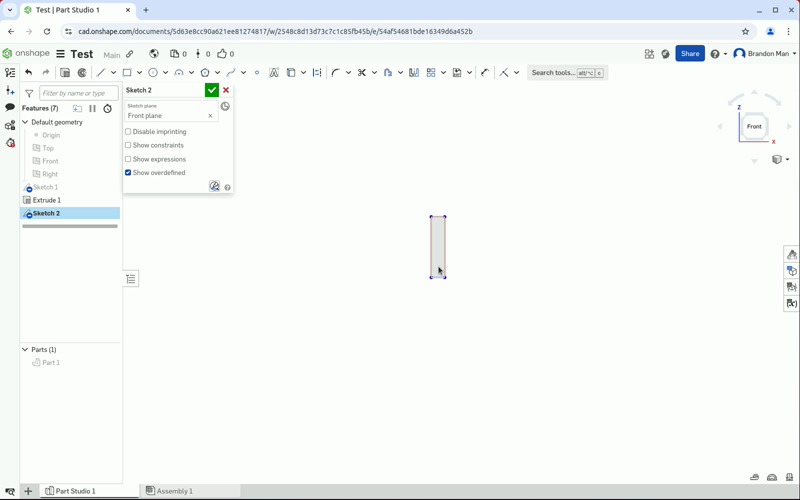
scroll(6)
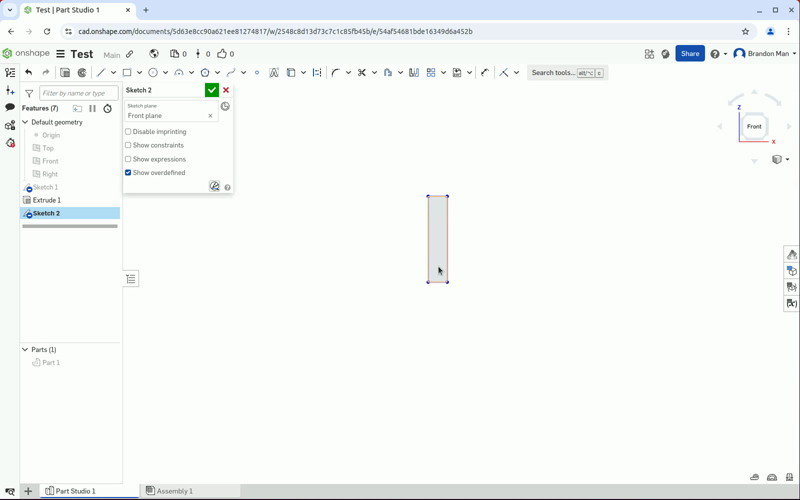
scroll(6)
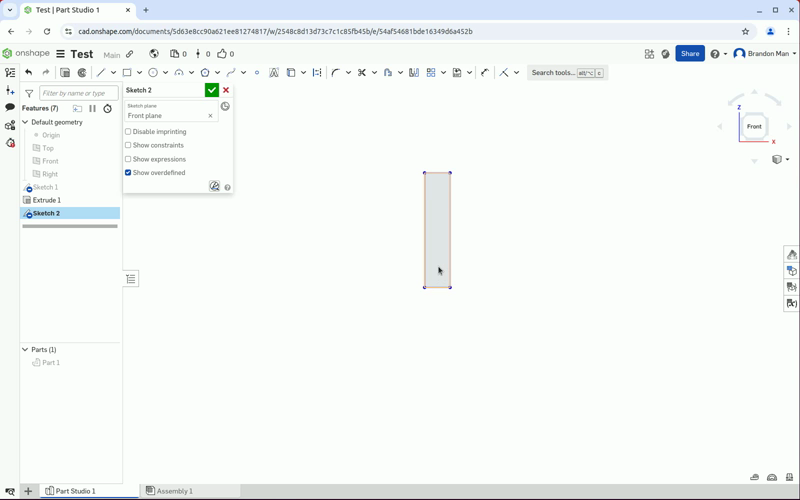
scroll(6)
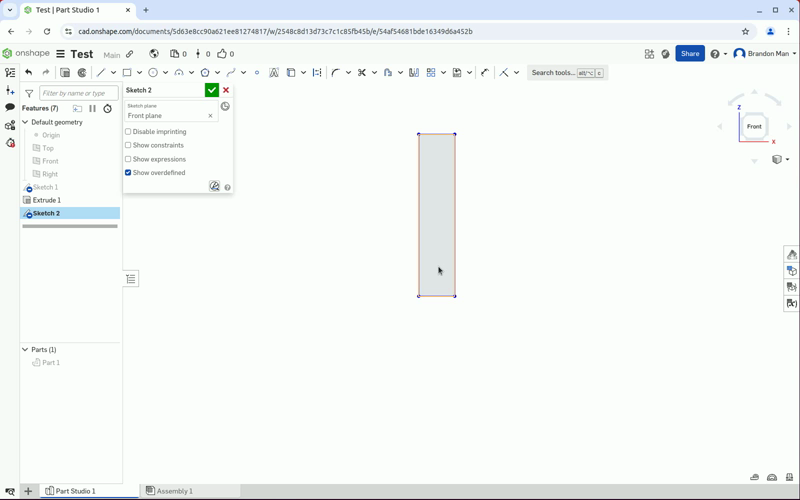
scroll(6)
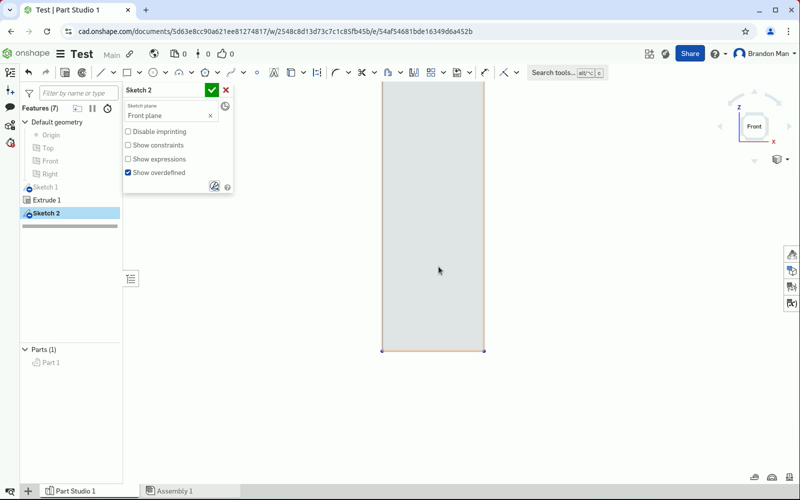
click(438, 266)
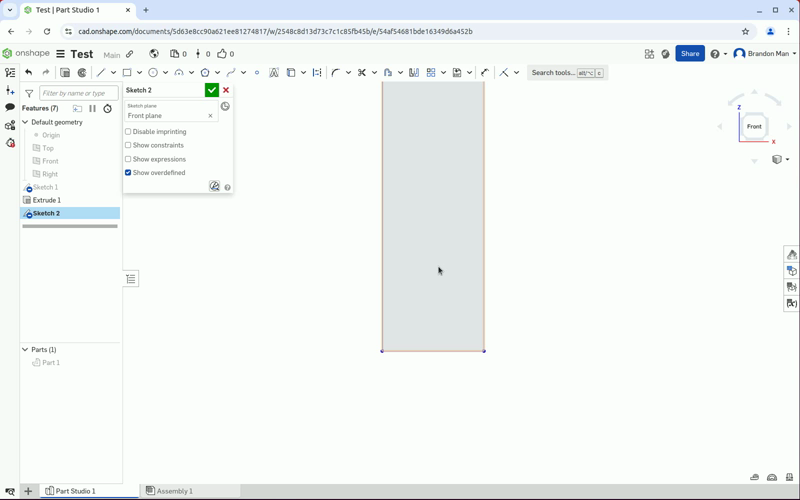
scroll(-6)
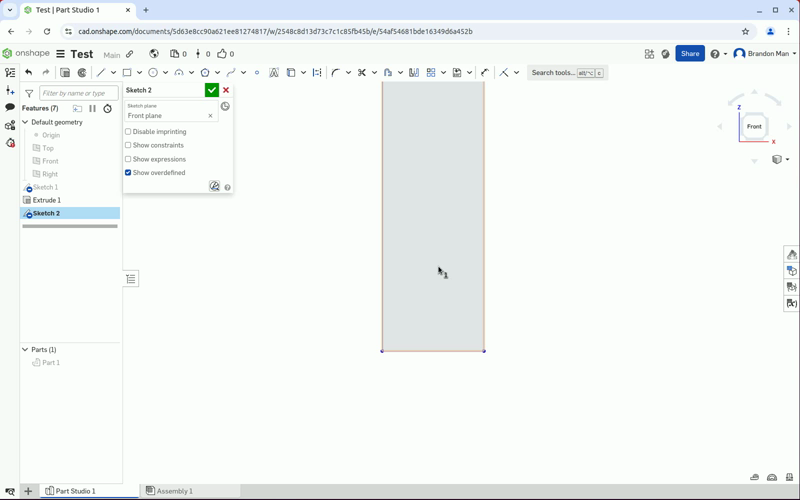
scroll(-6)
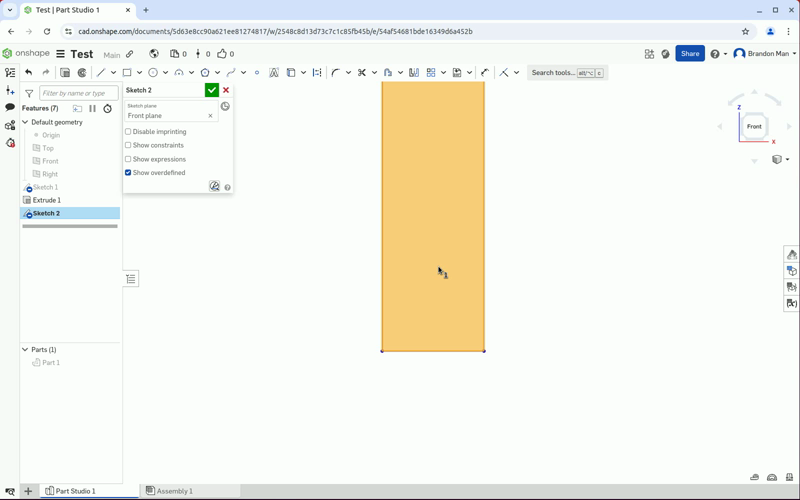
scroll(-6)
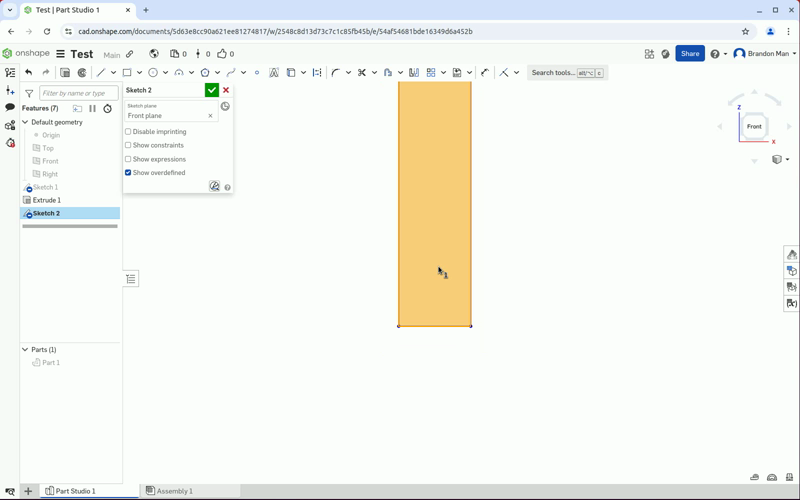
scroll(-6)
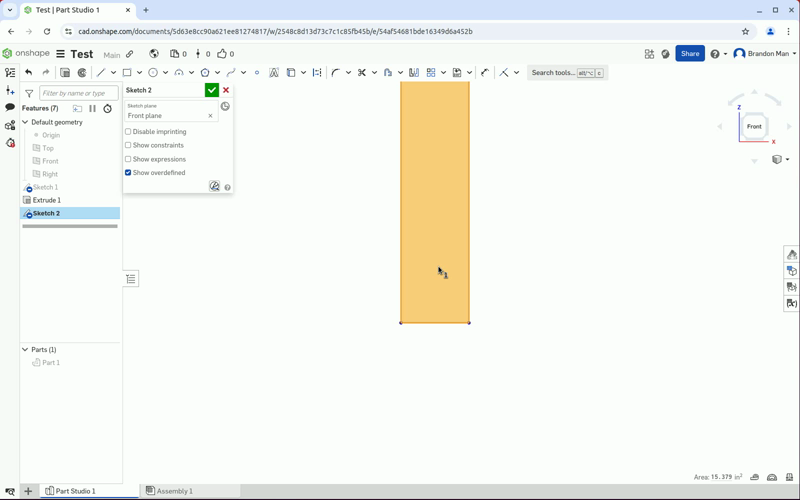
scroll(-6)
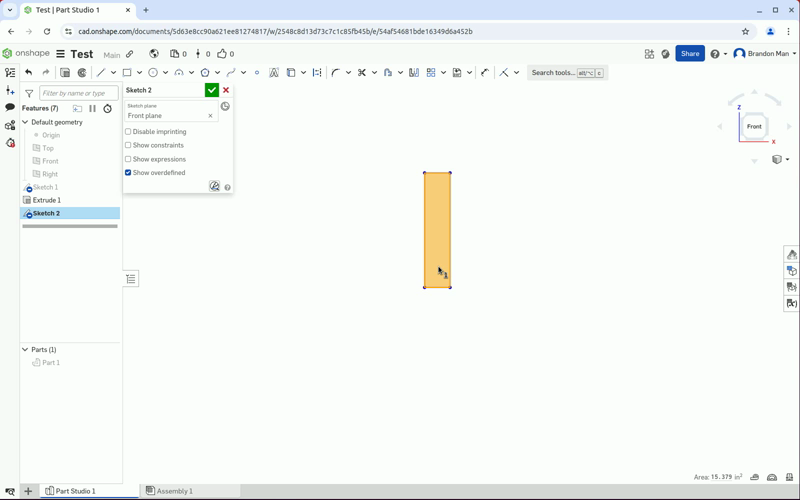
scroll(-6)
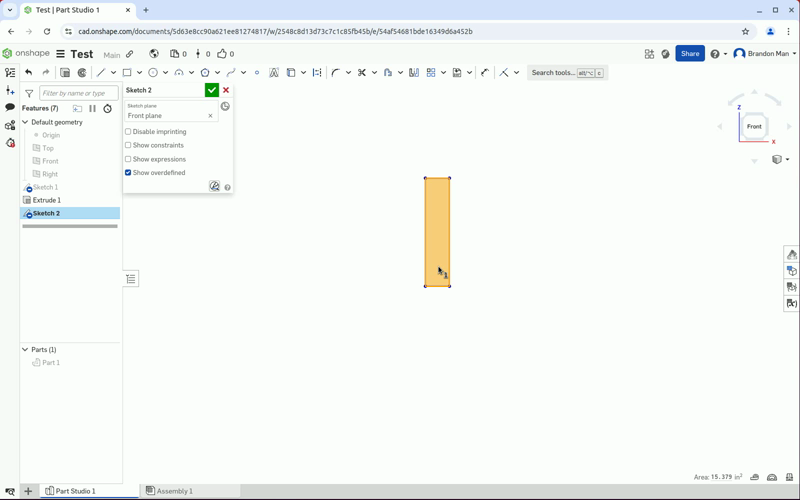
scroll(-6)
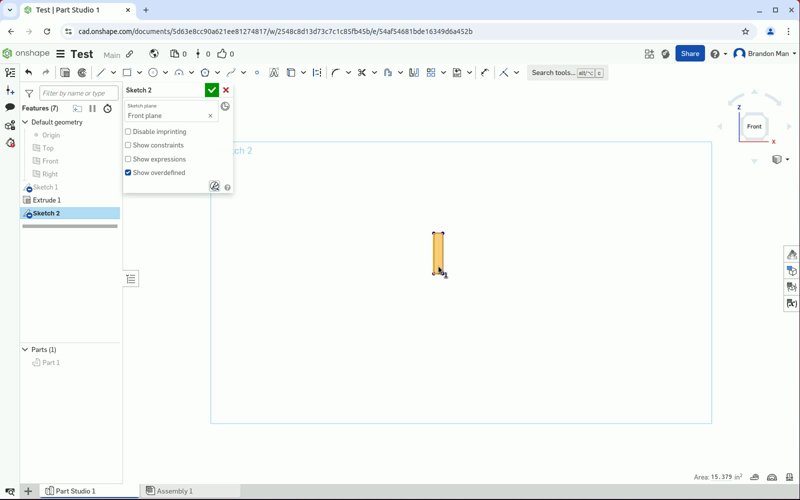
mouse_move(73, 352)
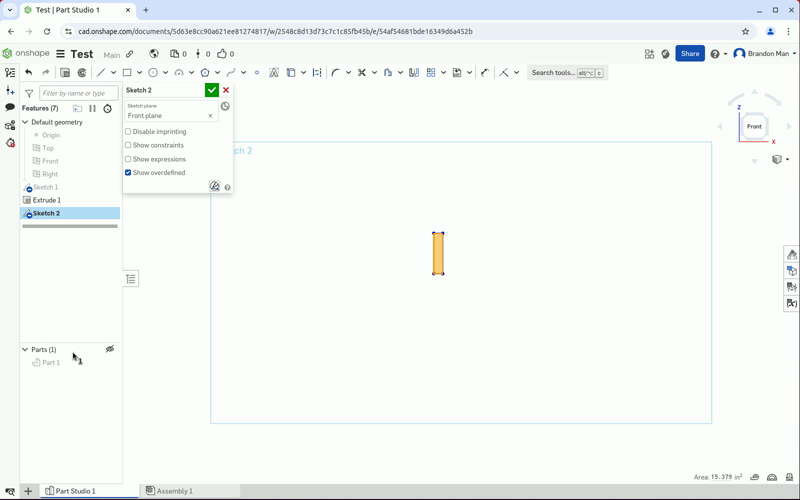
key(shift+y)
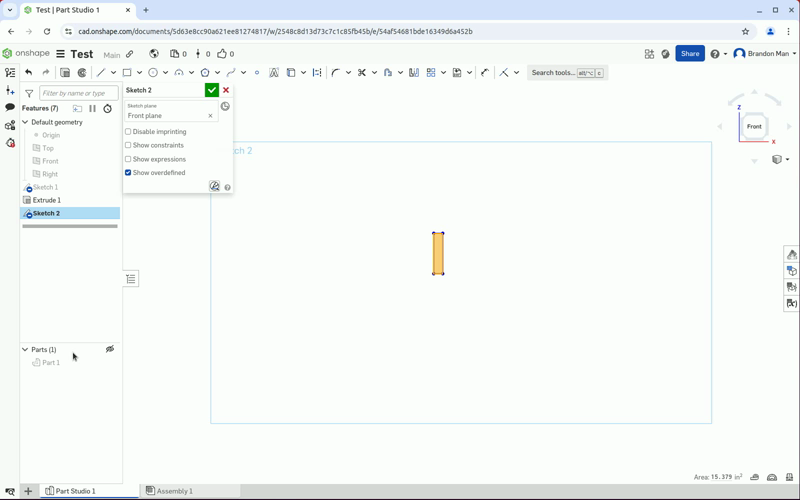
key(shift+e)
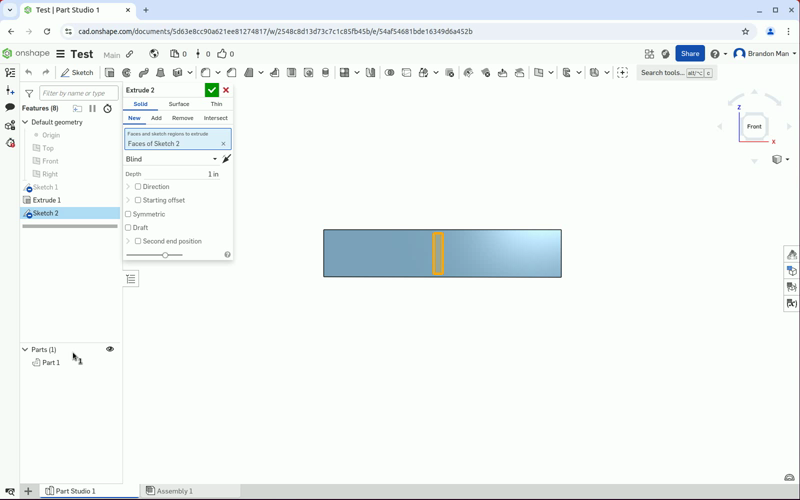
mouse_move(143, 106)
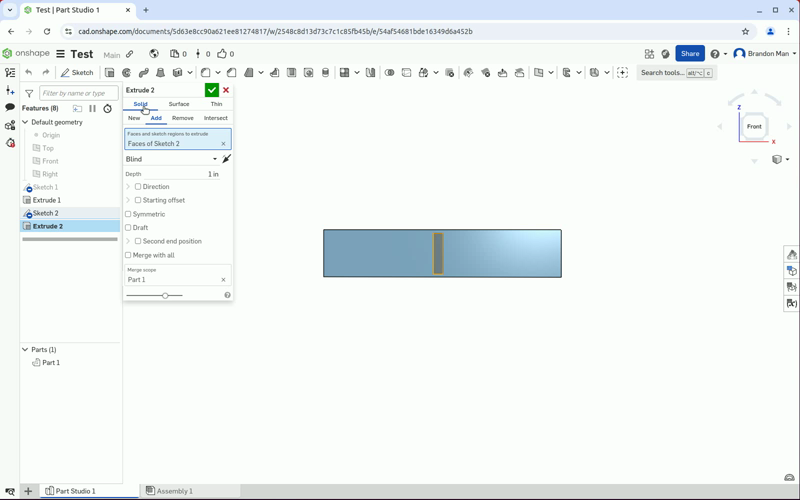
click(143, 106)
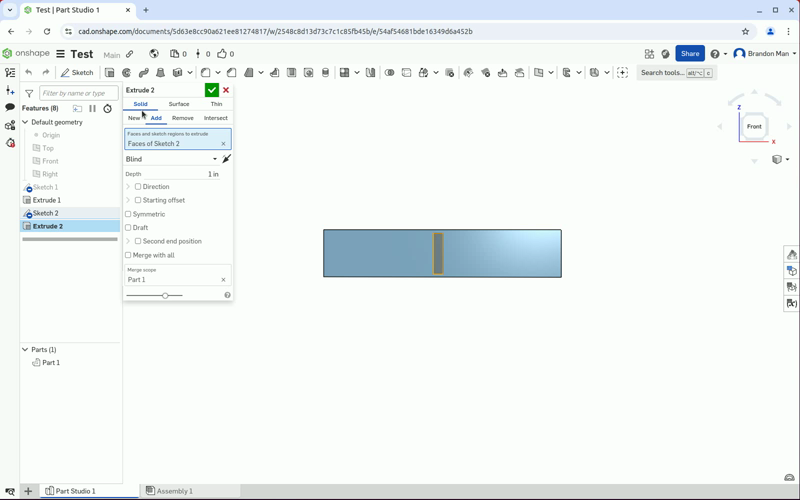
mouse_move(137, 120)
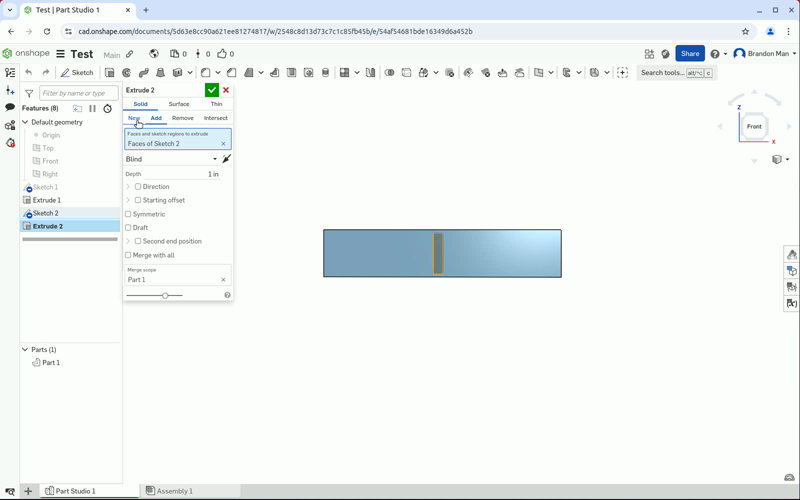
click(137, 120)
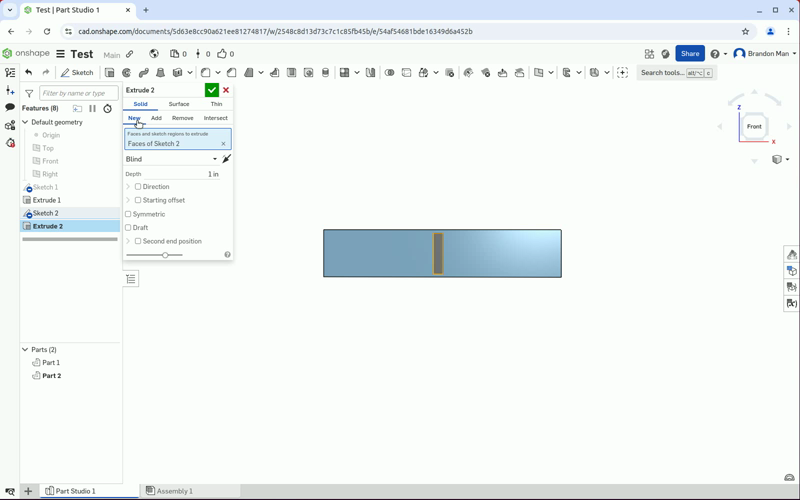
key(tab, 4)
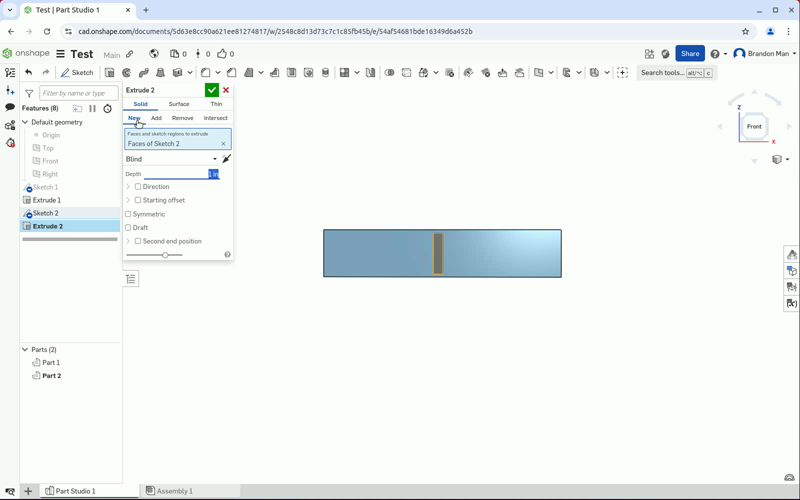
text(6.499)
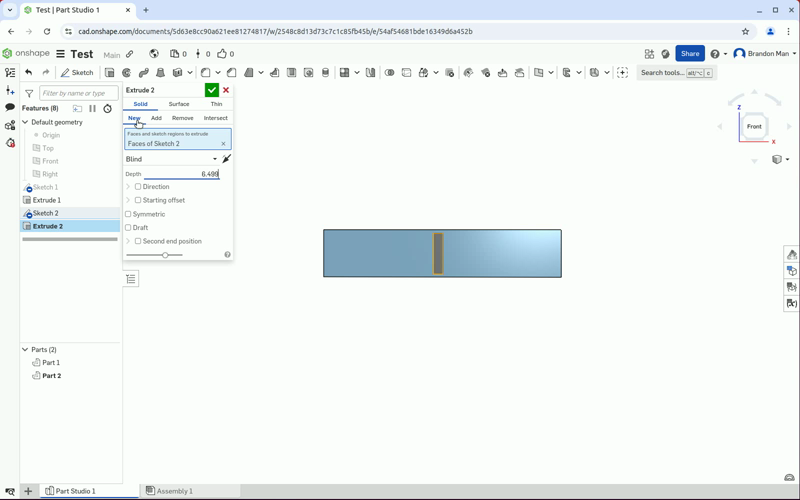
key(enter)
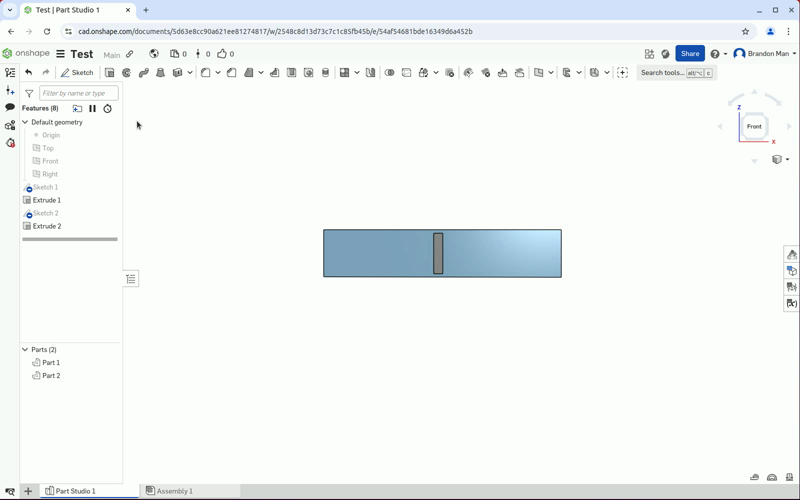
key(shift+h)
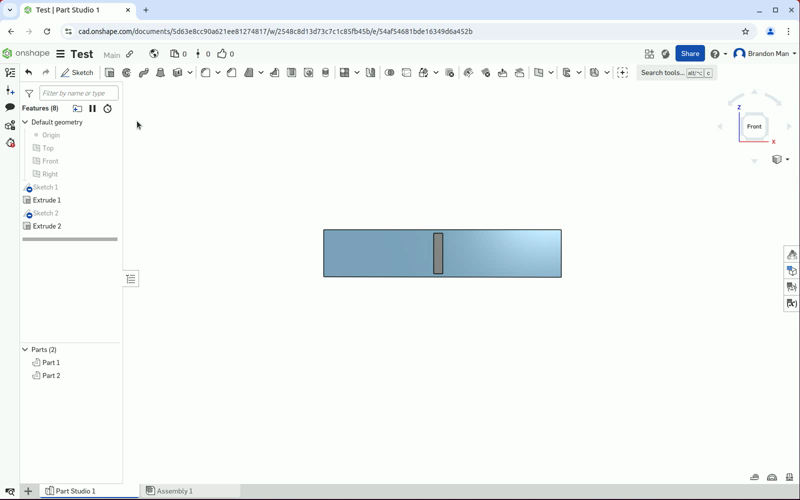
key(shift+h)
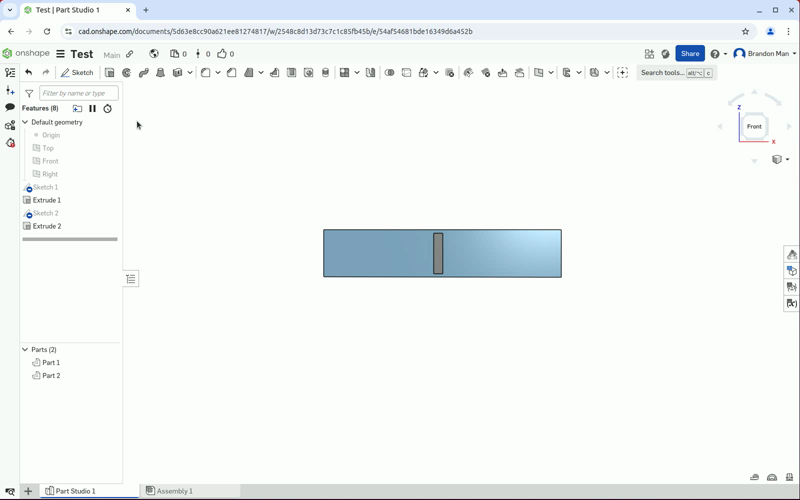
mouse_move(73, 189)
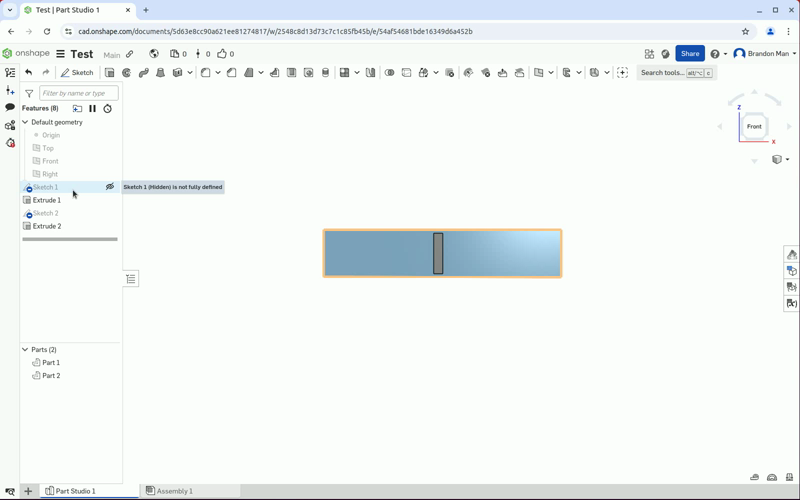
click(73, 189)
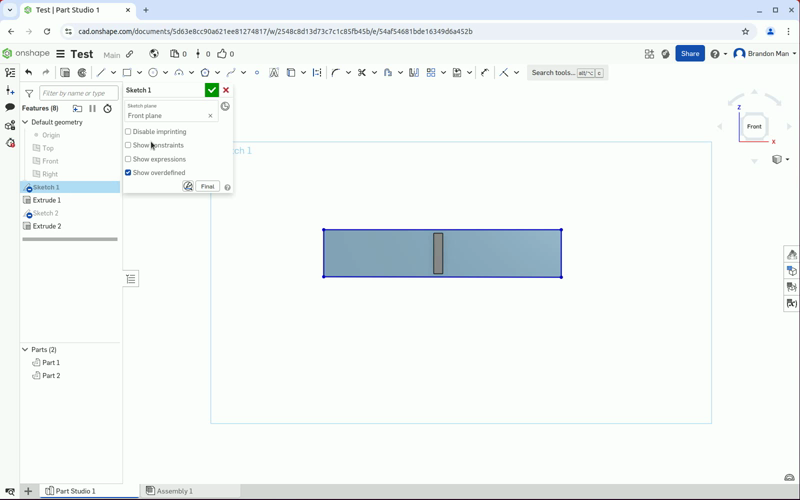
mouse_move(229, 92)
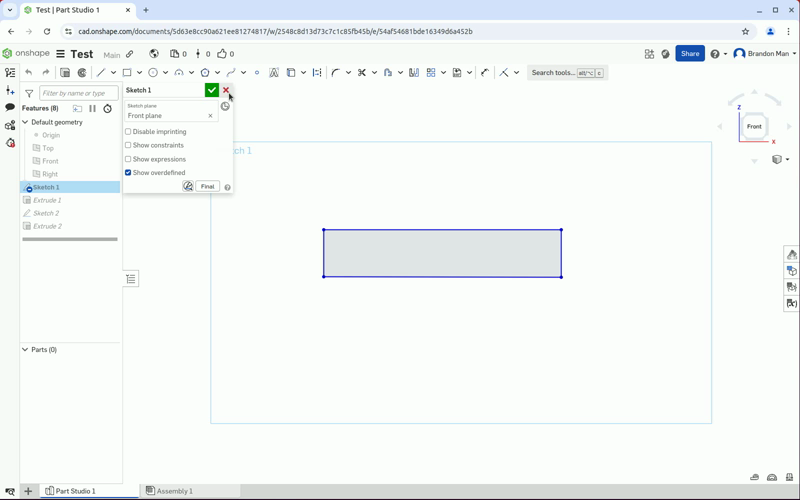
click(229, 92)
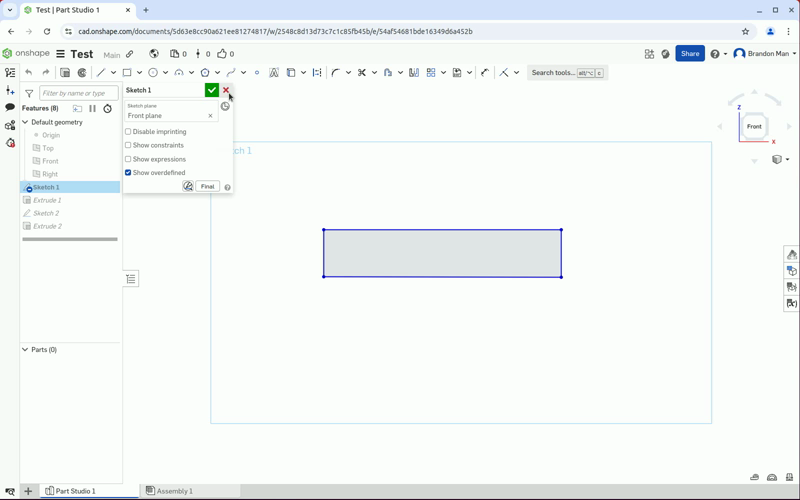
key(shift+s)
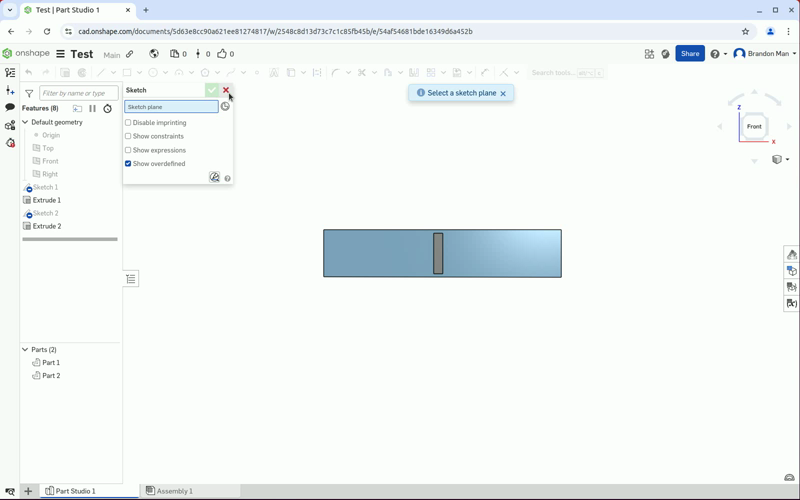
mouse_move(73, 163)
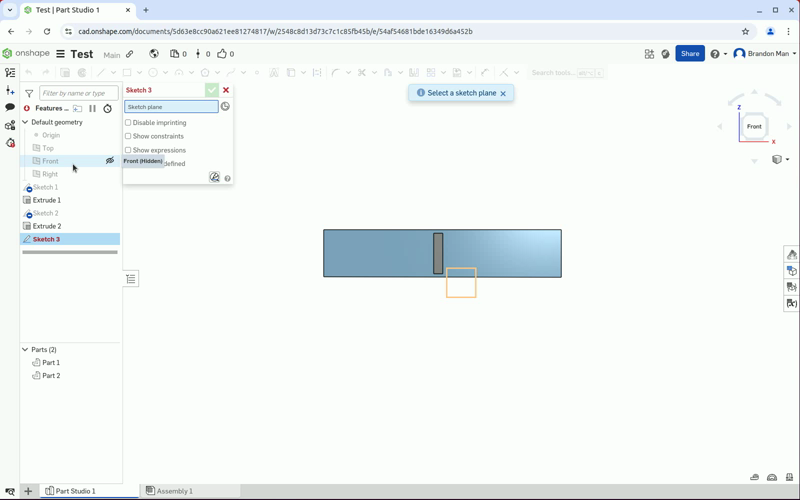
click(73, 163)
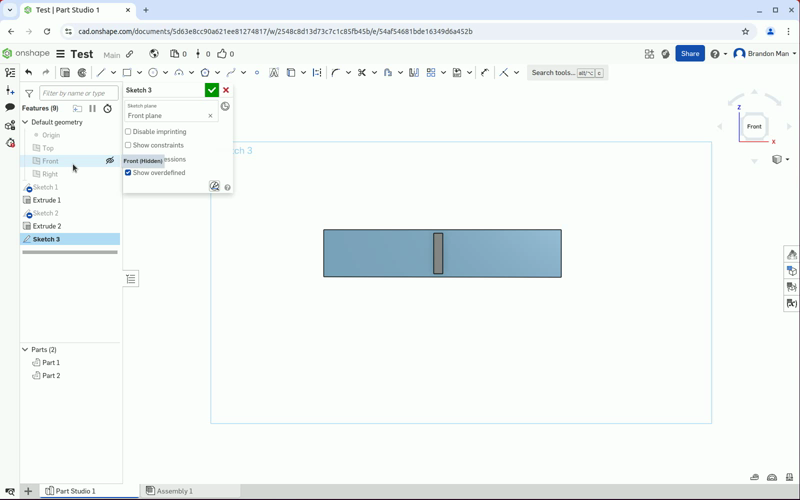
mouse_move(73, 352)
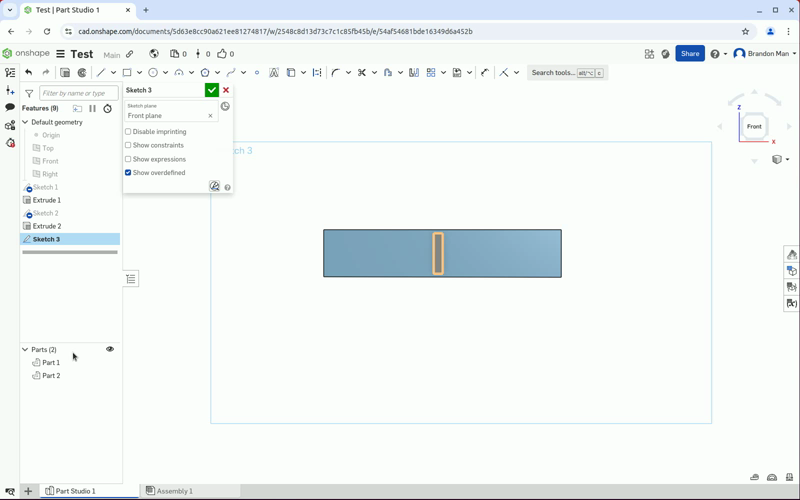
key(y)
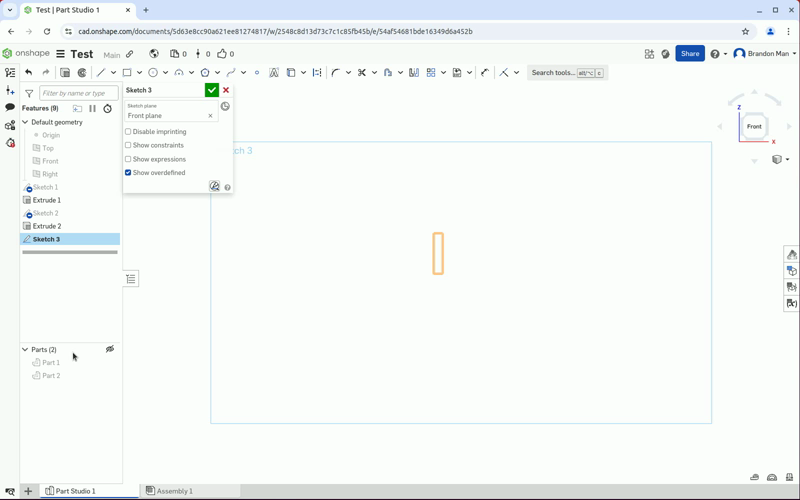
key(l)
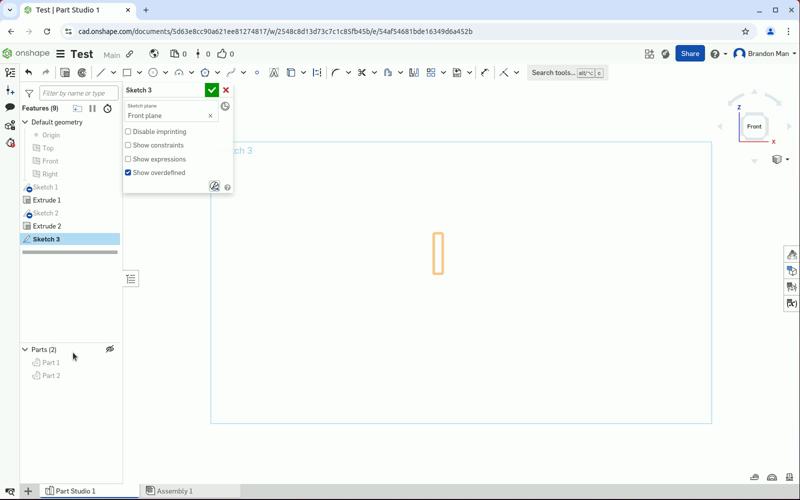
key_down(shift)
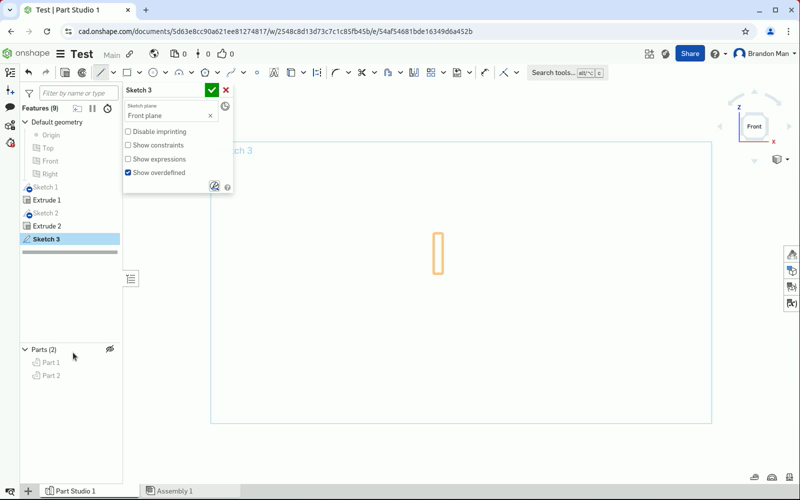
mouse_move(474, 273)
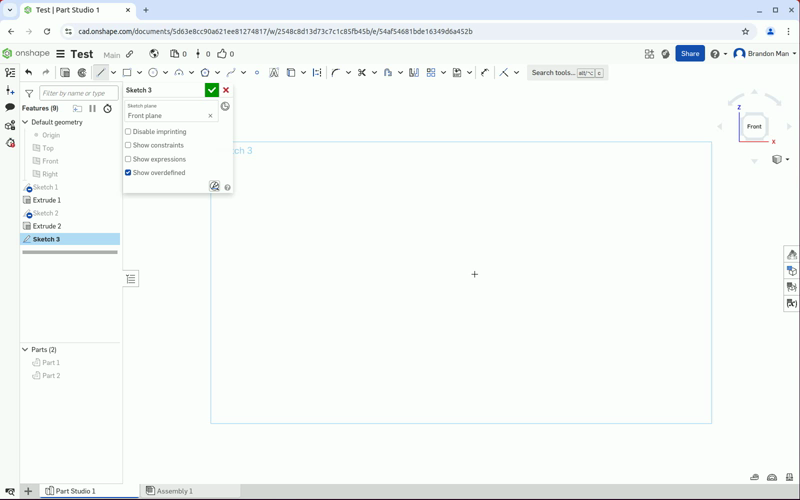
click(474, 273)
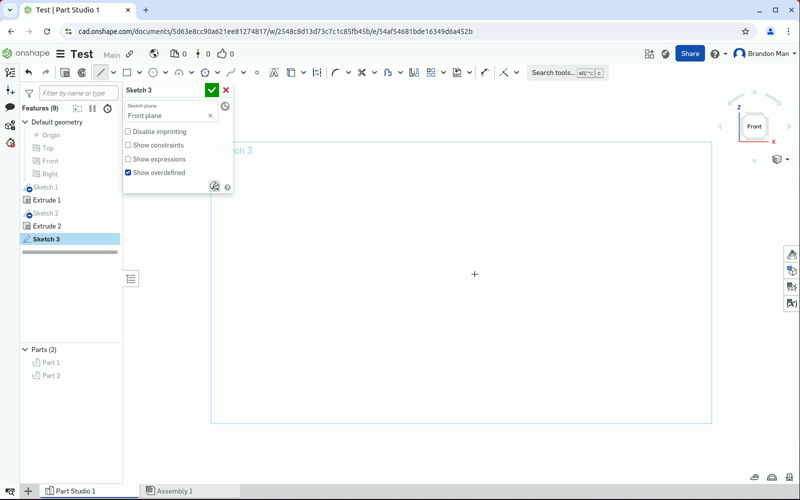
key_up(shift)
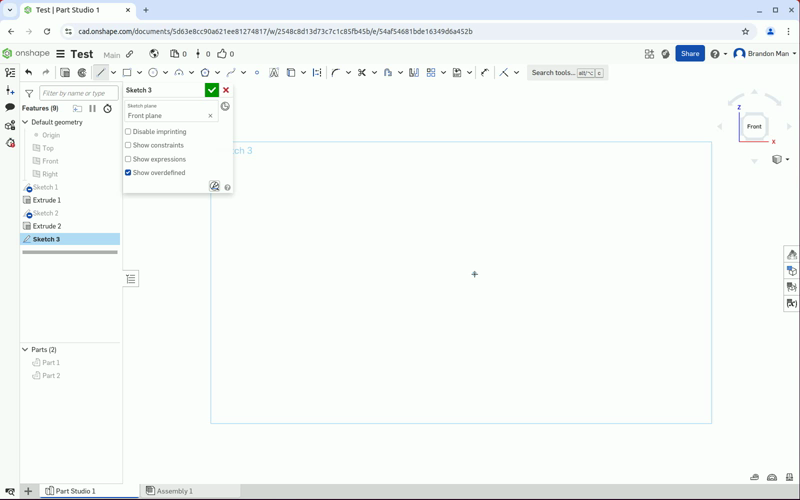
key_down(shift)
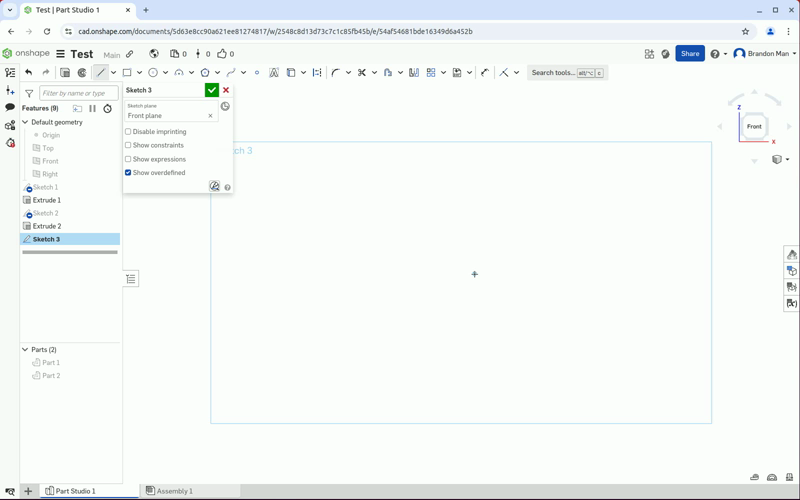
mouse_move(504, 273)
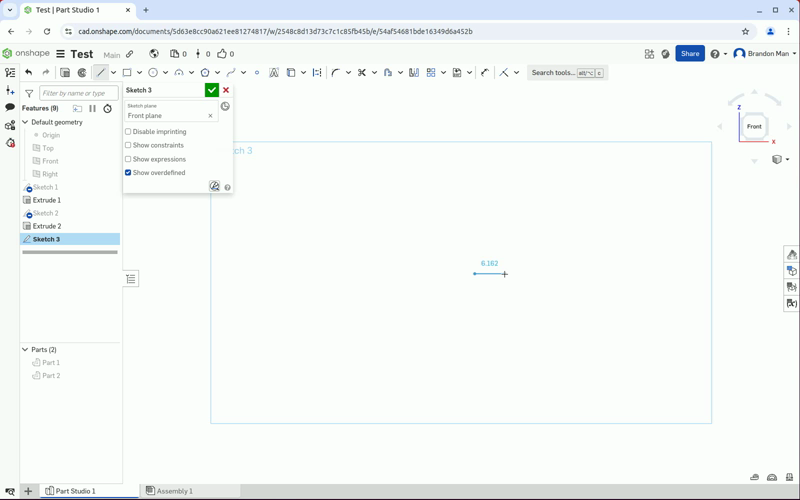
mouse_move(483, 273)
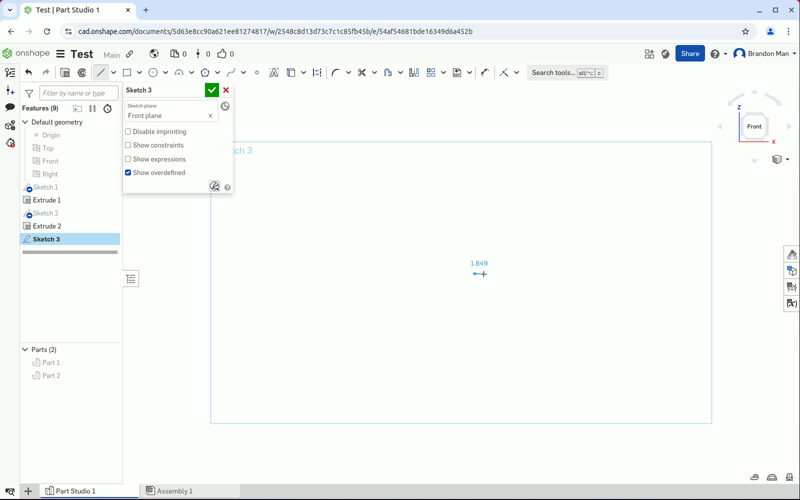
click(483, 273)
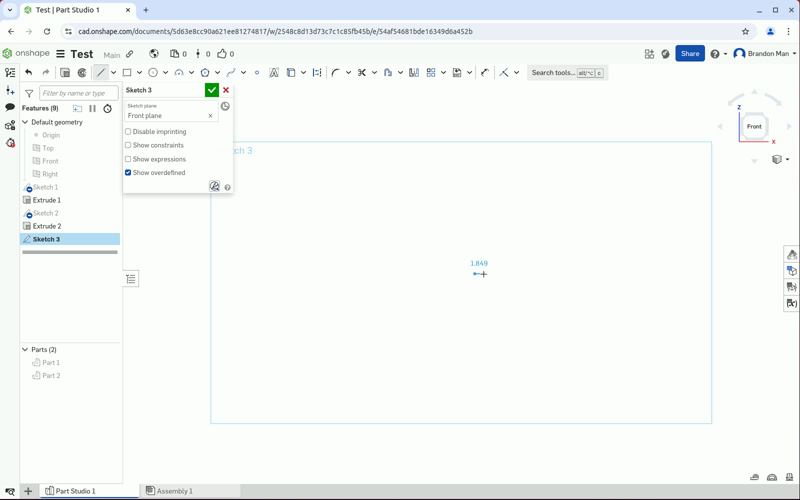
key_up(shift)
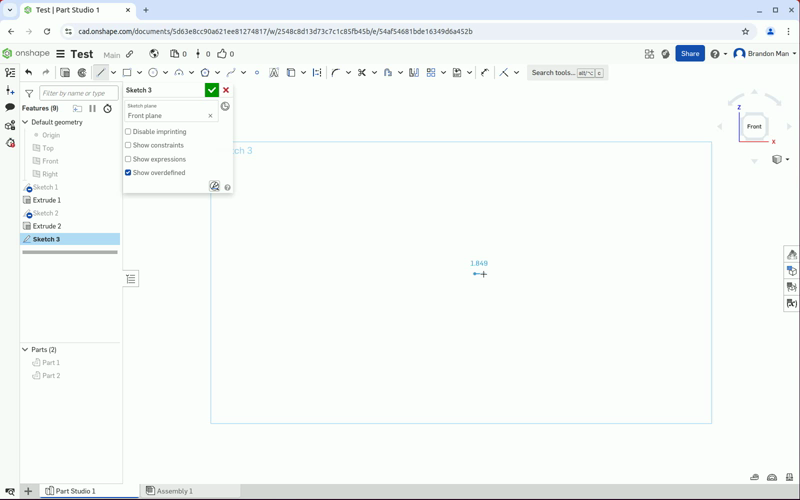
key_down(shift)
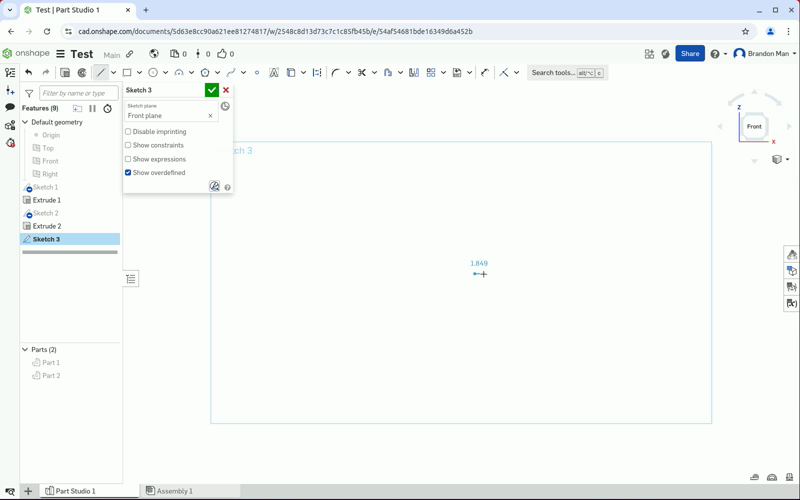
mouse_move(513, 273)
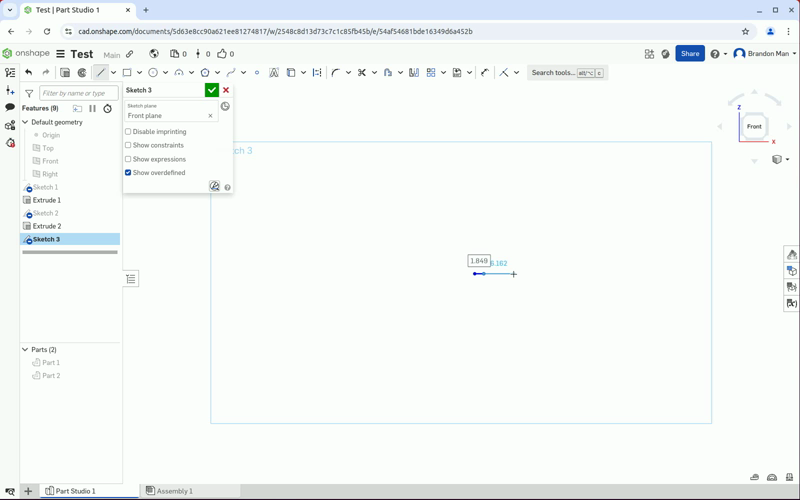
mouse_move(483, 233)
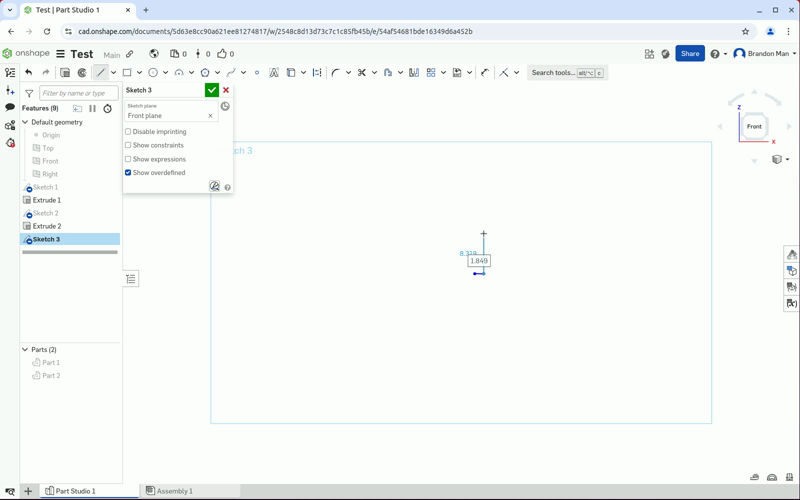
click(483, 233)
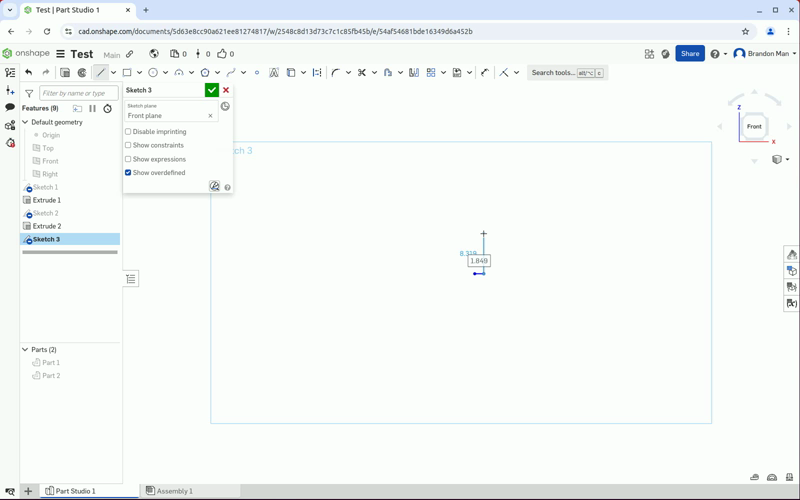
key_up(shift)
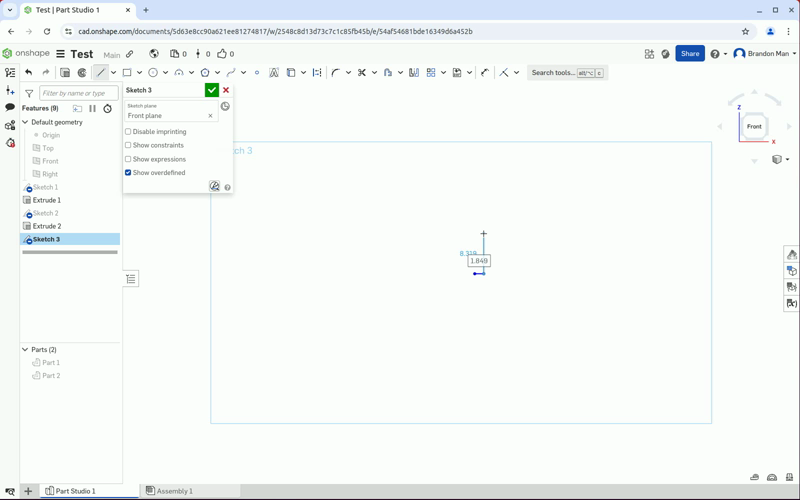
key_down(shift)
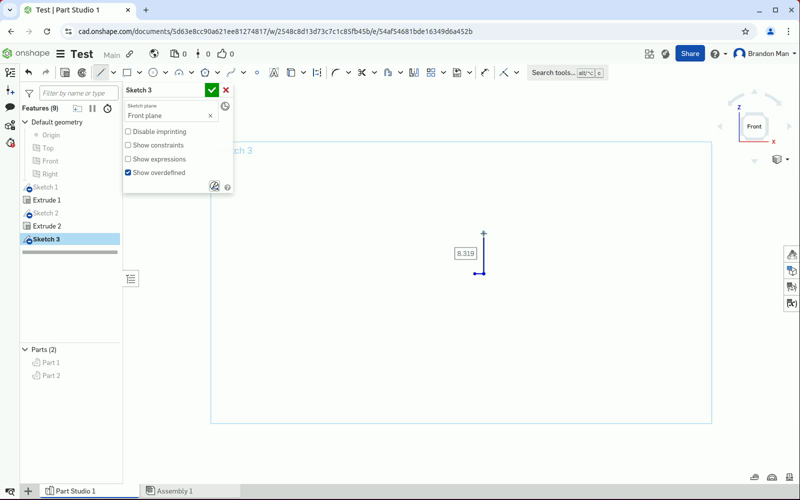
mouse_move(513, 233)
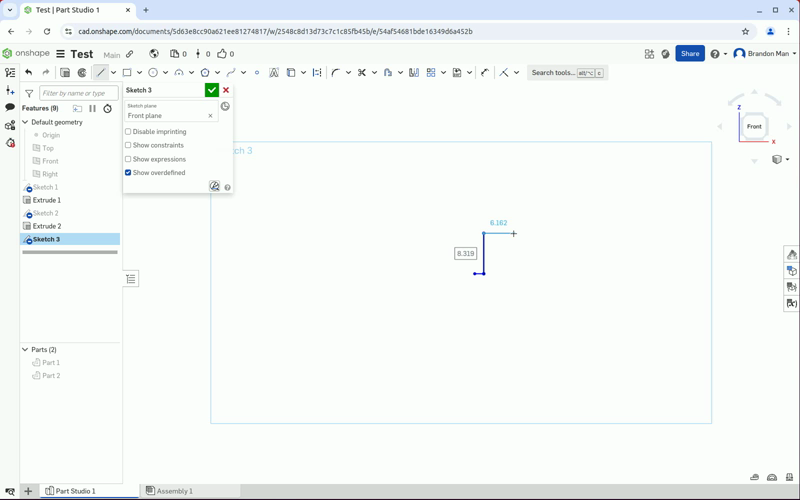
mouse_move(474, 233)
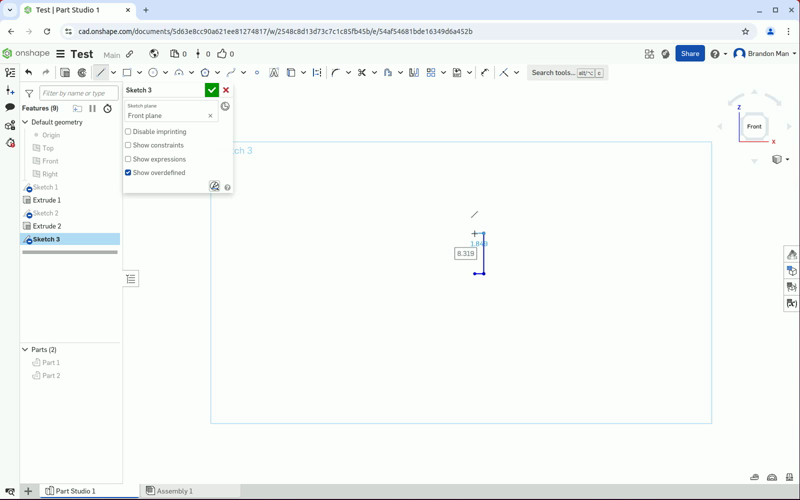
click(474, 233)
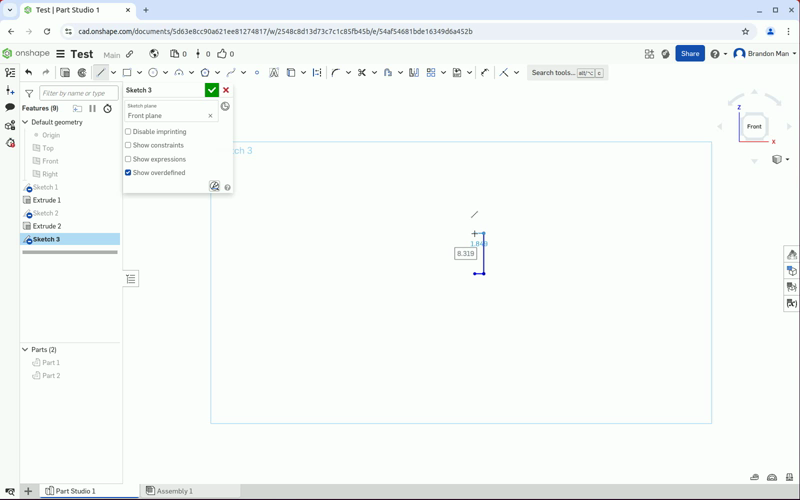
key_up(shift)
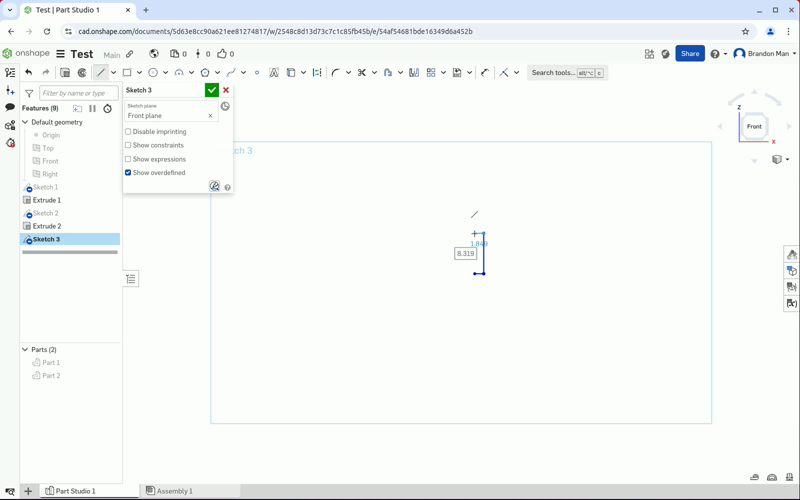
mouse_move(504, 233)
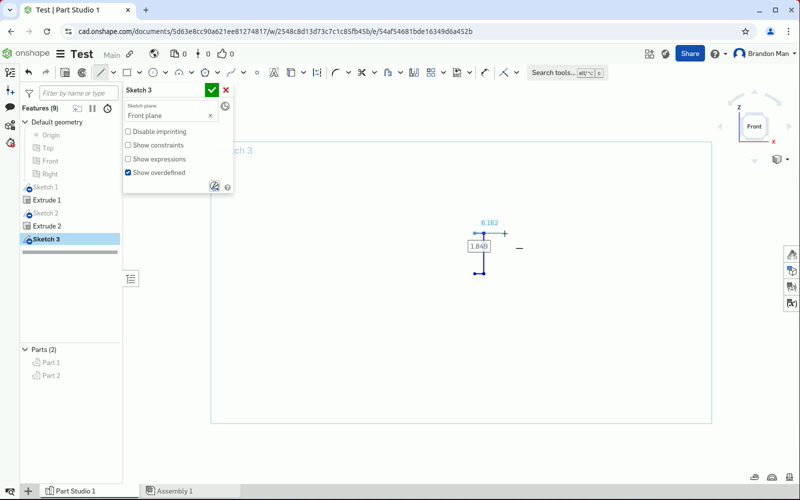
key_down(shift)
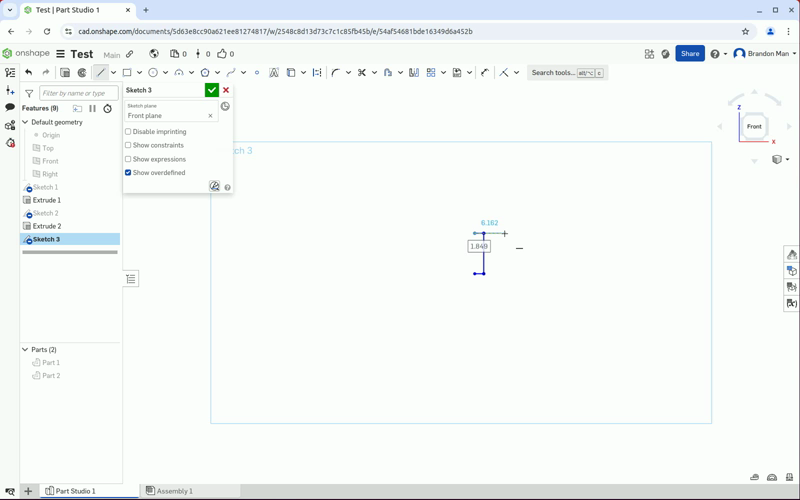
mouse_move(474, 273)
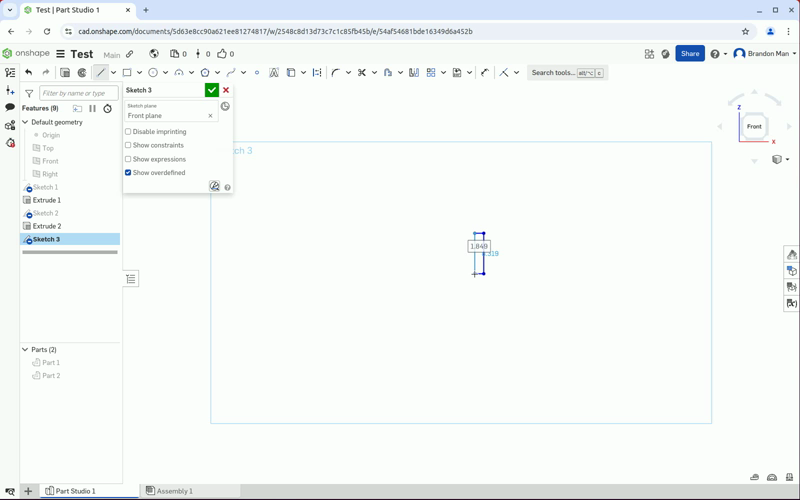
key_up(shift)
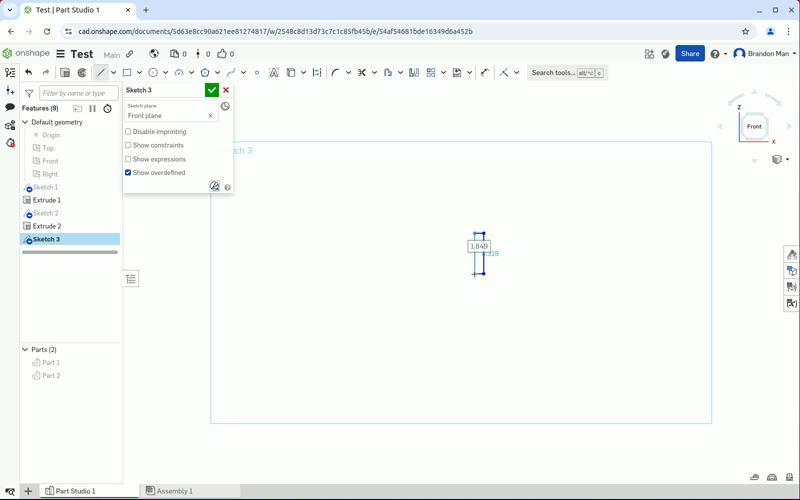
click(474, 273)
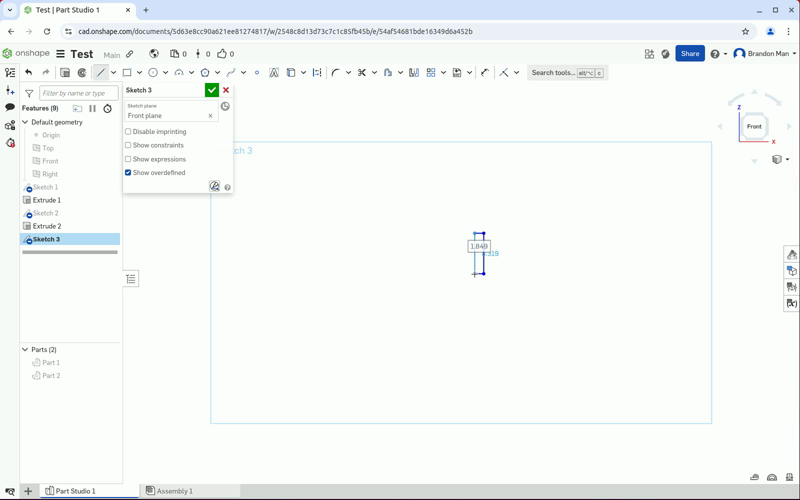
key(esc)
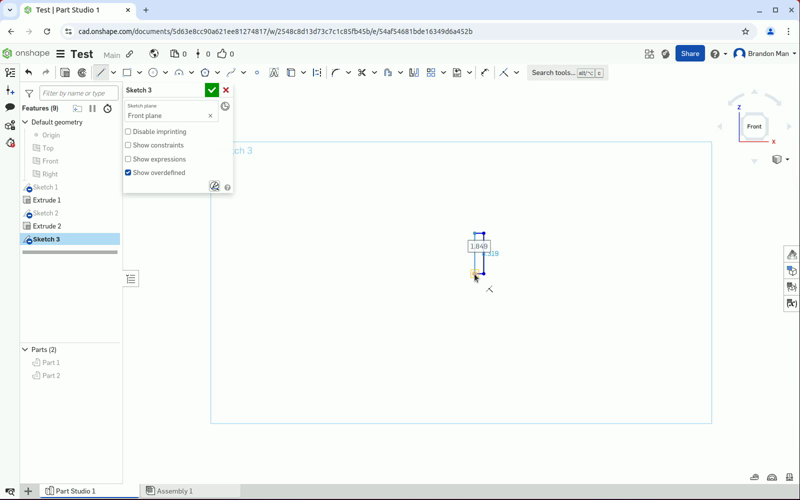
mouse_move(482, 272)
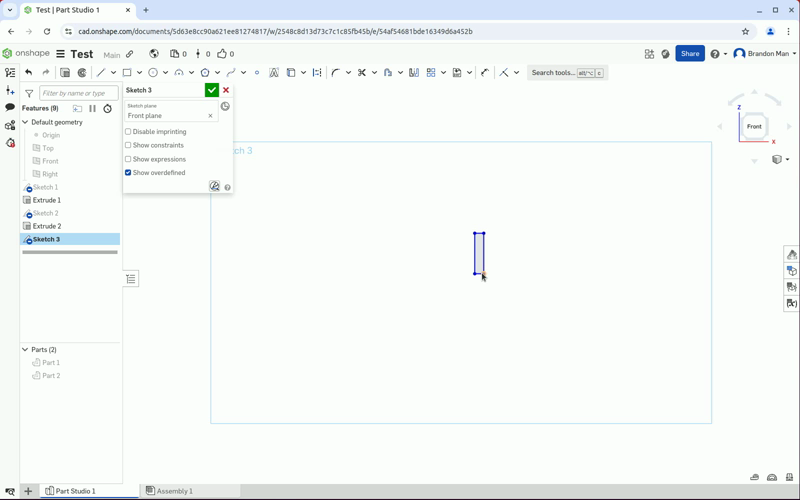
scroll(6)
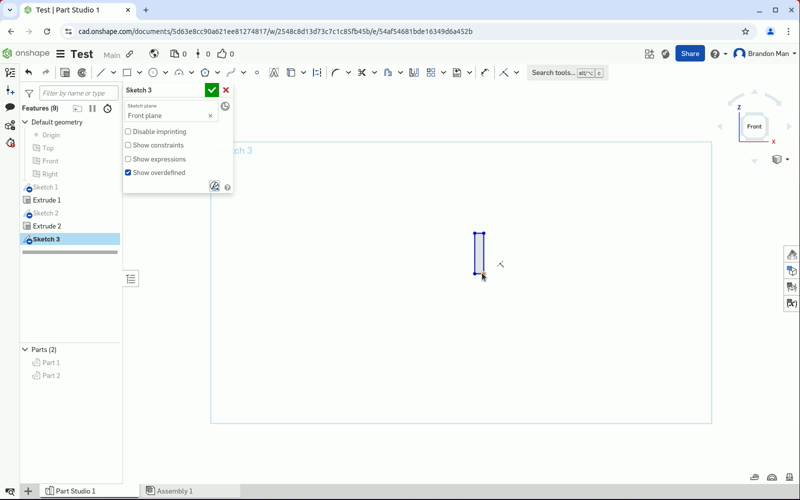
scroll(6)
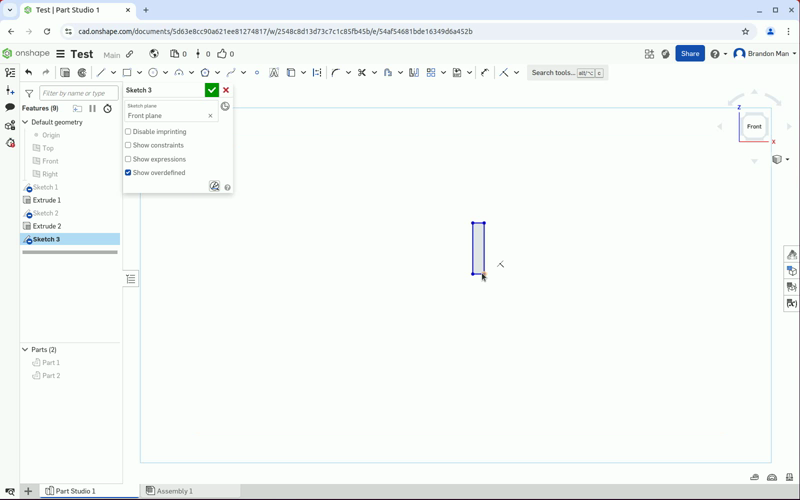
scroll(6)
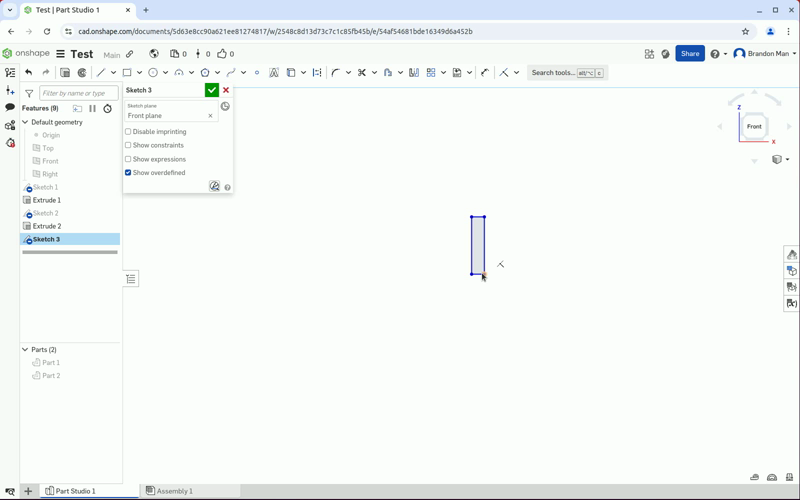
scroll(6)
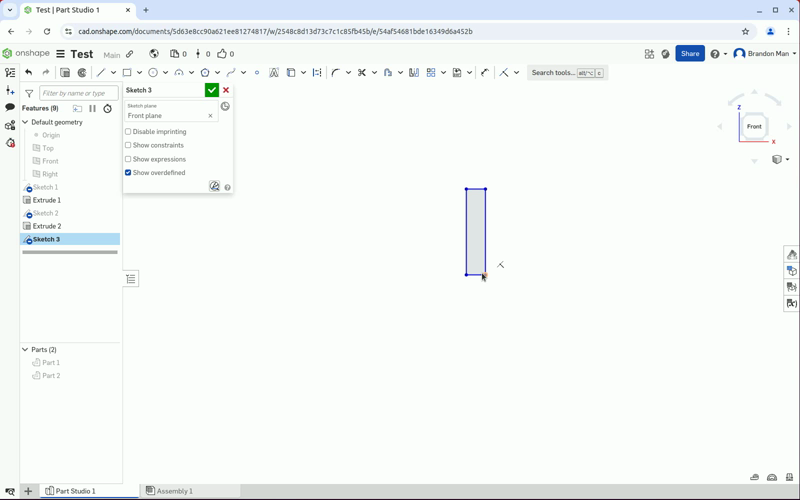
scroll(6)
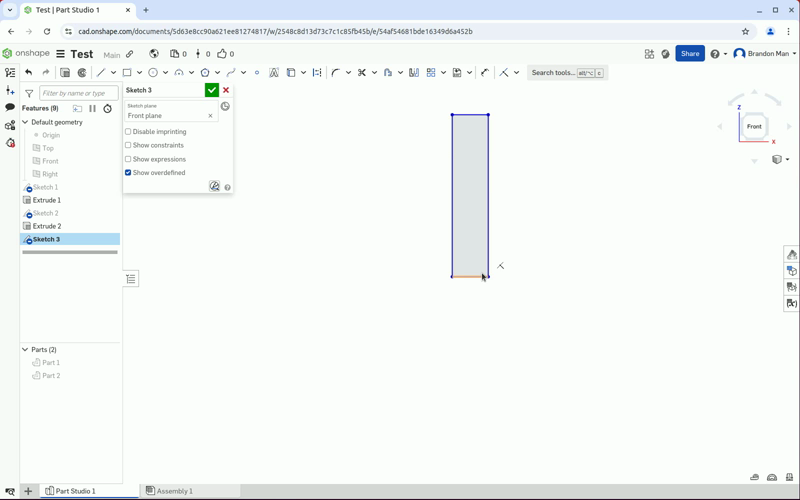
scroll(6)
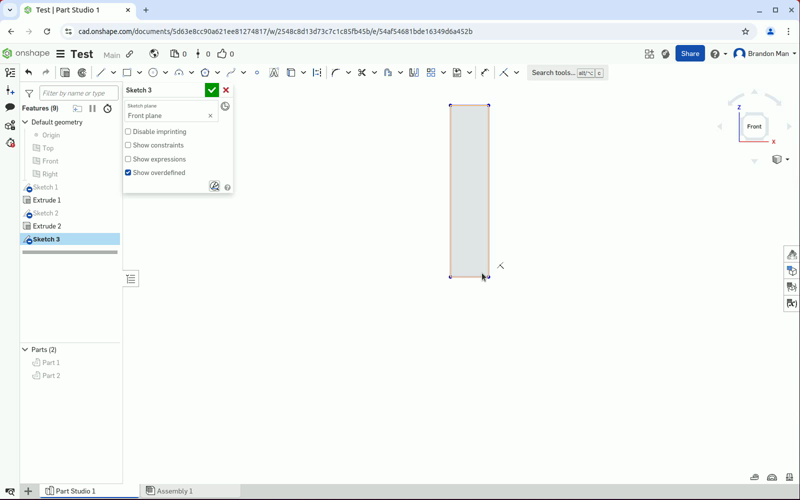
scroll(6)
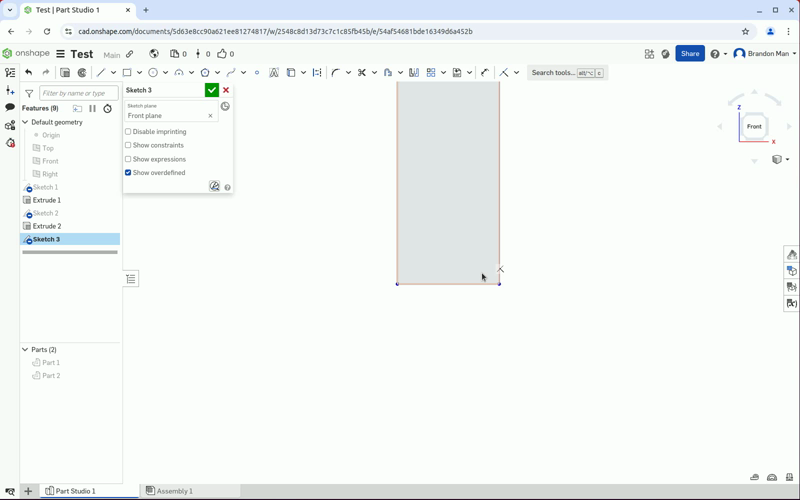
click(482, 272)
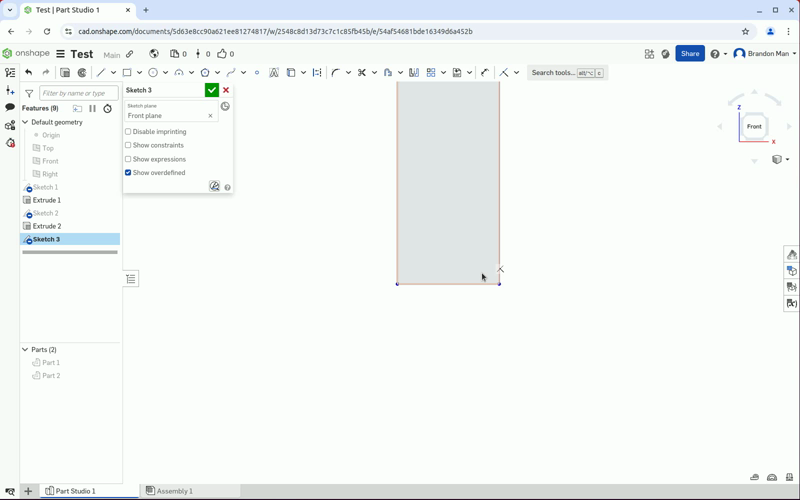
scroll(-6)
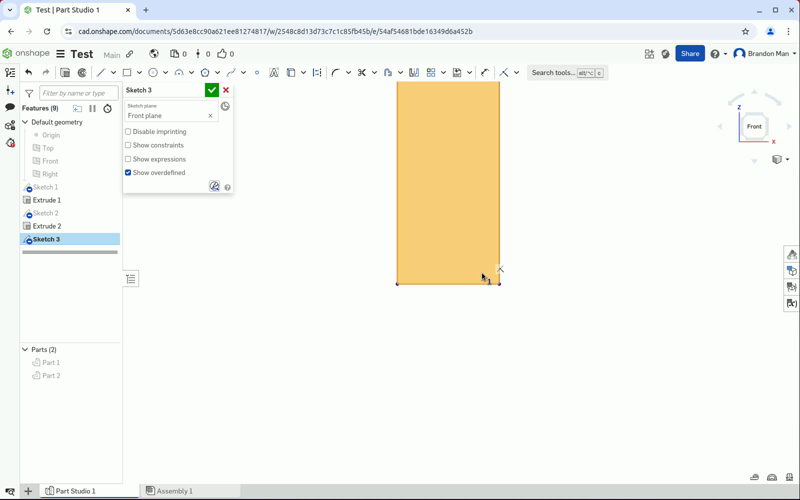
scroll(-6)
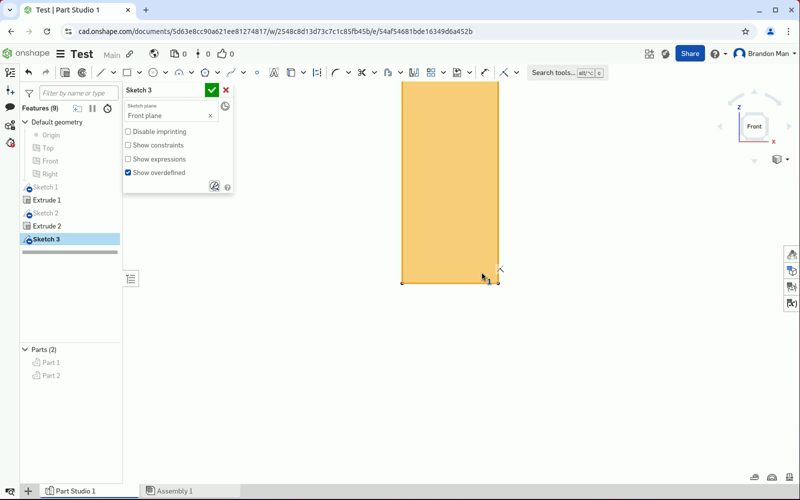
scroll(-6)
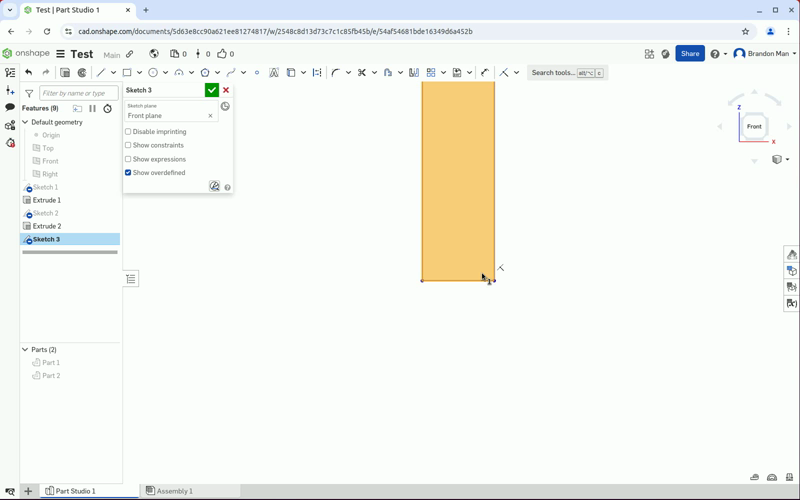
scroll(-6)
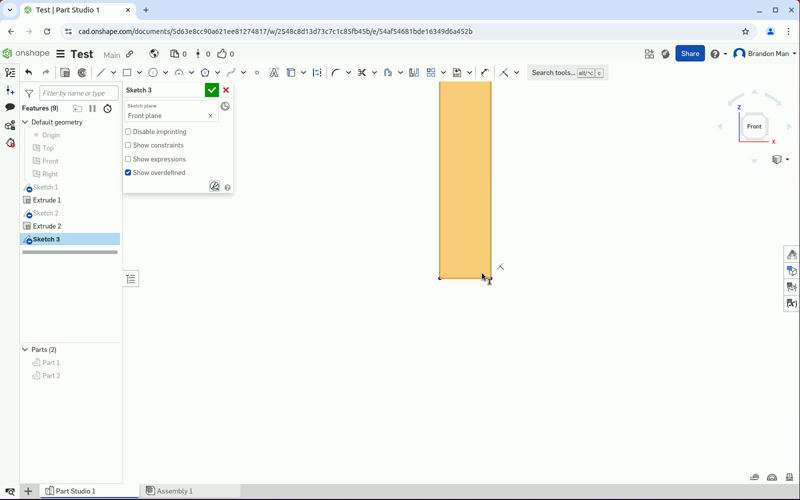
scroll(-6)
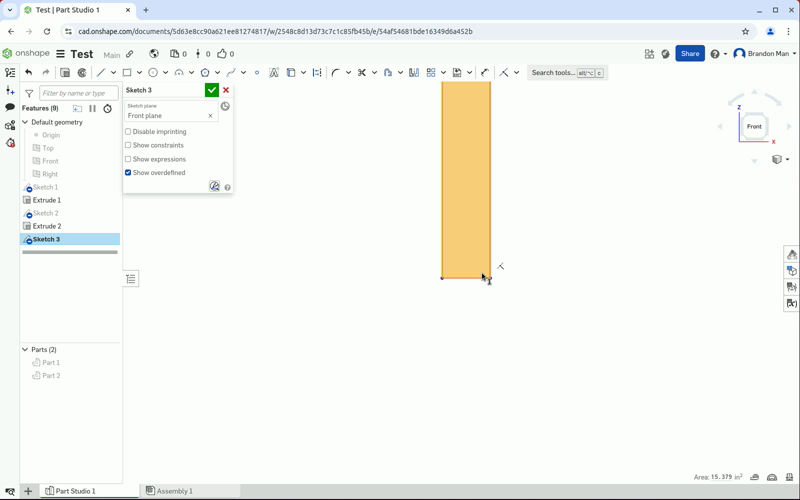
scroll(-6)
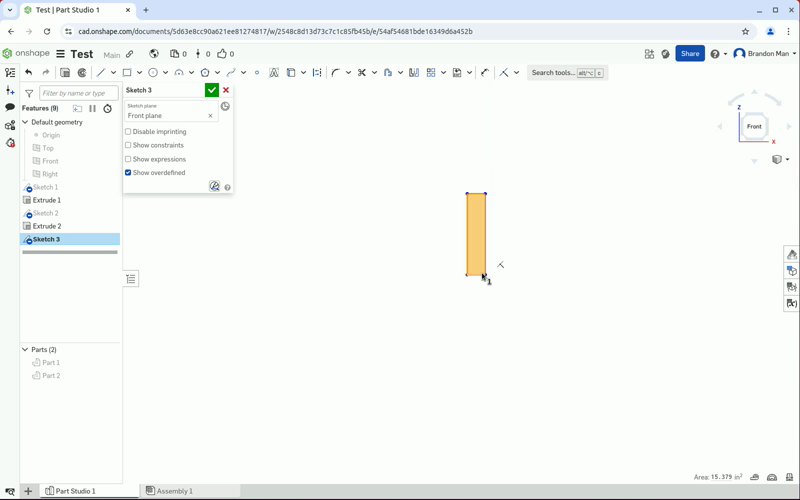
scroll(-6)
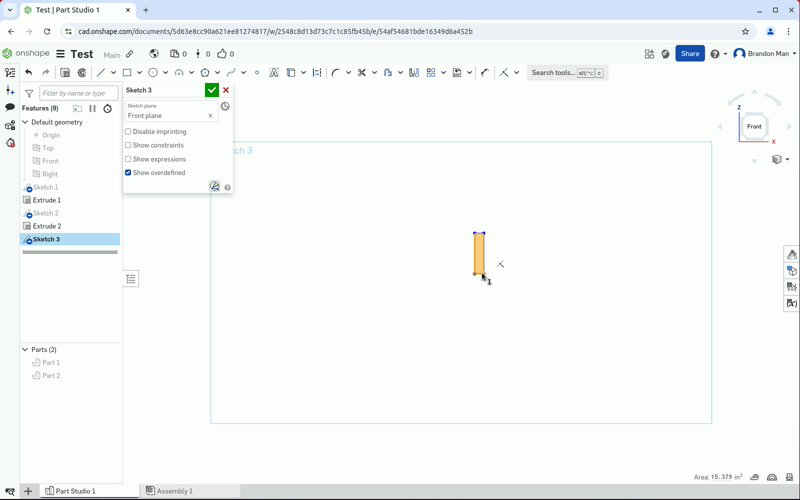
mouse_move(73, 352)
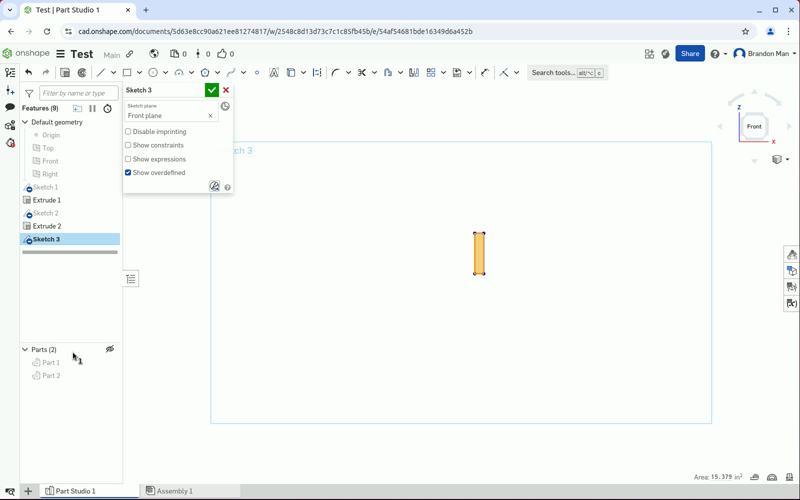
key(shift+y)
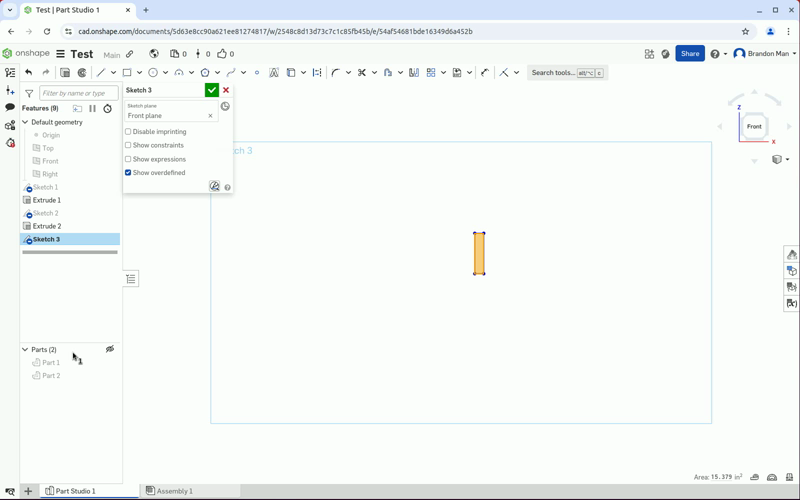
key(shift+e)
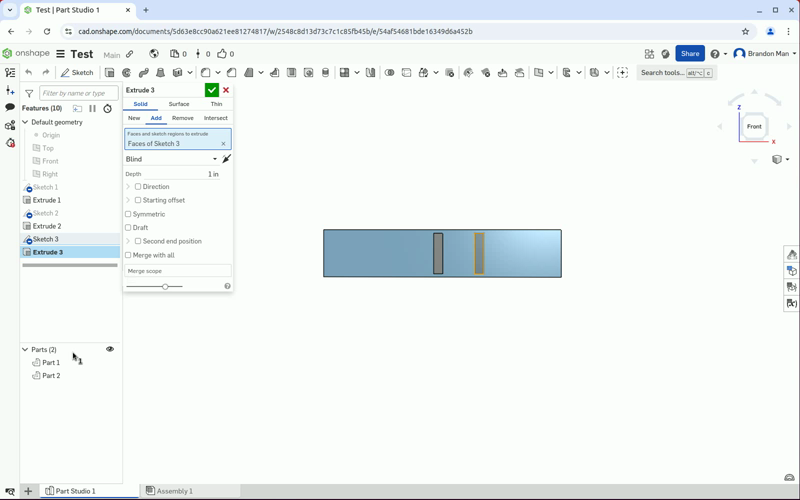
mouse_move(143, 106)
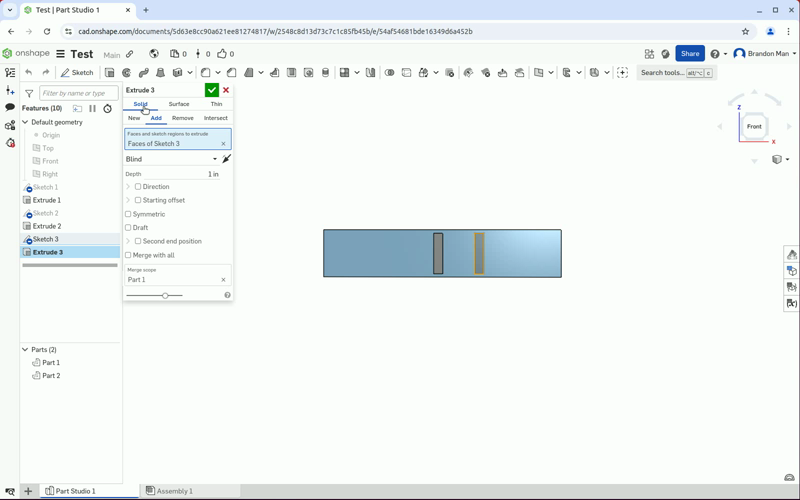
click(143, 106)
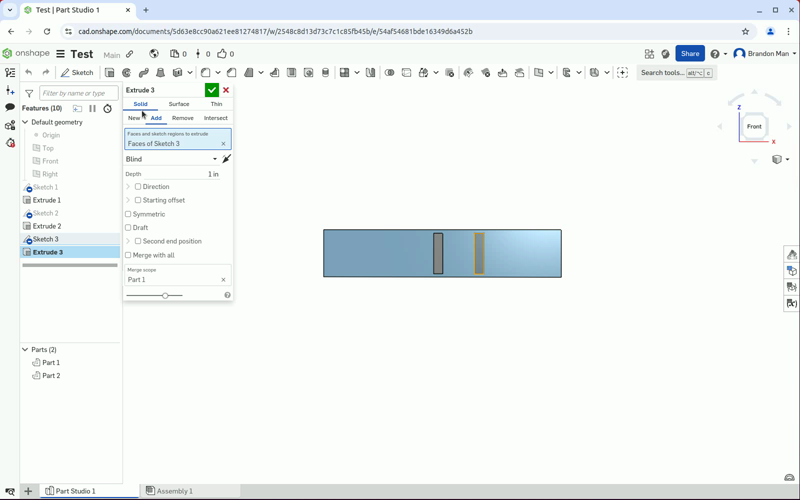
mouse_move(137, 120)
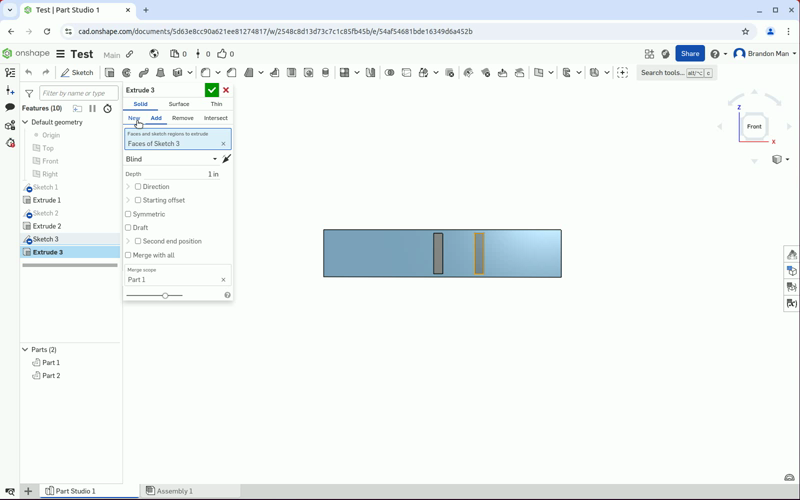
click(137, 120)
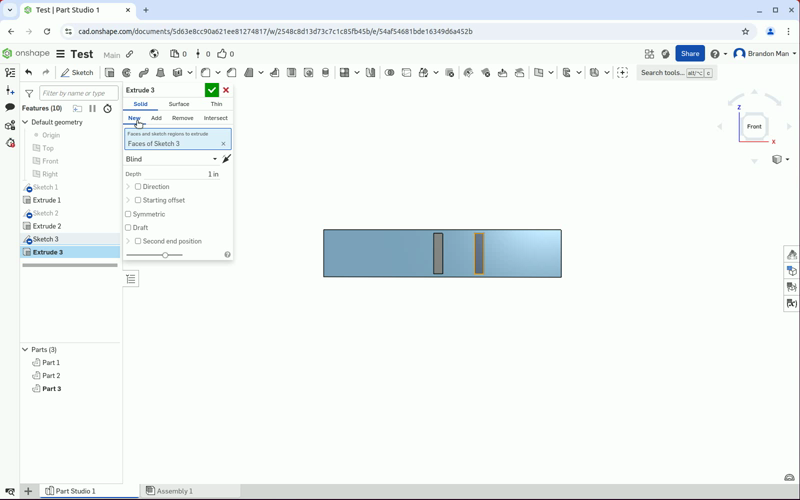
key(tab, 4)
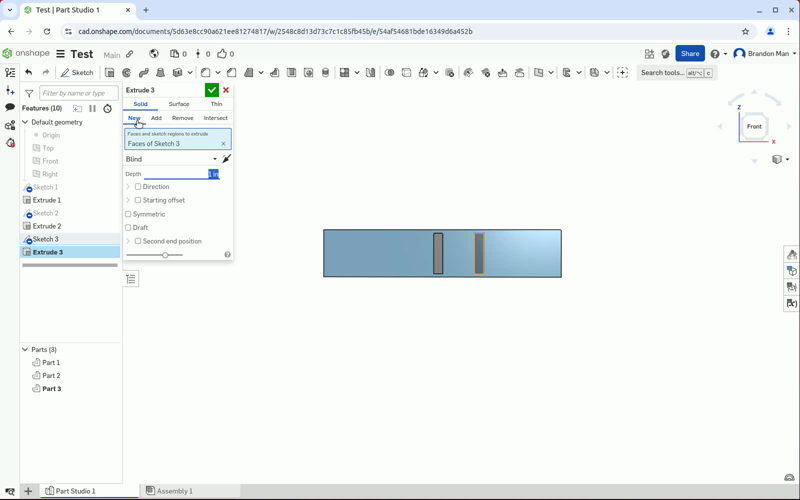
text(6.499)
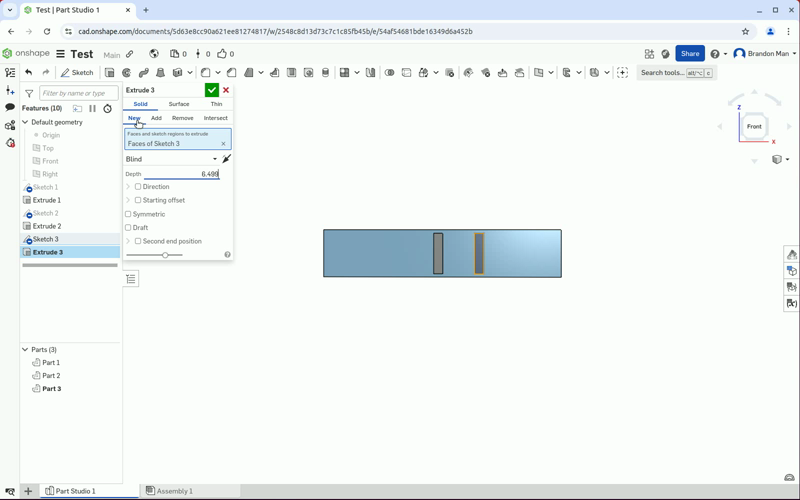
key(enter)
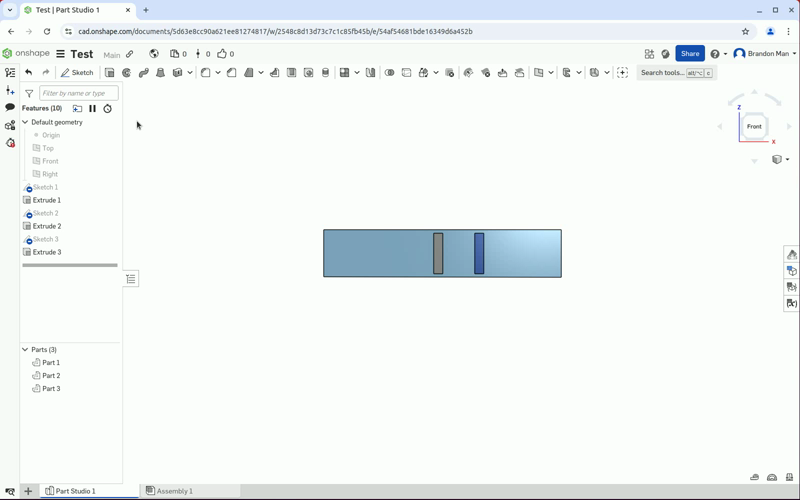
key(shift+h)
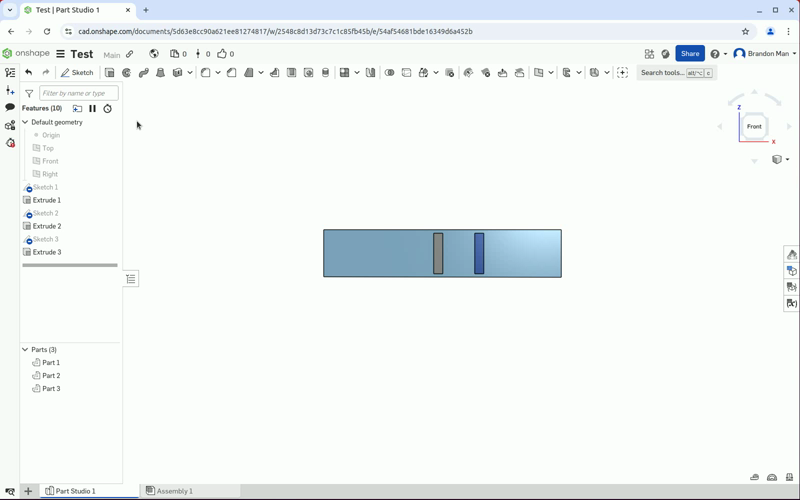
key(shift+h)
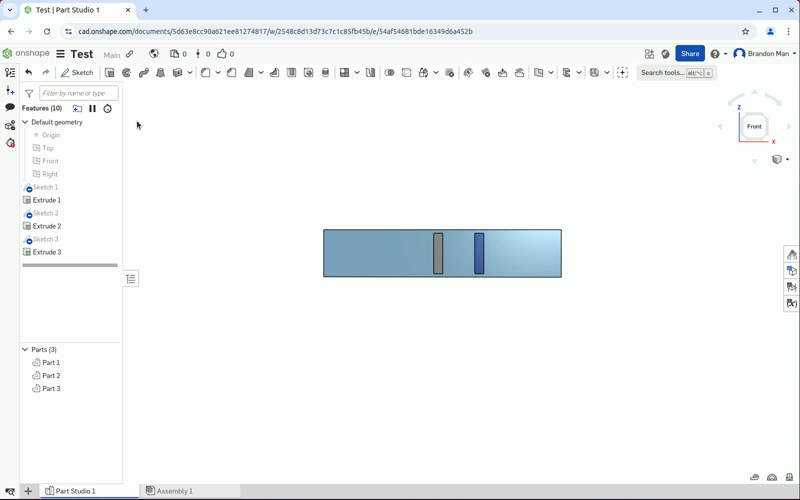
mouse_move(73, 189)
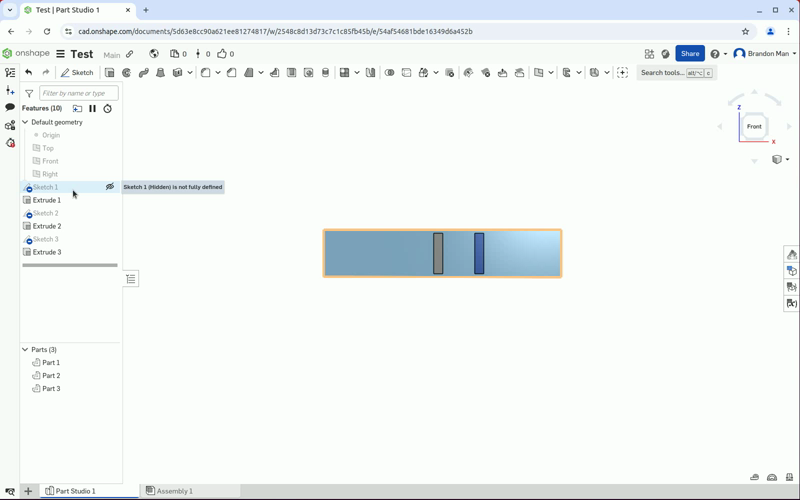
click(73, 189)
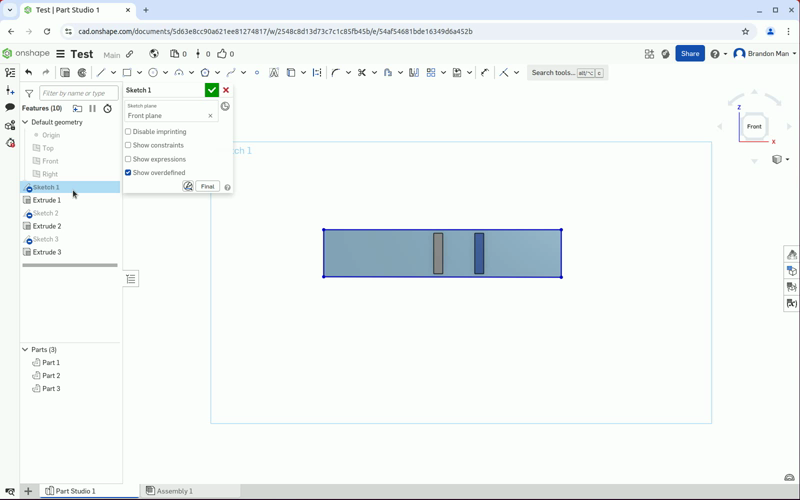
mouse_move(229, 92)
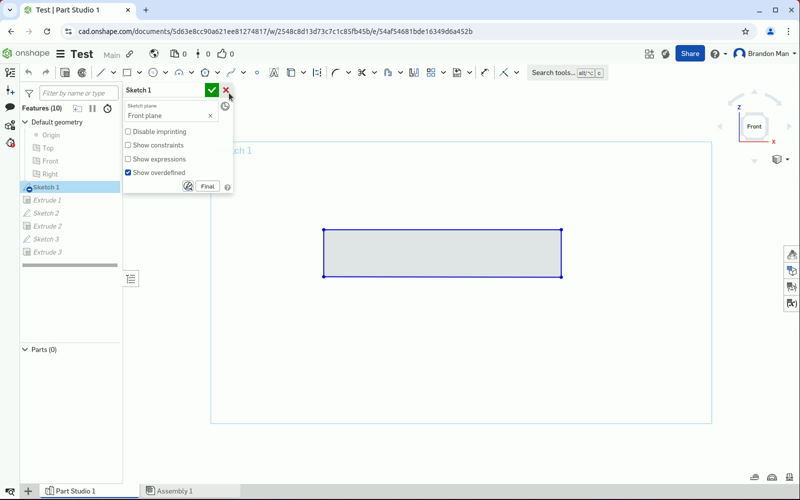
click(229, 92)
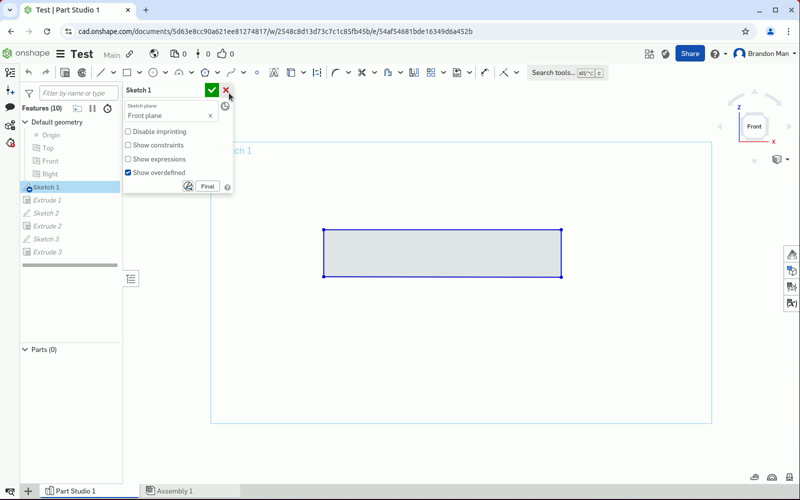
key(shift+s)
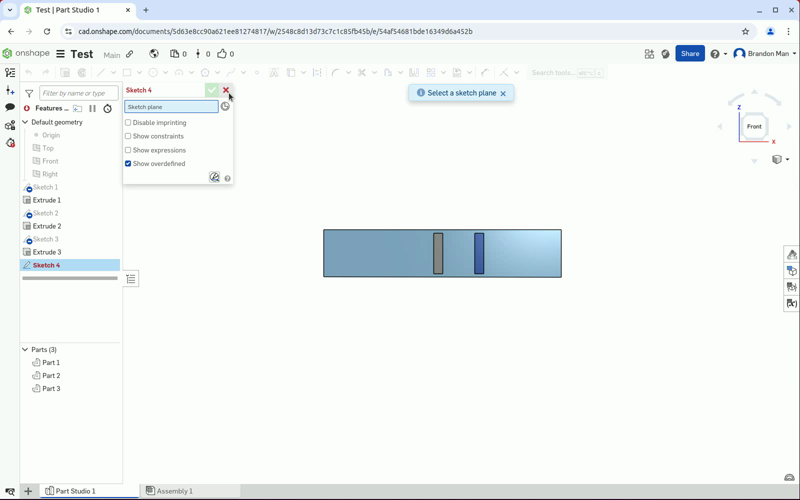
mouse_move(73, 163)
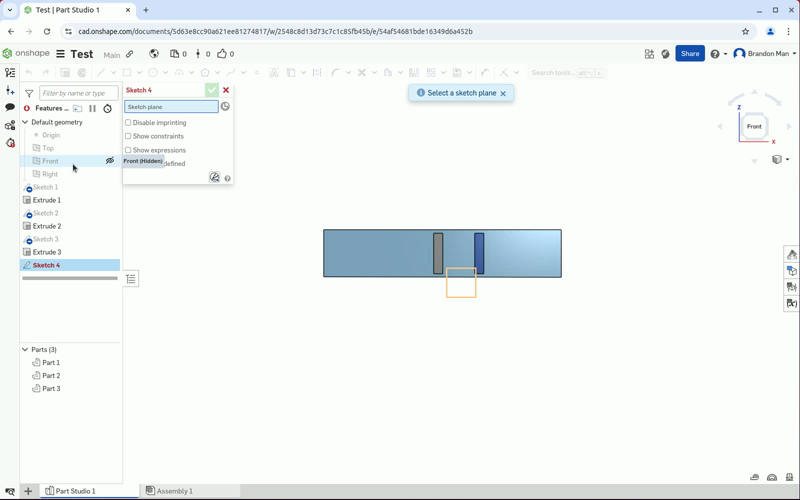
click(73, 163)
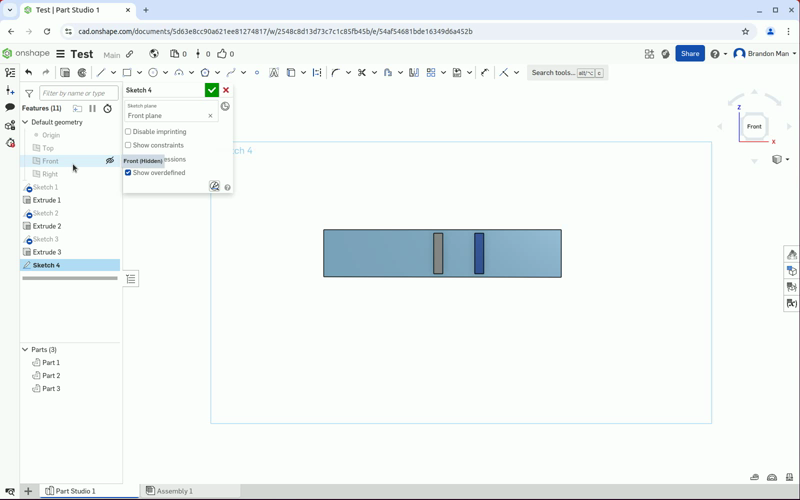
mouse_move(73, 352)
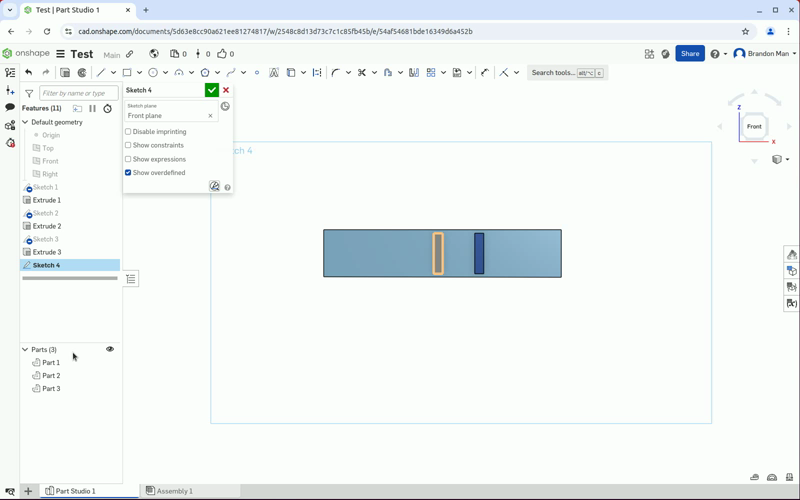
key(y)
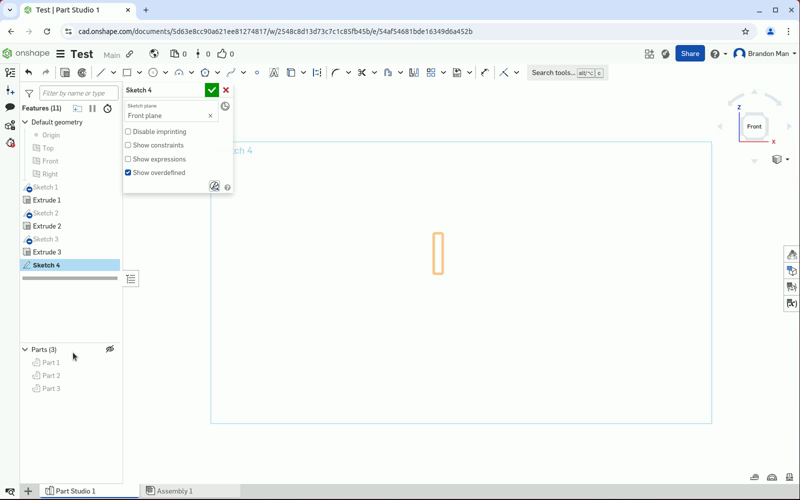
key(l)
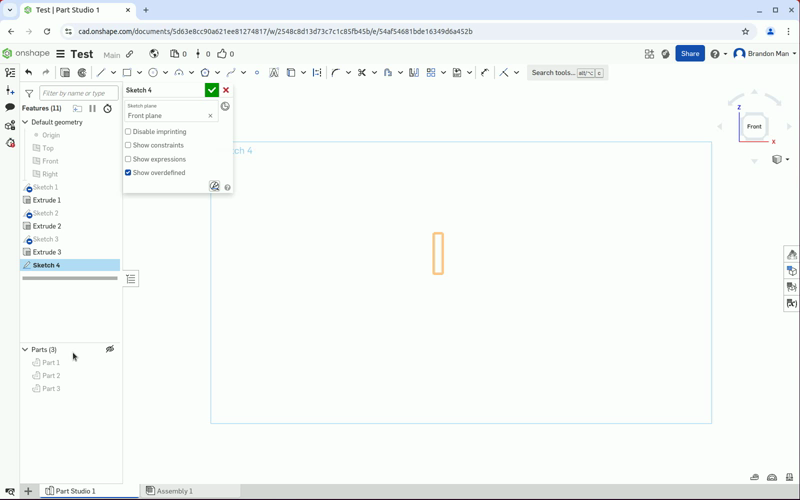
key_down(shift)
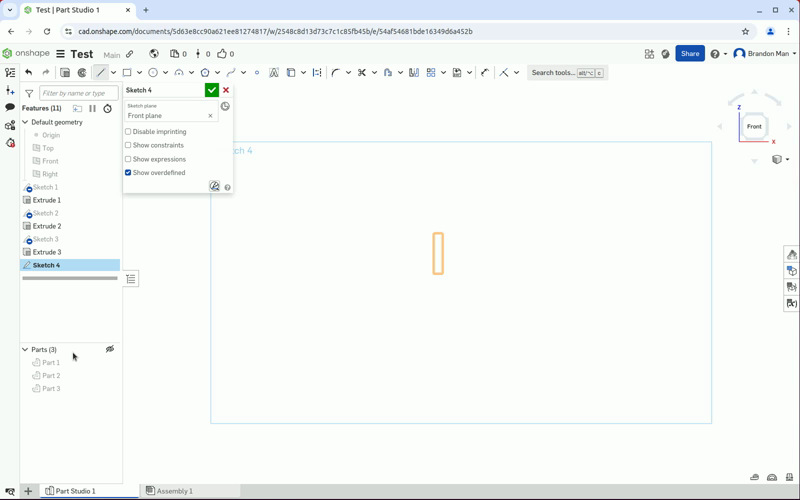
mouse_move(506, 273)
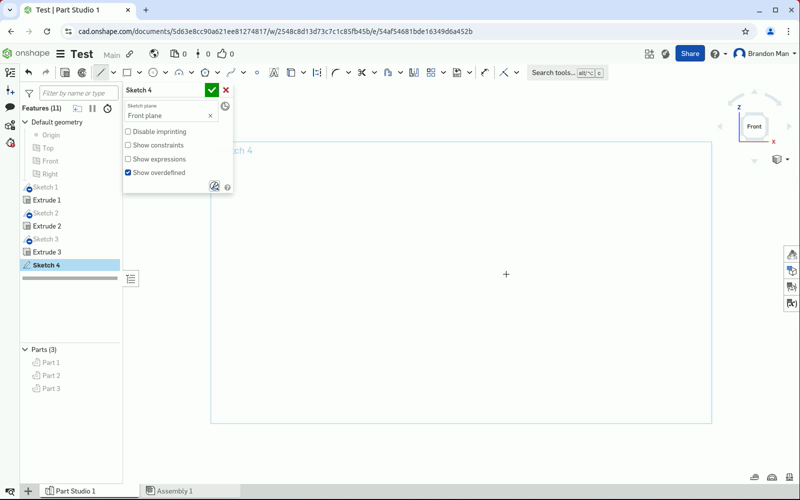
click(506, 273)
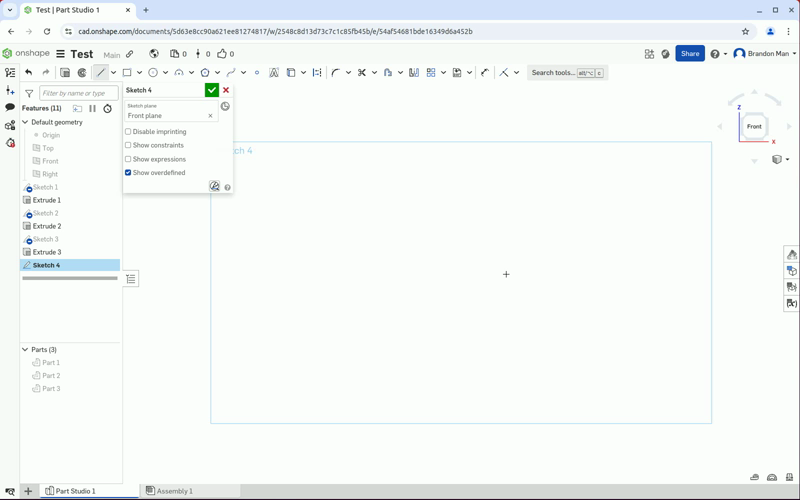
key_up(shift)
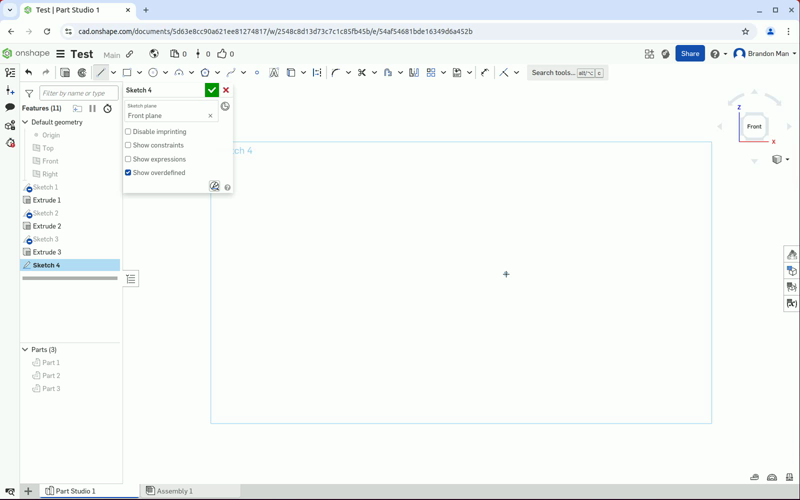
key_down(shift)
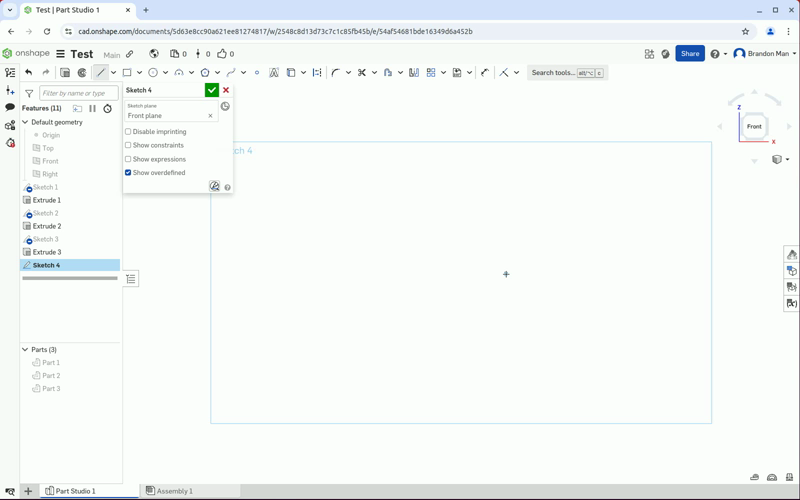
mouse_move(536, 273)
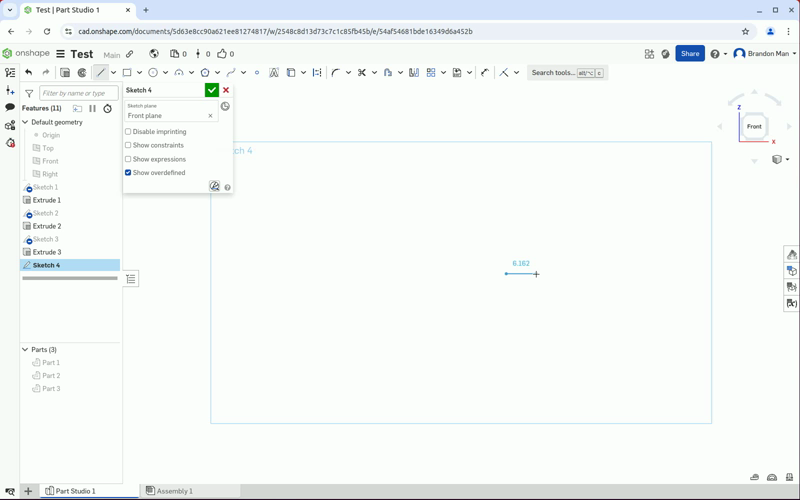
mouse_move(515, 273)
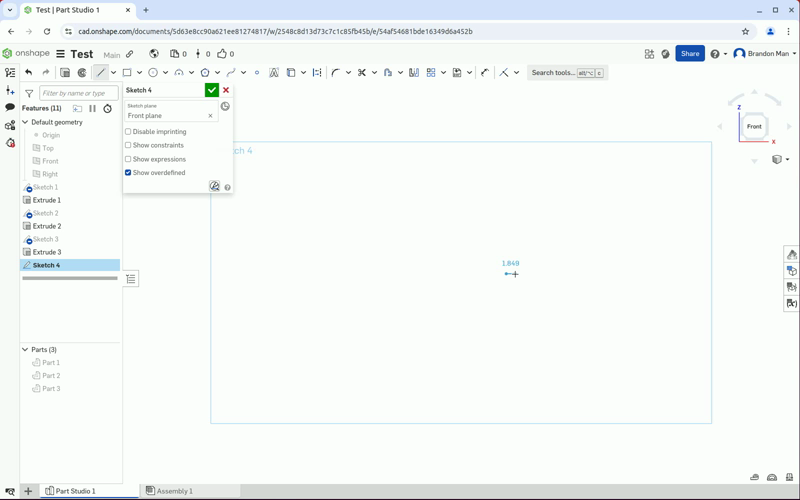
click(515, 273)
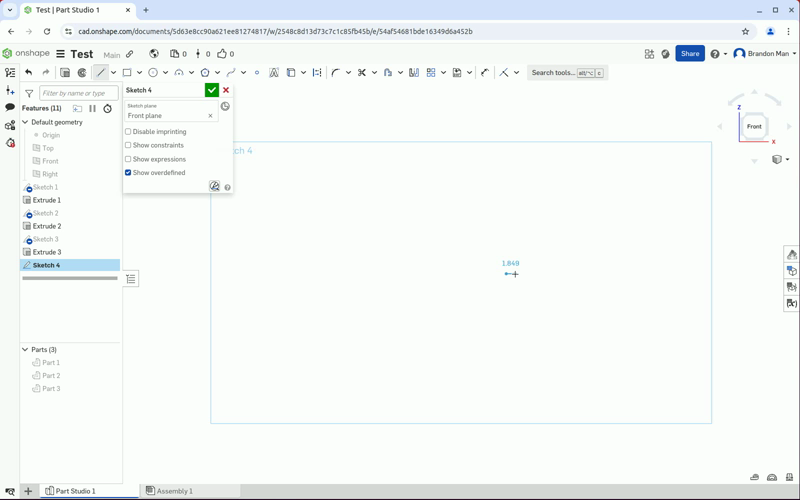
key_up(shift)
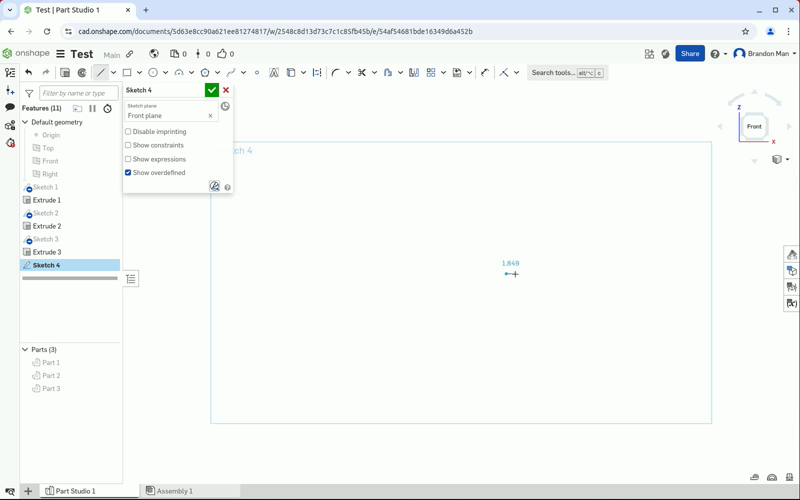
key_down(shift)
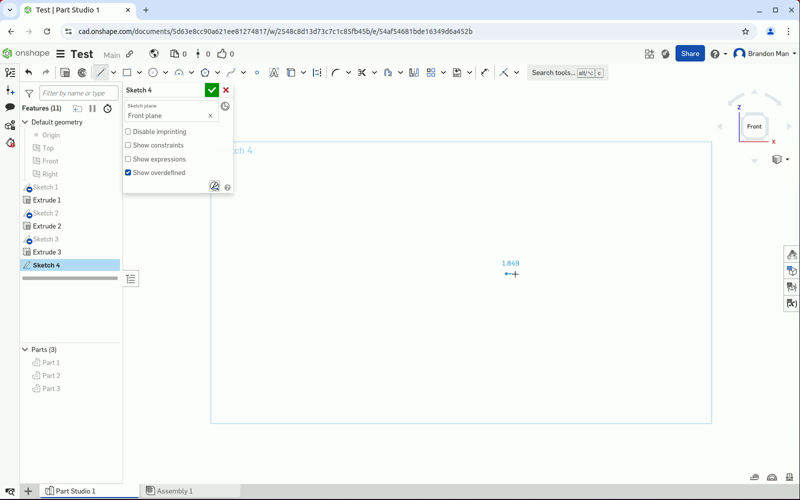
mouse_move(545, 273)
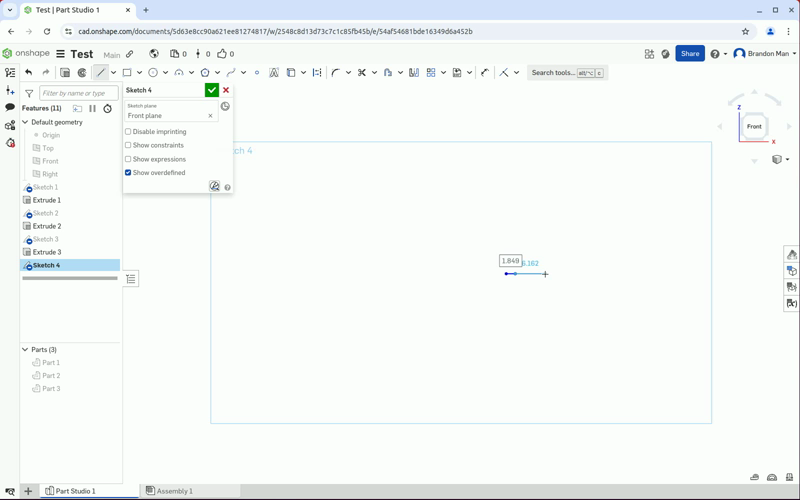
mouse_move(515, 233)
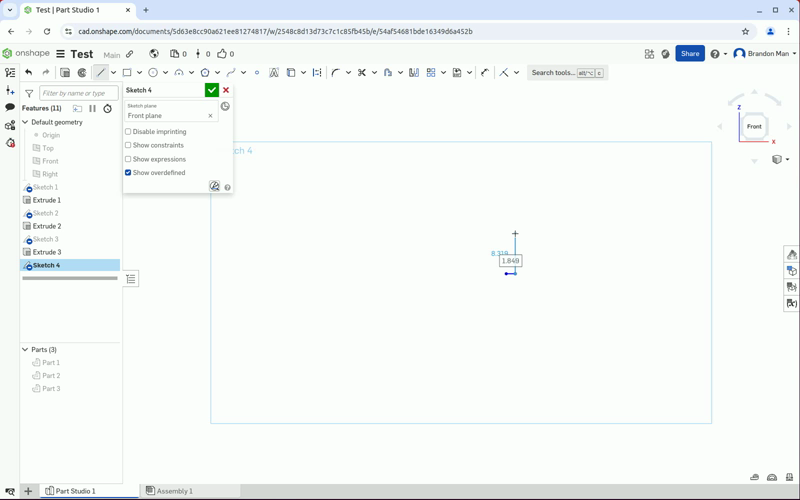
click(515, 233)
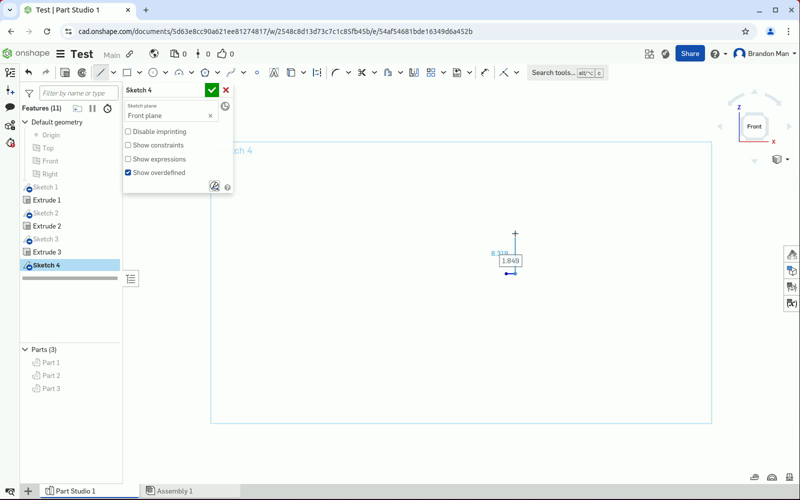
key_up(shift)
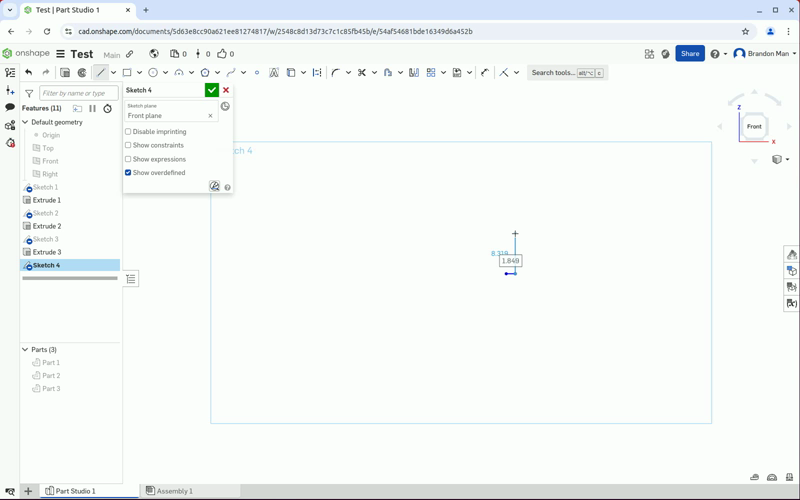
key_down(shift)
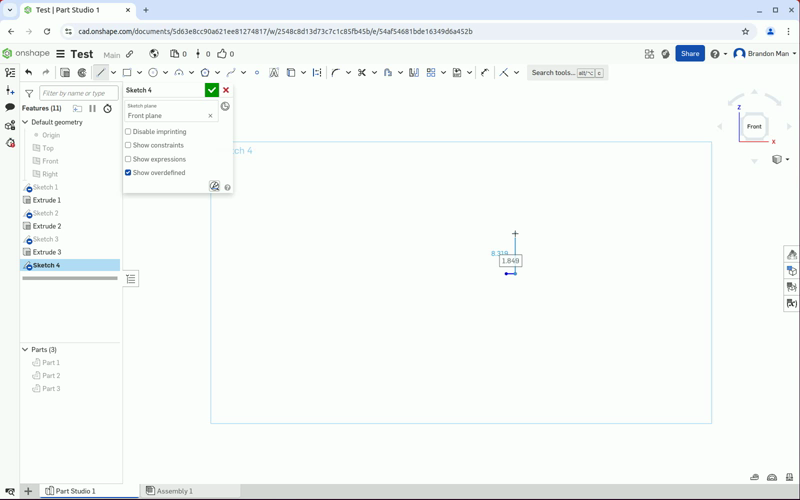
mouse_move(545, 233)
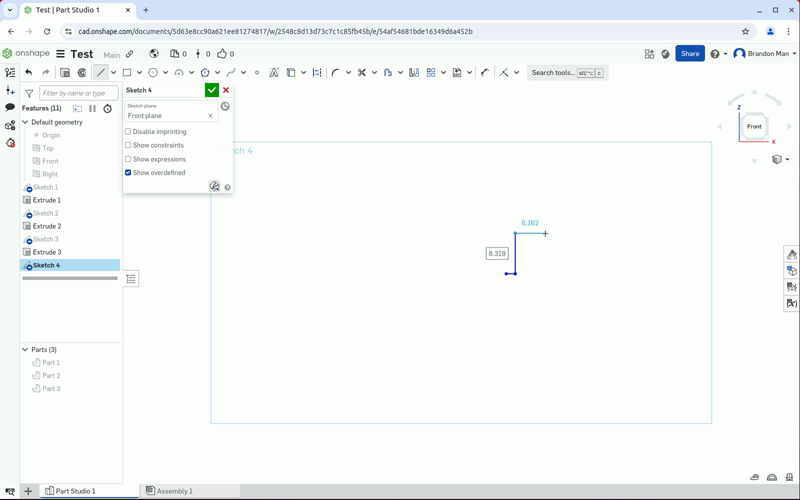
mouse_move(506, 233)
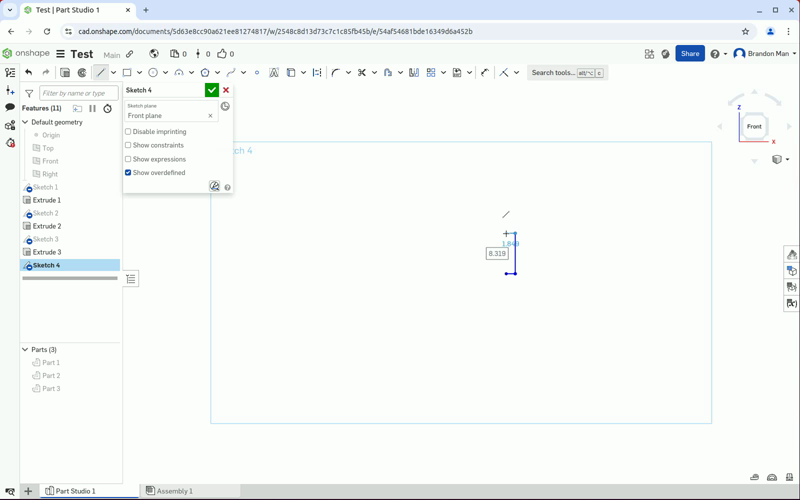
click(506, 233)
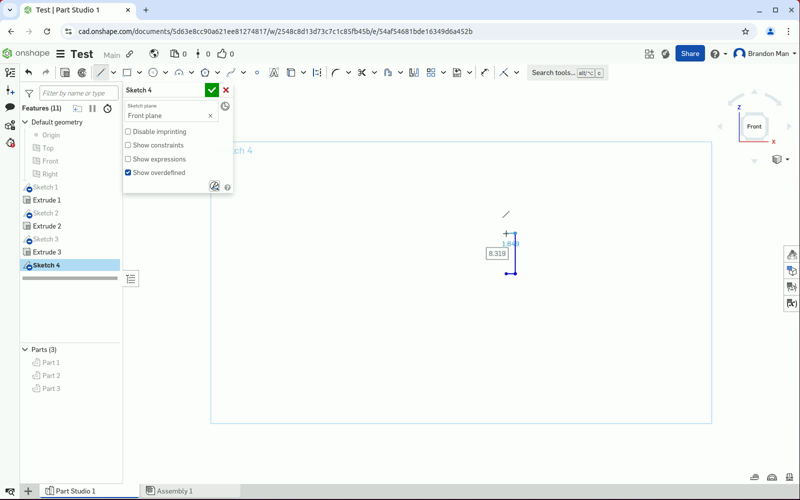
key_up(shift)
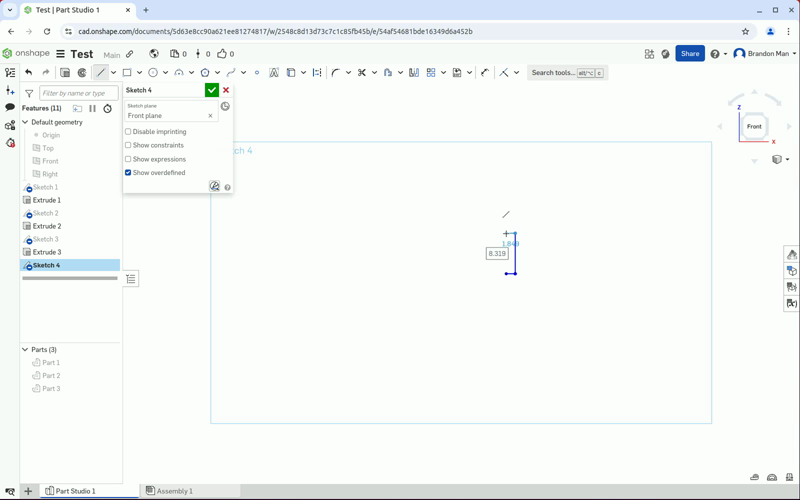
mouse_move(536, 233)
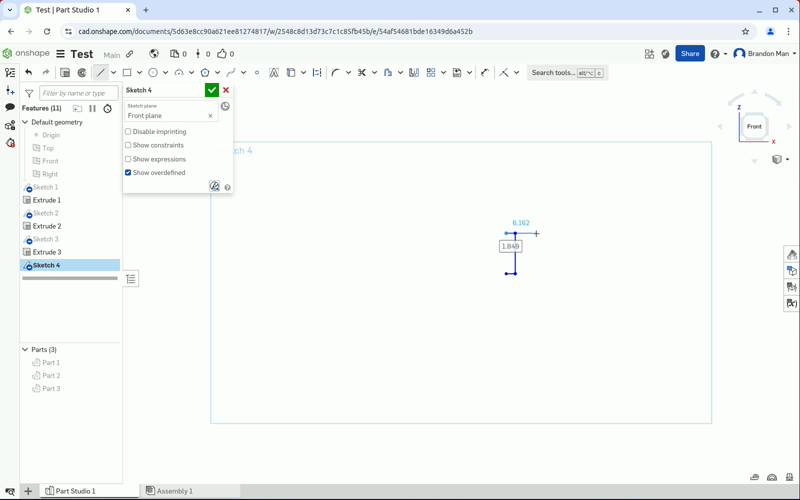
key_down(shift)
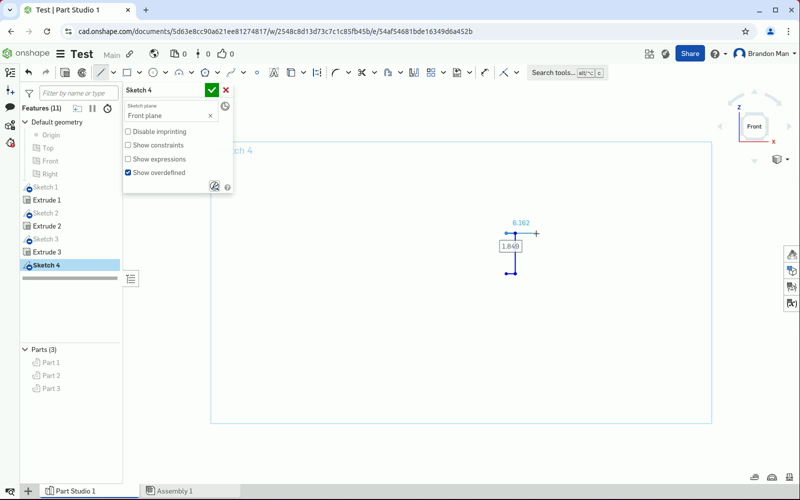
mouse_move(506, 273)
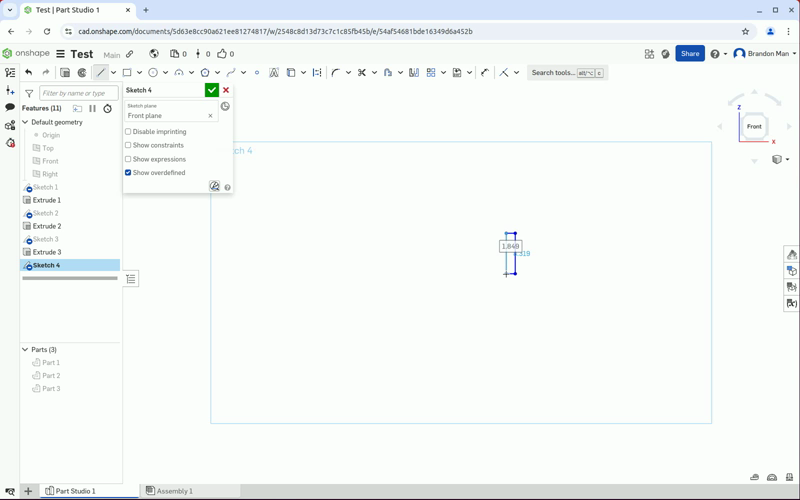
key_up(shift)
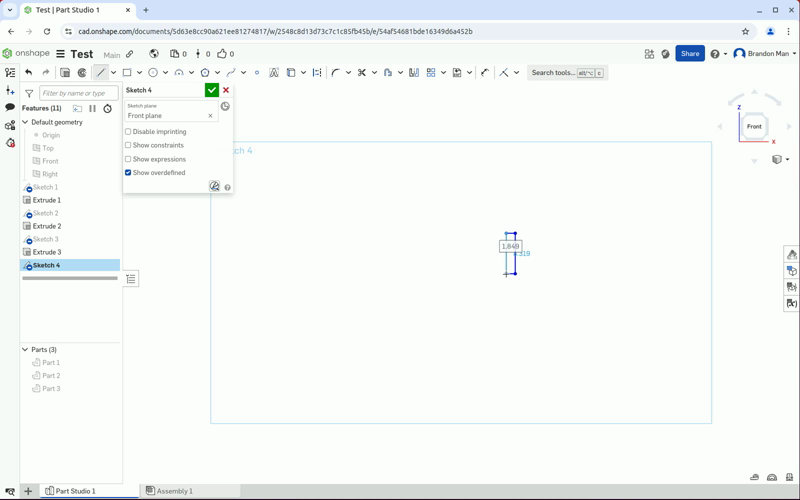
click(506, 273)
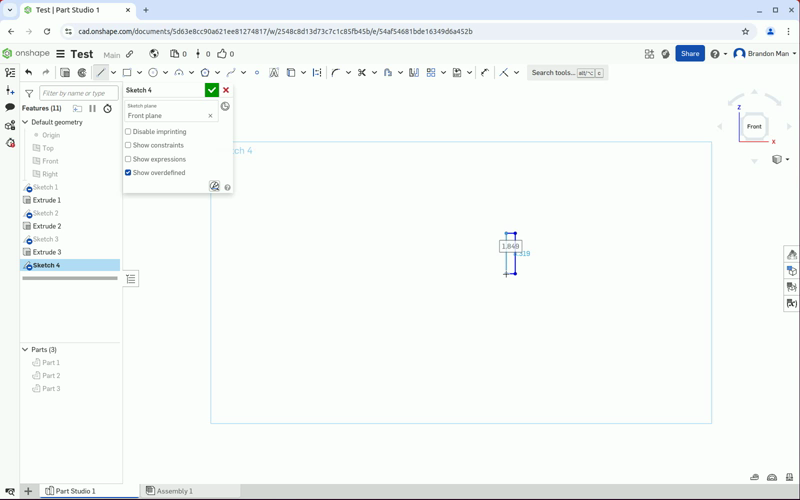
key(esc)
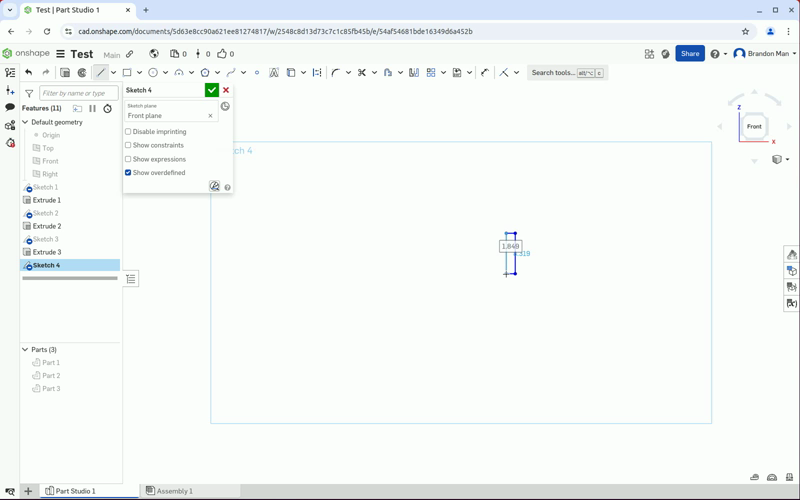
mouse_move(506, 266)
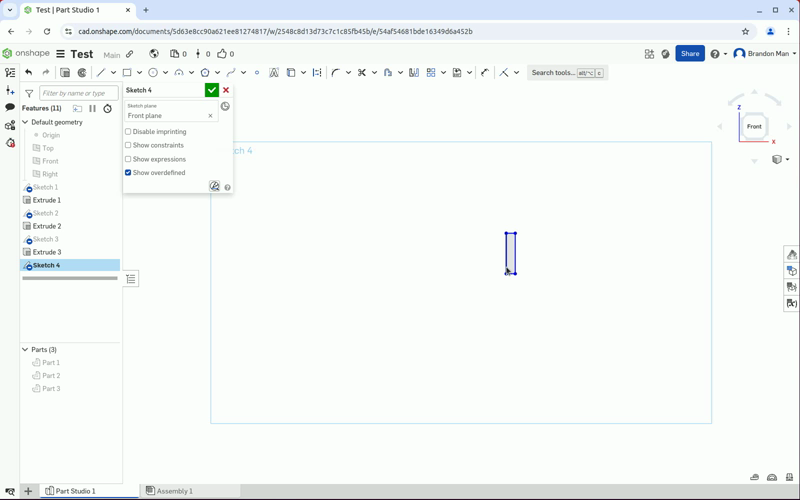
scroll(6)
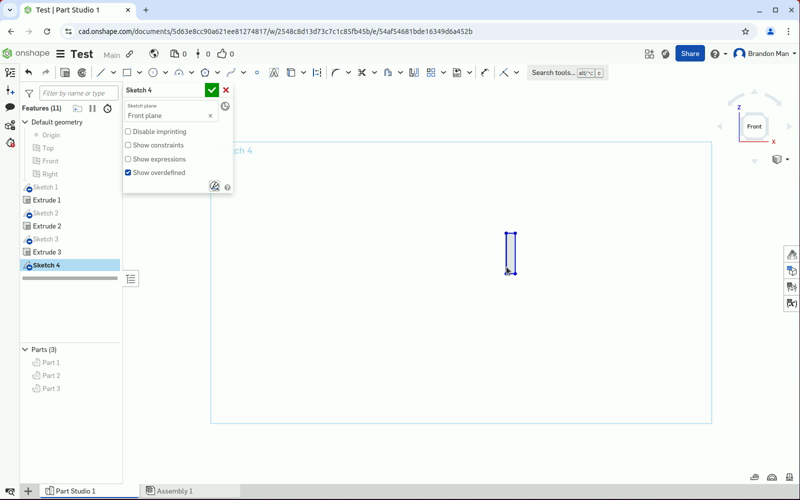
scroll(6)
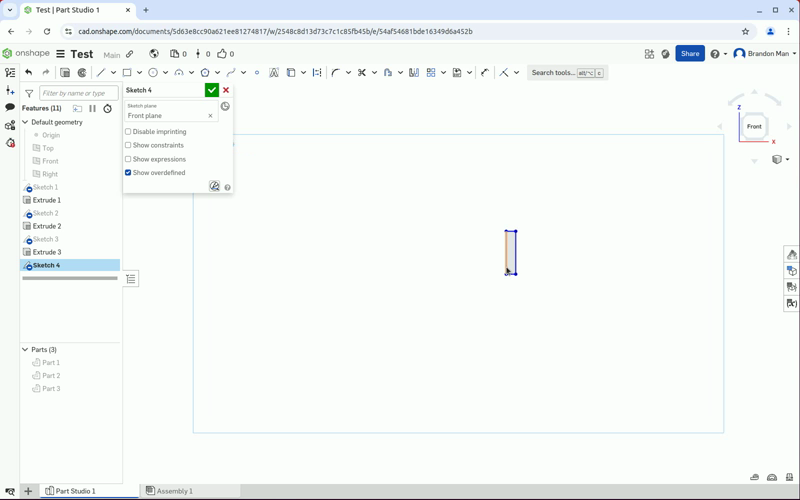
scroll(6)
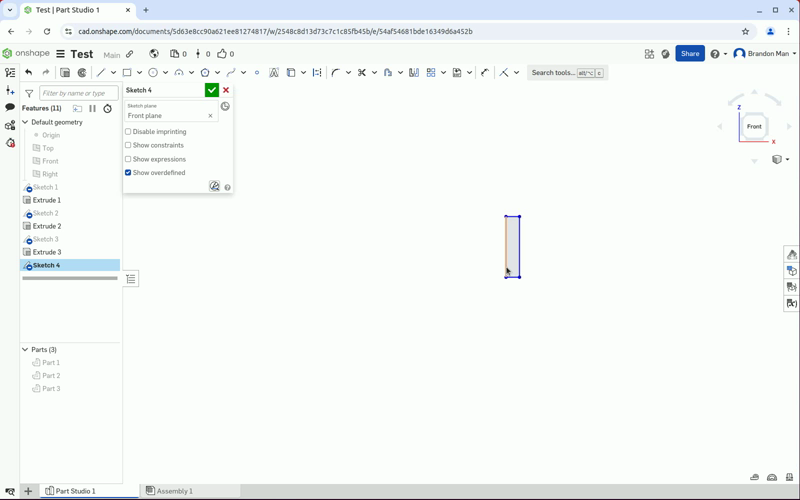
scroll(6)
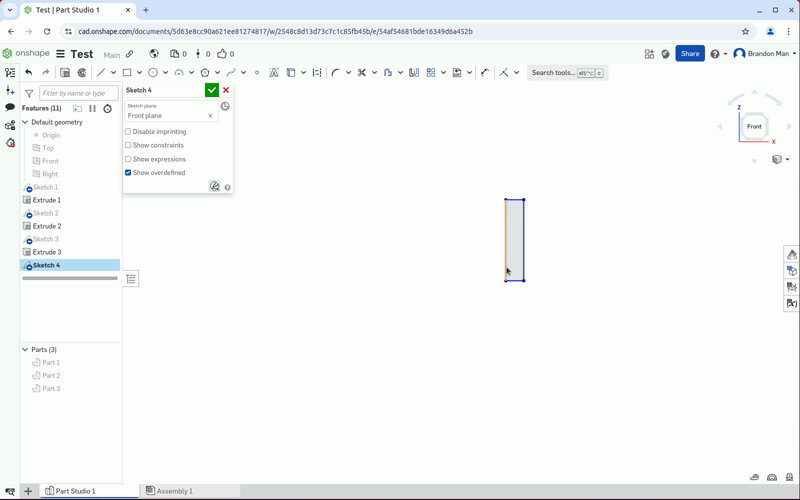
scroll(6)
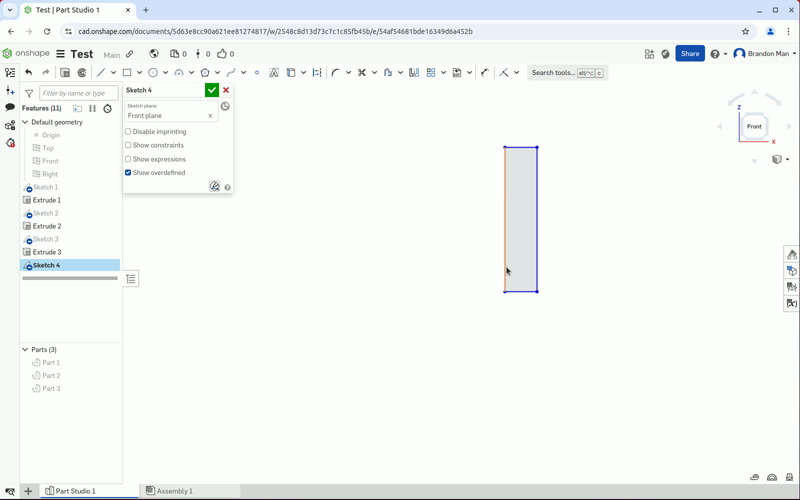
scroll(6)
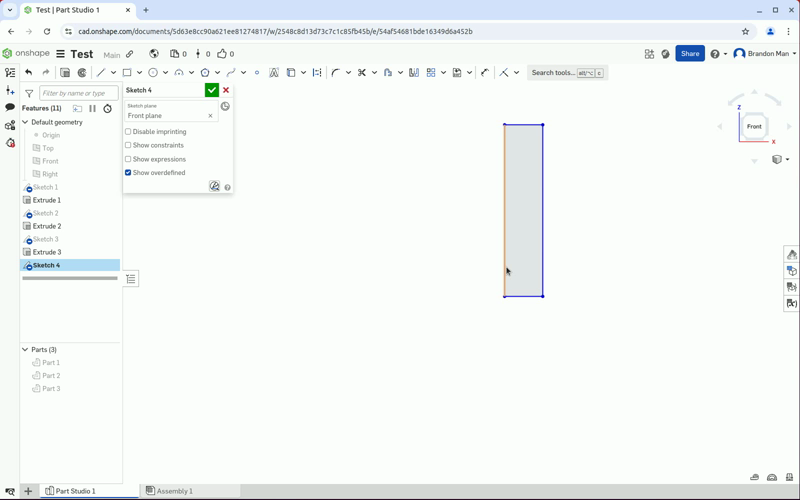
scroll(6)
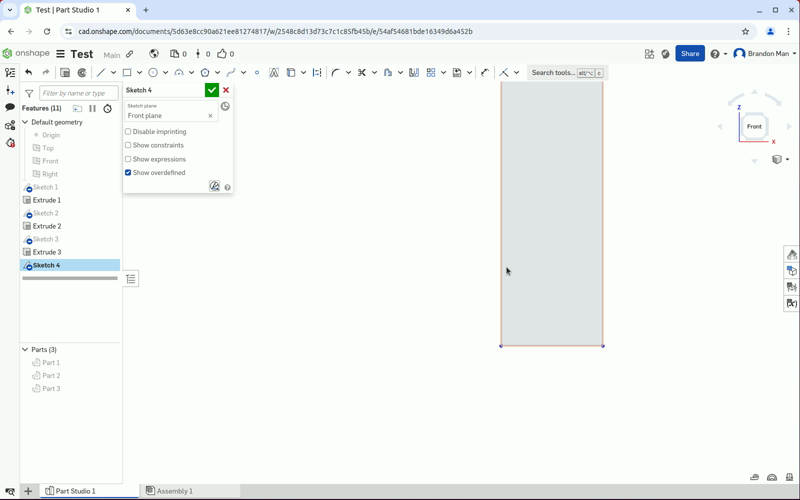
click(506, 266)
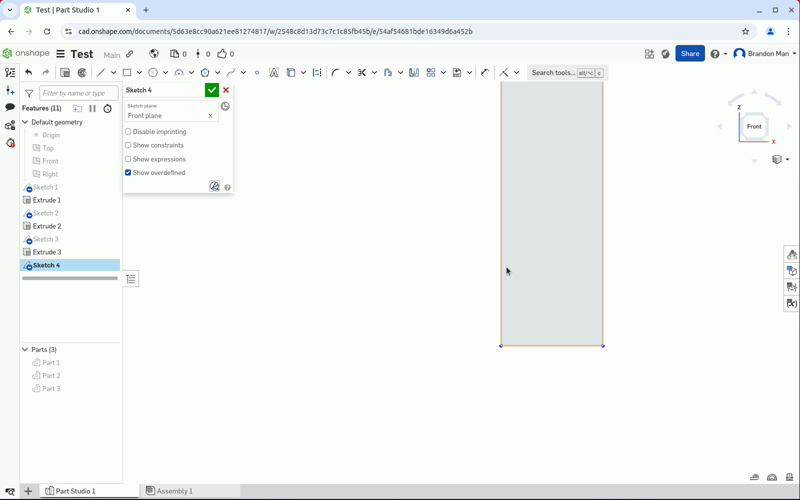
scroll(-6)
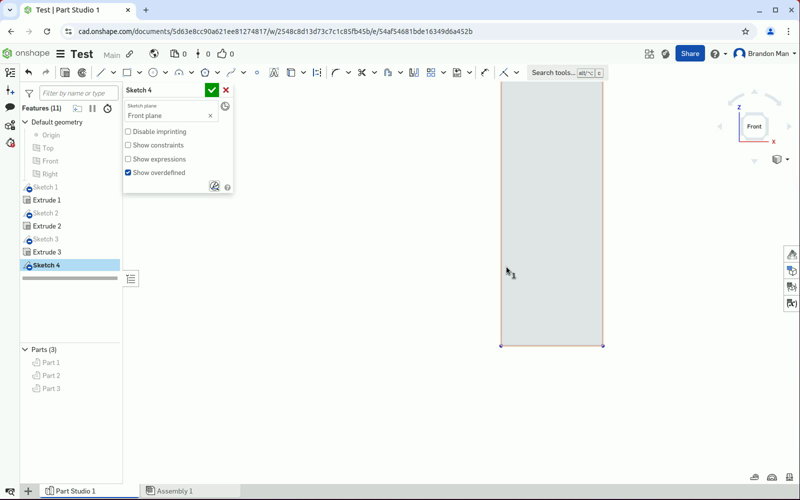
scroll(-6)
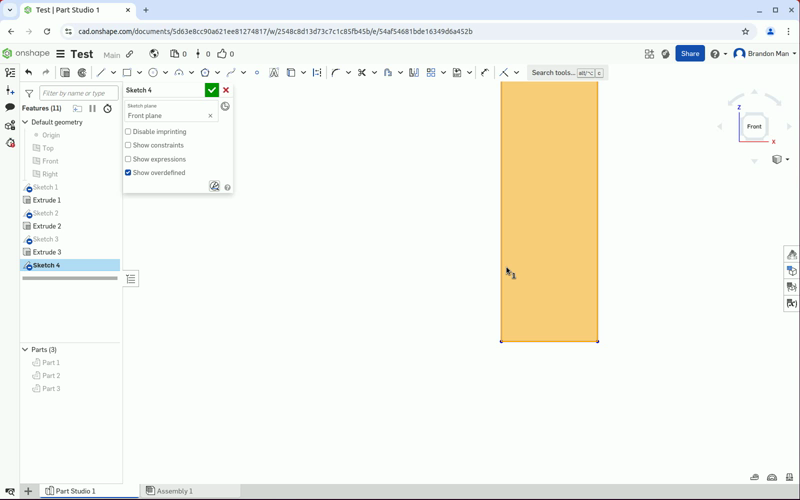
scroll(-6)
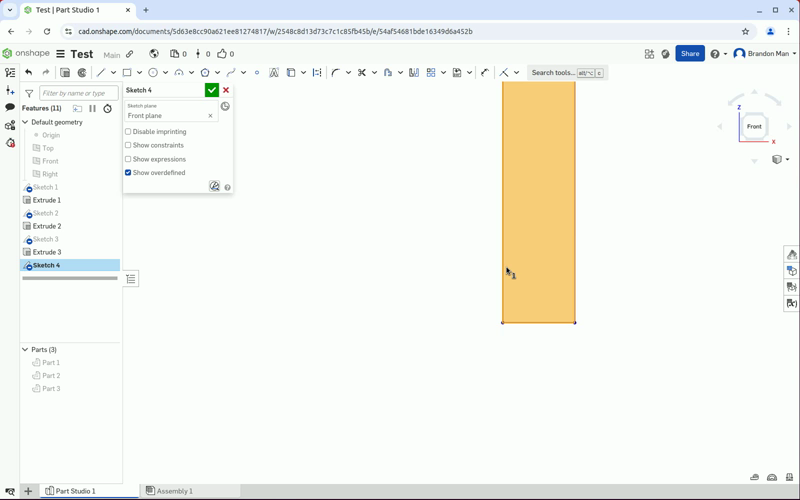
scroll(-6)
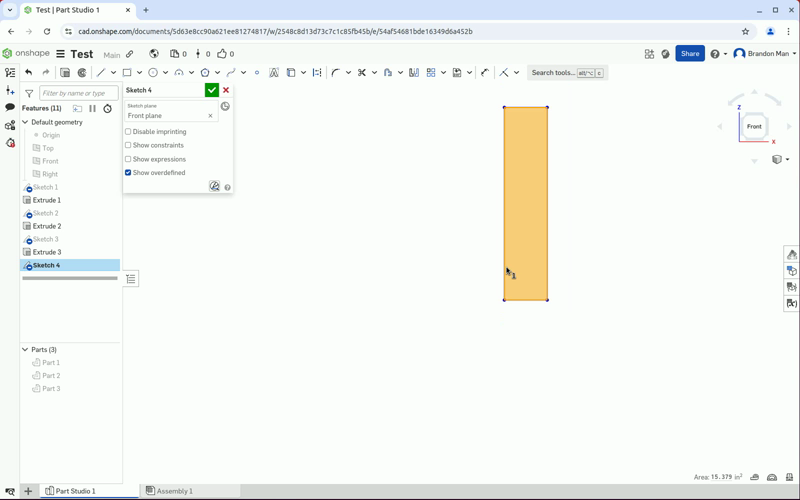
scroll(-6)
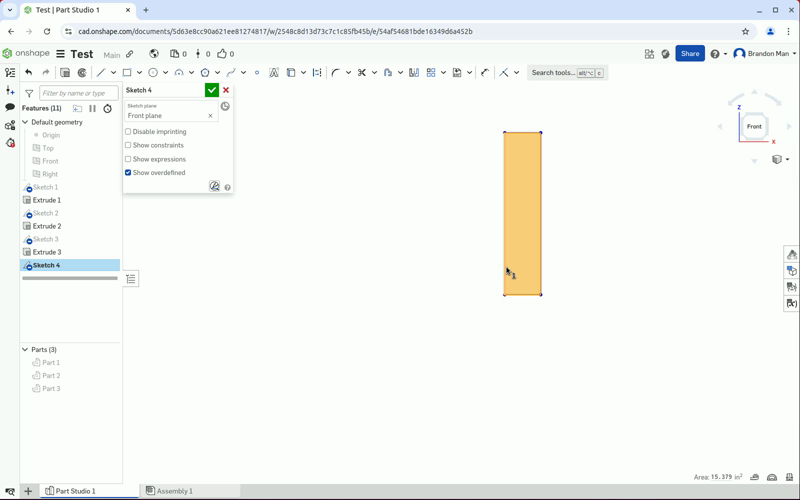
scroll(-6)
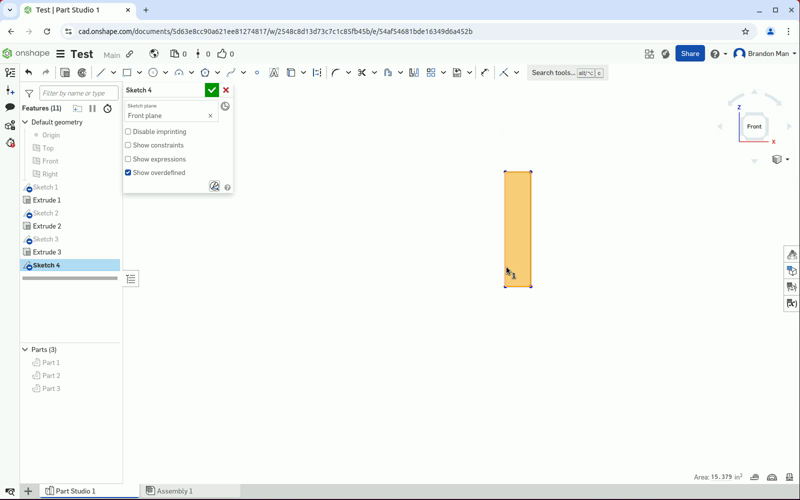
scroll(-6)
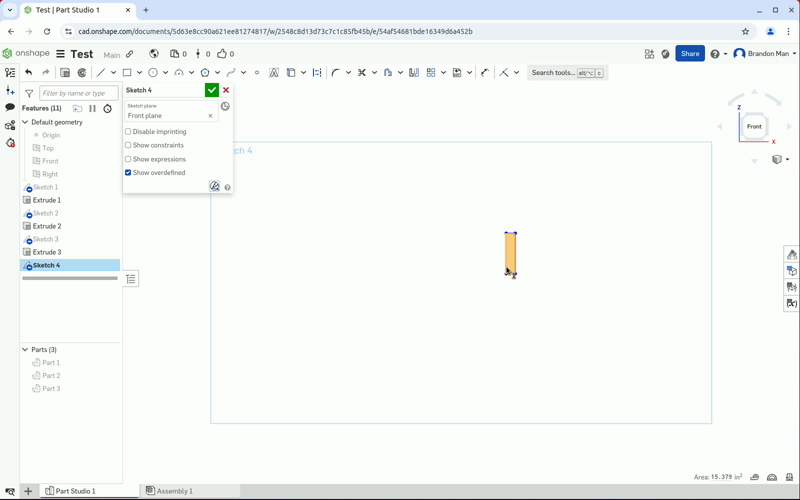
mouse_move(73, 352)
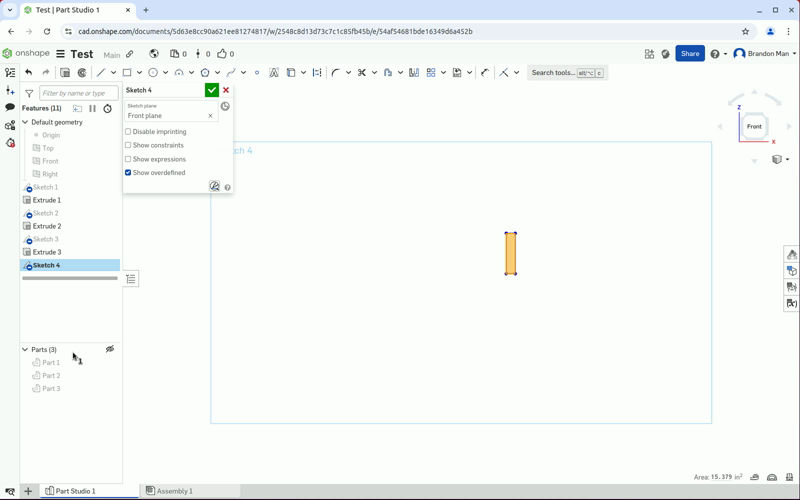
key(shift+y)
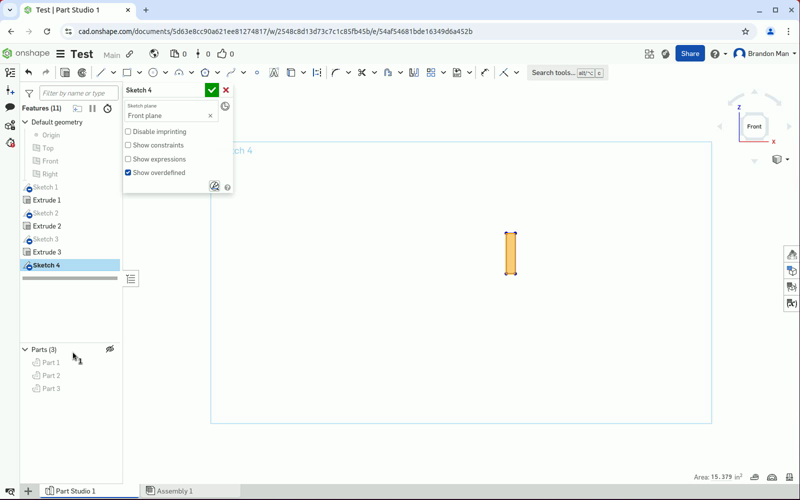
key(shift+e)
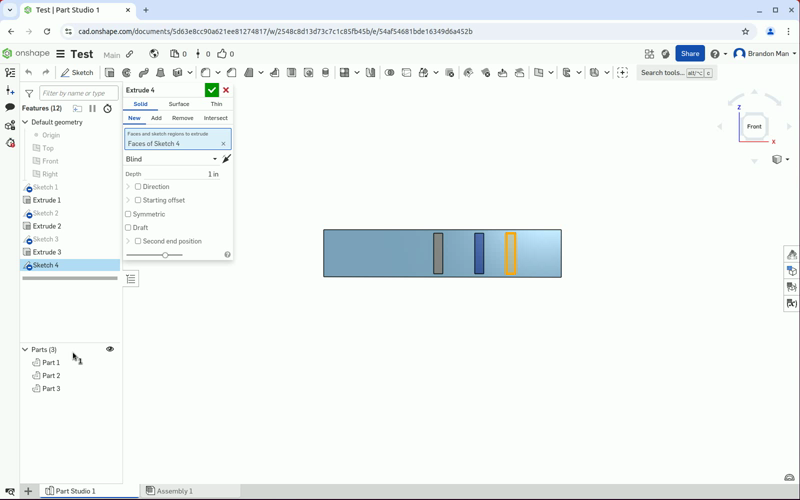
mouse_move(143, 106)
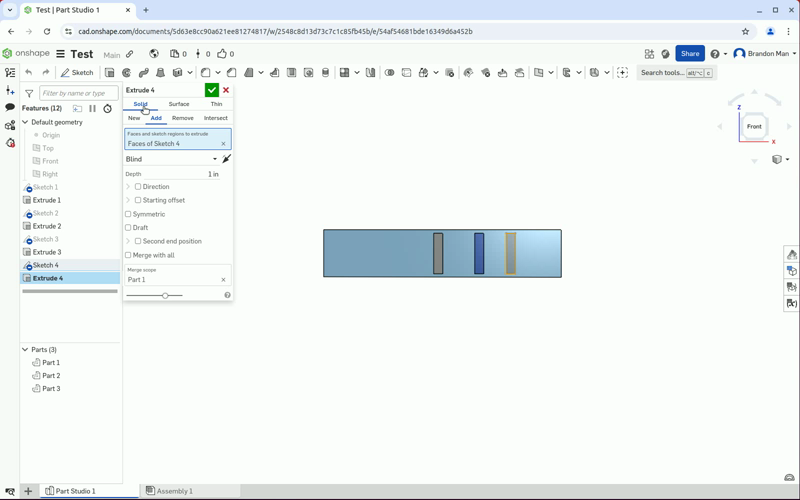
click(143, 106)
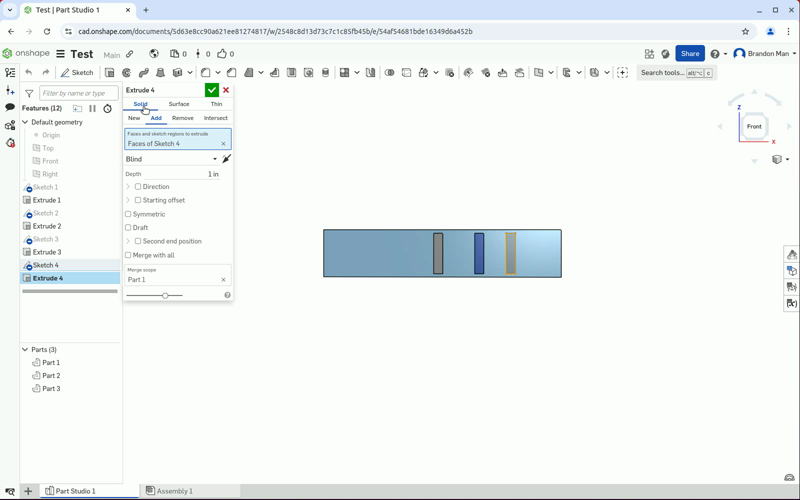
mouse_move(137, 120)
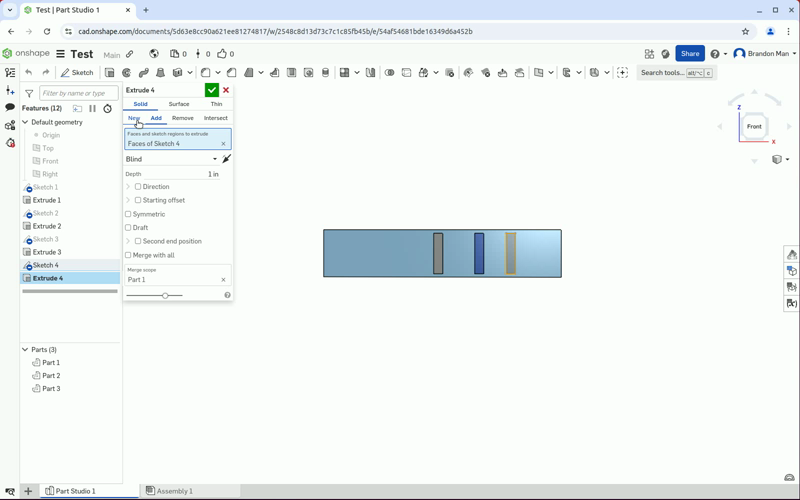
click(137, 120)
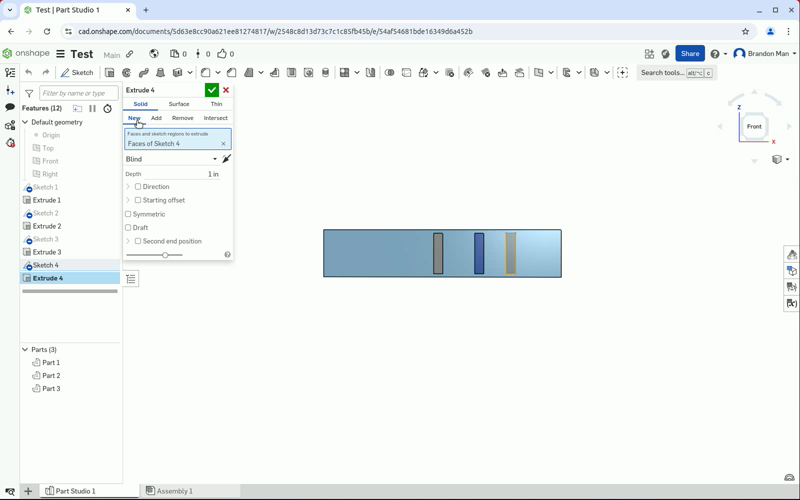
key(tab, 4)
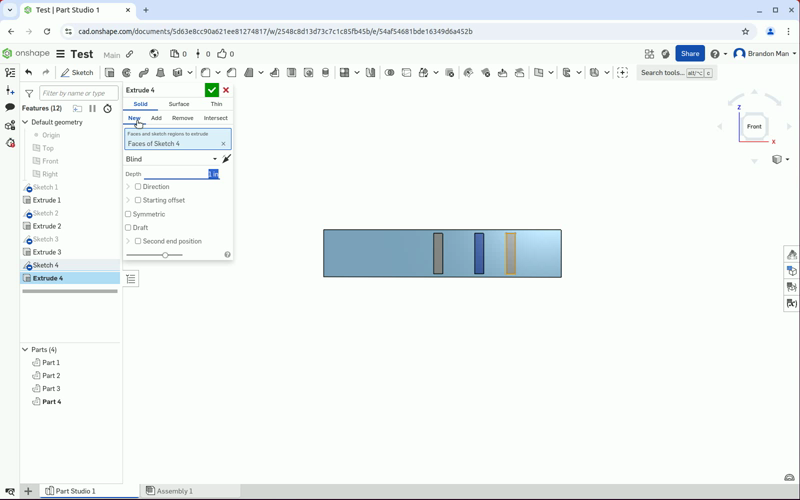
text(6.499)
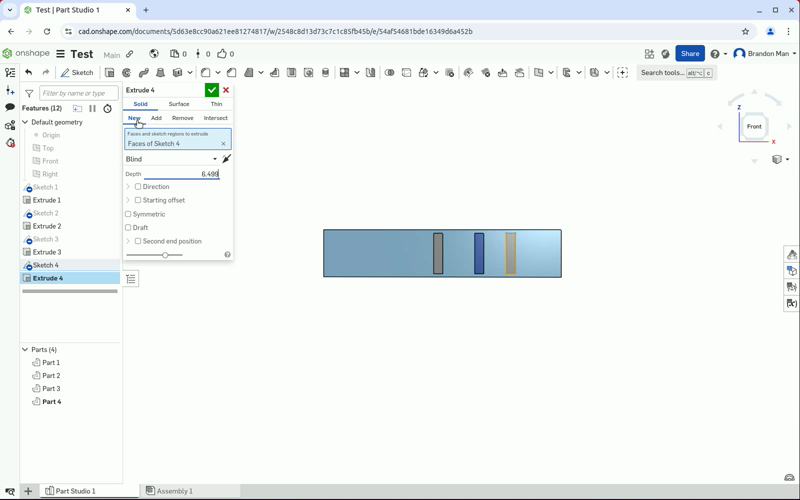
key(enter)
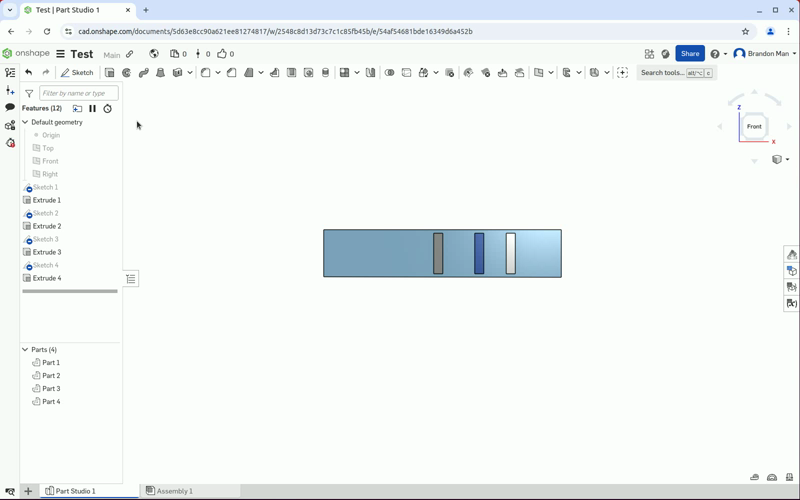
key(shift+h)
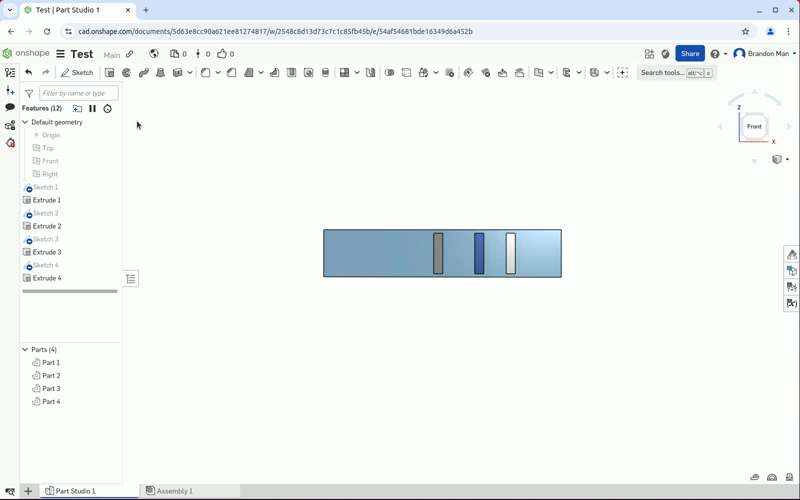
key(shift+h)
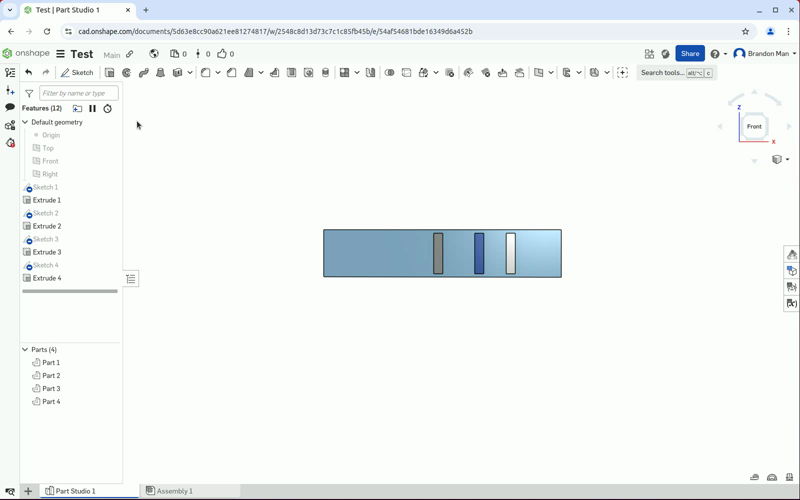
mouse_move(73, 189)
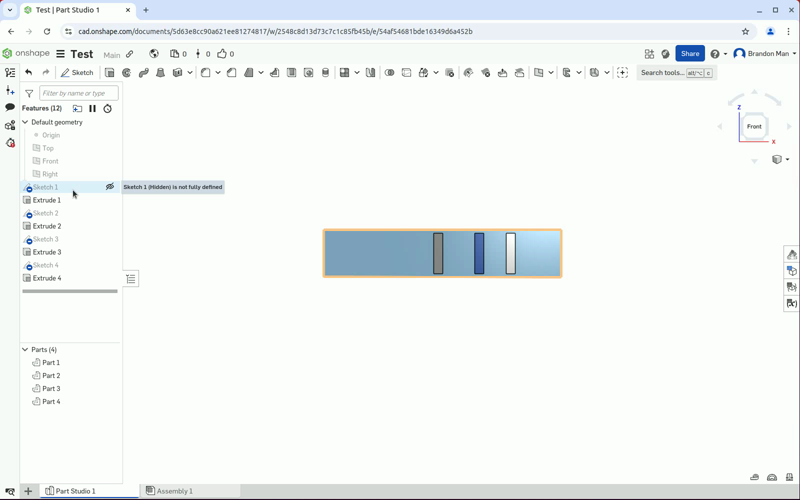
click(73, 189)
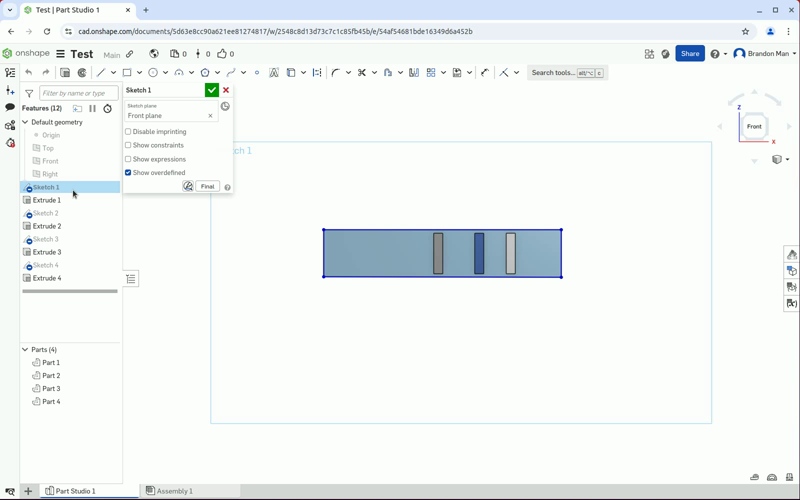
mouse_move(229, 92)
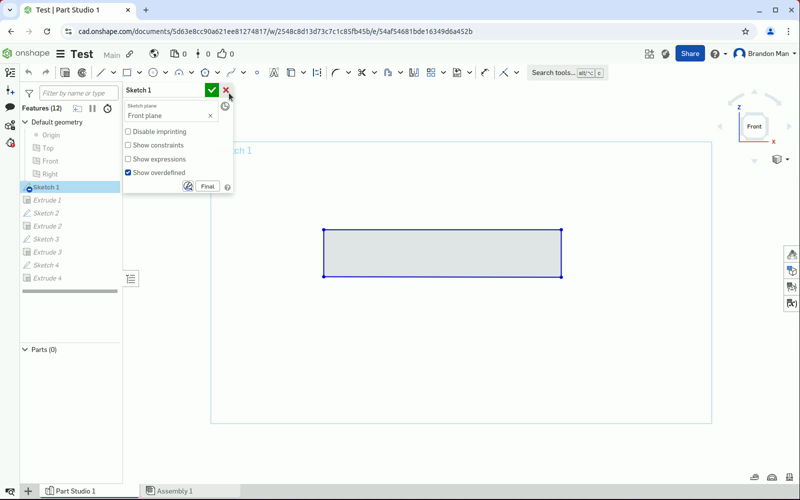
click(229, 92)
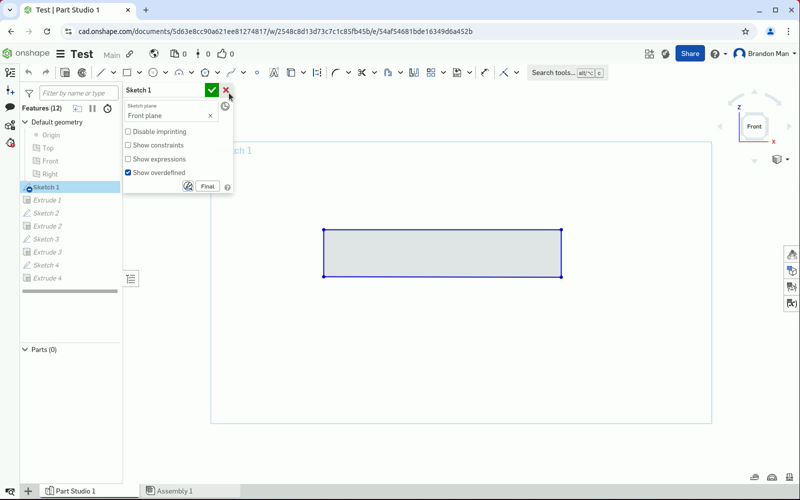
key(shift+s)
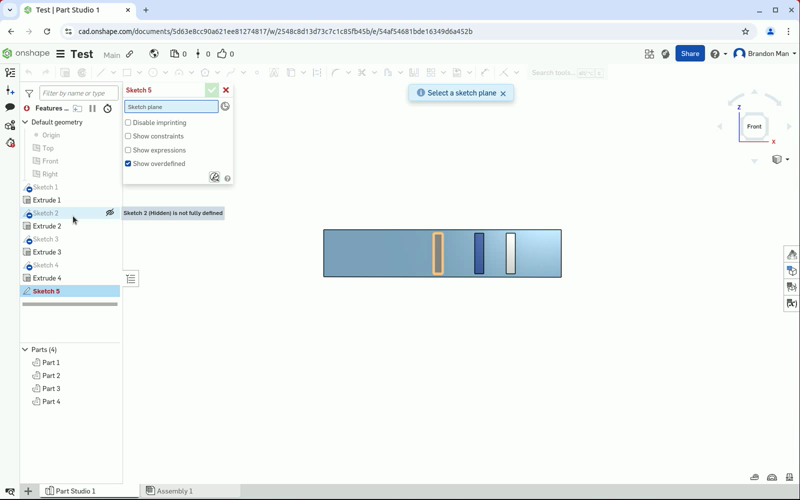
scroll(3)
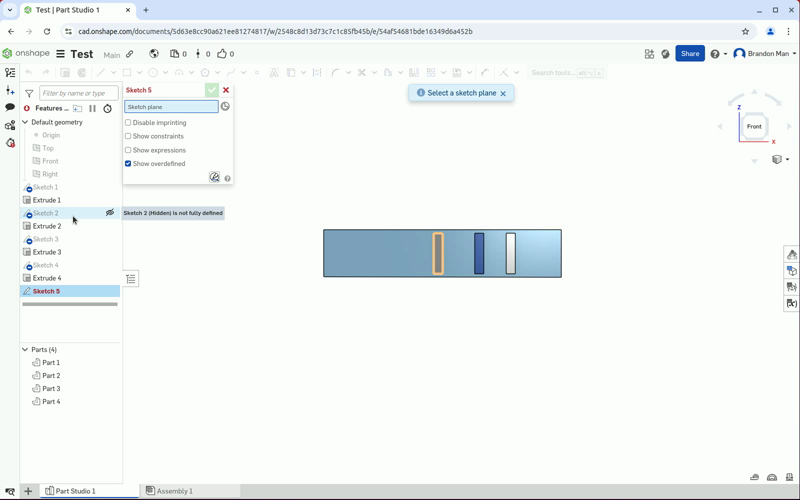
mouse_move(73, 163)
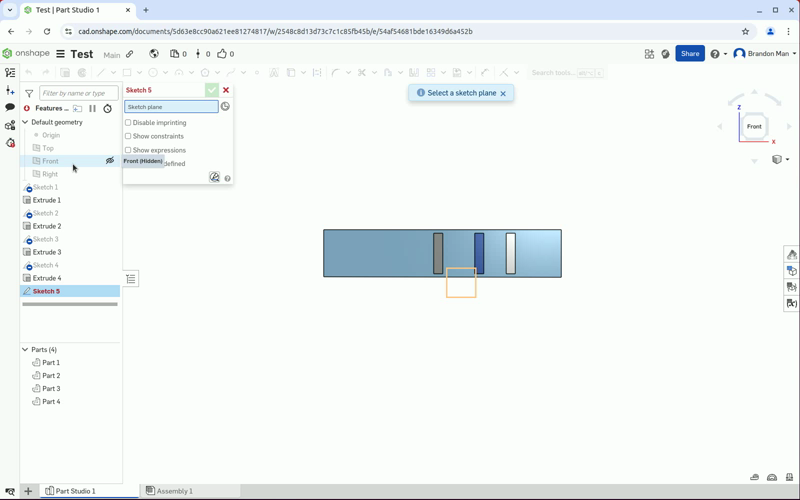
click(73, 163)
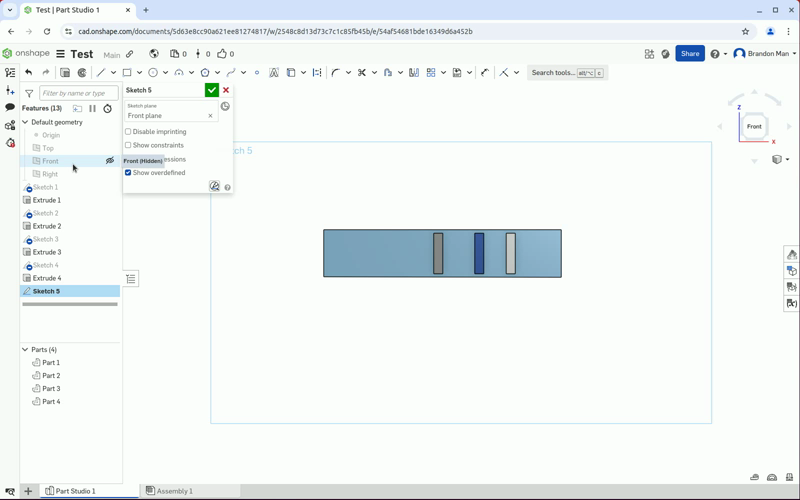
mouse_move(73, 352)
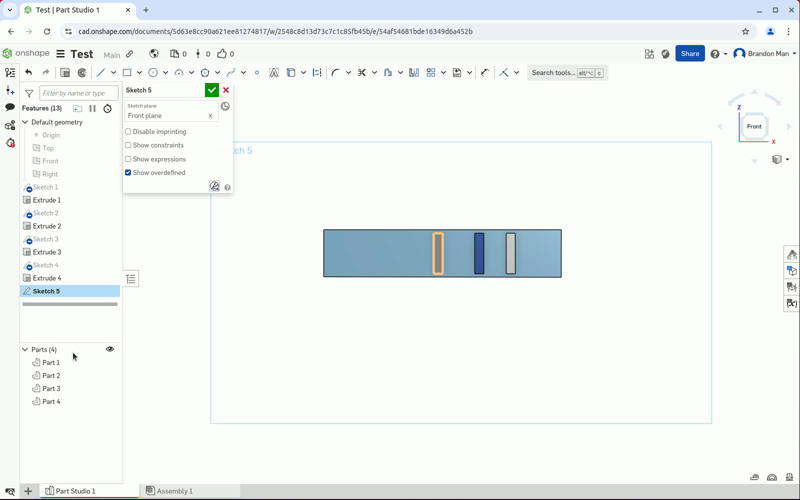
key(y)
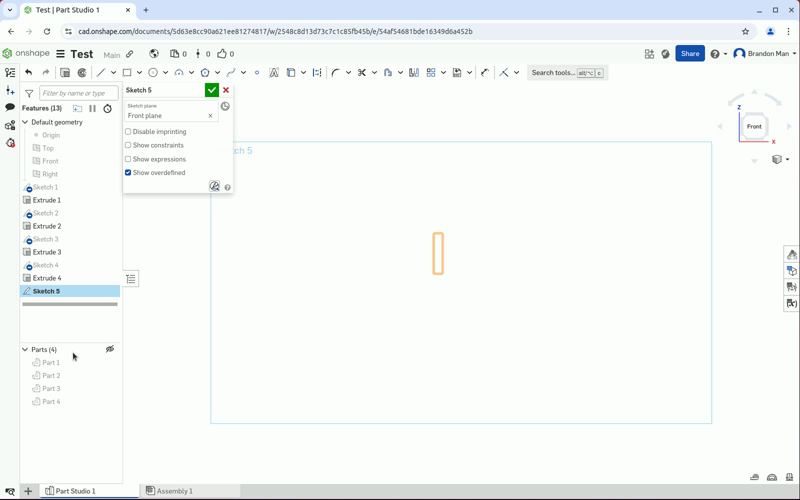
key(l)
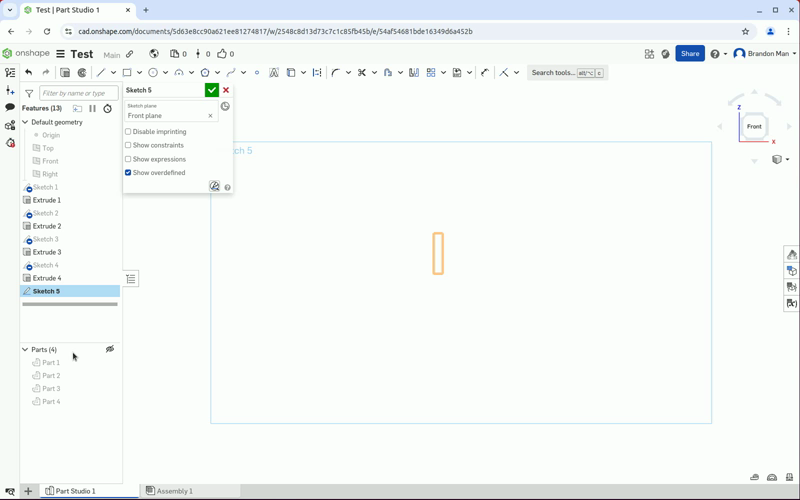
key_down(shift)
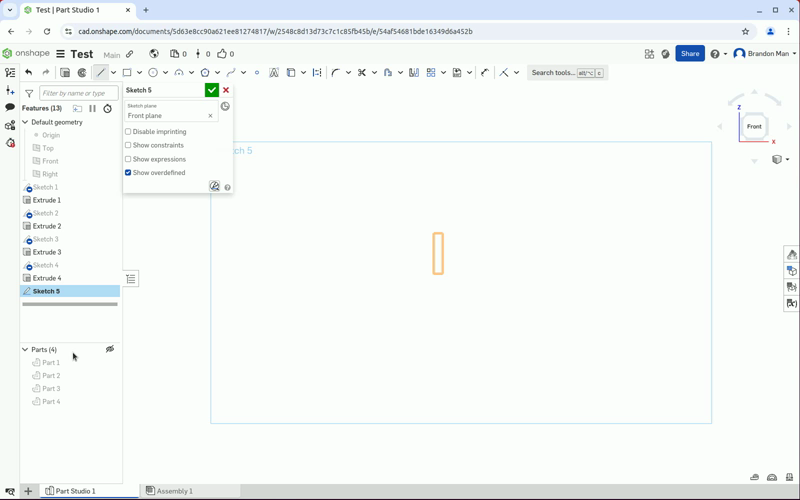
mouse_move(546, 273)
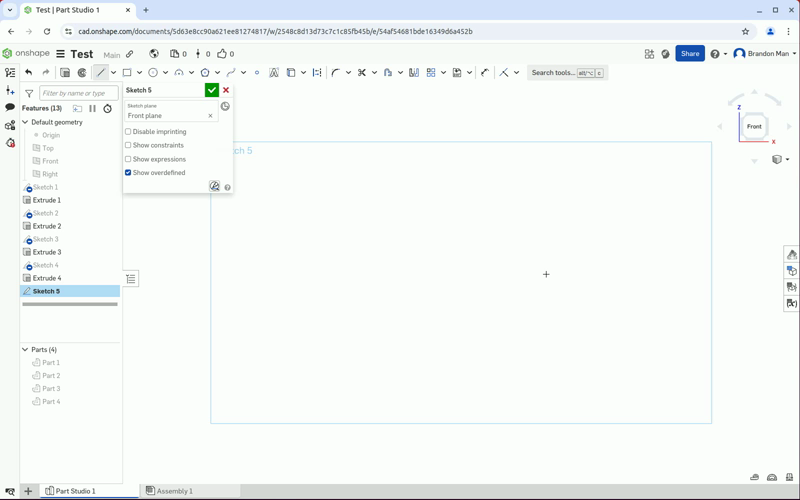
click(546, 273)
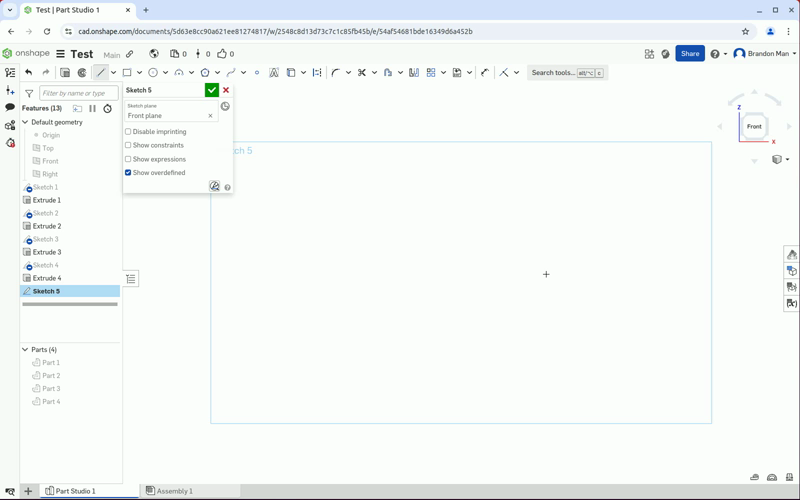
key_up(shift)
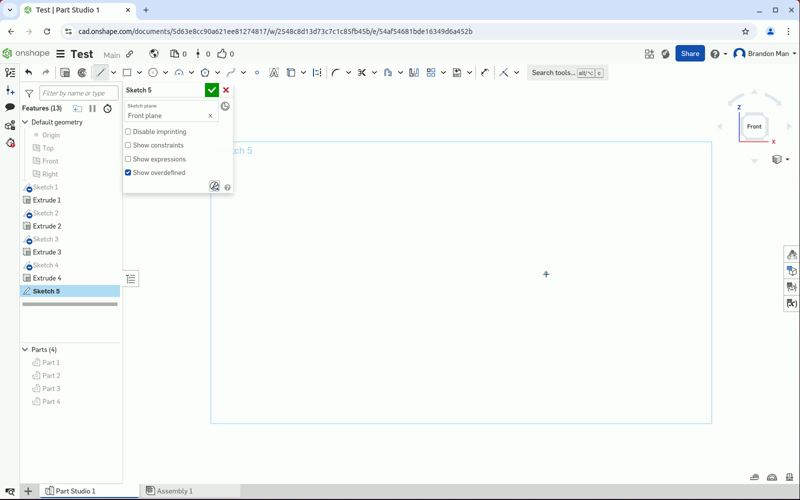
key_down(shift)
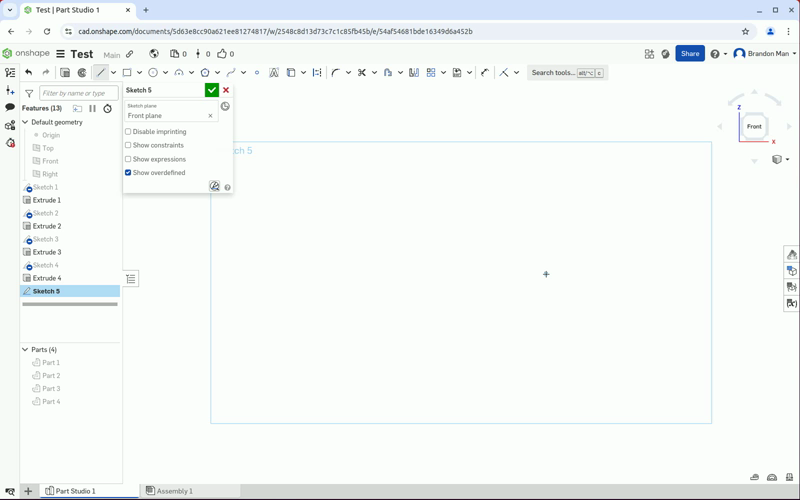
mouse_move(576, 273)
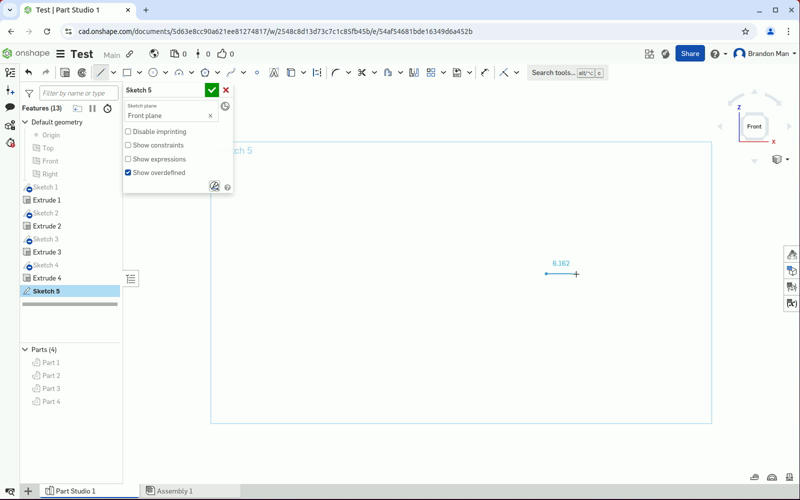
mouse_move(555, 273)
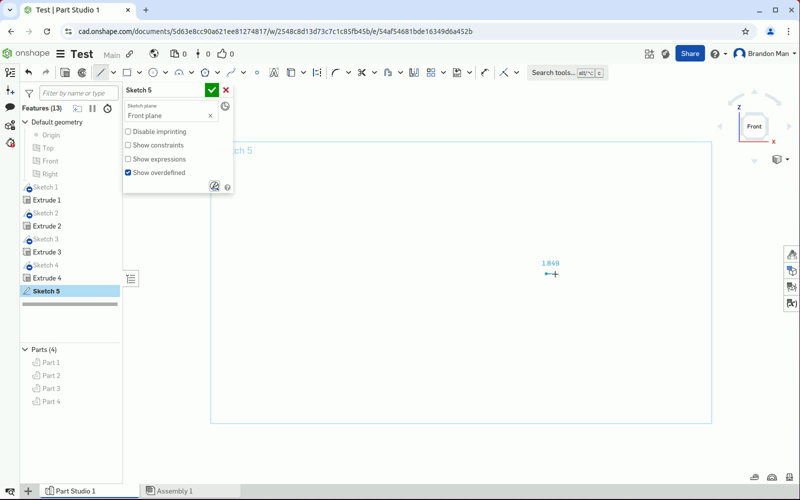
click(555, 273)
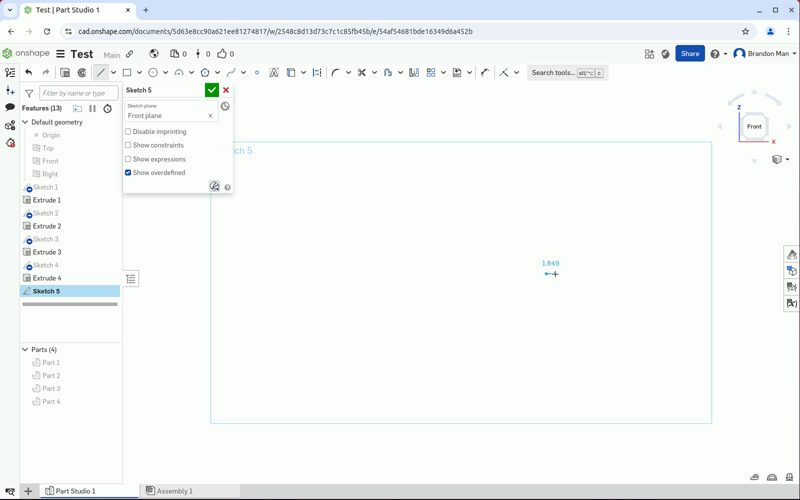
key_up(shift)
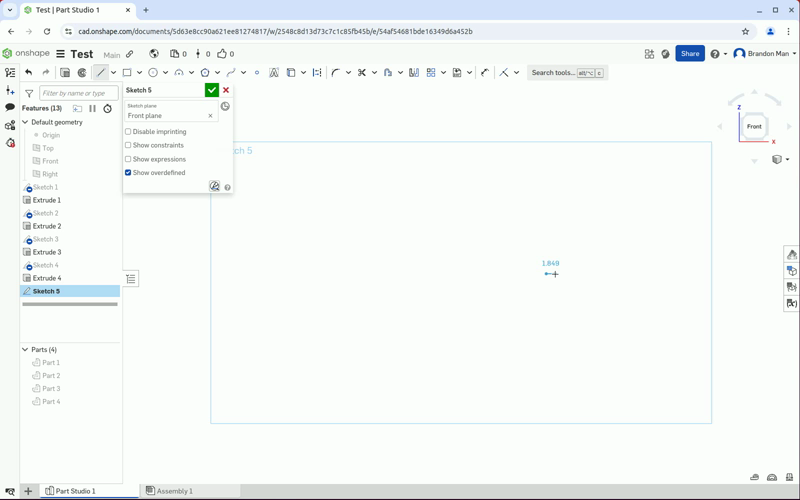
key_down(shift)
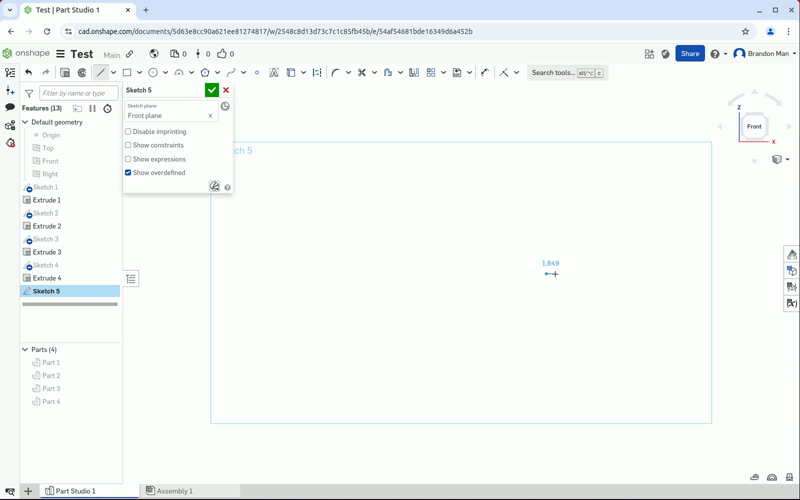
mouse_move(585, 273)
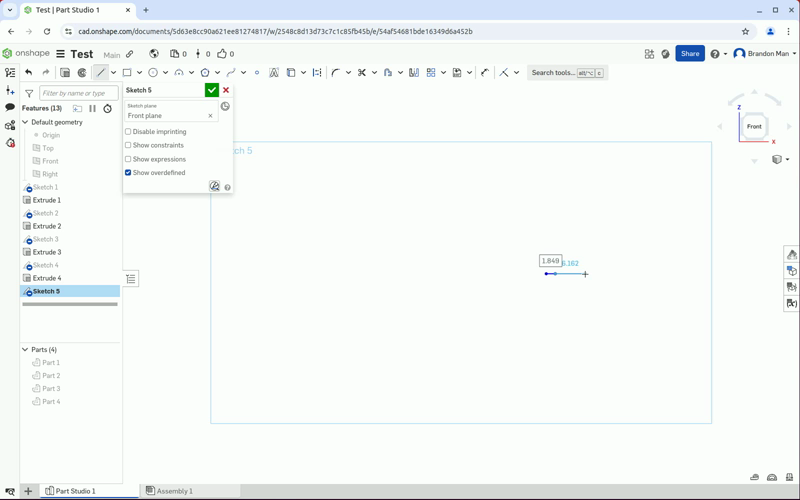
mouse_move(555, 233)
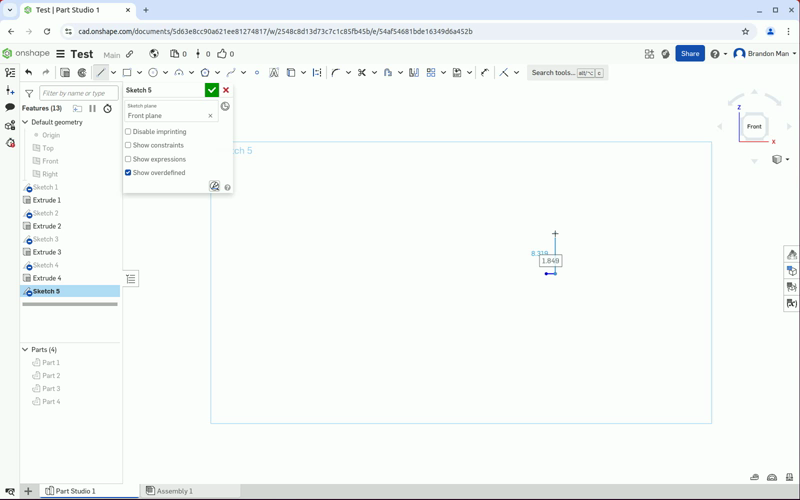
click(555, 233)
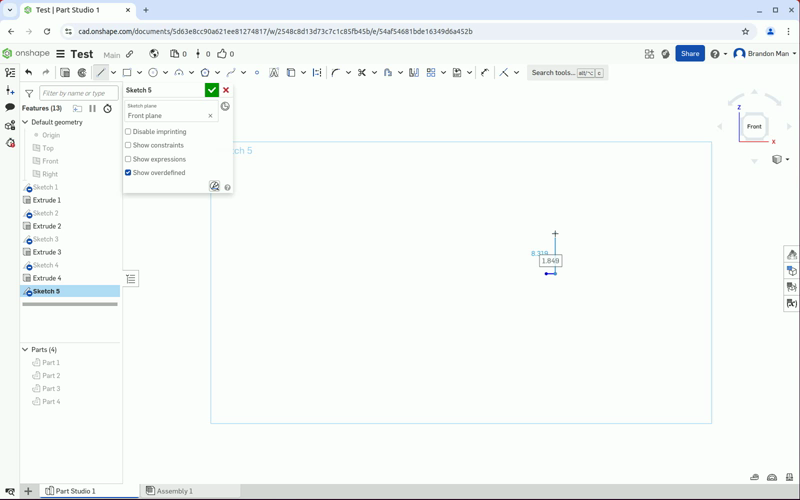
key_up(shift)
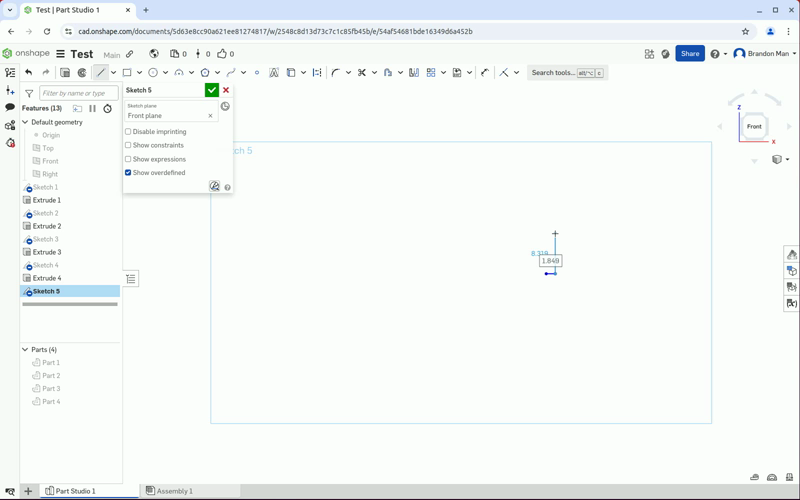
key_down(shift)
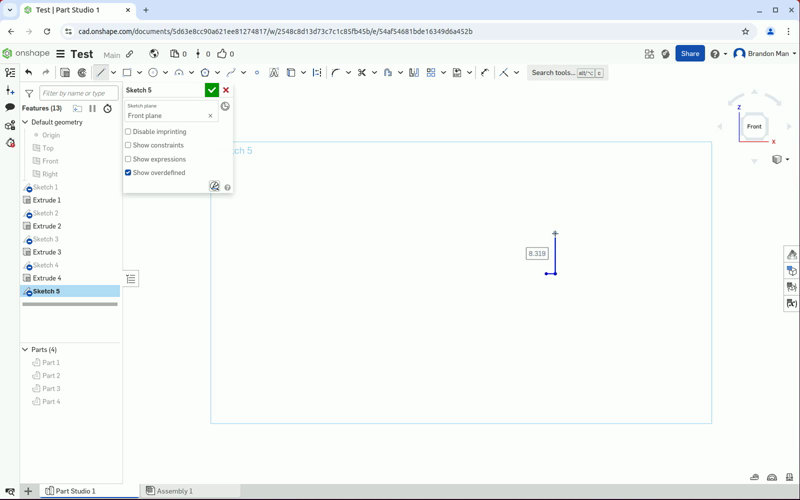
mouse_move(585, 233)
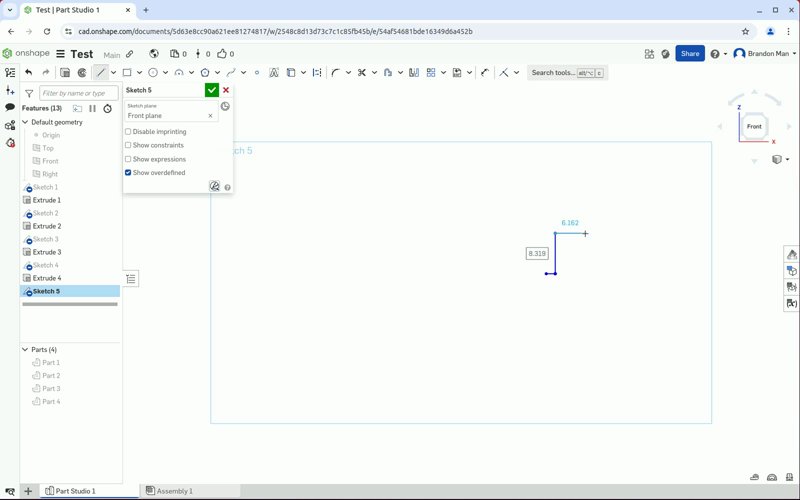
mouse_move(546, 233)
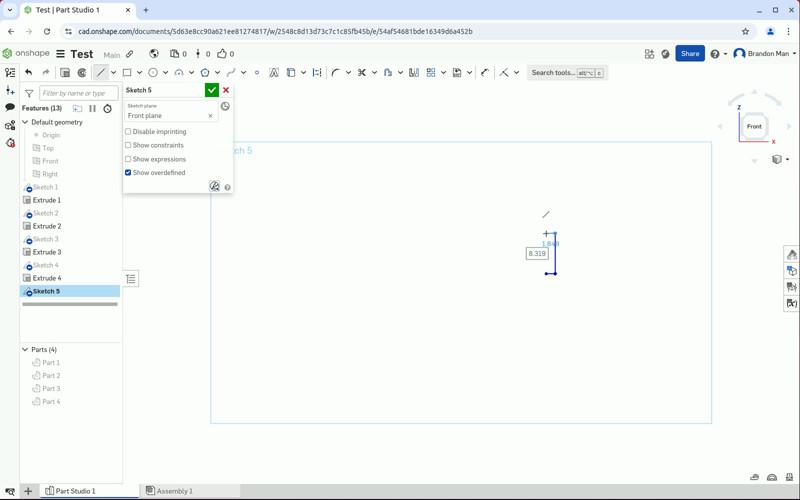
click(546, 233)
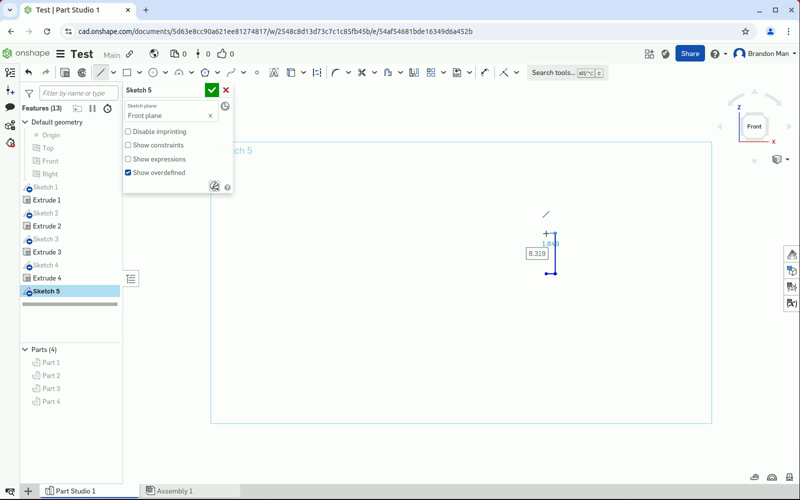
key_up(shift)
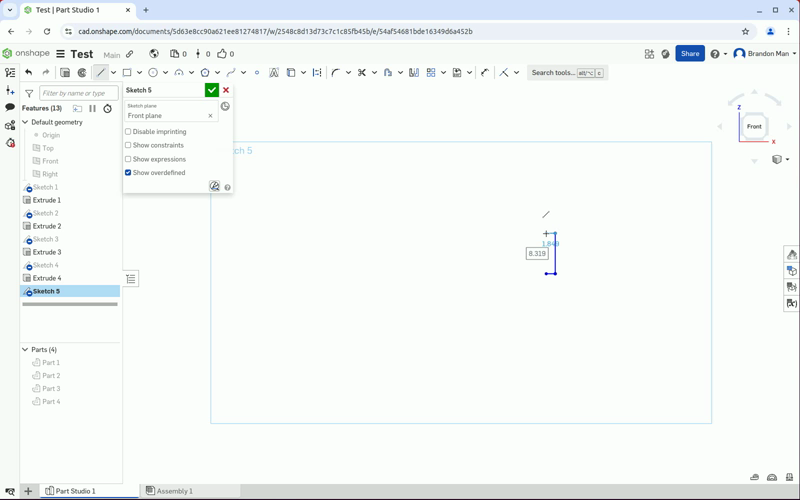
mouse_move(576, 233)
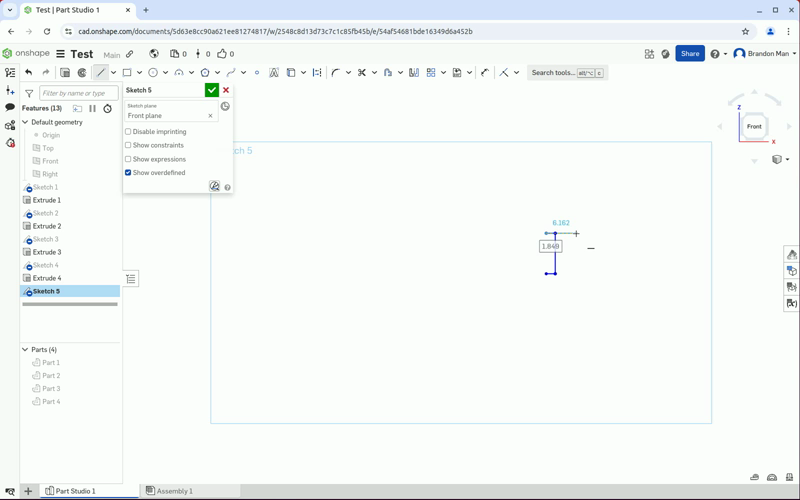
key_down(shift)
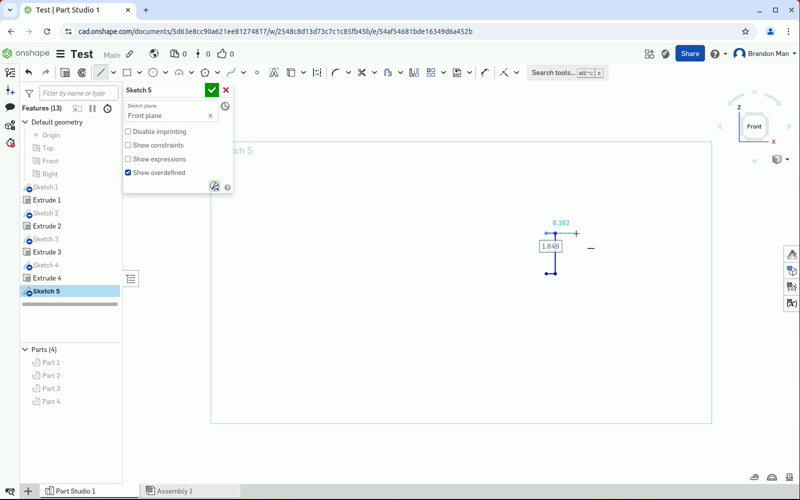
mouse_move(546, 273)
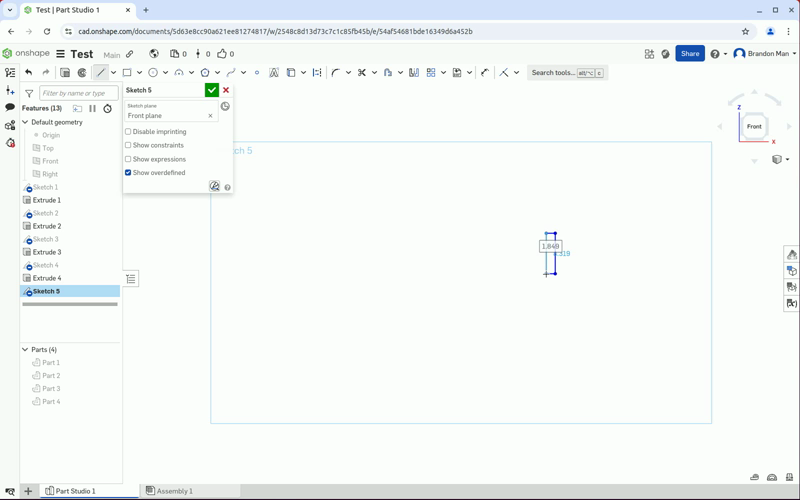
key_up(shift)
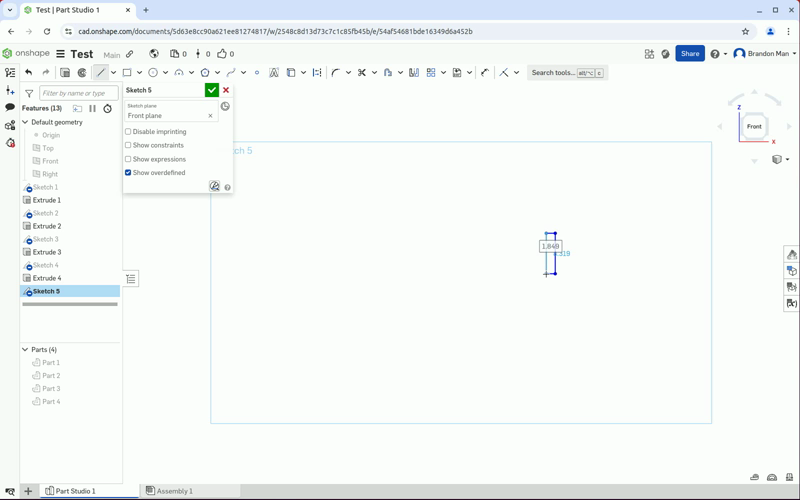
click(546, 273)
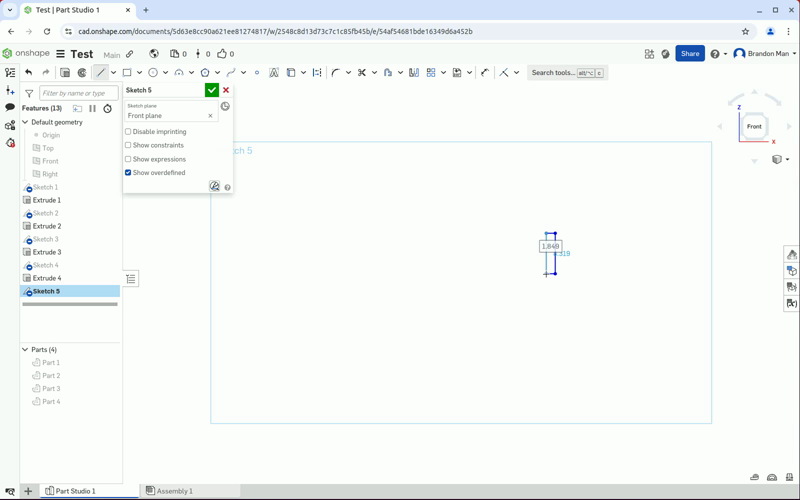
key(esc)
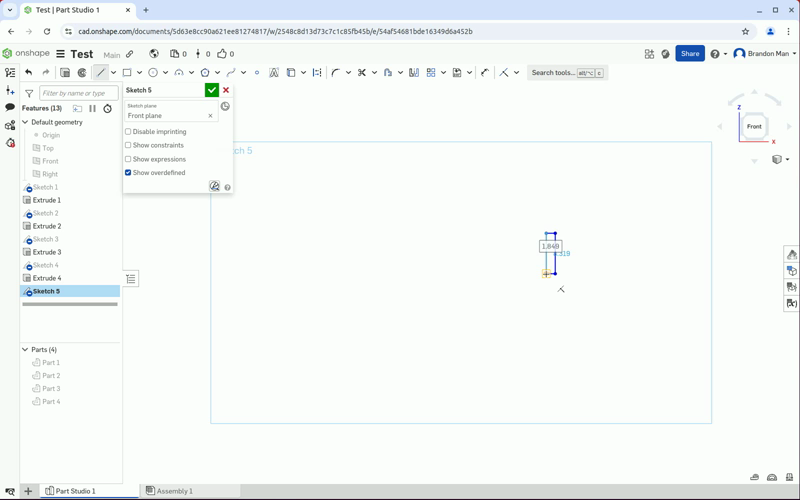
mouse_move(547, 235)
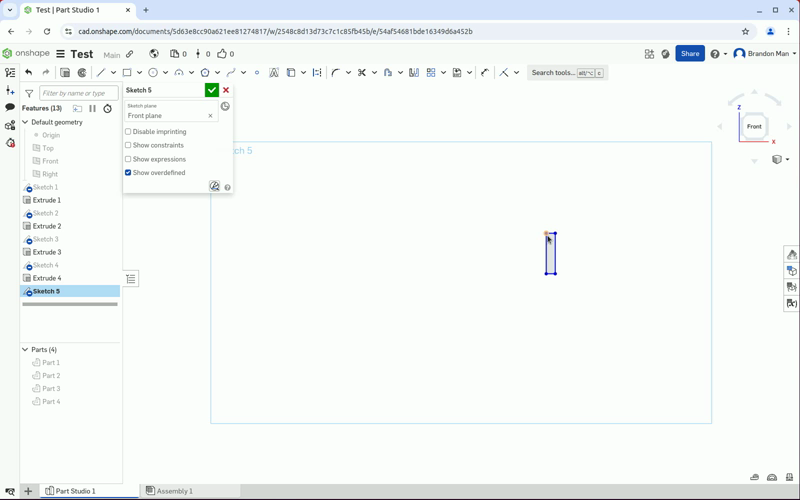
scroll(6)
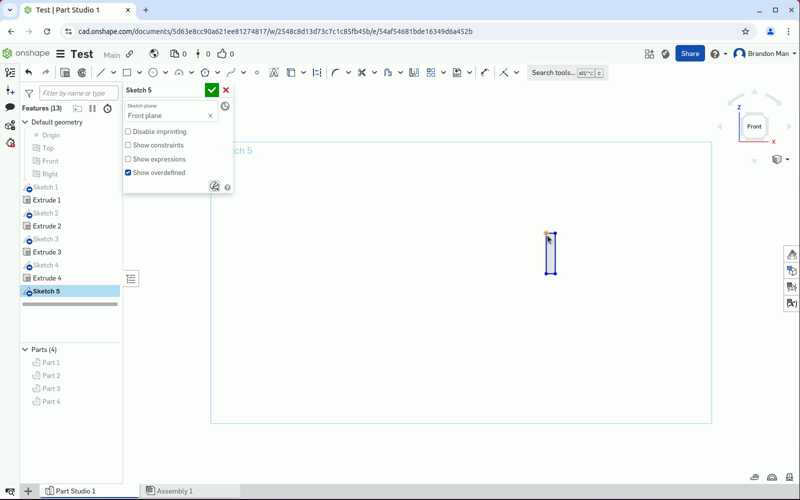
scroll(6)
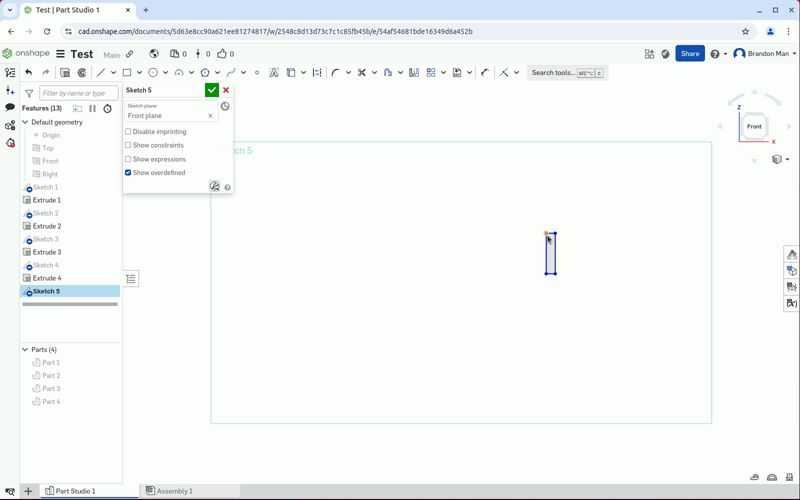
scroll(6)
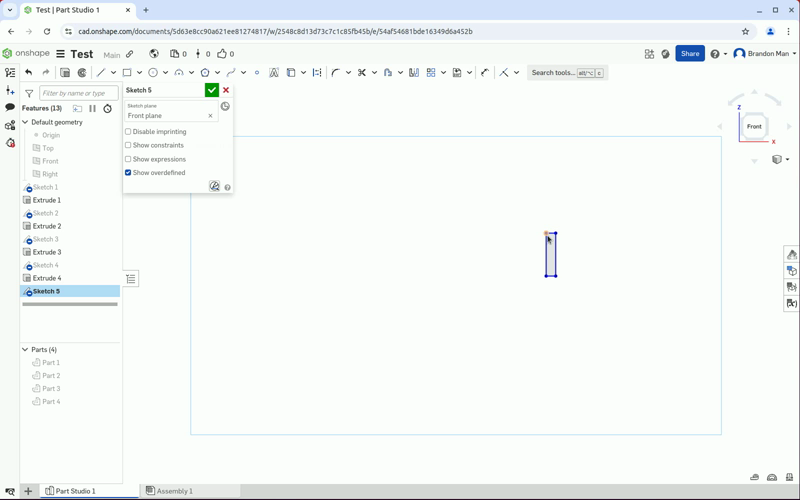
scroll(6)
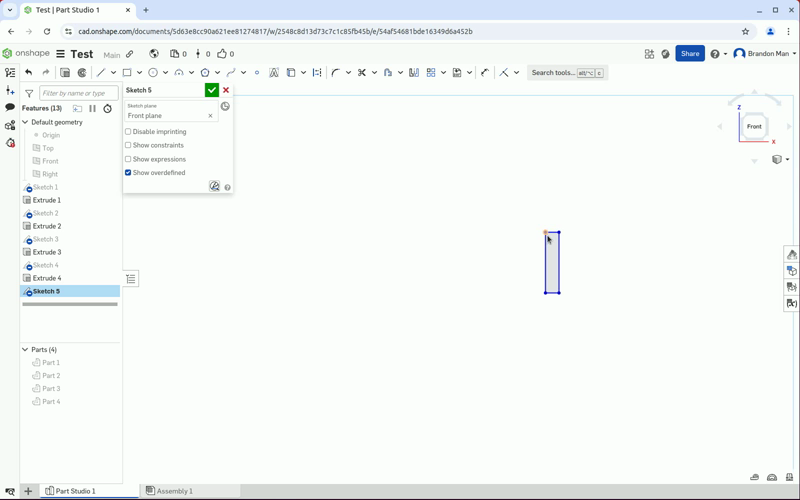
scroll(6)
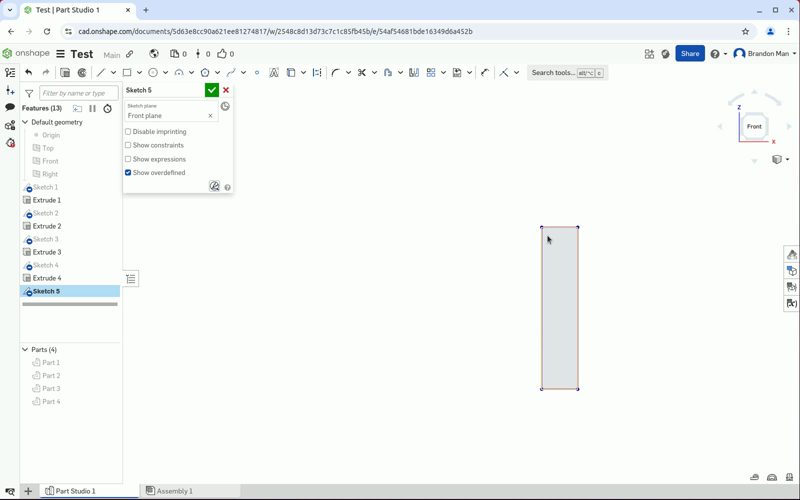
scroll(6)
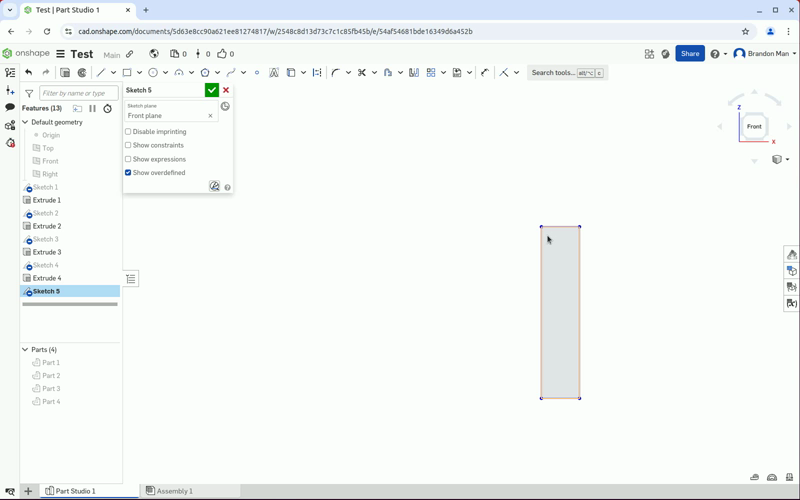
scroll(6)
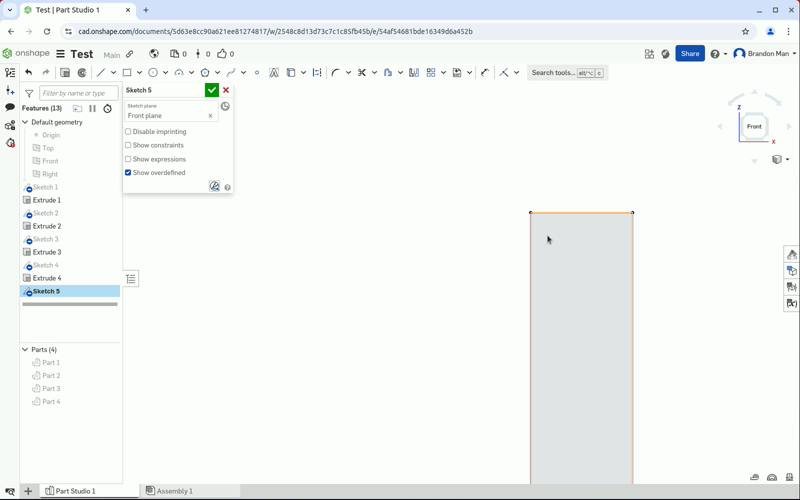
click(547, 235)
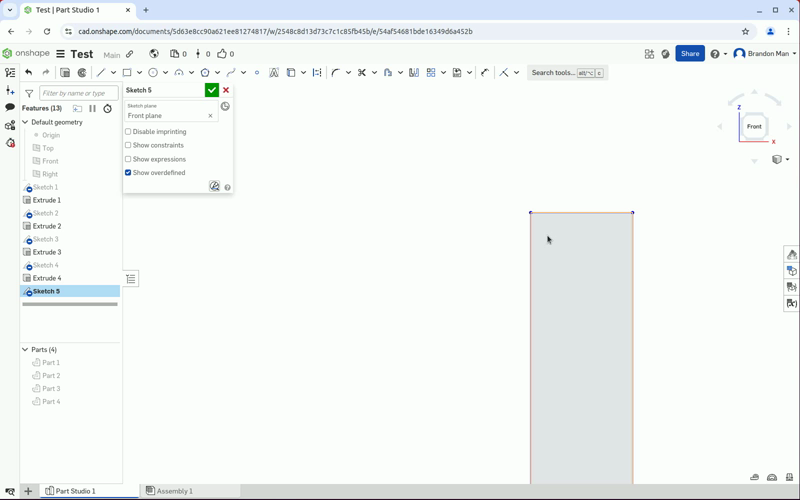
scroll(-6)
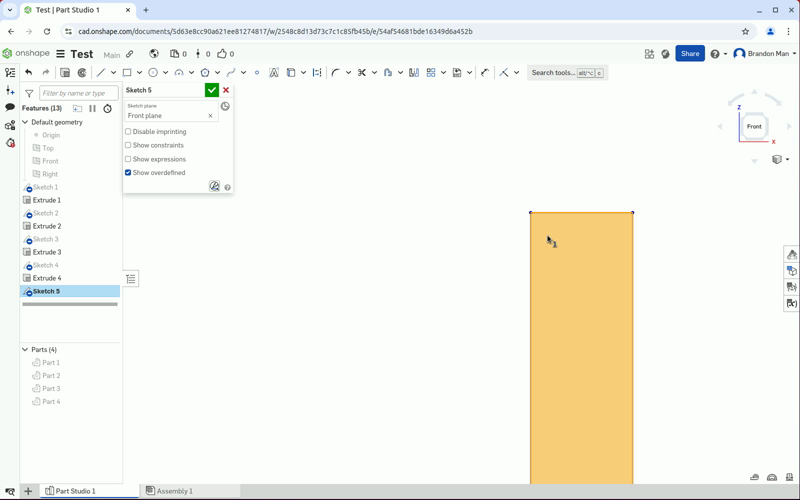
scroll(-6)
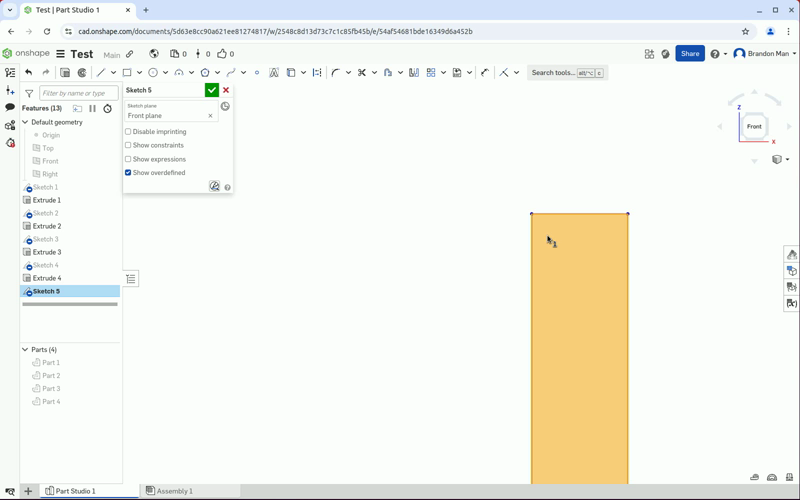
scroll(-6)
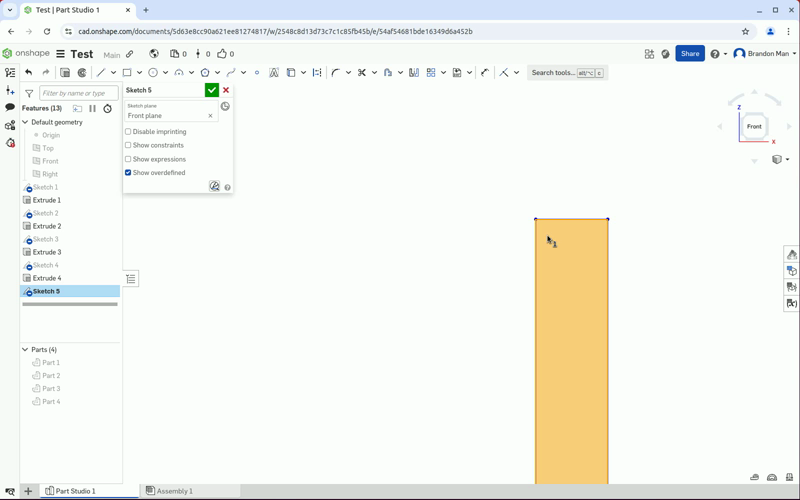
scroll(-6)
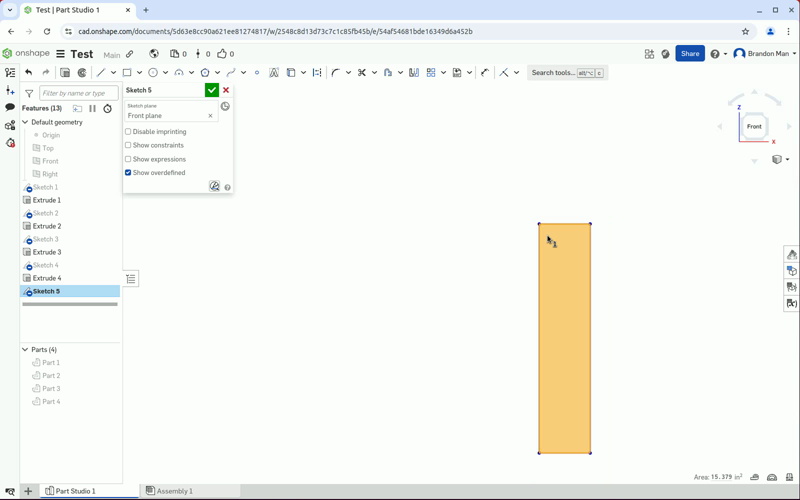
scroll(-6)
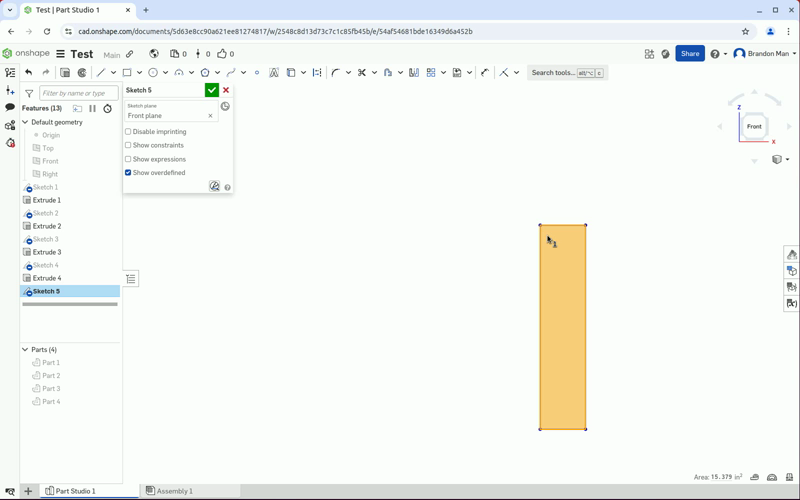
scroll(-6)
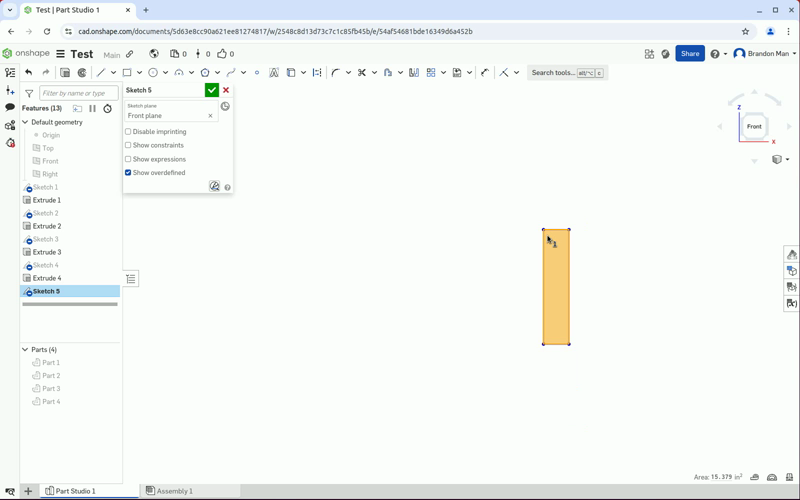
scroll(-6)
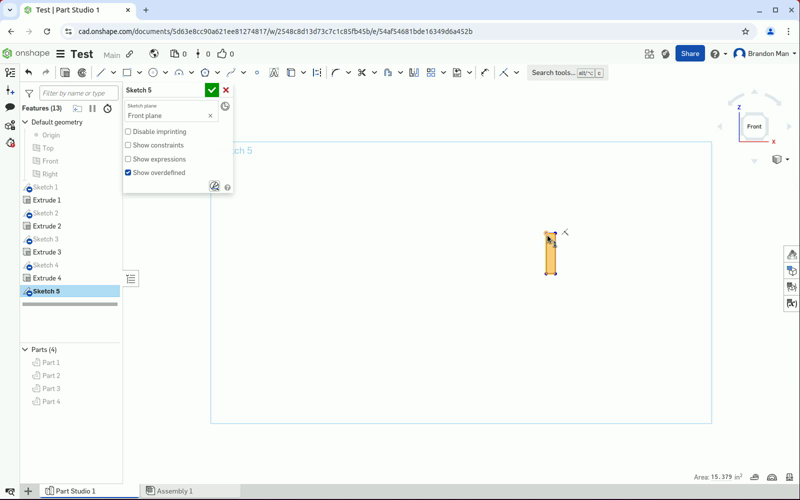
mouse_move(73, 352)
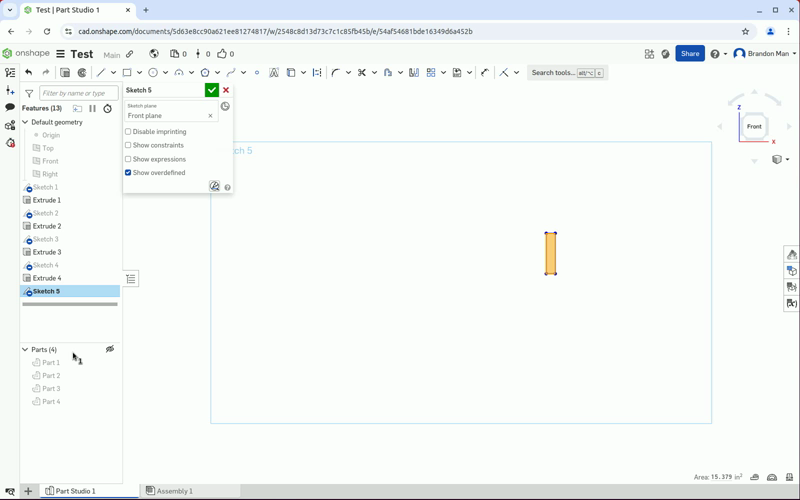
key(shift+y)
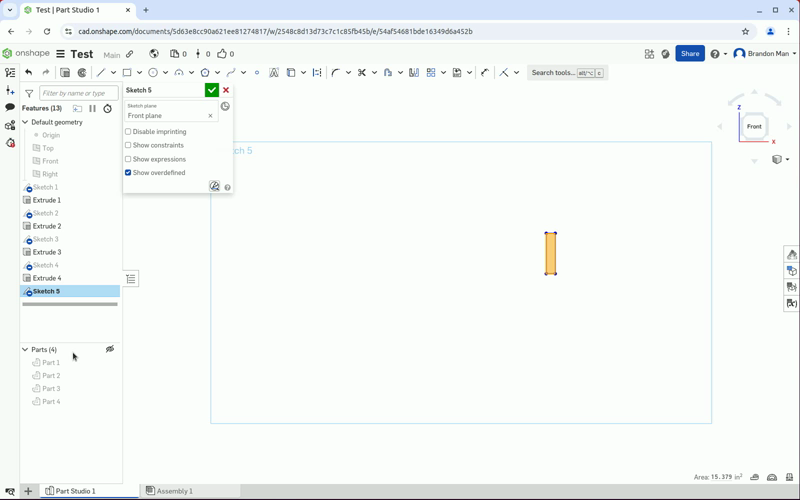
key(shift+e)
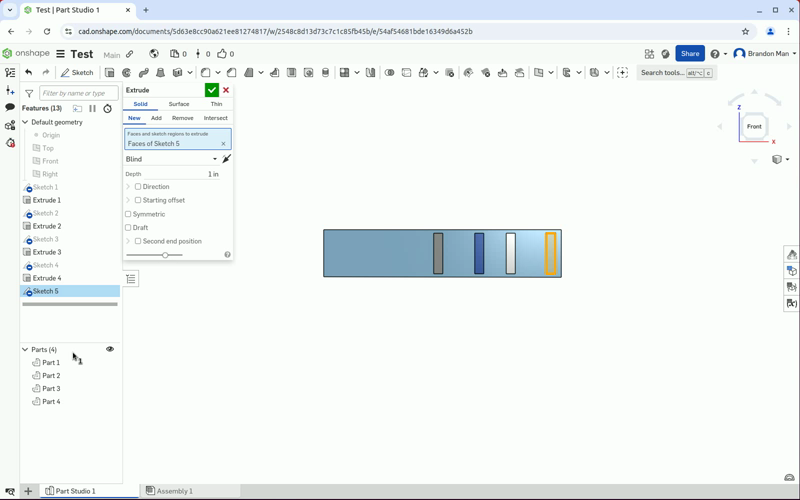
mouse_move(143, 106)
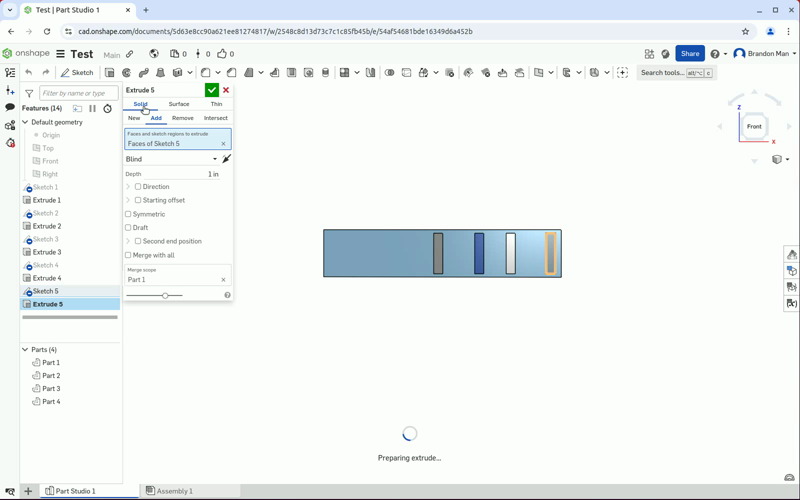
click(143, 106)
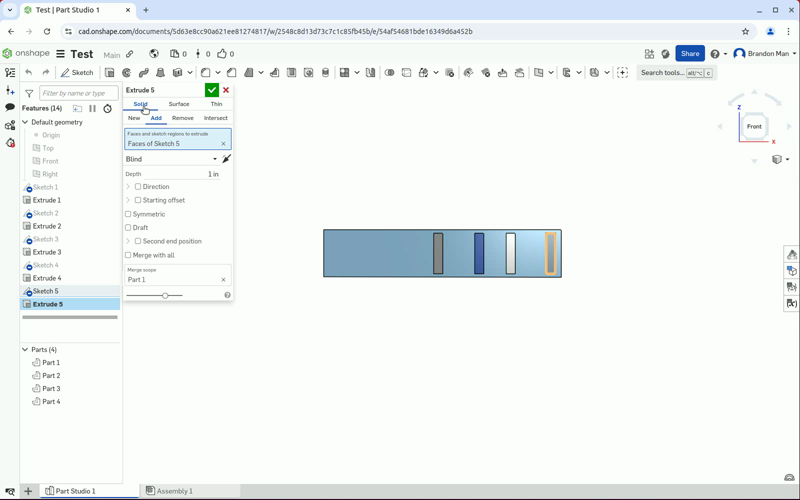
mouse_move(137, 120)
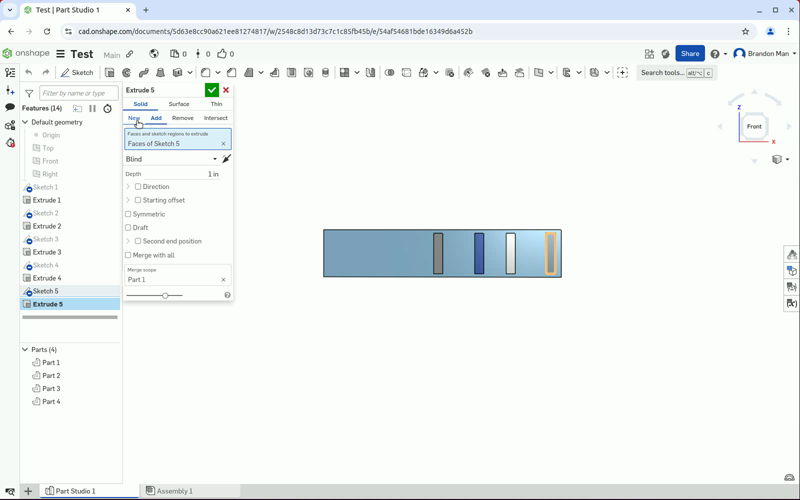
click(137, 120)
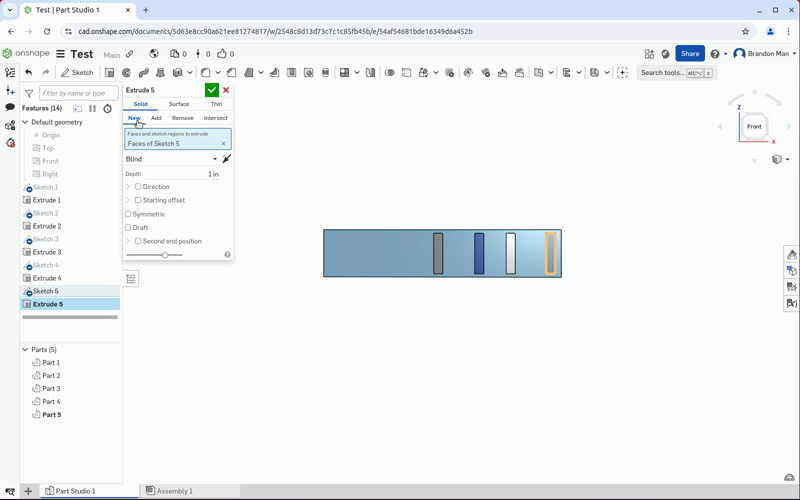
key(tab, 4)
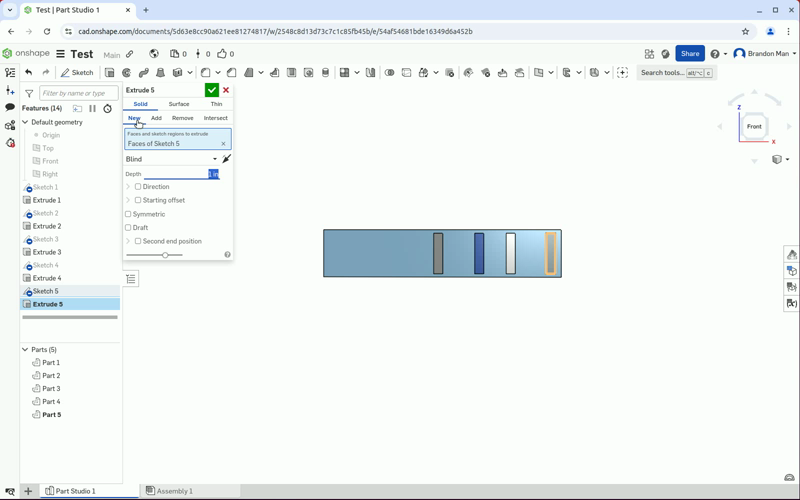
text(6.499)
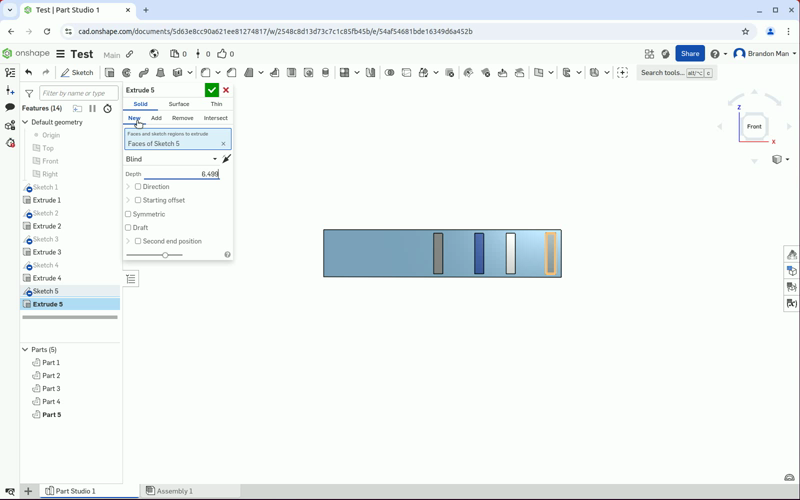
key(enter)
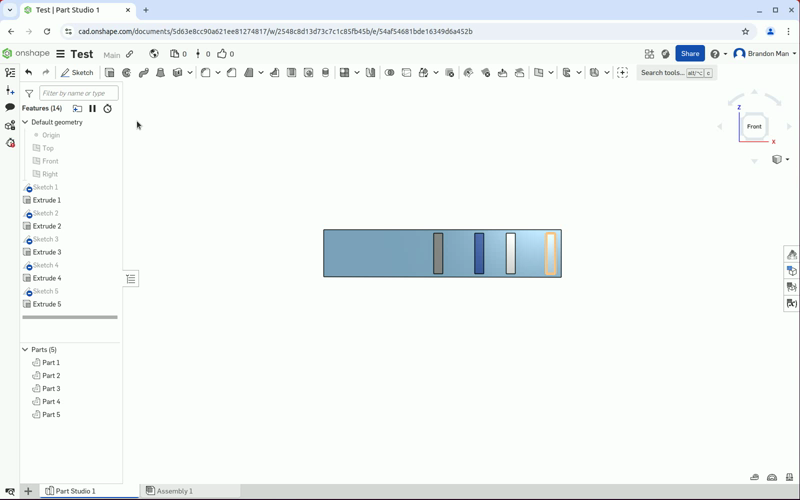
key(shift+h)
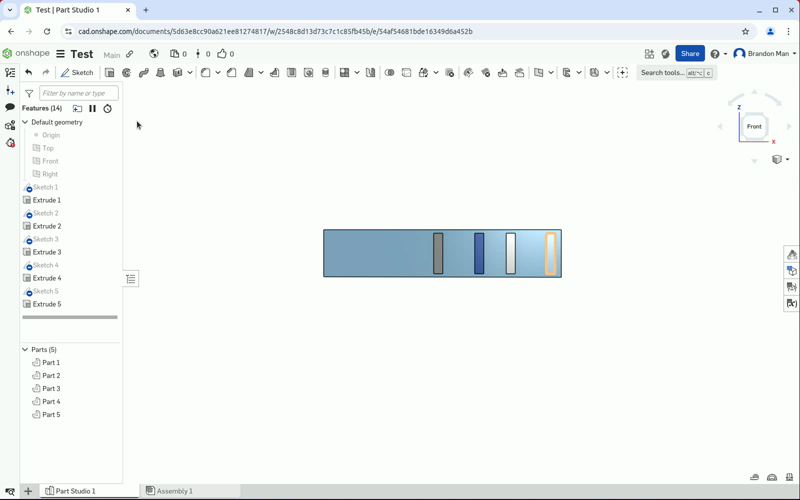
key(shift+h)
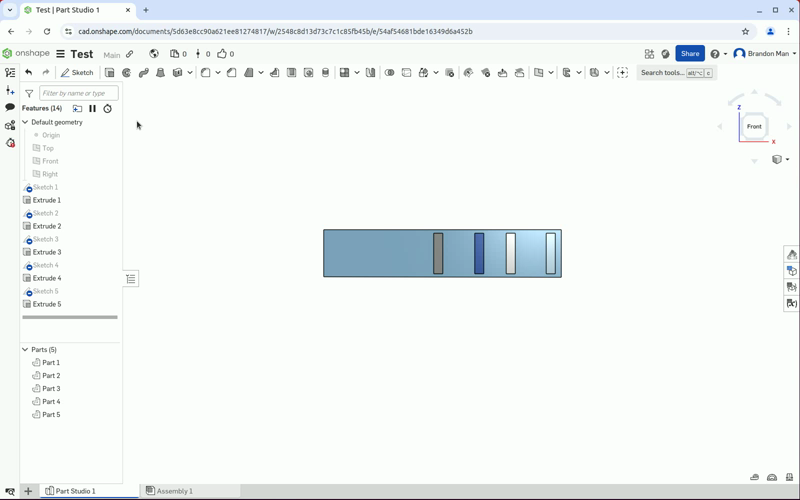
mouse_move(73, 189)
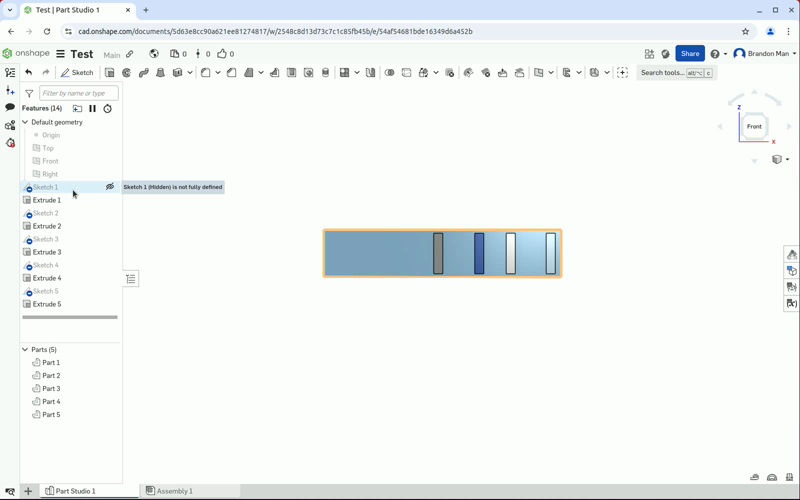
click(73, 189)
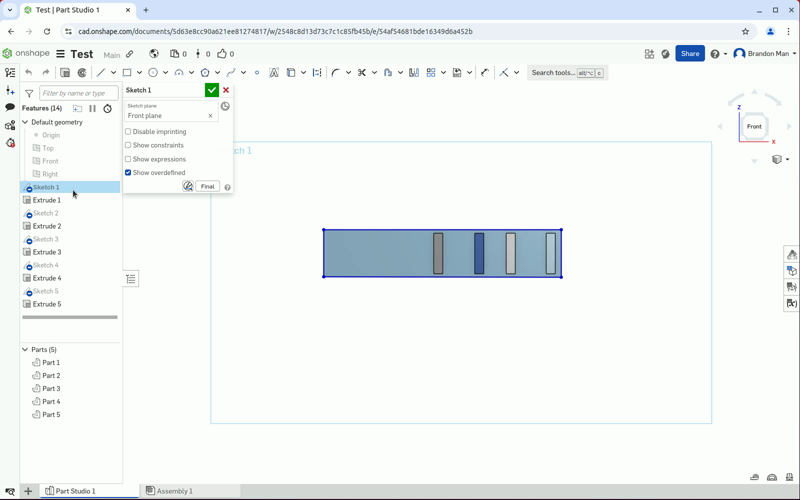
mouse_move(229, 92)
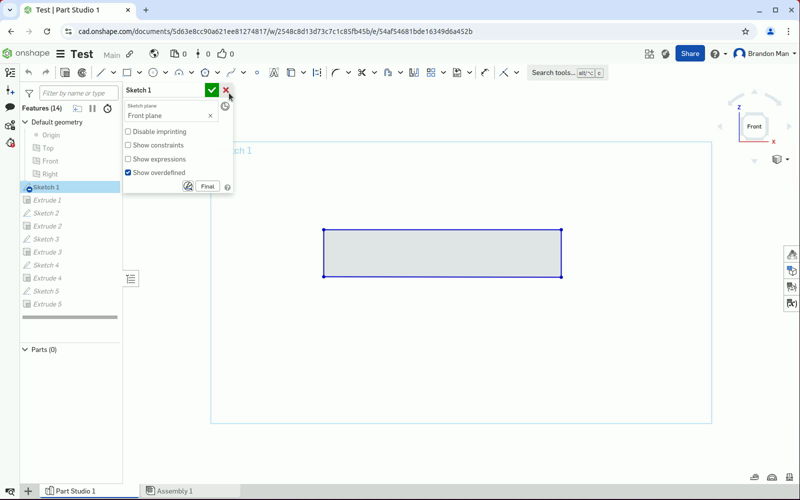
click(229, 92)
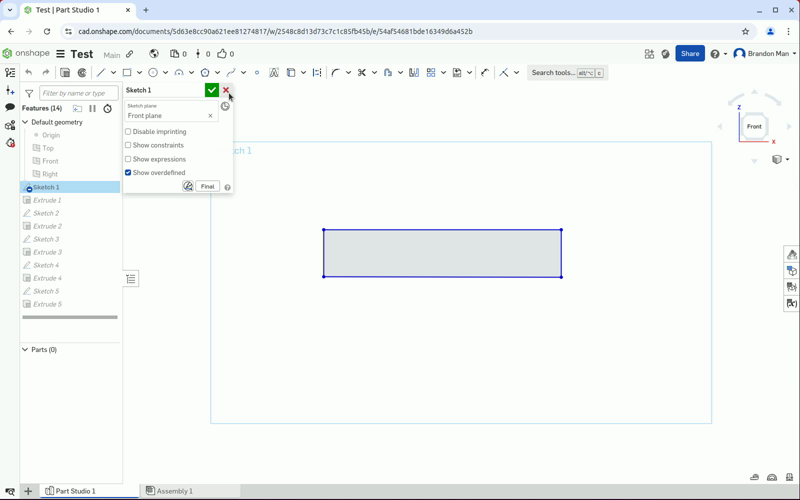
key(shift+s)
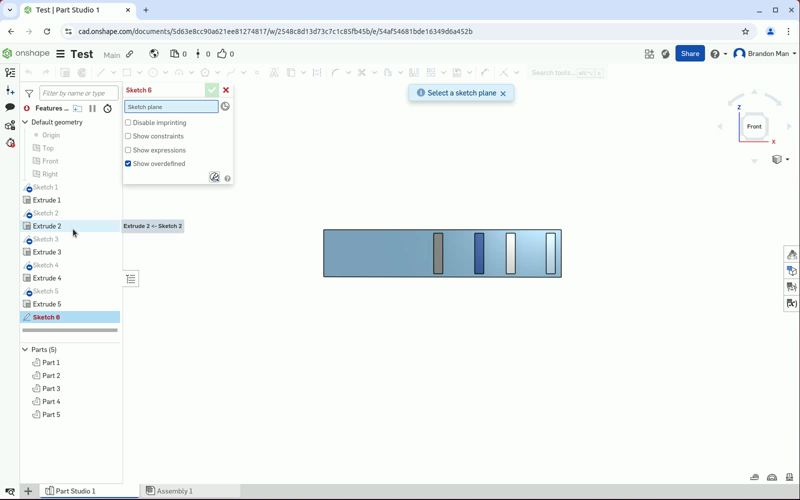
scroll(3)
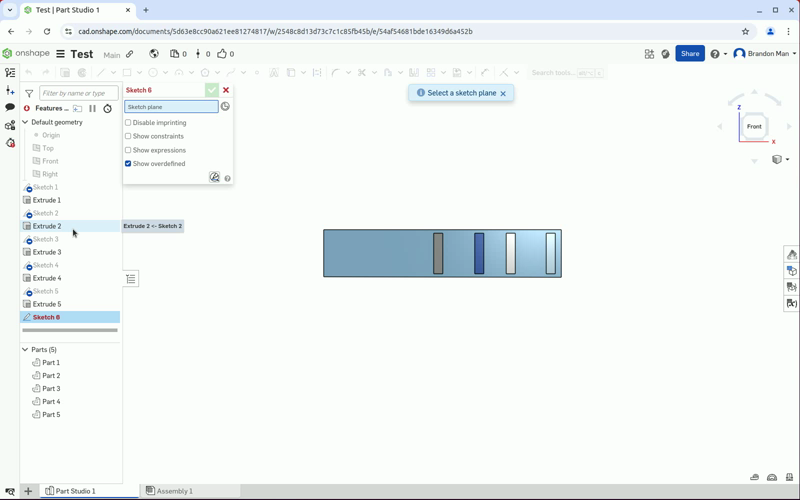
mouse_move(73, 163)
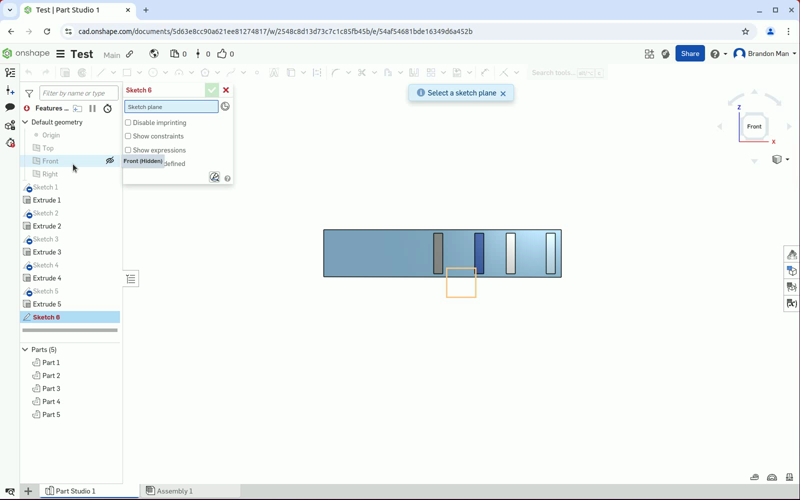
click(73, 163)
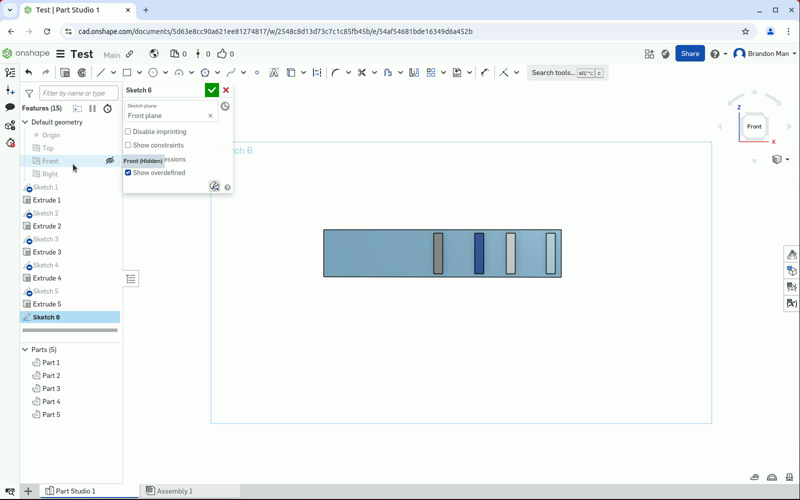
mouse_move(73, 352)
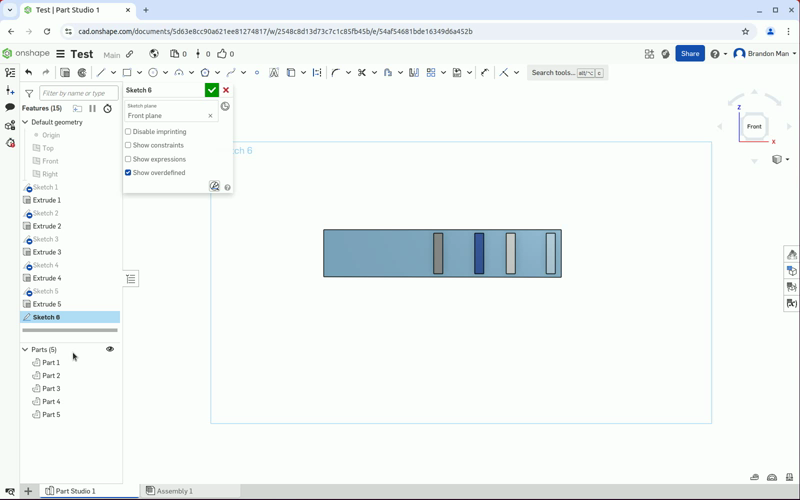
key(y)
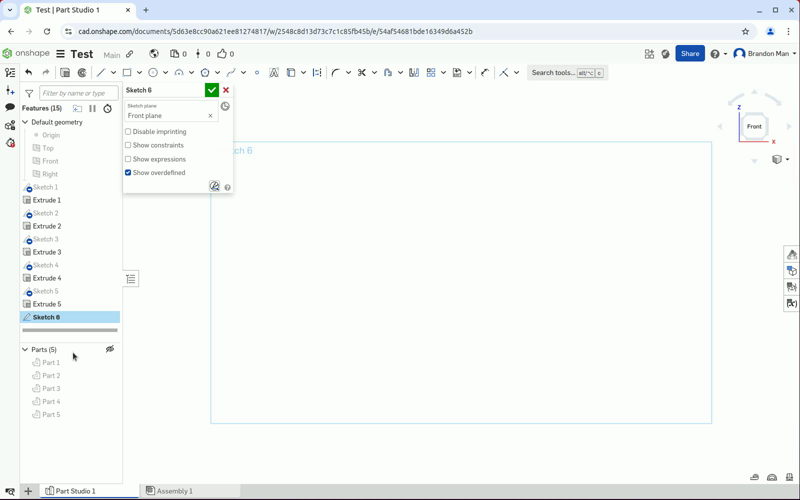
key(l)
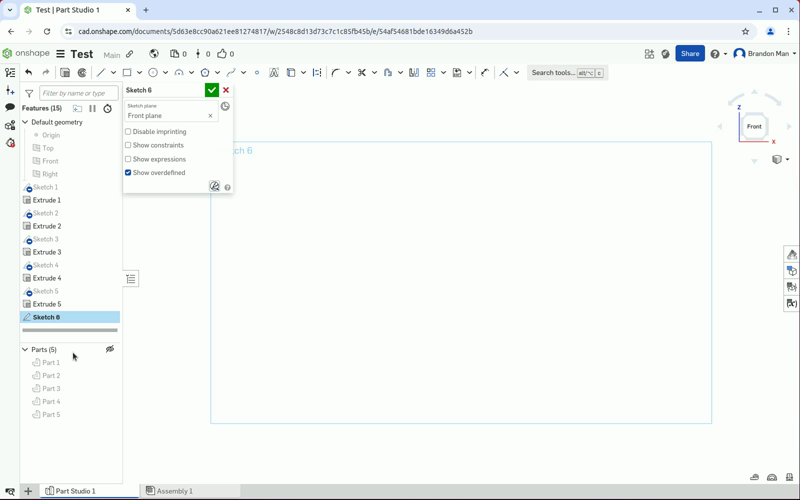
key_down(shift)
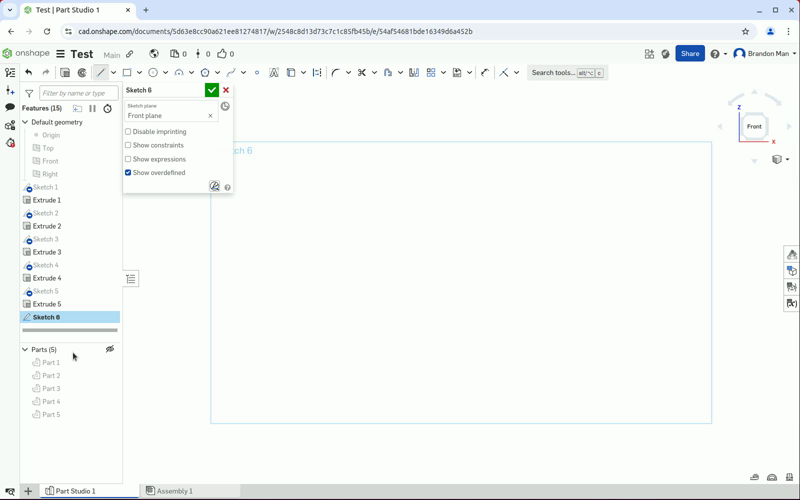
mouse_move(365, 272)
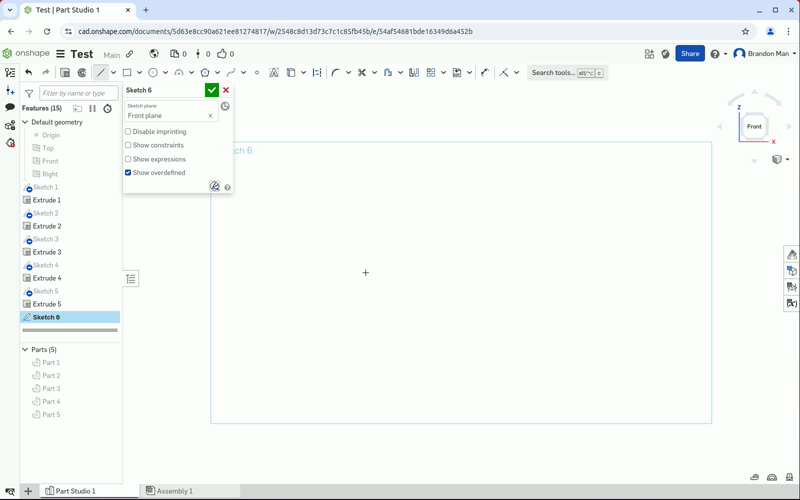
click(365, 272)
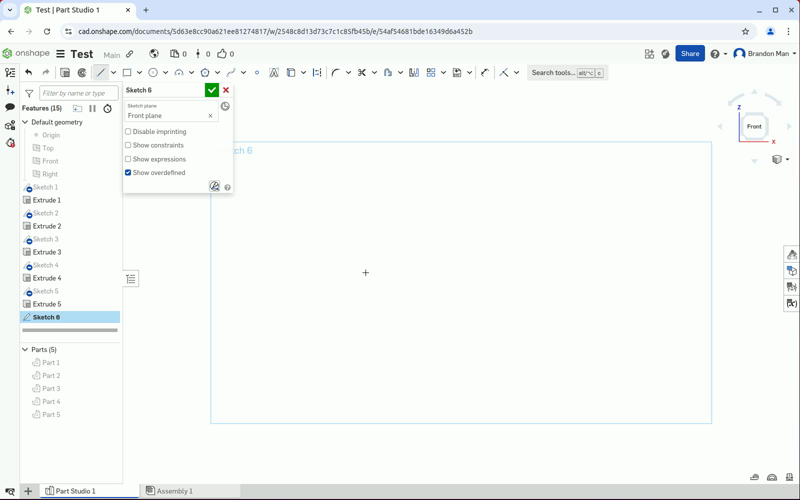
key_up(shift)
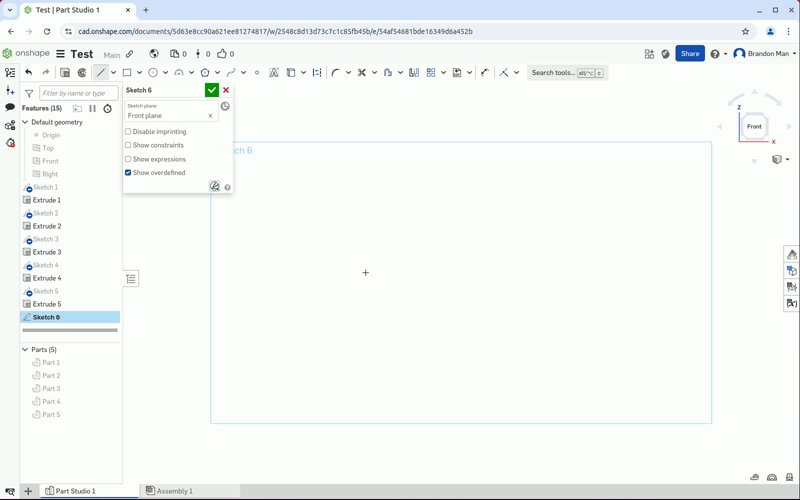
key_down(shift)
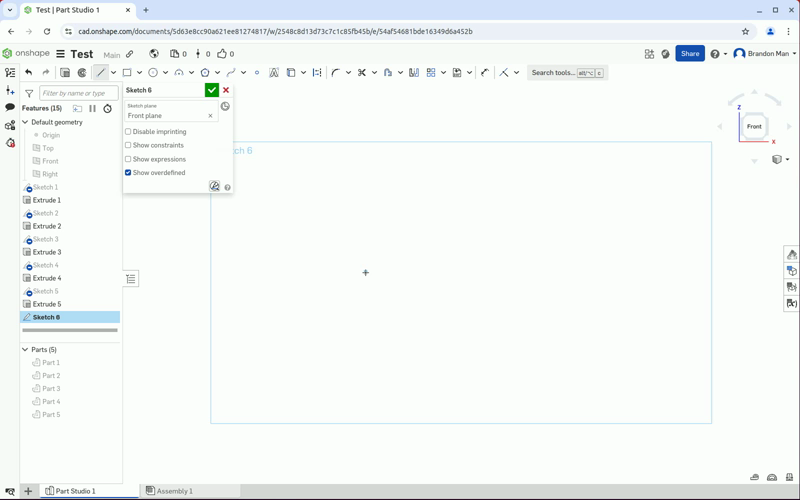
mouse_move(395, 272)
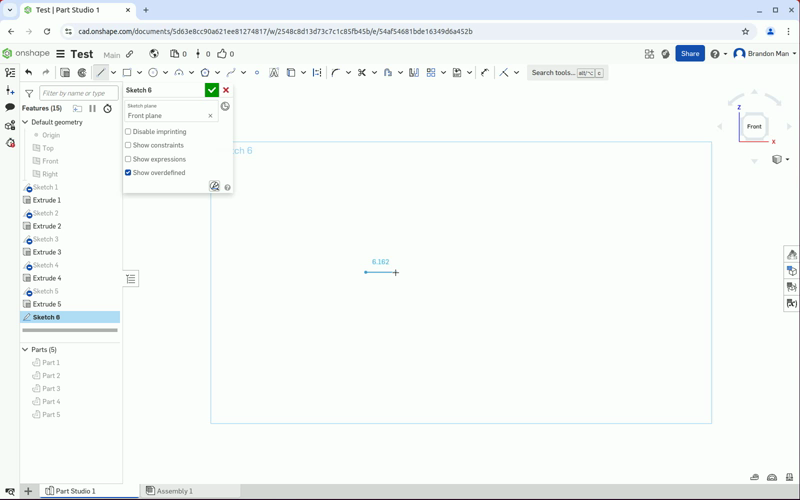
mouse_move(383, 272)
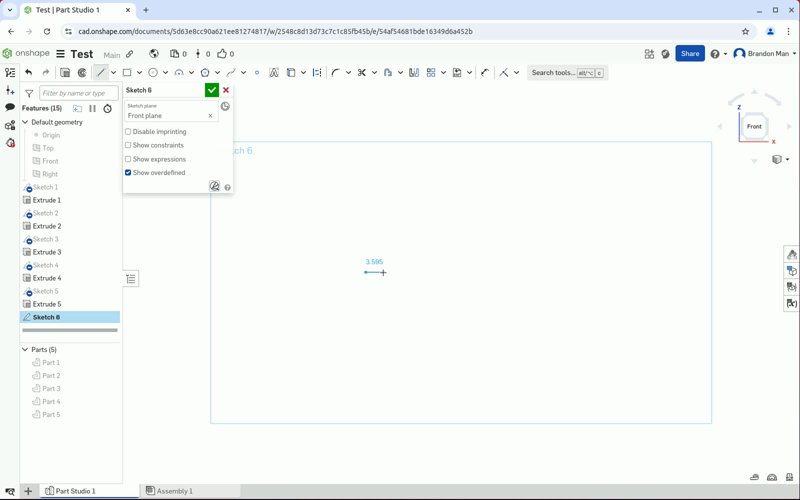
click(383, 272)
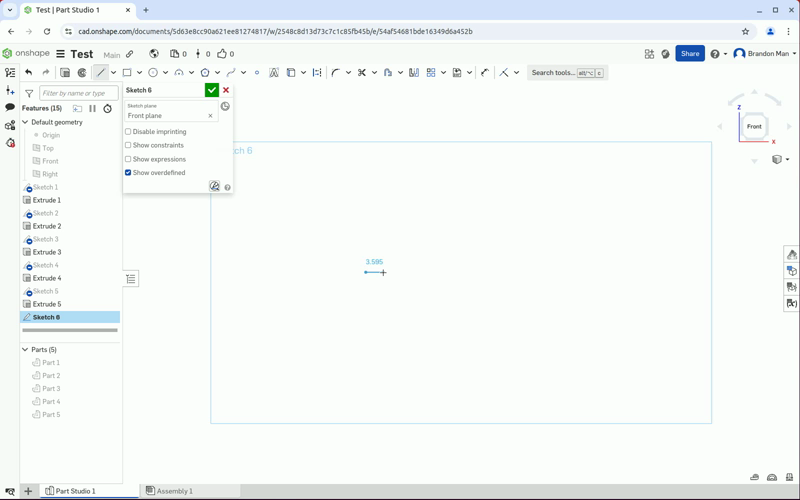
key_up(shift)
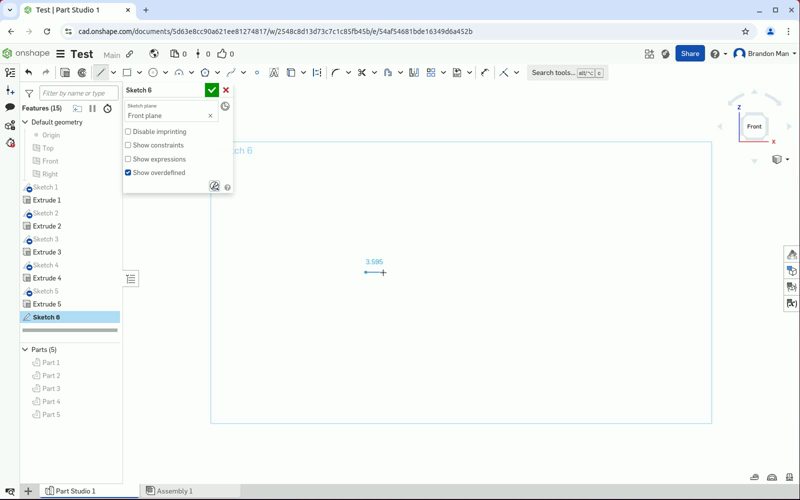
key_down(shift)
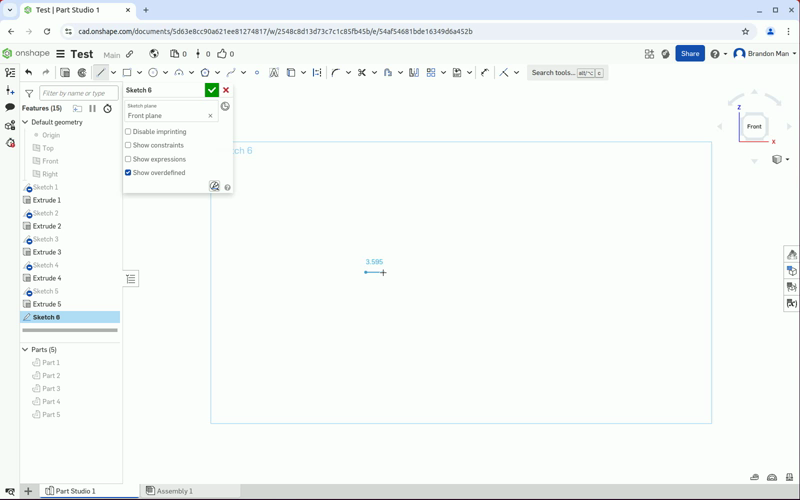
mouse_move(413, 272)
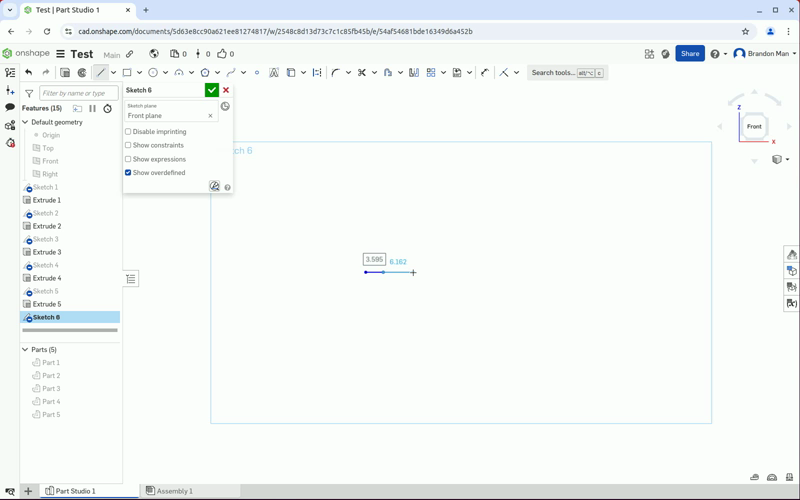
mouse_move(383, 265)
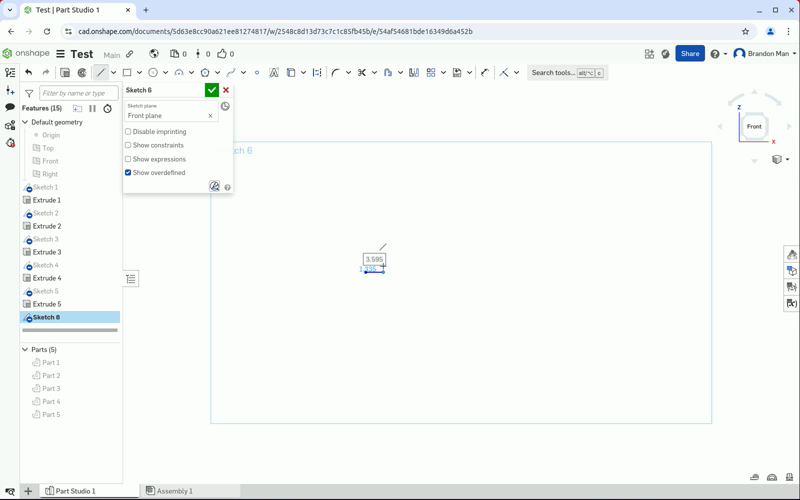
scroll(6)
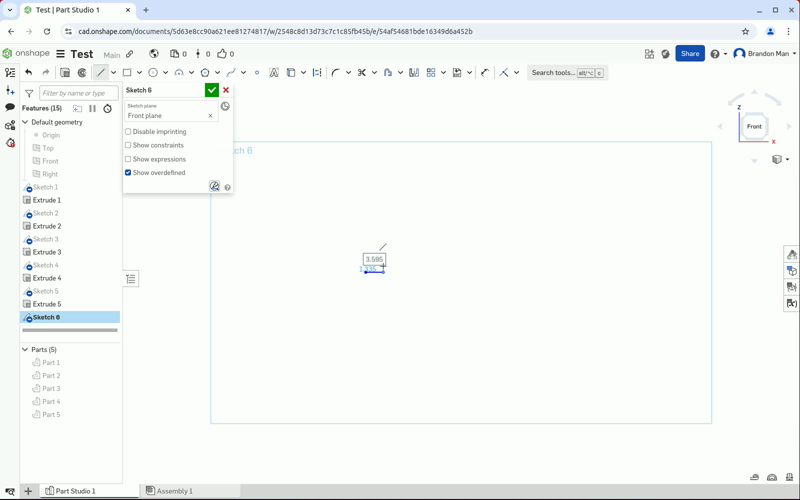
scroll(6)
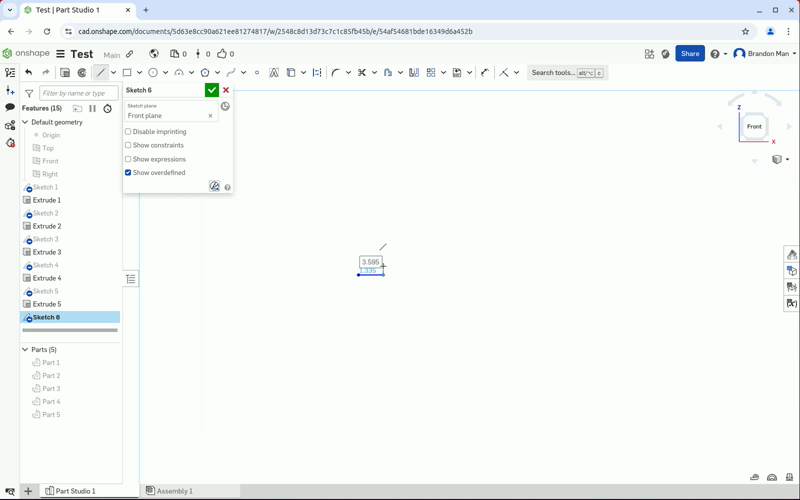
scroll(6)
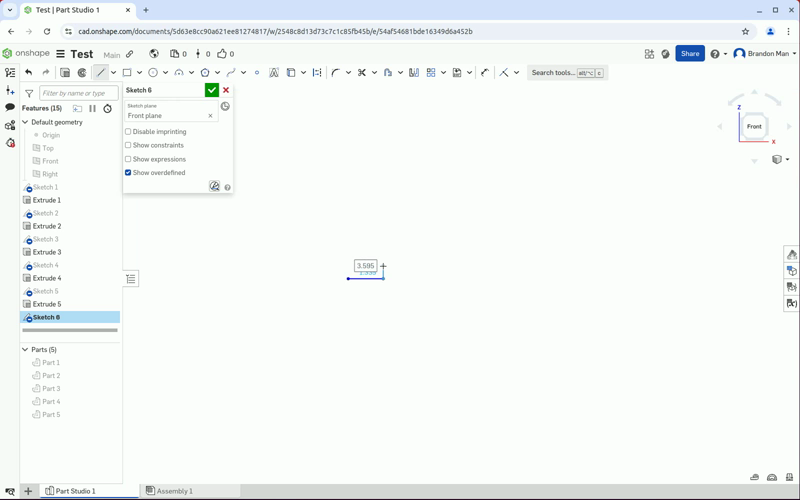
scroll(6)
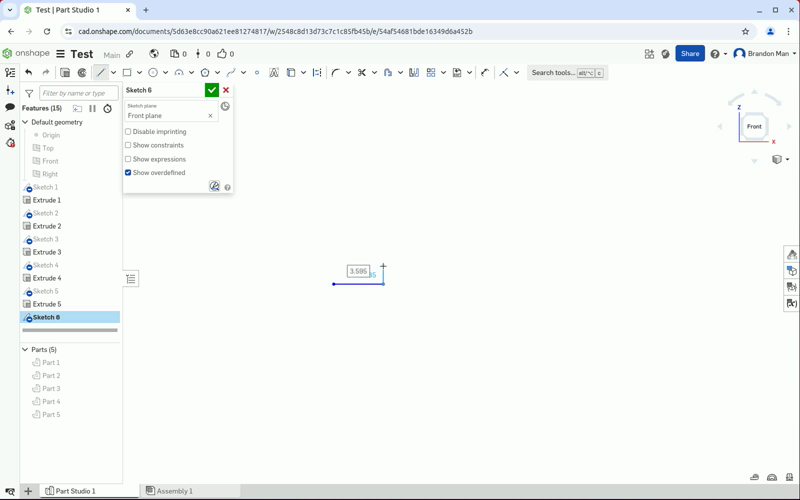
scroll(6)
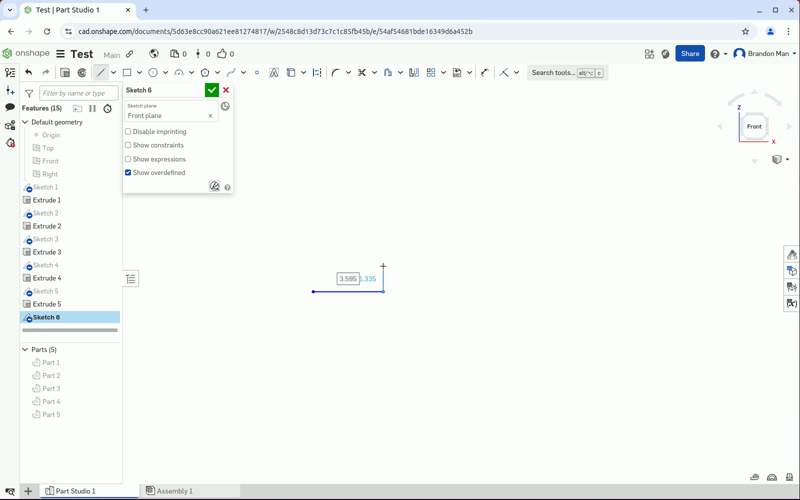
scroll(6)
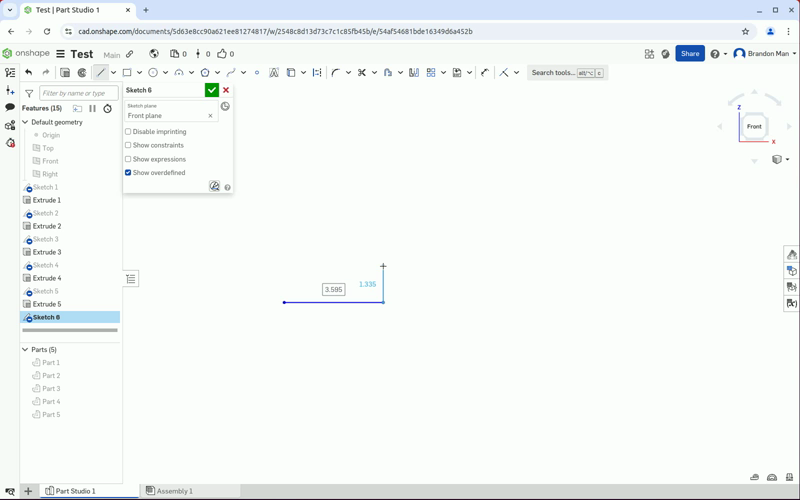
scroll(6)
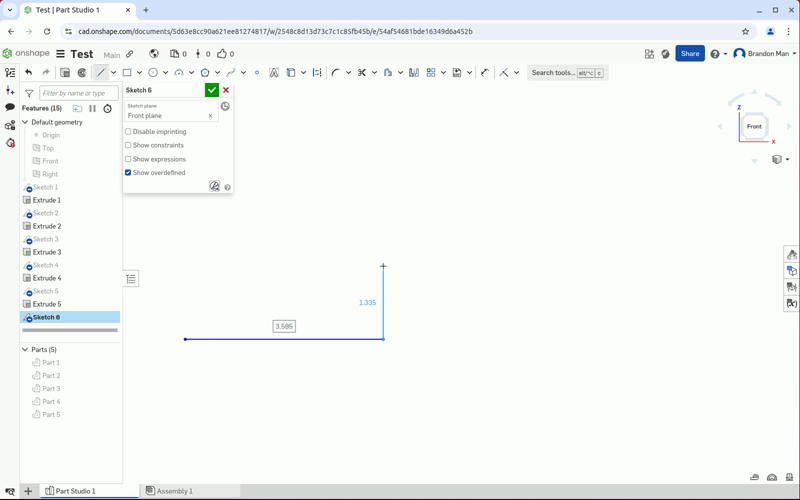
click(383, 265)
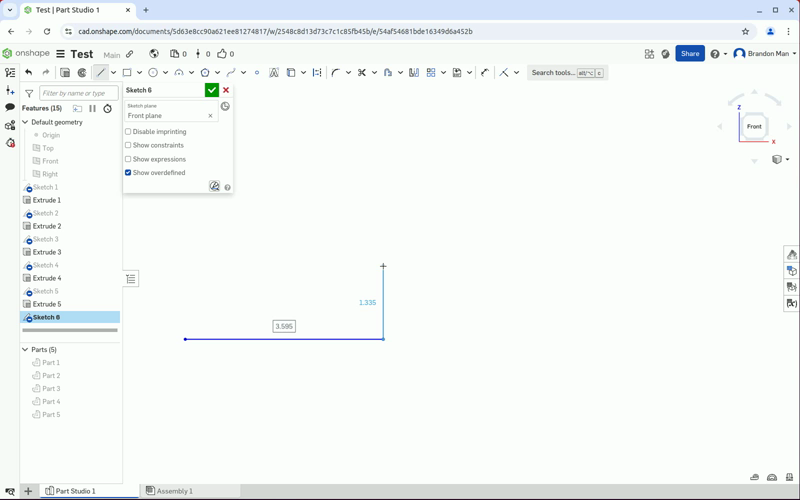
scroll(-6)
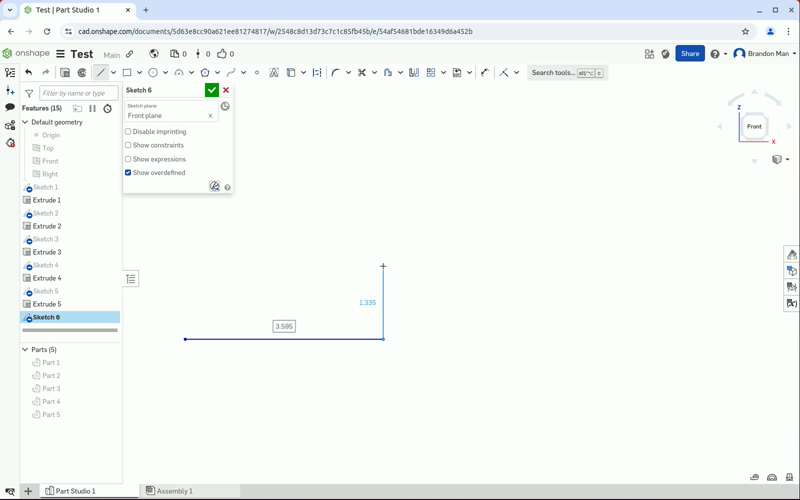
scroll(-6)
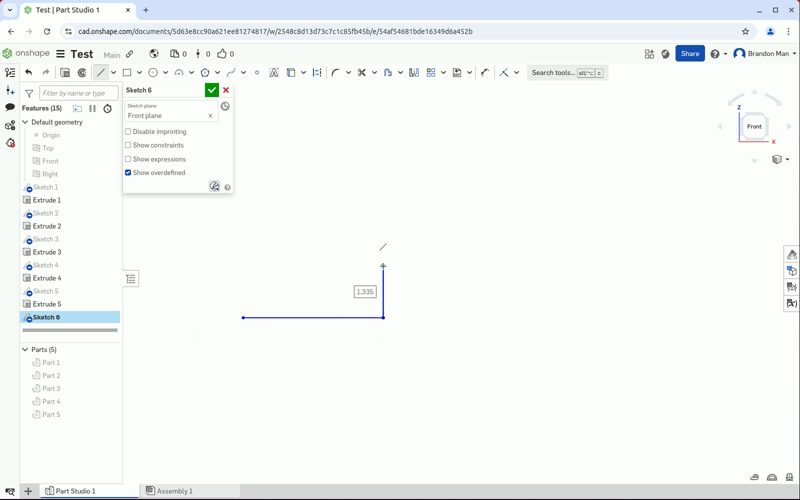
scroll(-6)
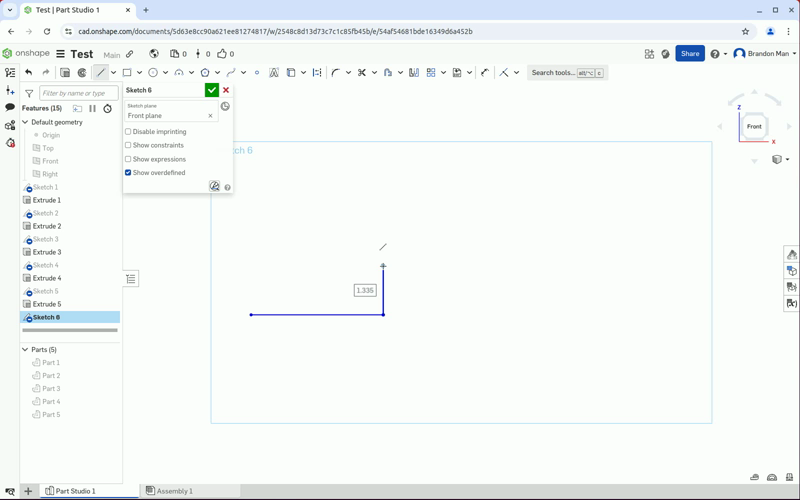
scroll(-6)
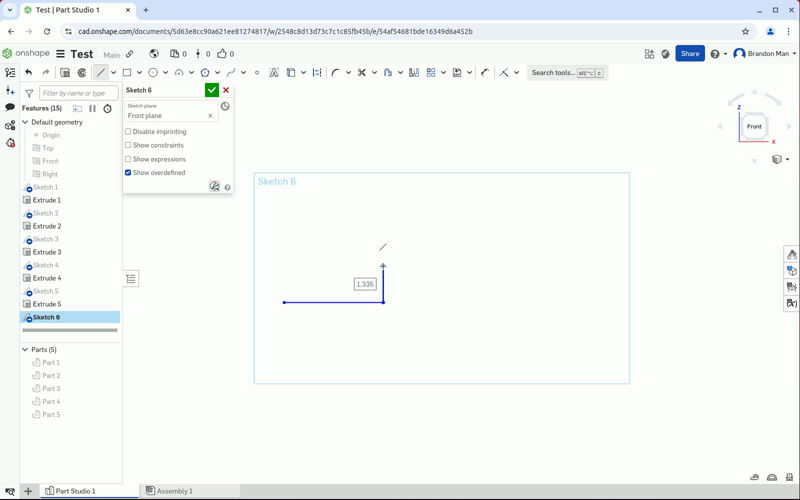
scroll(-6)
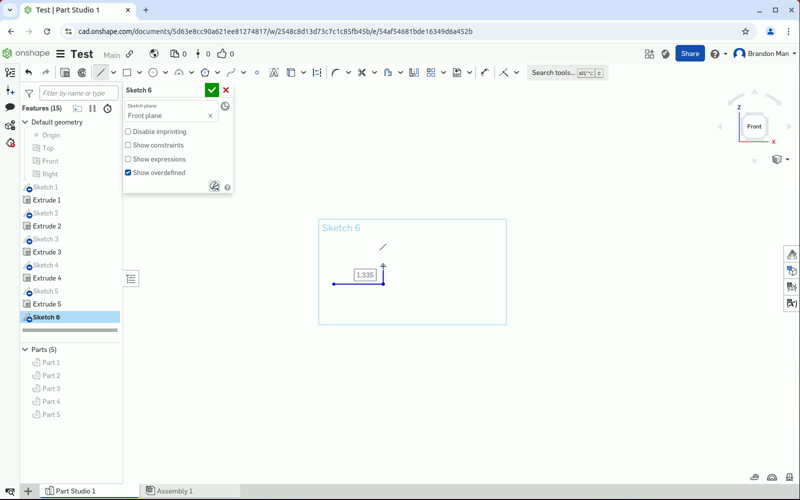
scroll(-6)
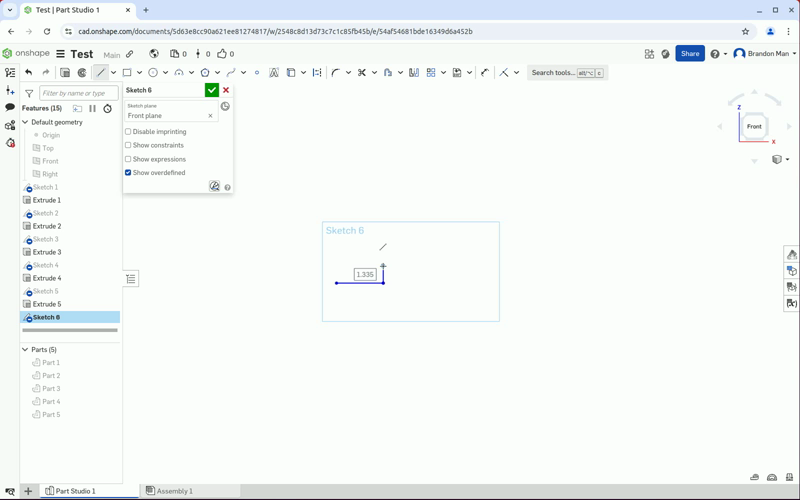
scroll(-6)
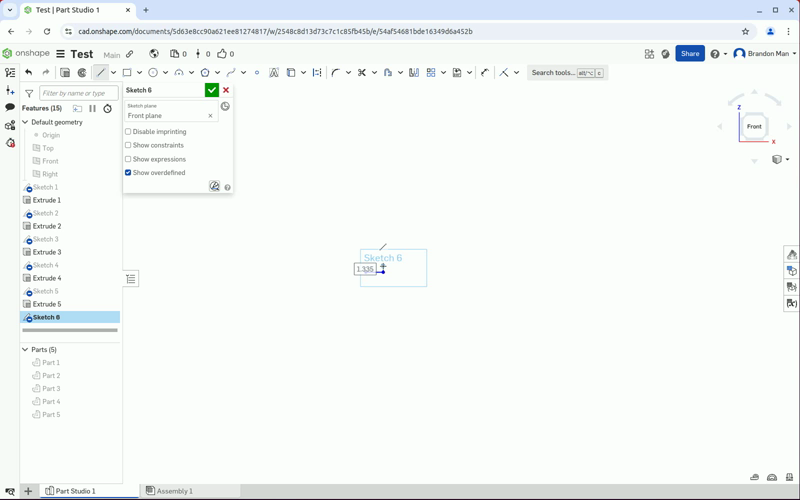
key_up(shift)
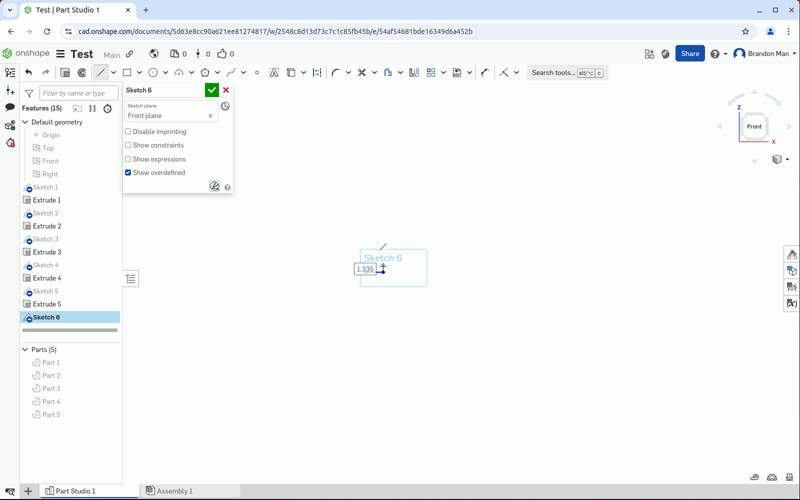
key_down(shift)
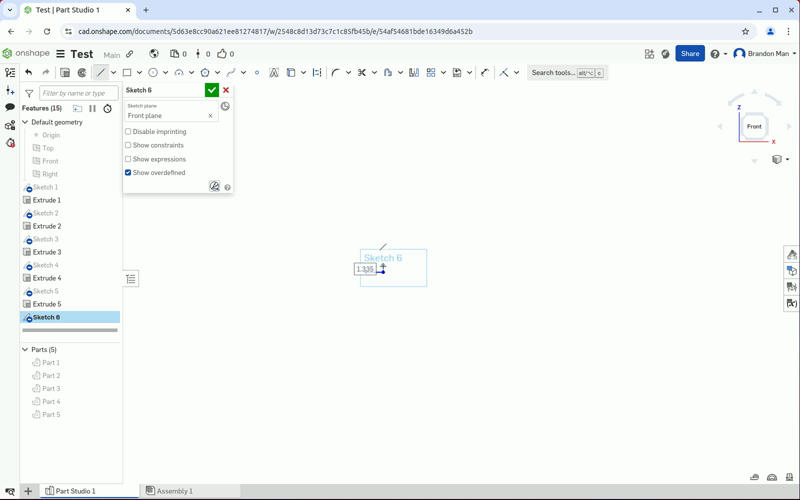
mouse_move(413, 265)
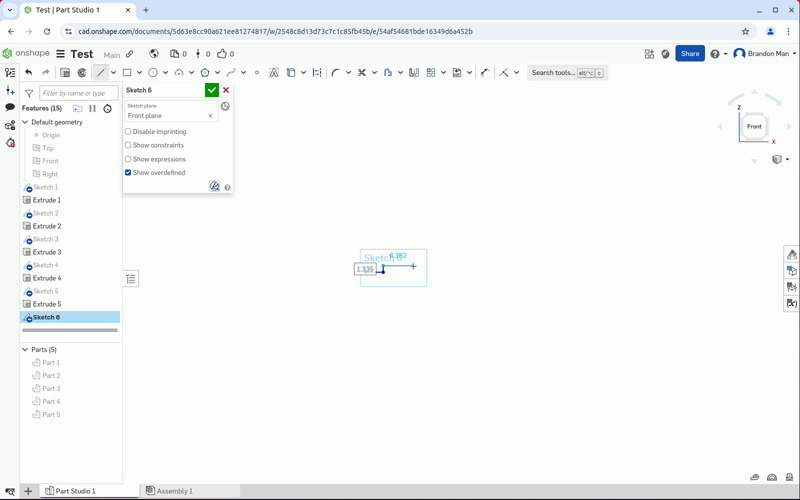
mouse_move(365, 265)
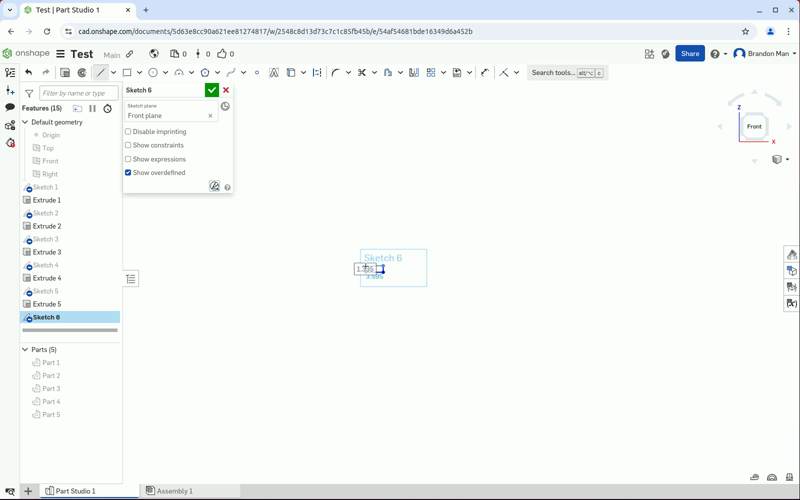
click(365, 265)
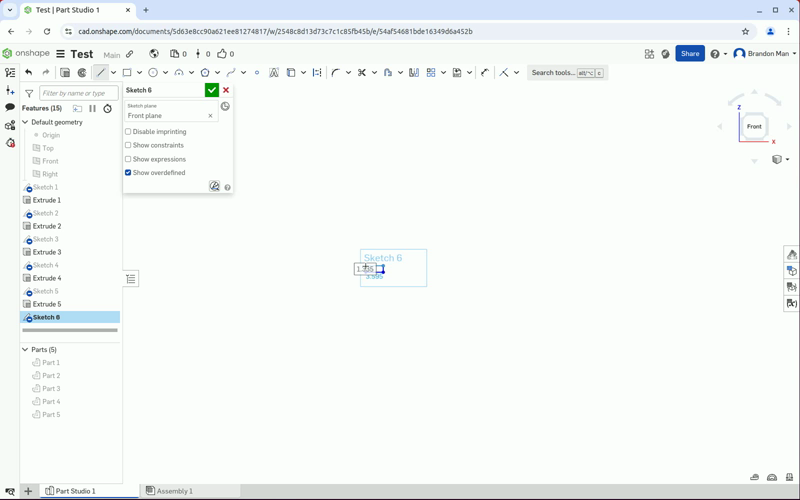
key_up(shift)
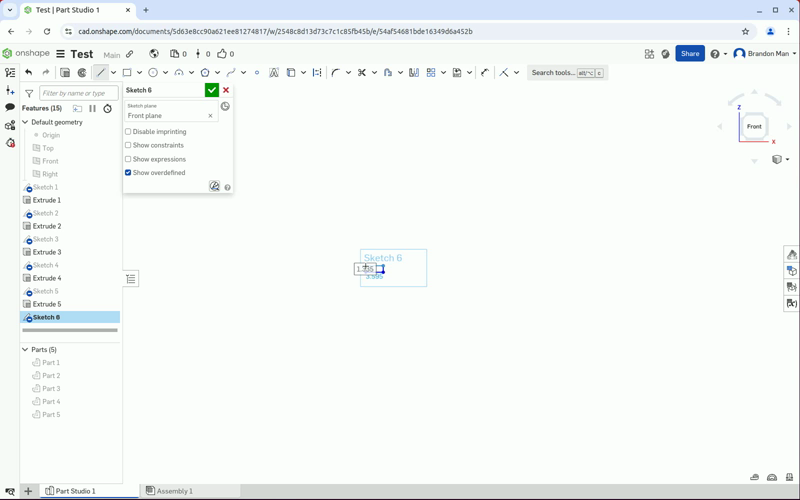
mouse_move(395, 265)
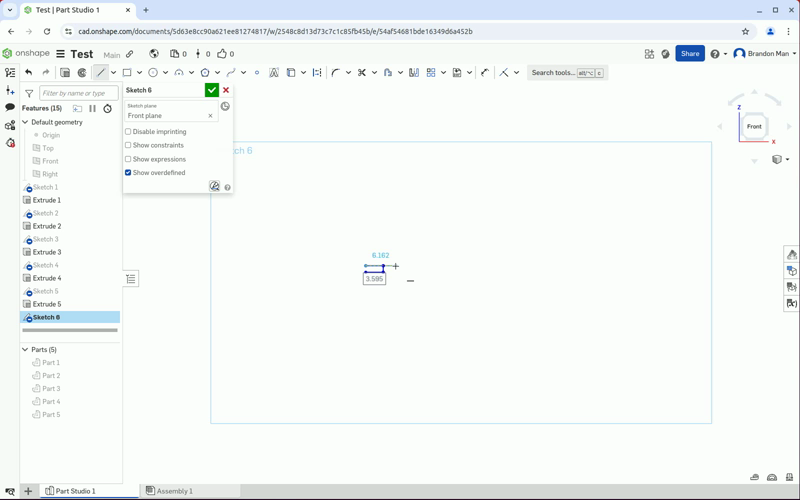
key_down(shift)
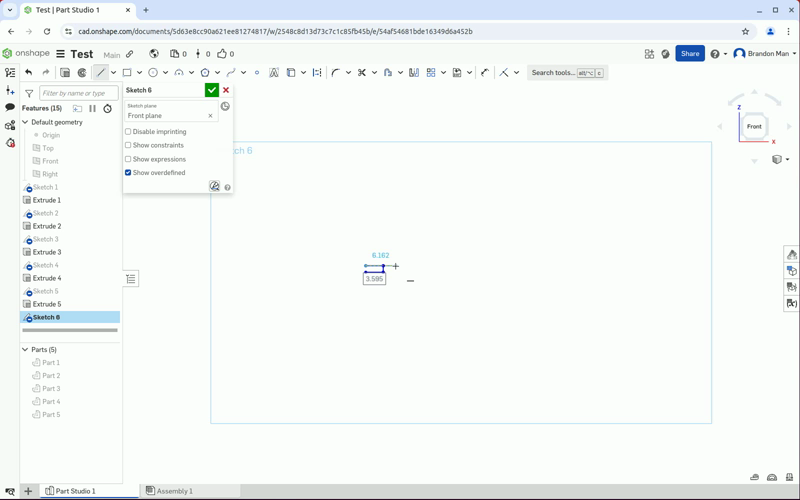
mouse_move(365, 272)
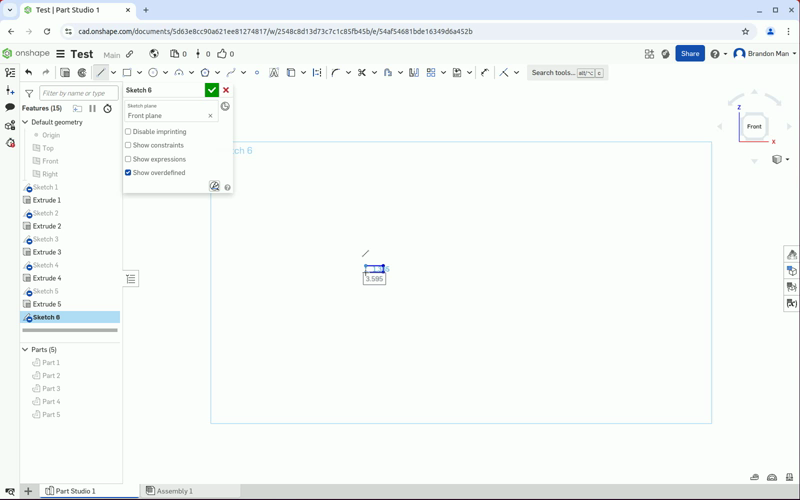
scroll(6)
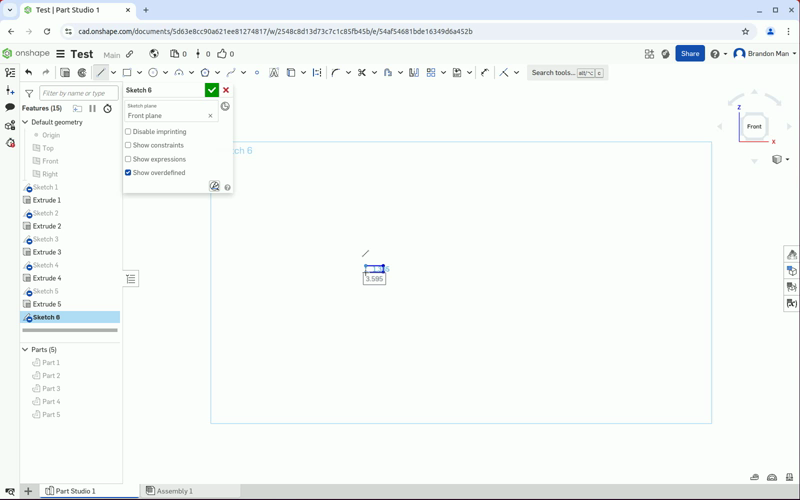
scroll(6)
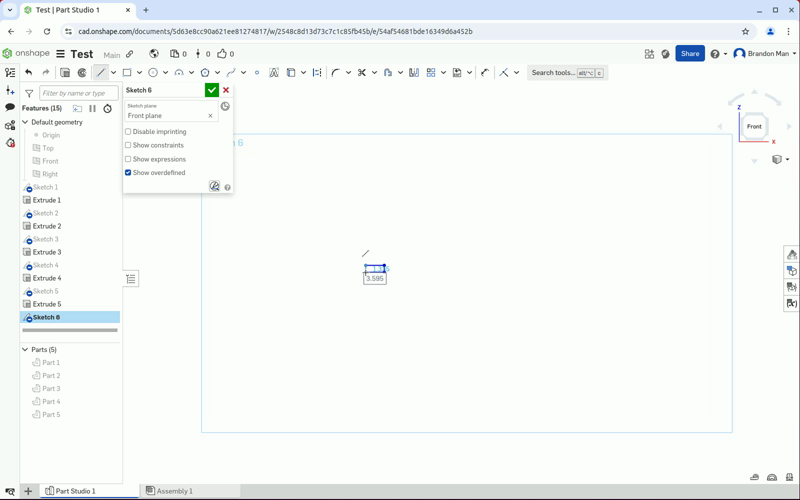
scroll(6)
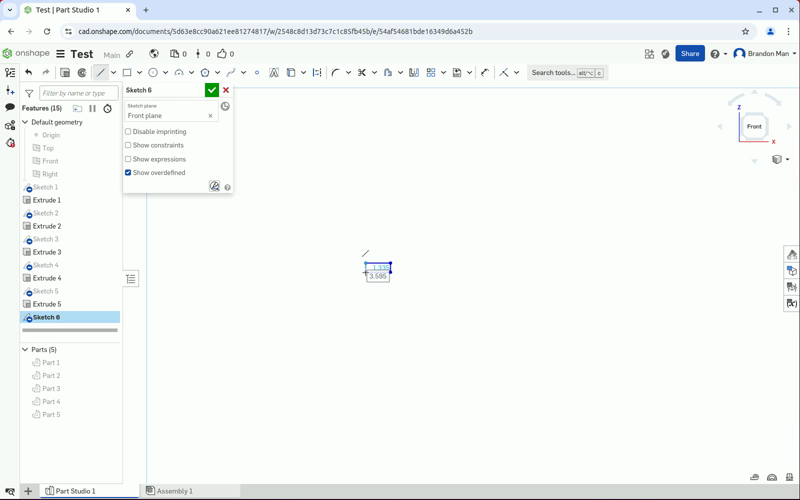
scroll(6)
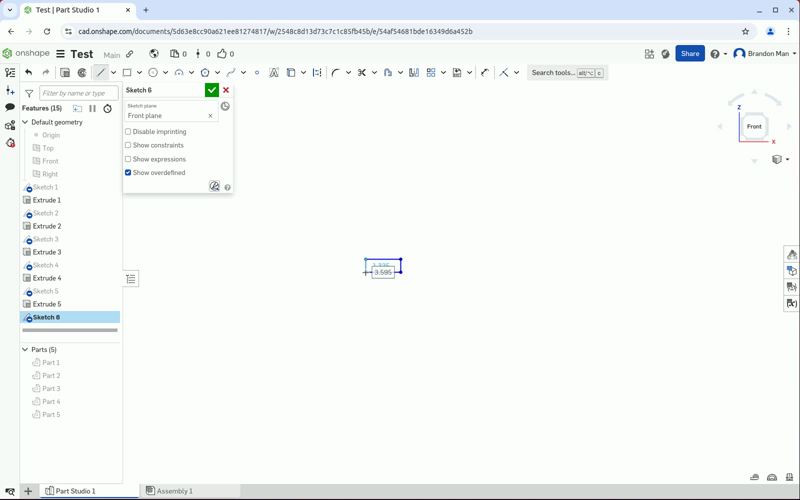
scroll(6)
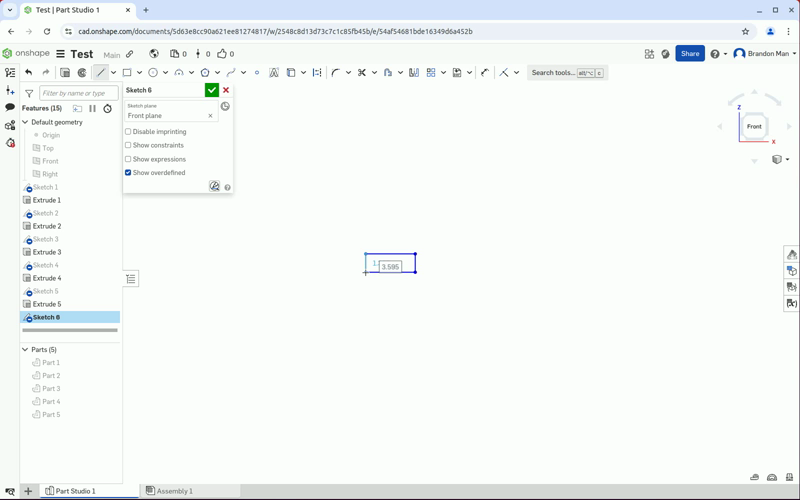
scroll(6)
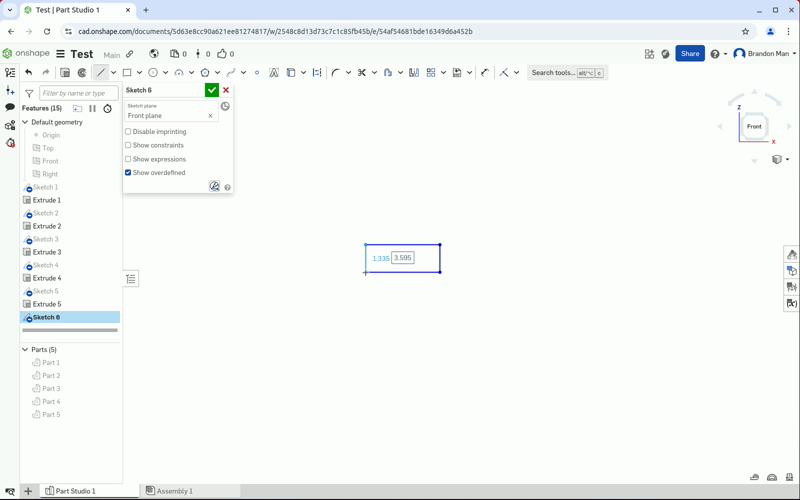
scroll(6)
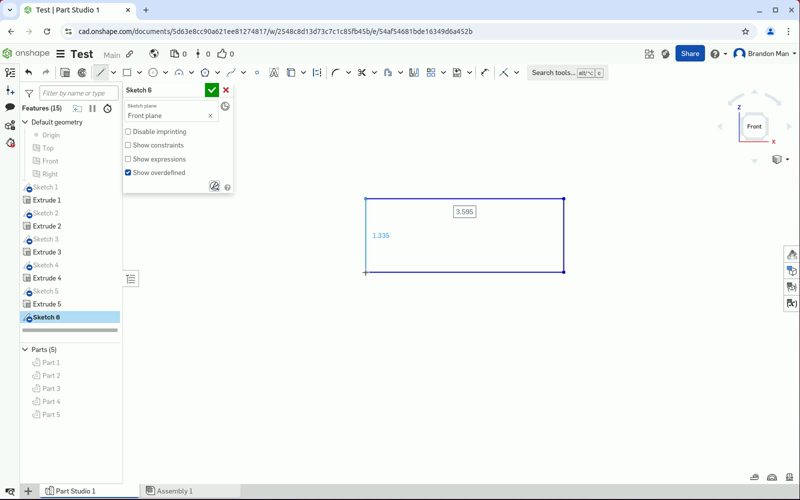
key_up(shift)
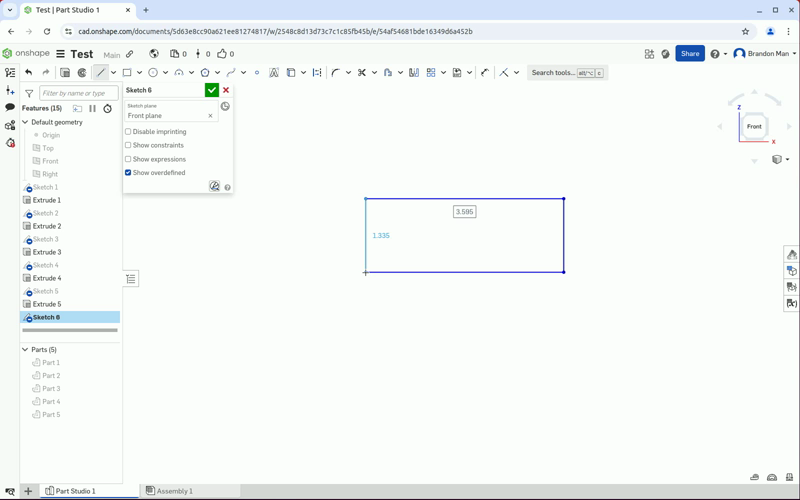
click(365, 272)
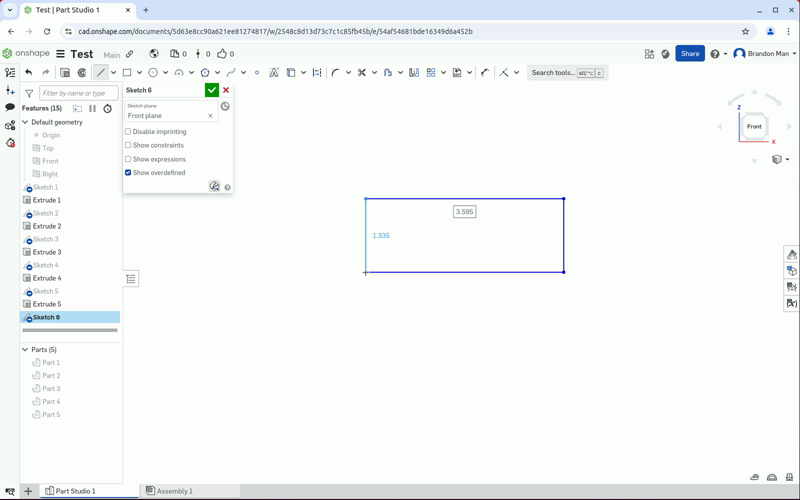
scroll(-6)
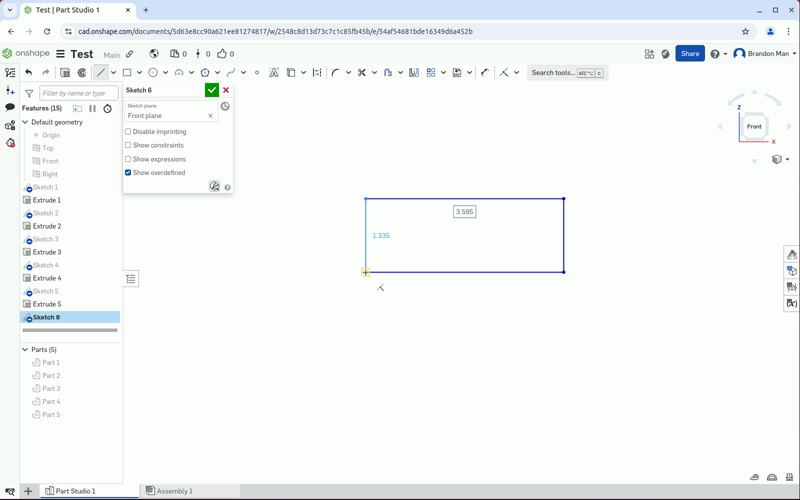
scroll(-6)
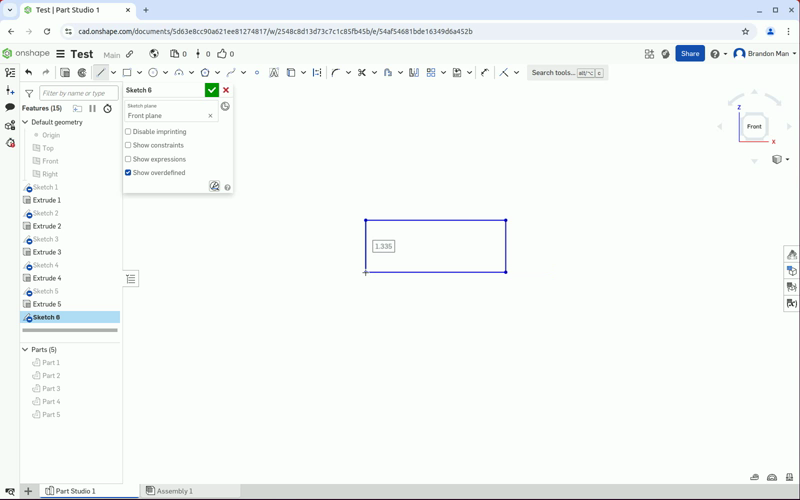
scroll(-6)
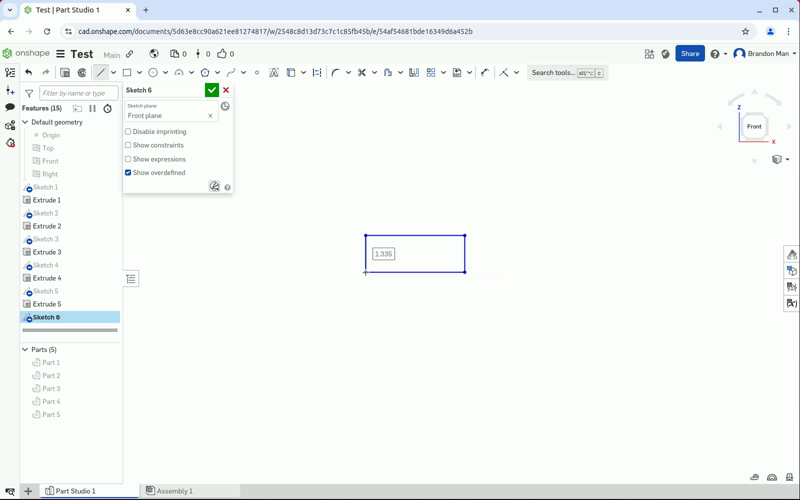
scroll(-6)
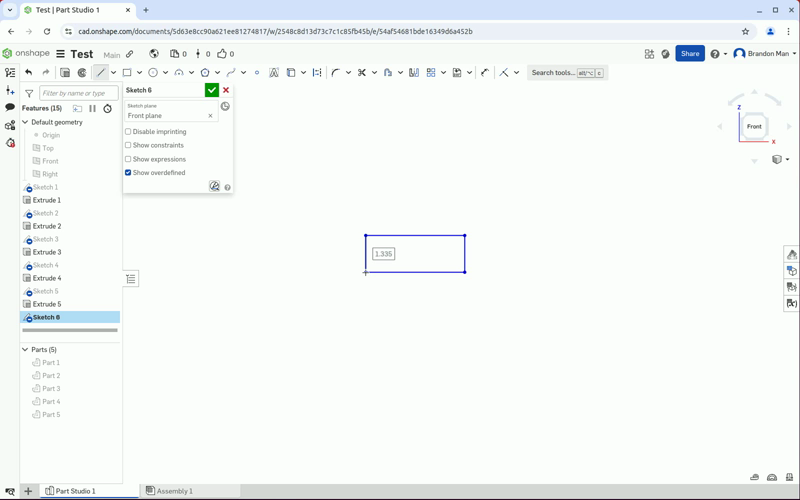
scroll(-6)
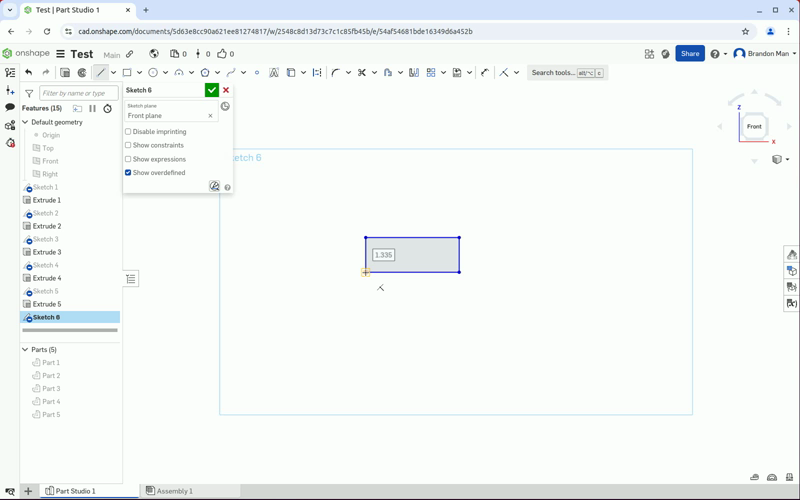
scroll(-6)
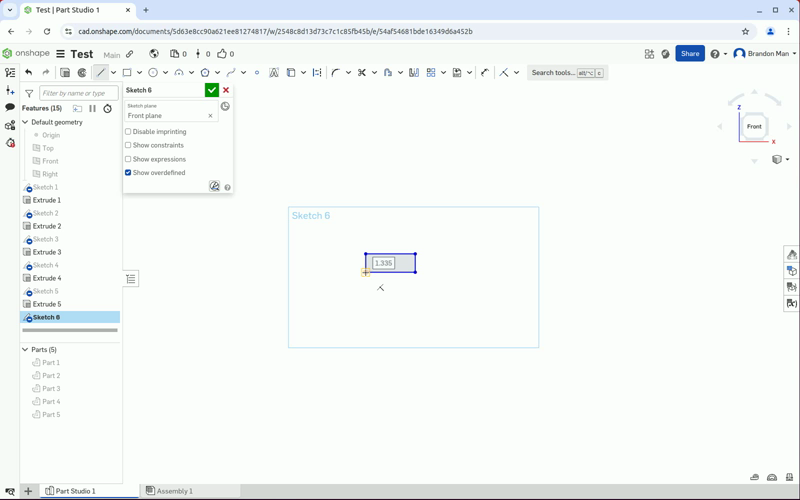
scroll(-6)
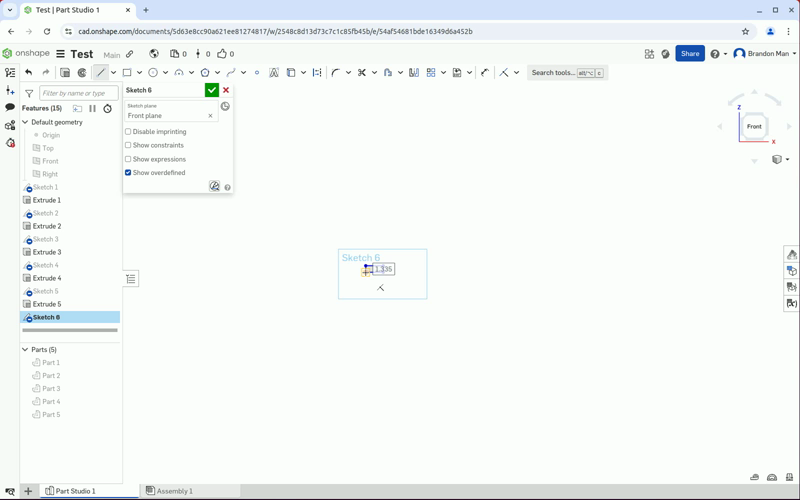
key(esc)
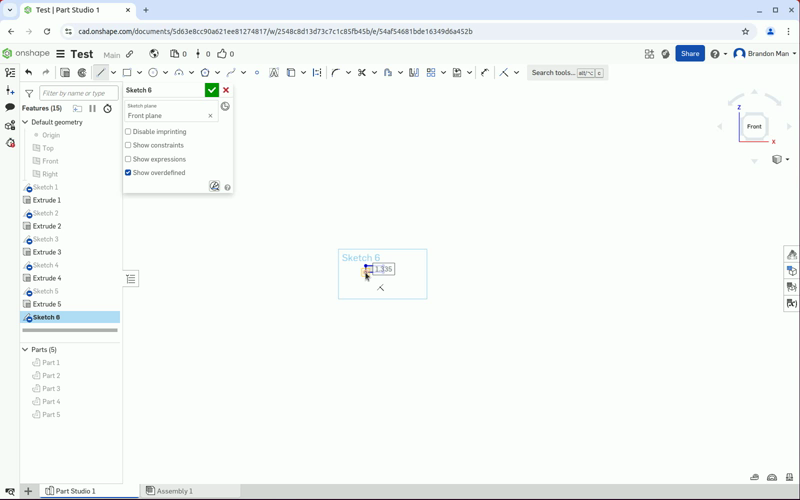
mouse_move(370, 269)
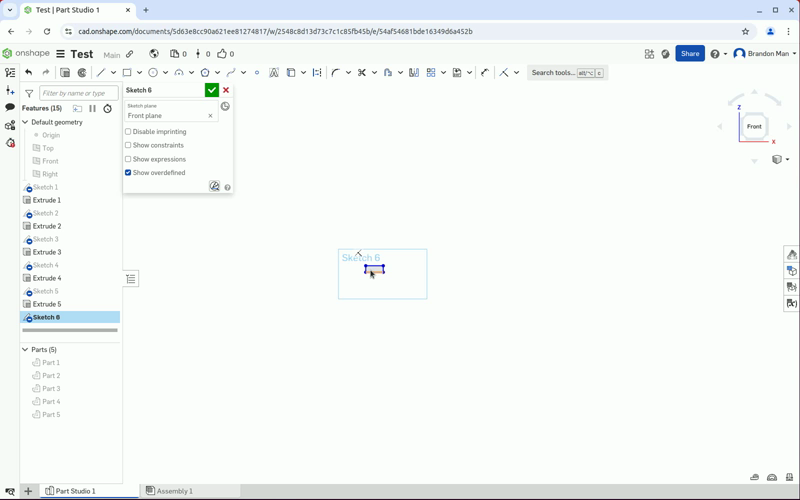
scroll(6)
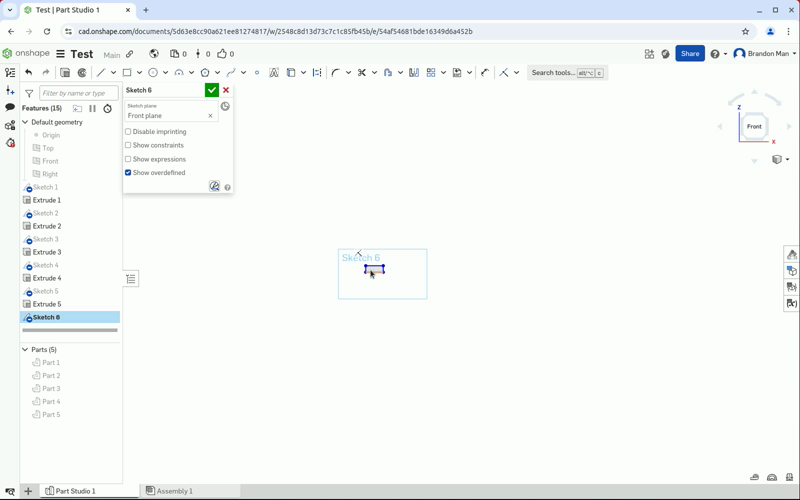
scroll(6)
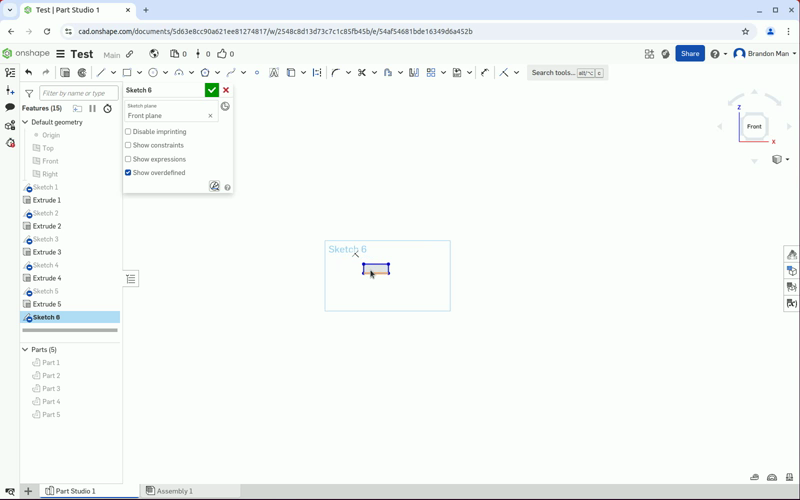
scroll(6)
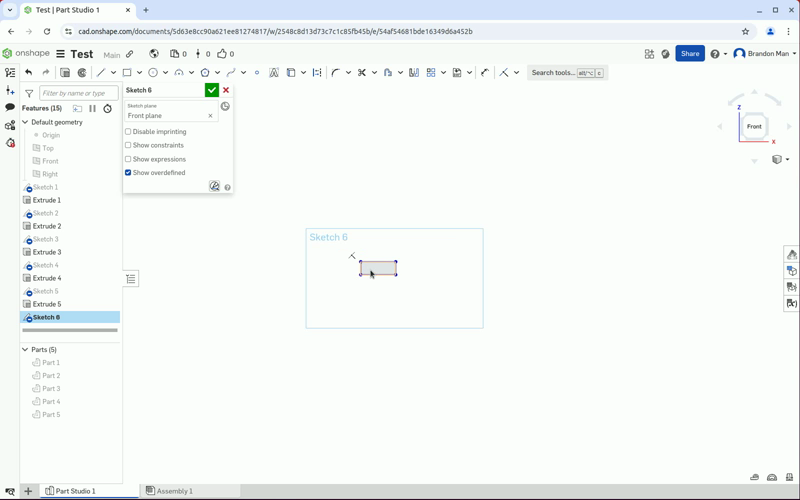
scroll(6)
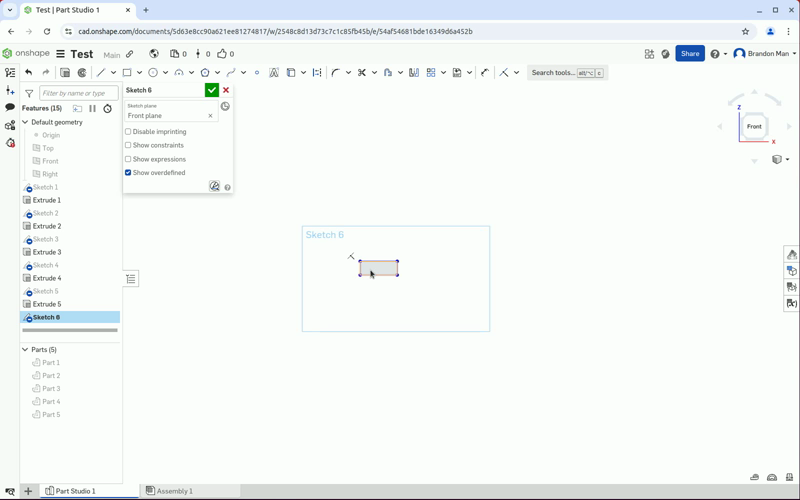
scroll(6)
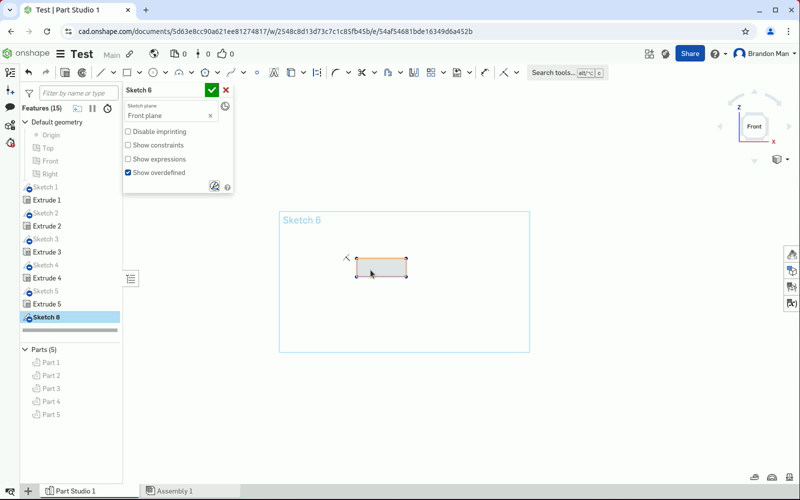
scroll(6)
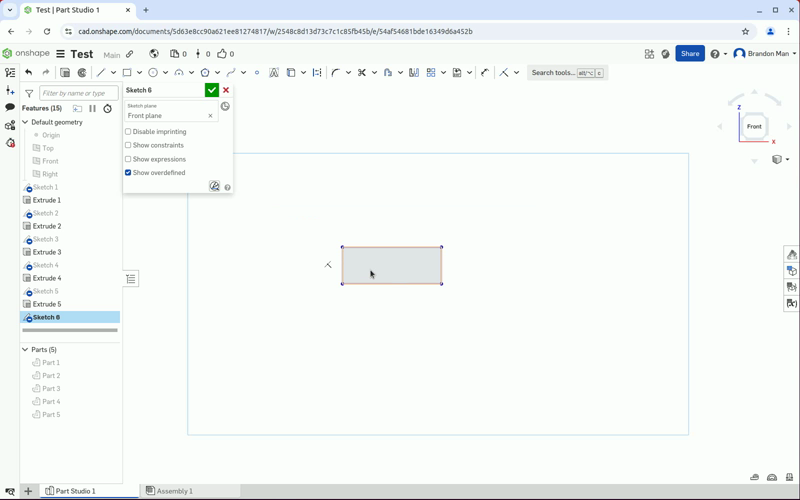
scroll(6)
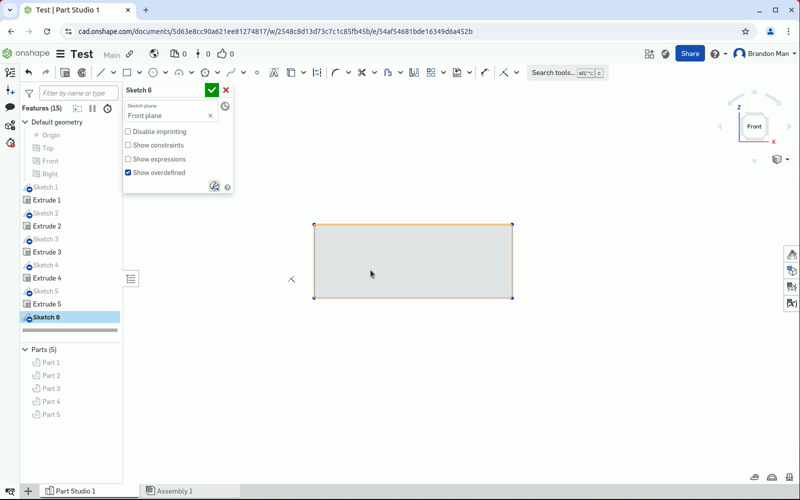
click(370, 269)
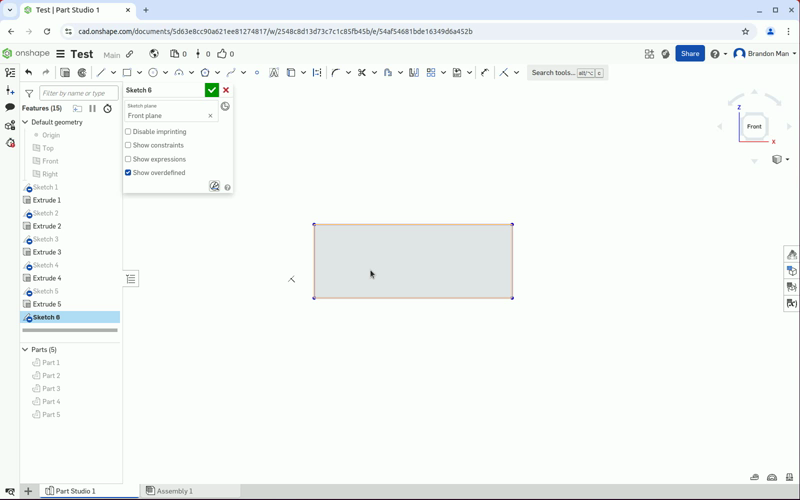
scroll(-6)
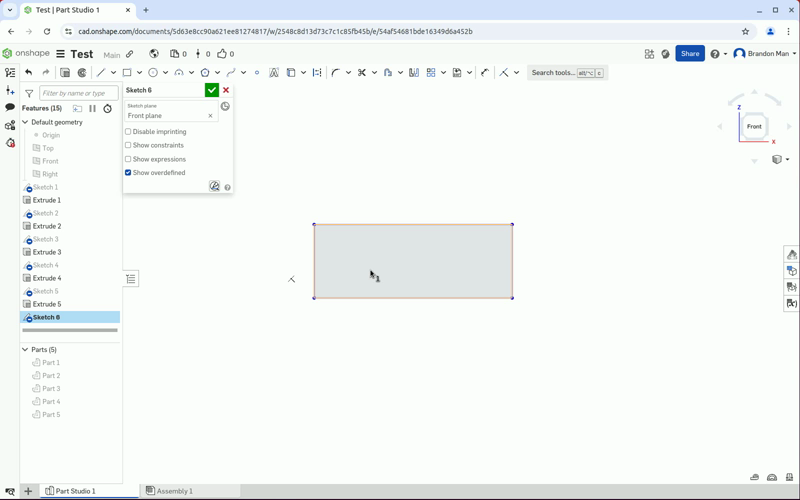
scroll(-6)
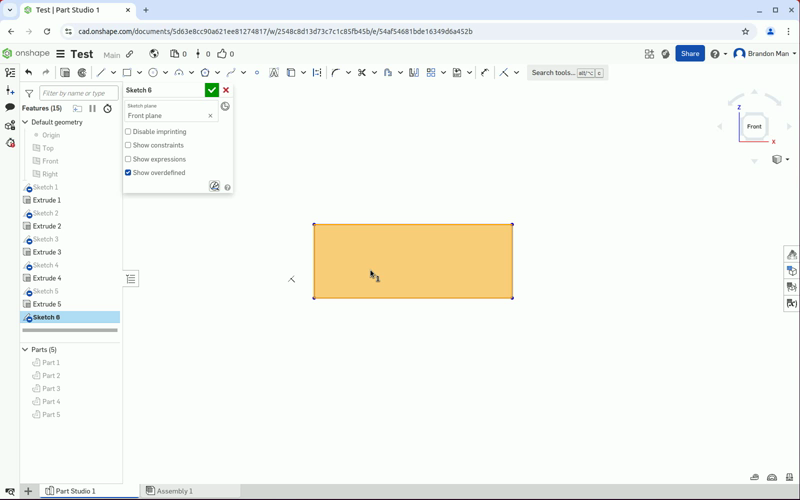
scroll(-6)
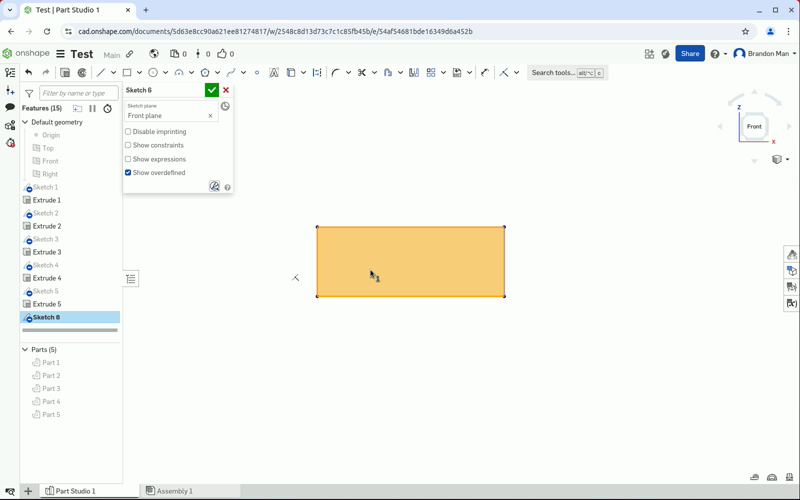
scroll(-6)
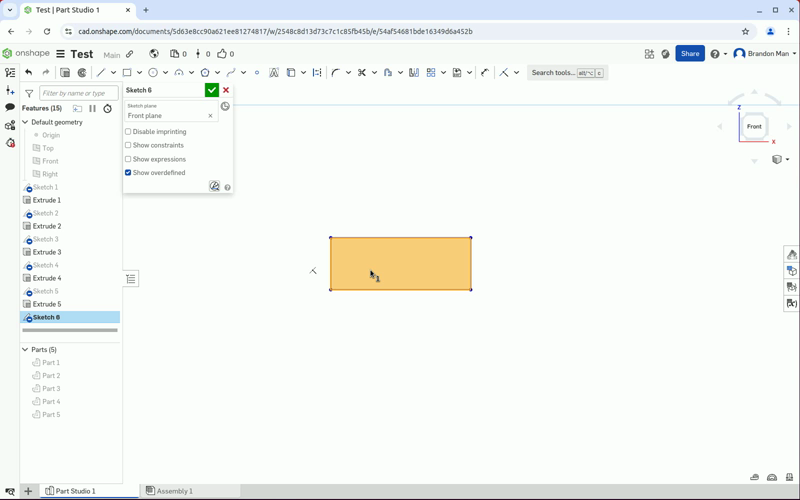
scroll(-6)
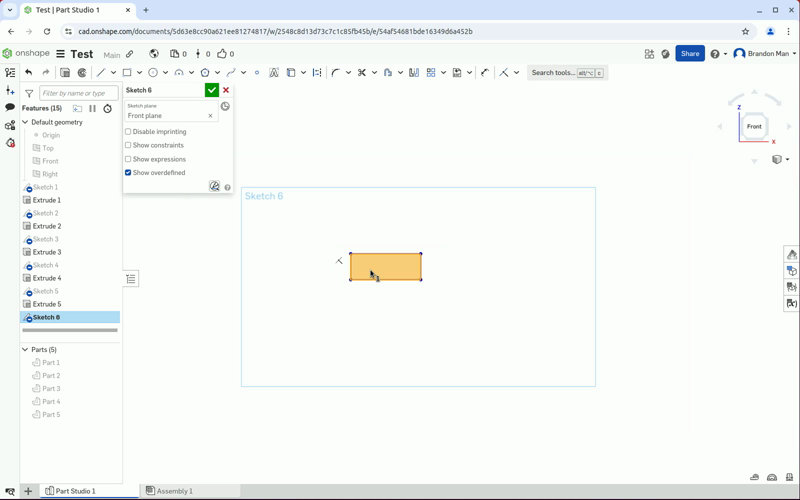
scroll(-6)
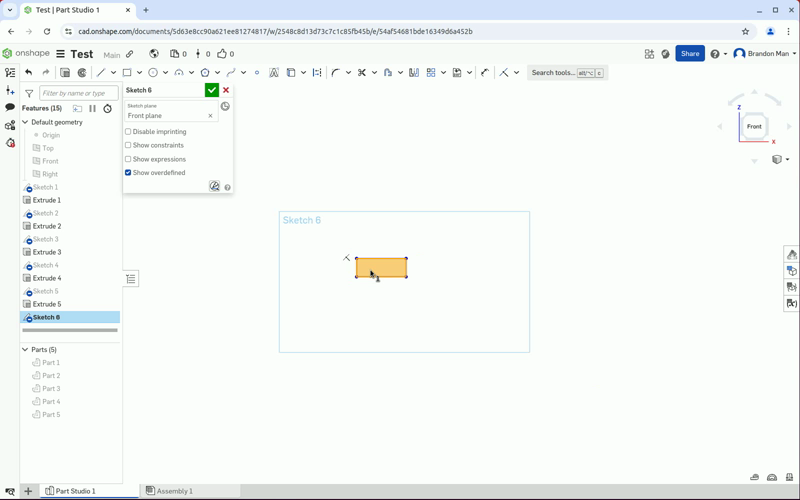
scroll(-6)
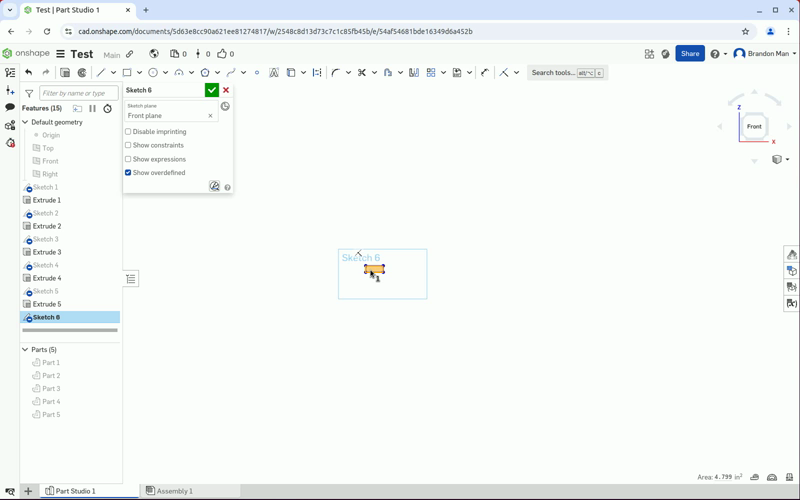
mouse_move(73, 352)
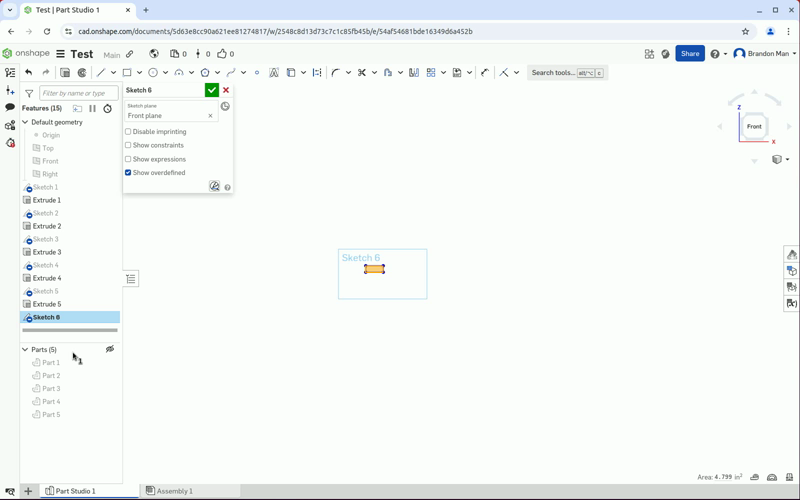
key(shift+y)
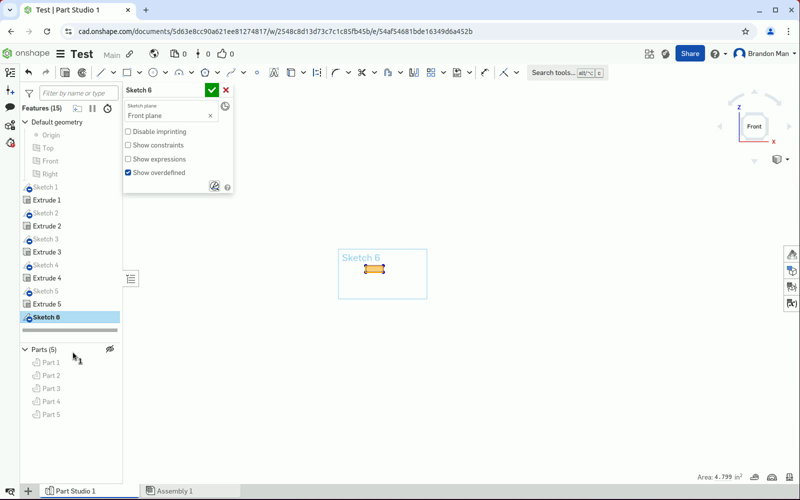
key(shift+e)
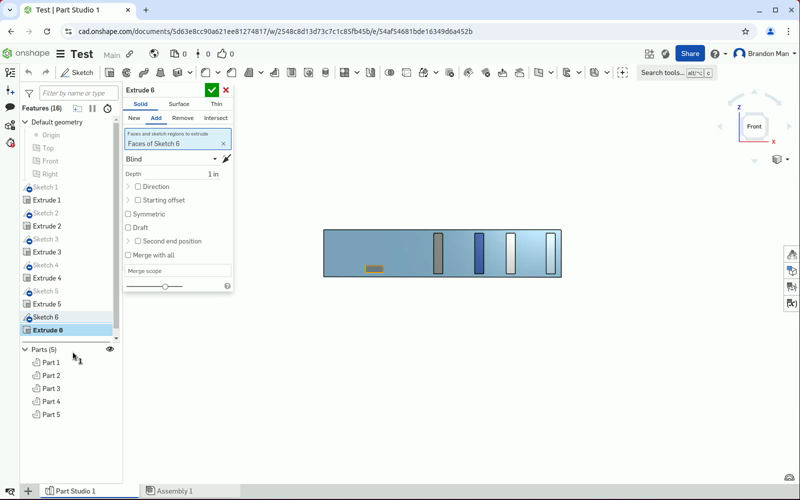
mouse_move(143, 106)
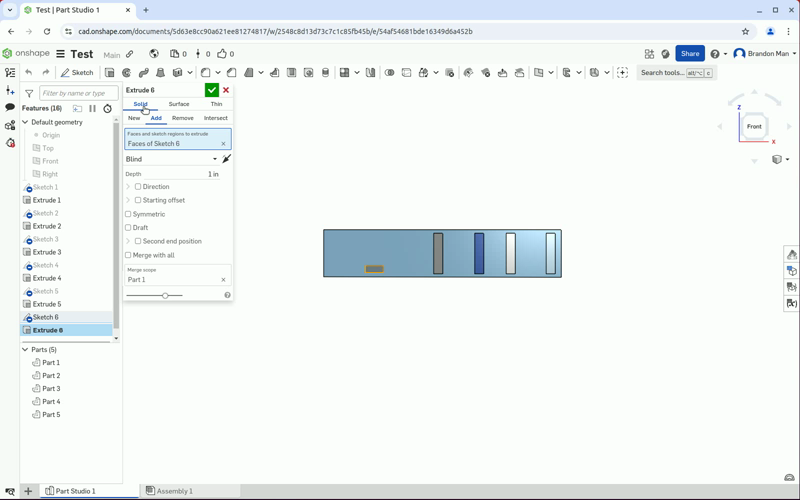
click(143, 106)
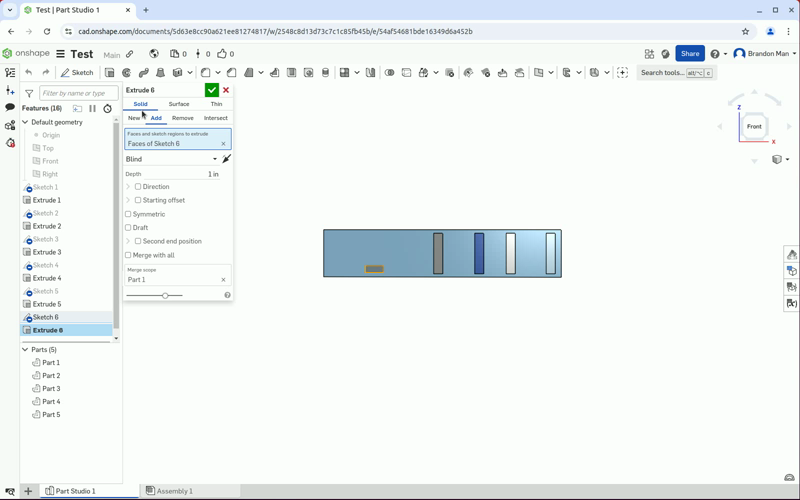
mouse_move(137, 120)
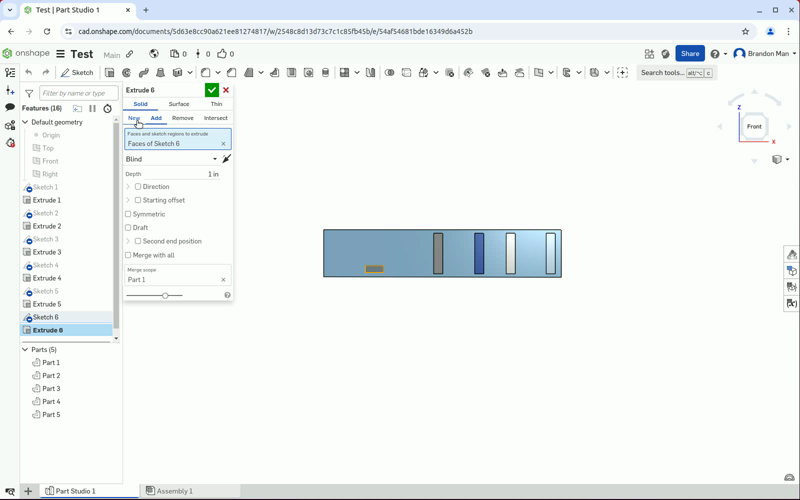
click(137, 120)
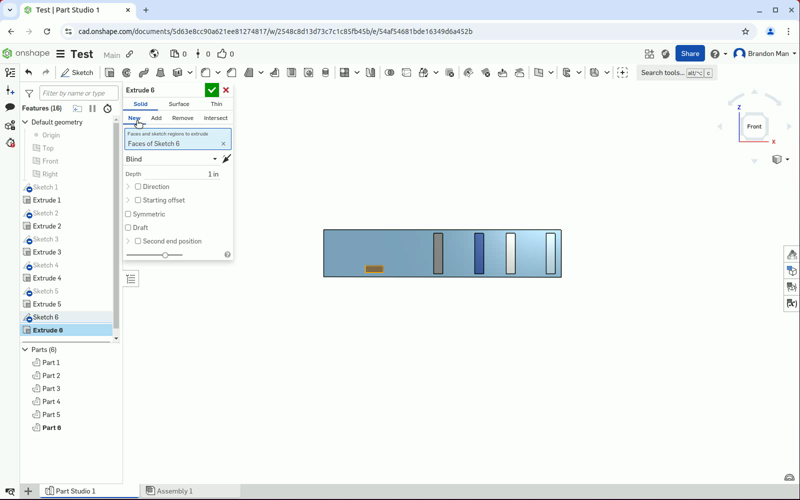
key(tab, 4)
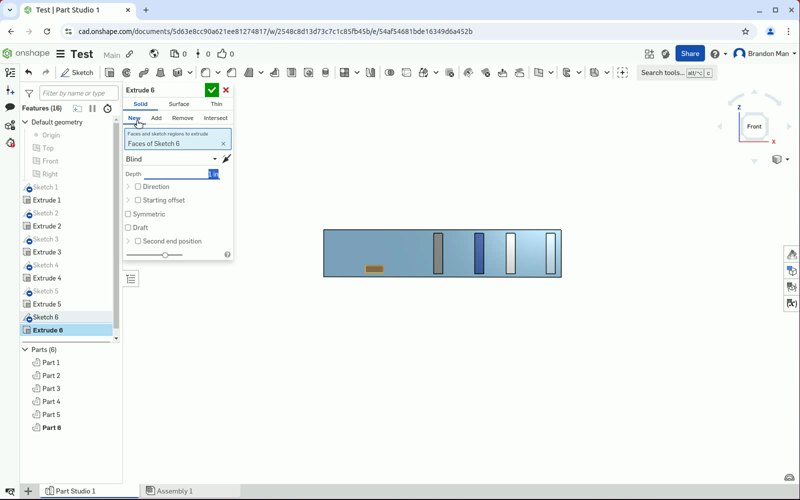
text(7.462)
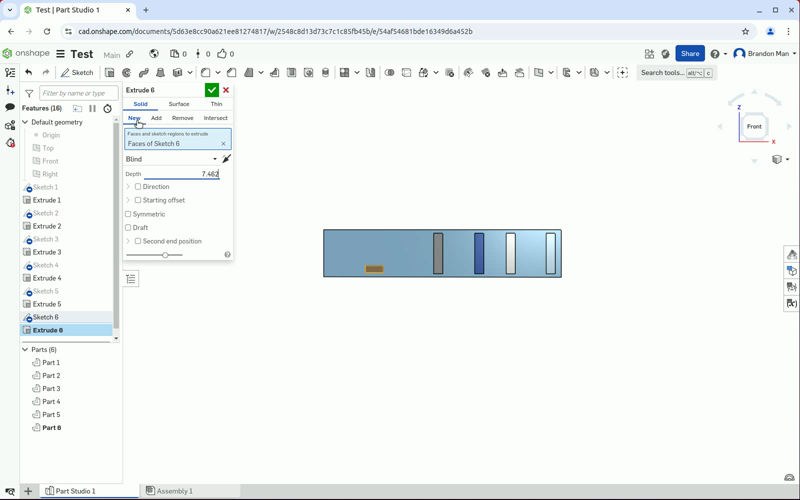
key(enter)
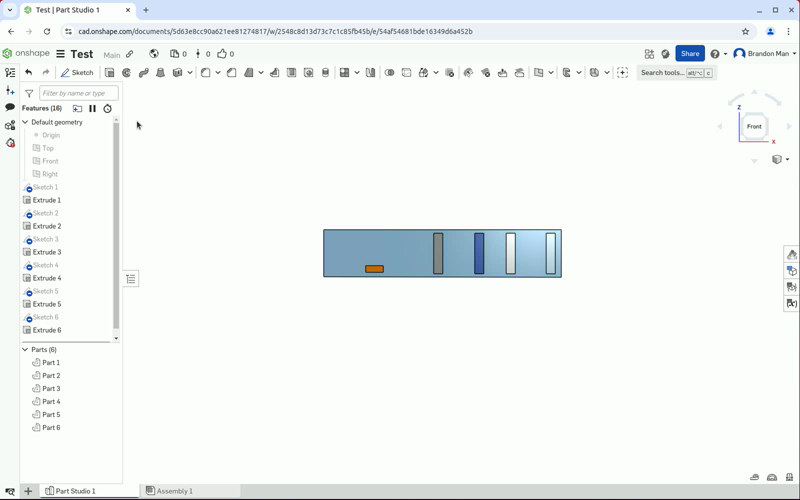
key(shift+h)
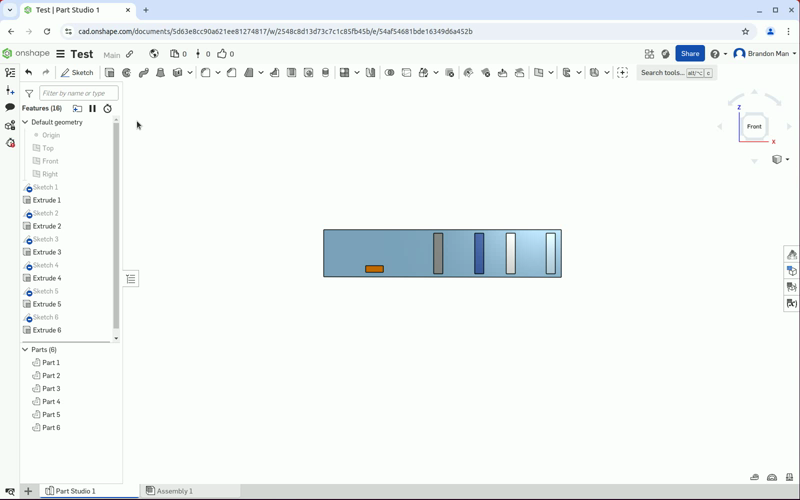
key(shift+h)
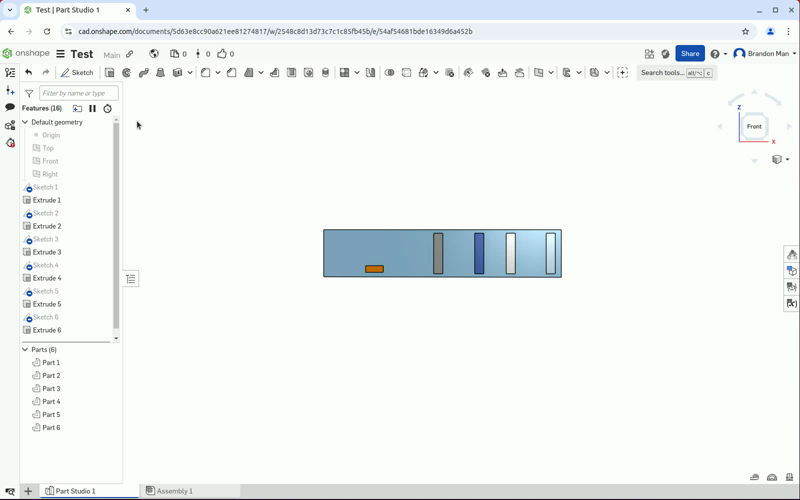
mouse_move(69, 189)
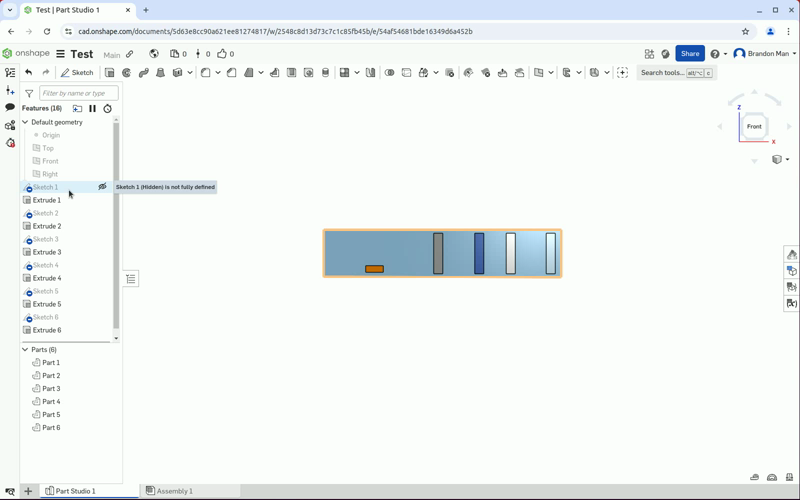
click(69, 189)
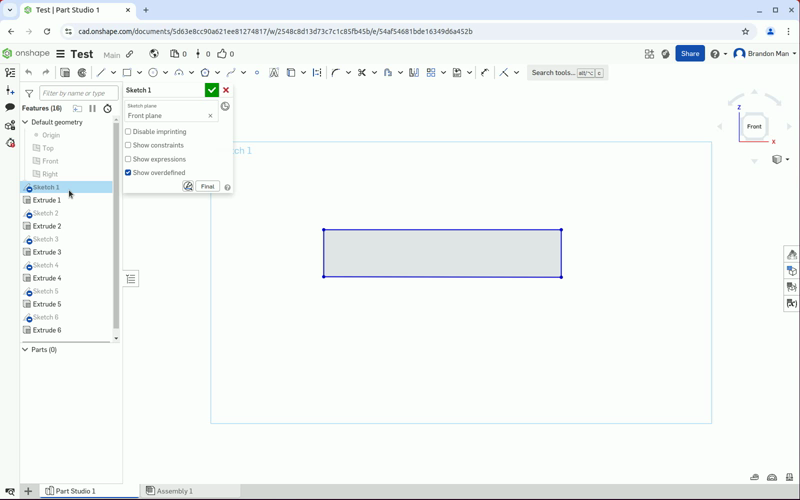
mouse_move(229, 92)
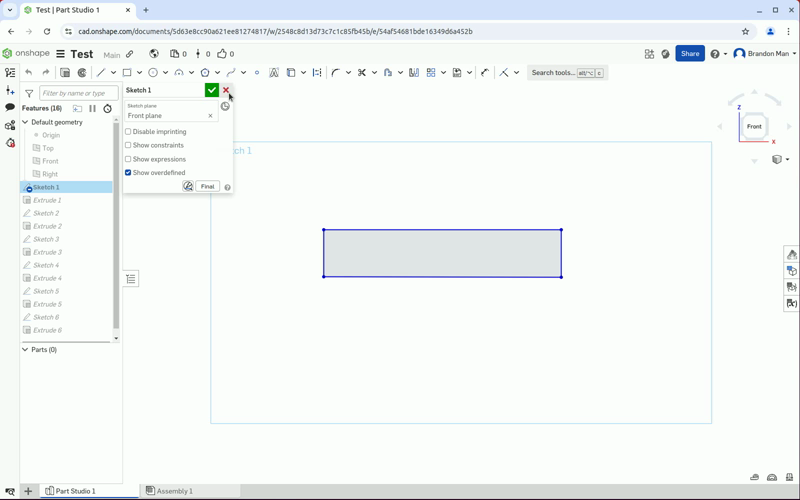
click(229, 92)
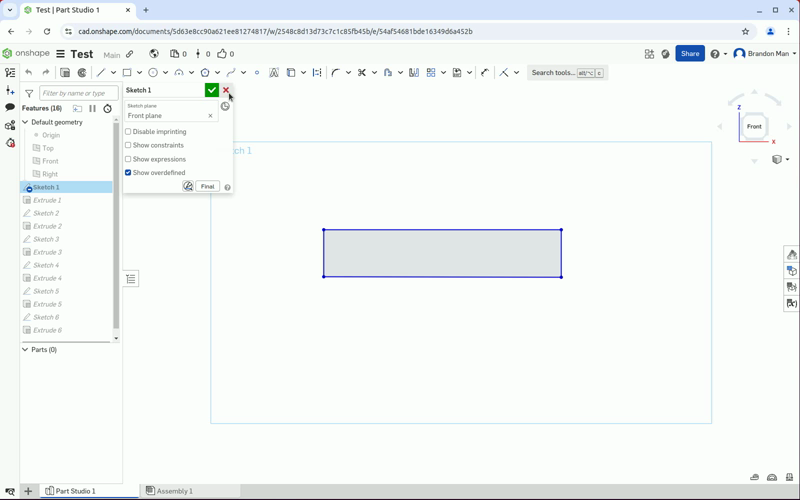
key(shift+s)
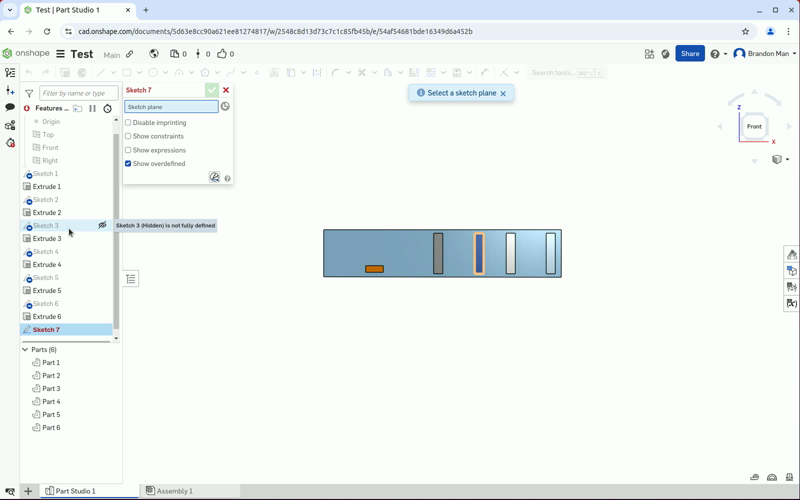
scroll(3)
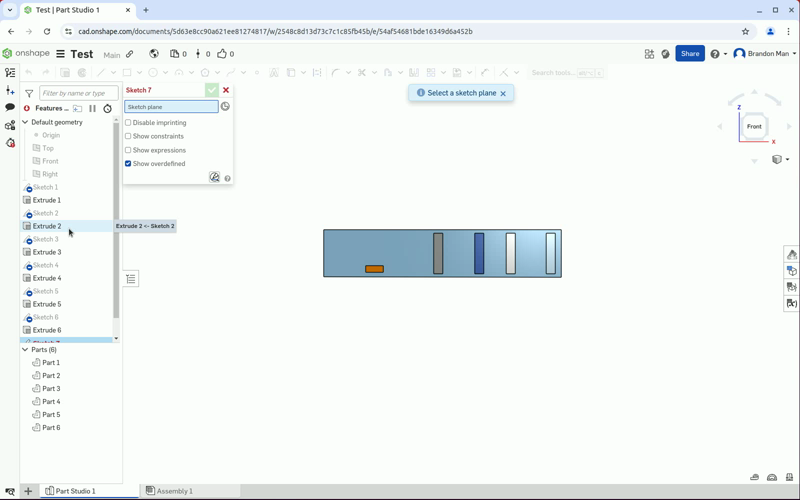
mouse_move(69, 163)
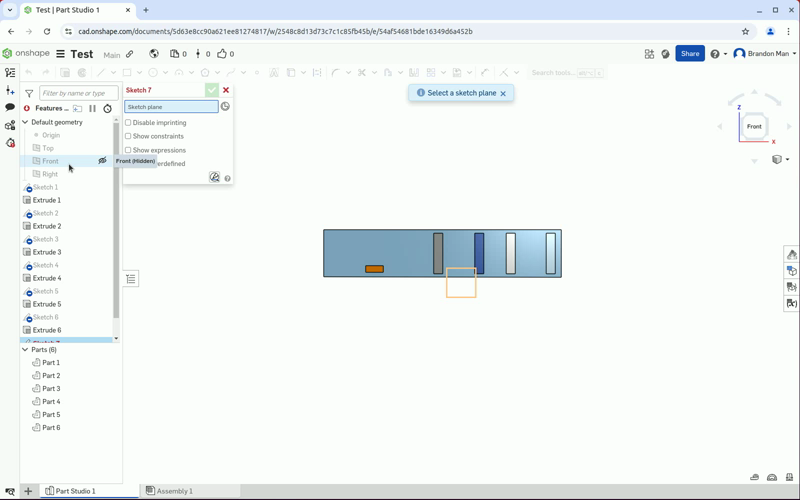
click(69, 163)
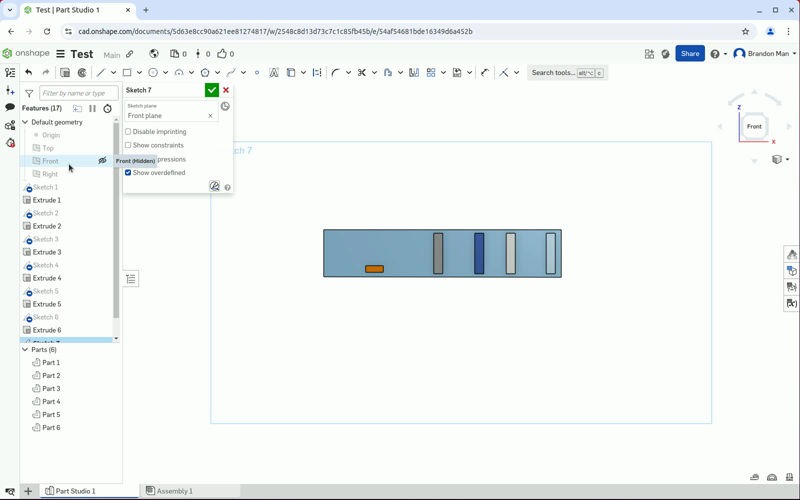
mouse_move(73, 352)
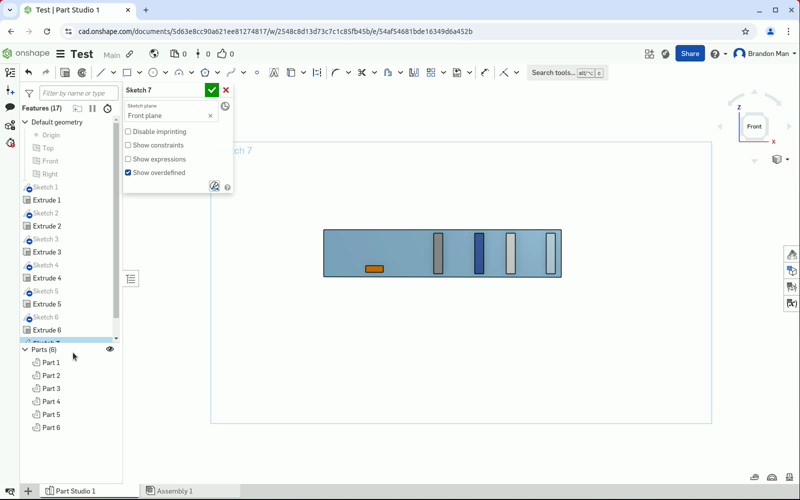
key(y)
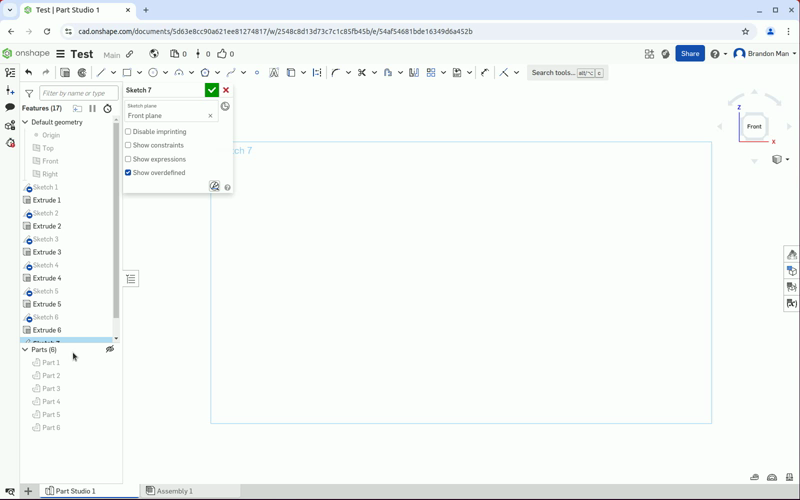
key(l)
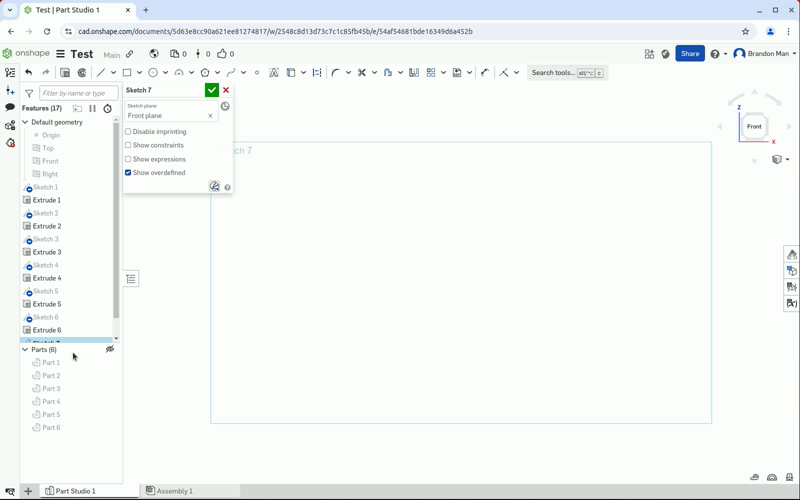
key_down(shift)
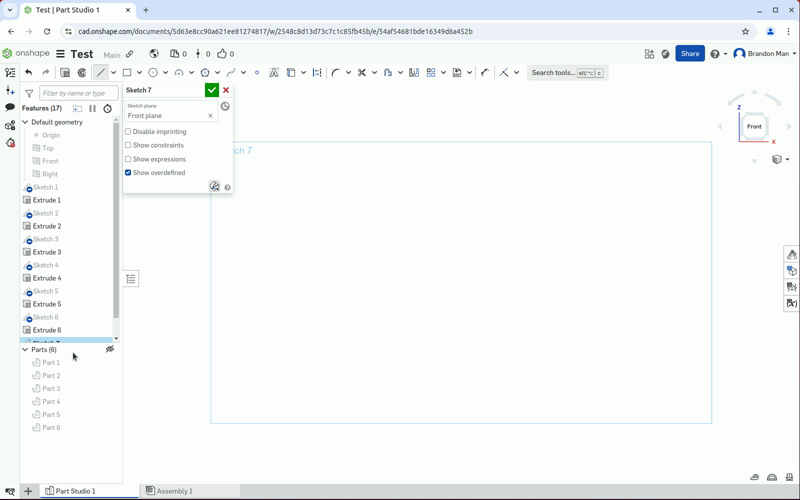
mouse_move(395, 272)
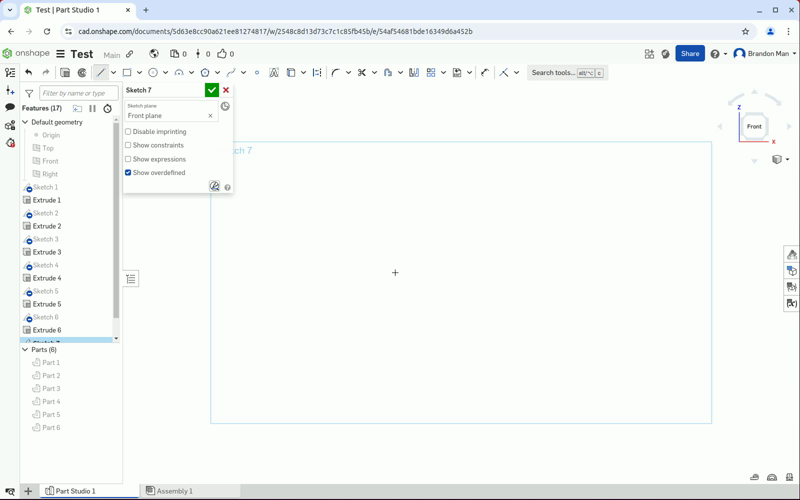
click(395, 272)
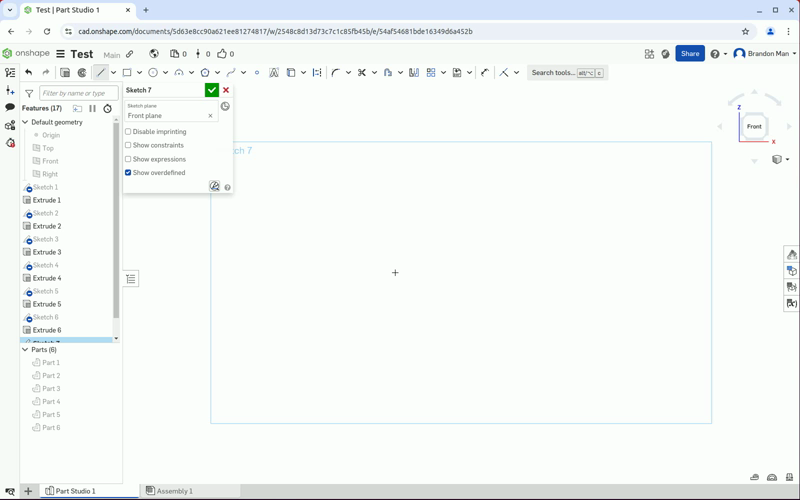
key_up(shift)
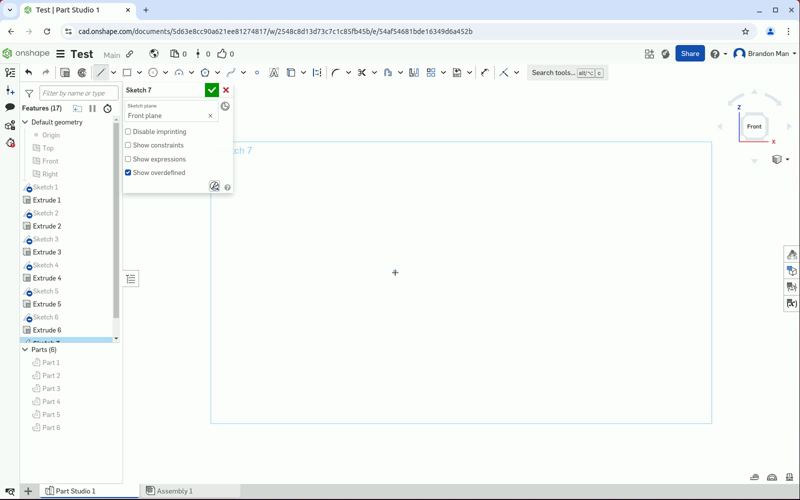
key_down(shift)
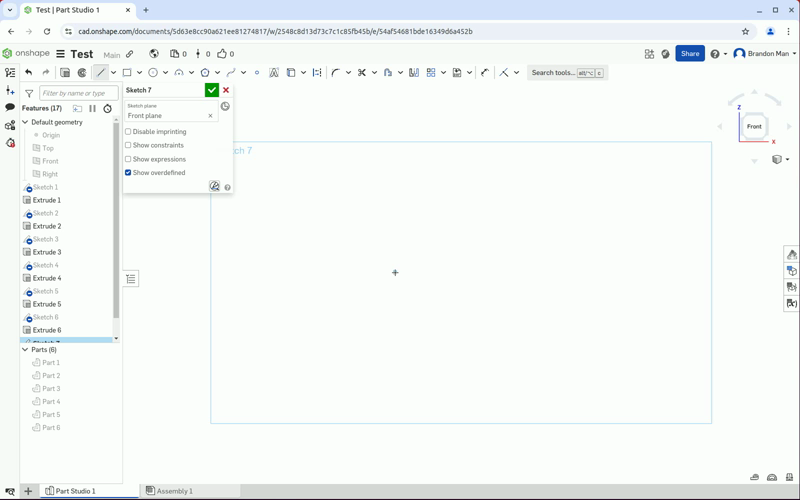
mouse_move(425, 272)
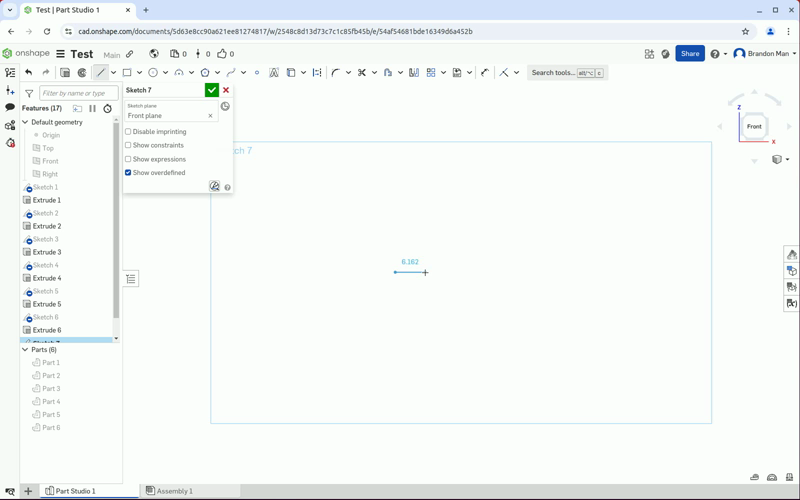
mouse_move(412, 272)
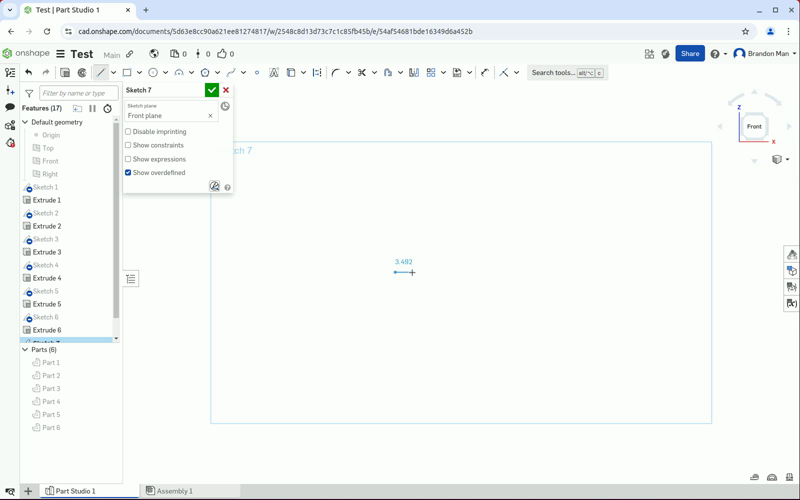
click(412, 272)
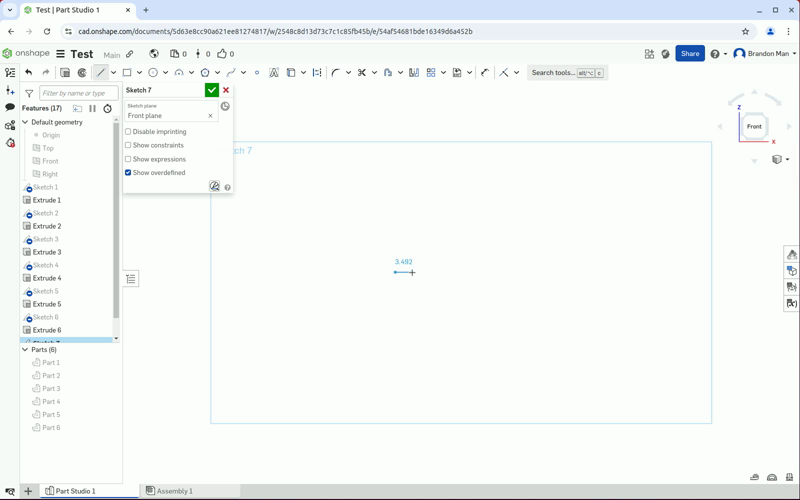
key_up(shift)
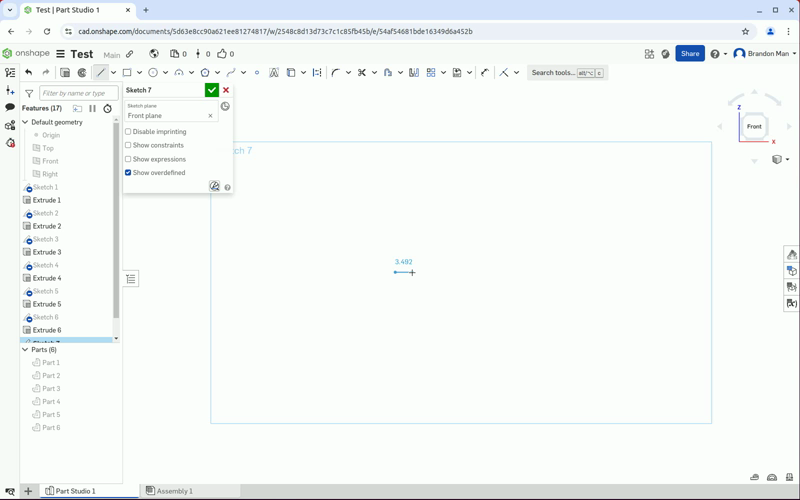
key_down(shift)
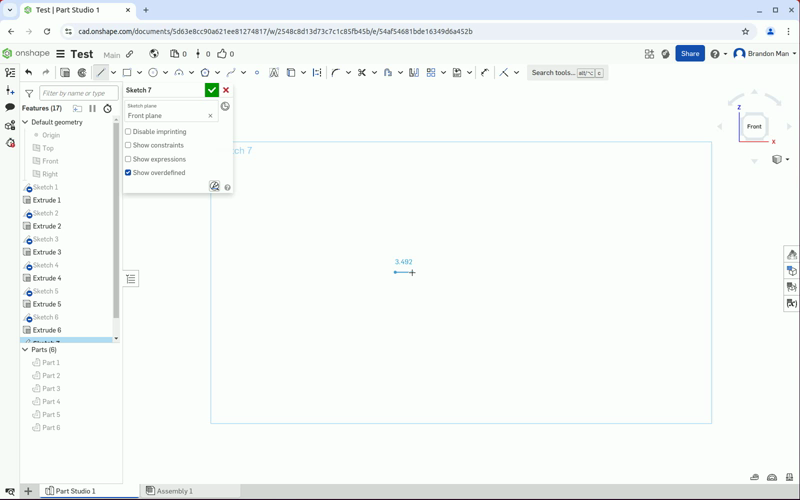
mouse_move(442, 272)
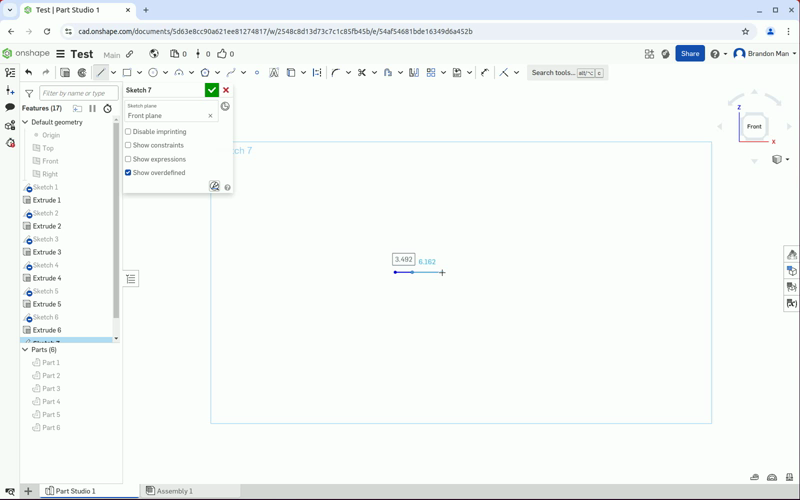
mouse_move(412, 265)
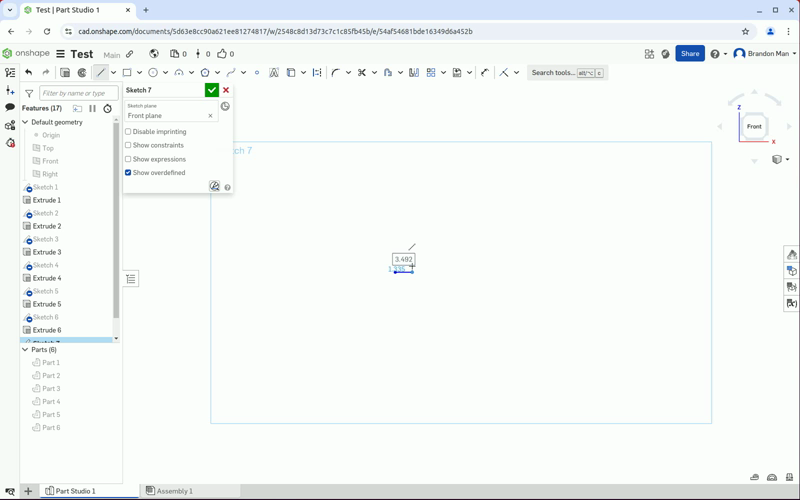
scroll(6)
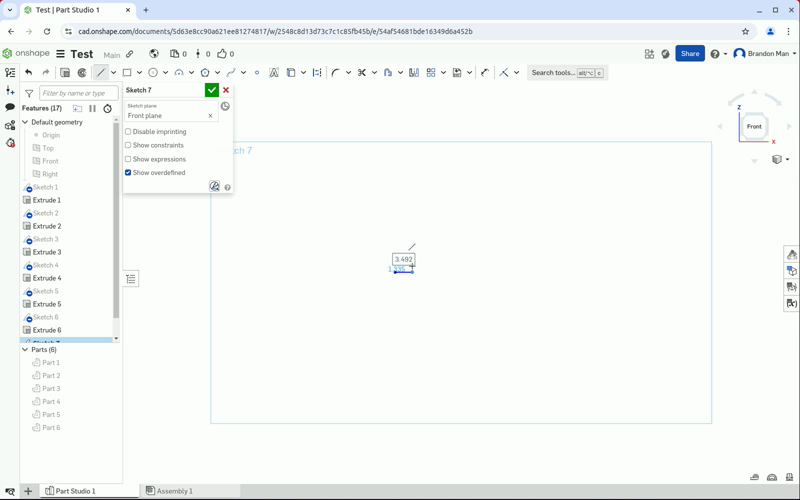
scroll(6)
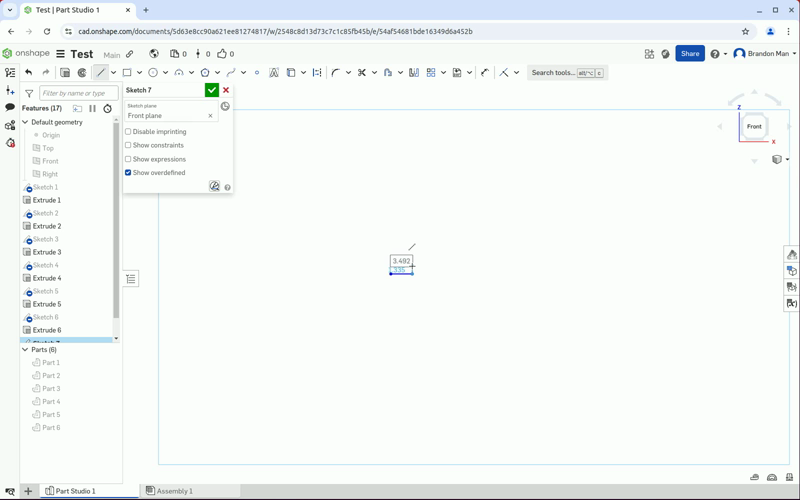
scroll(6)
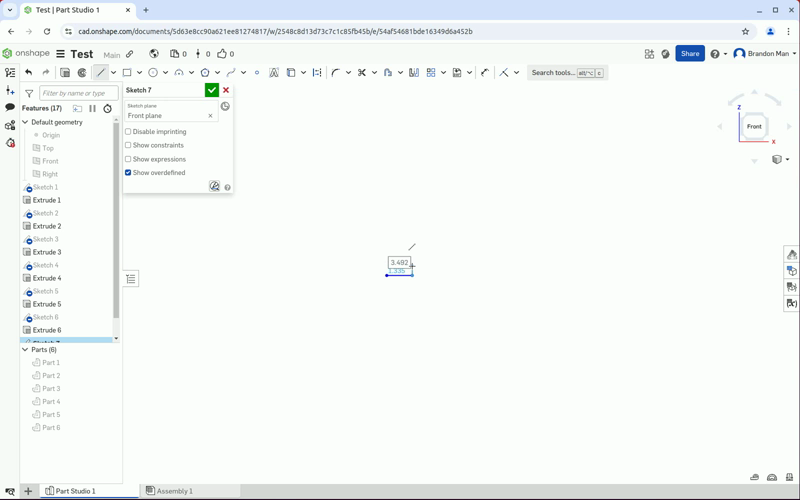
scroll(6)
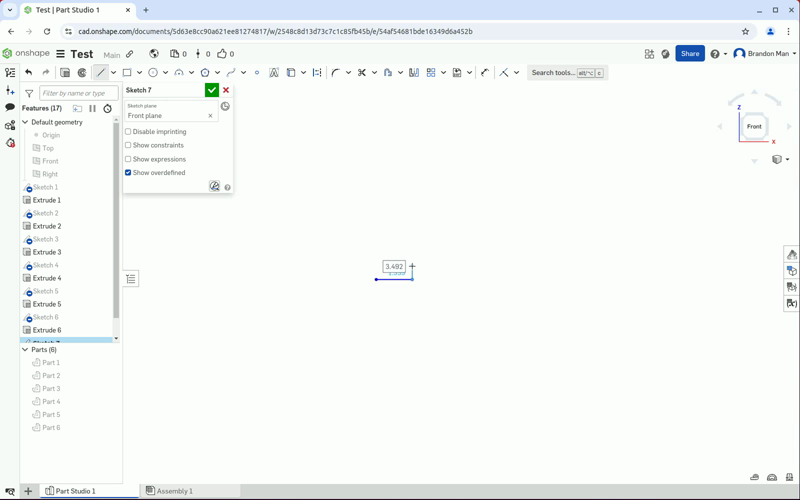
scroll(6)
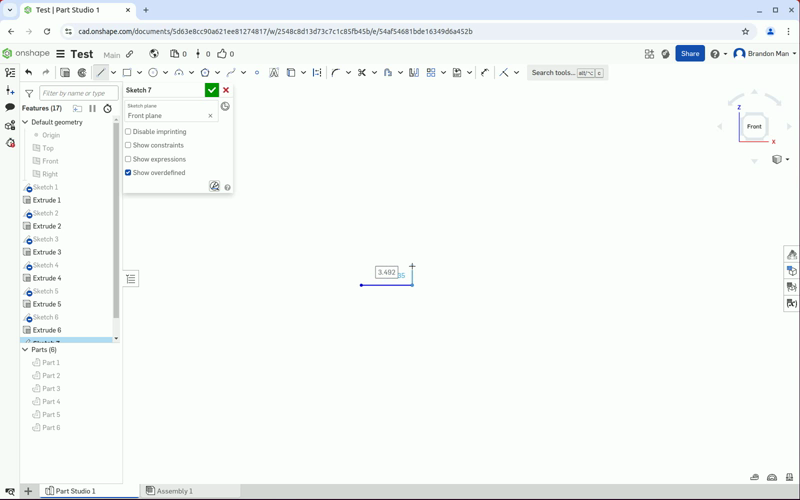
scroll(6)
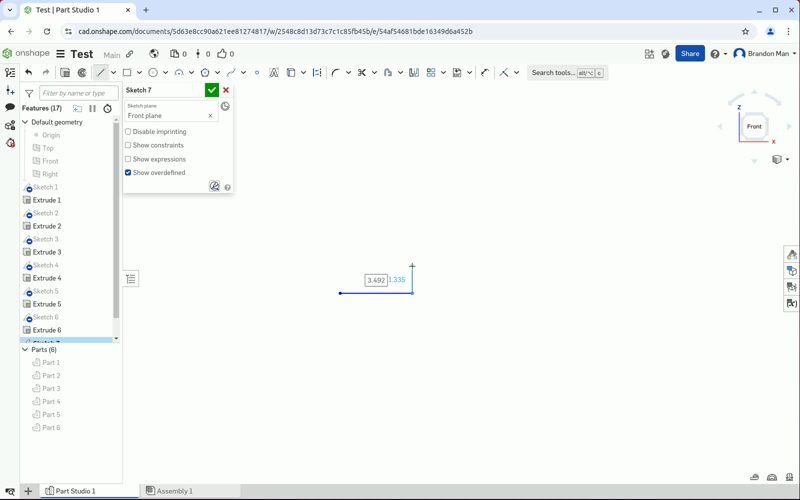
scroll(6)
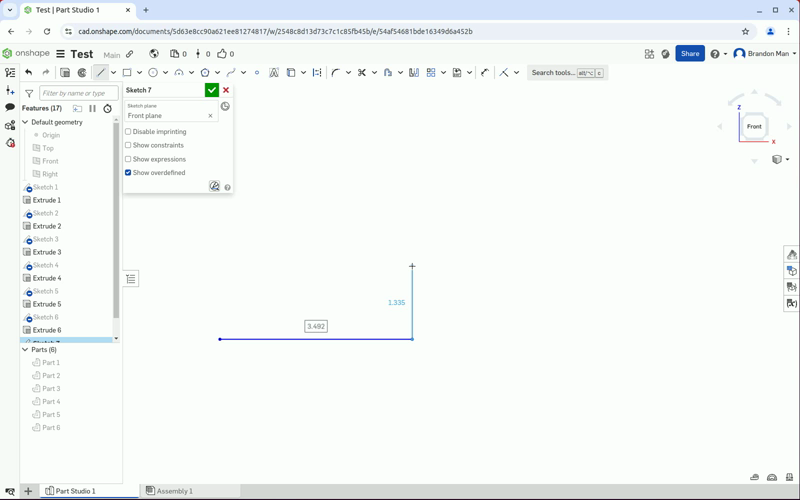
click(412, 265)
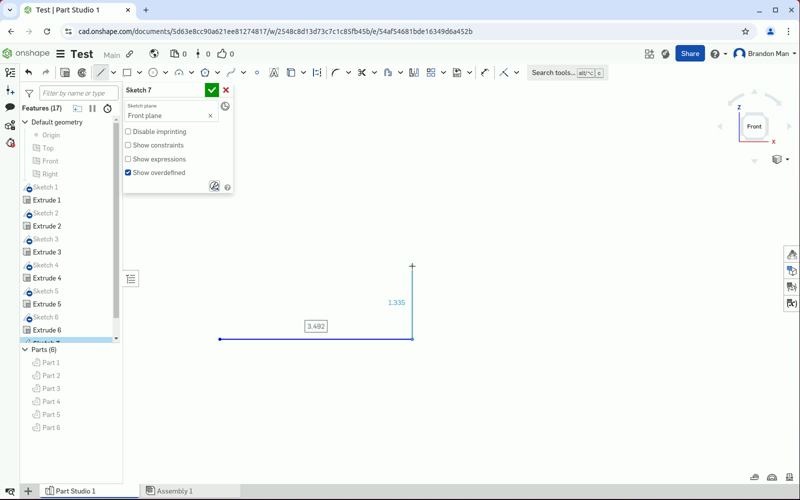
scroll(-6)
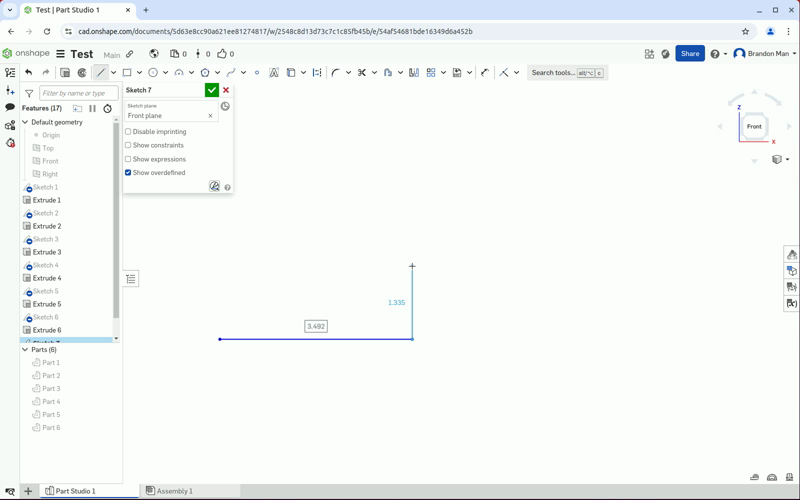
scroll(-6)
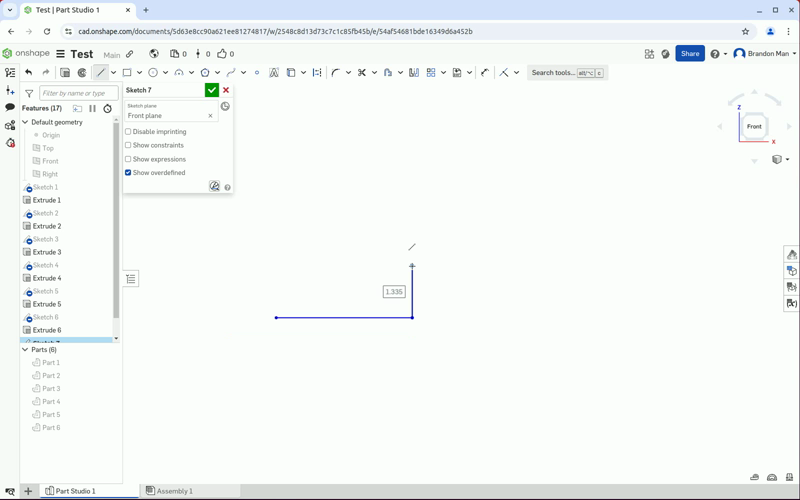
scroll(-6)
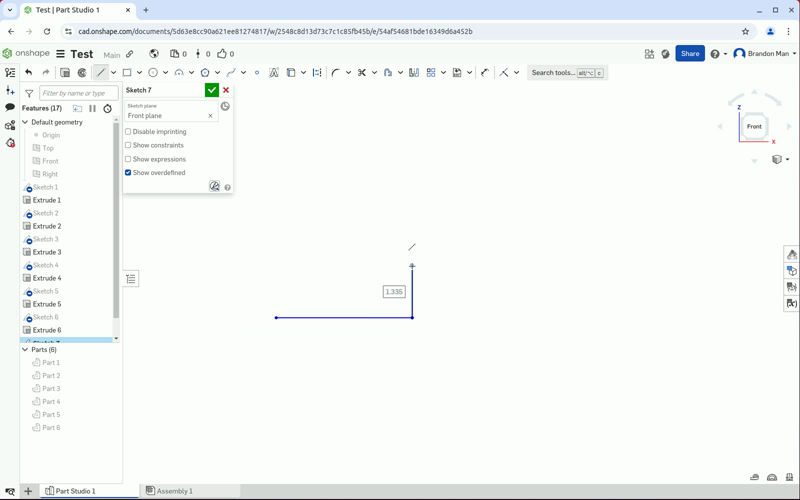
scroll(-6)
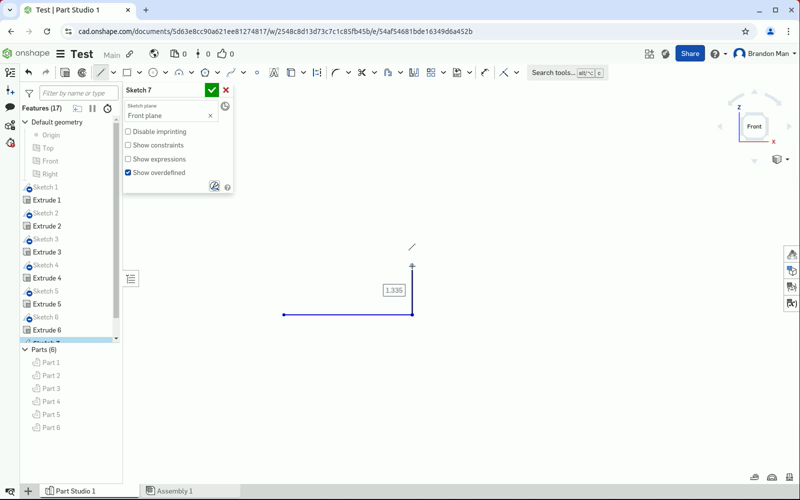
scroll(-6)
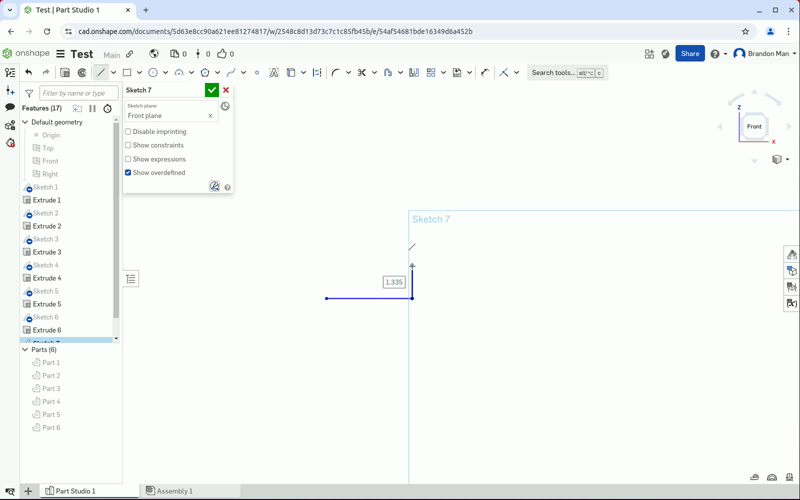
scroll(-6)
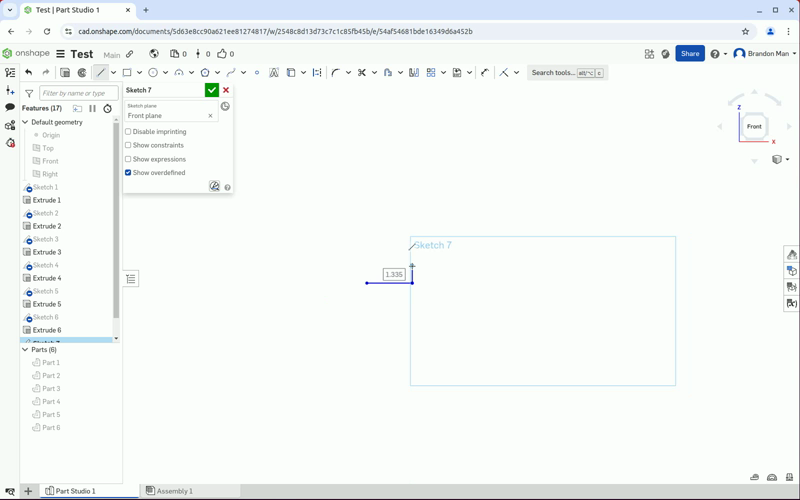
scroll(-6)
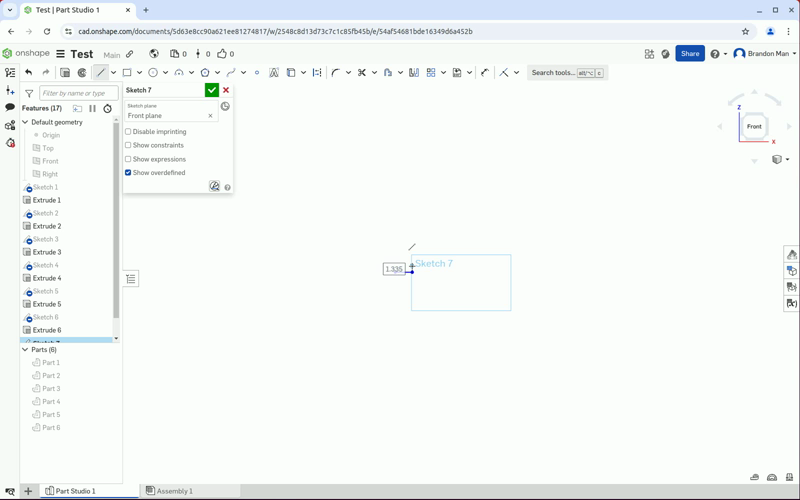
key_up(shift)
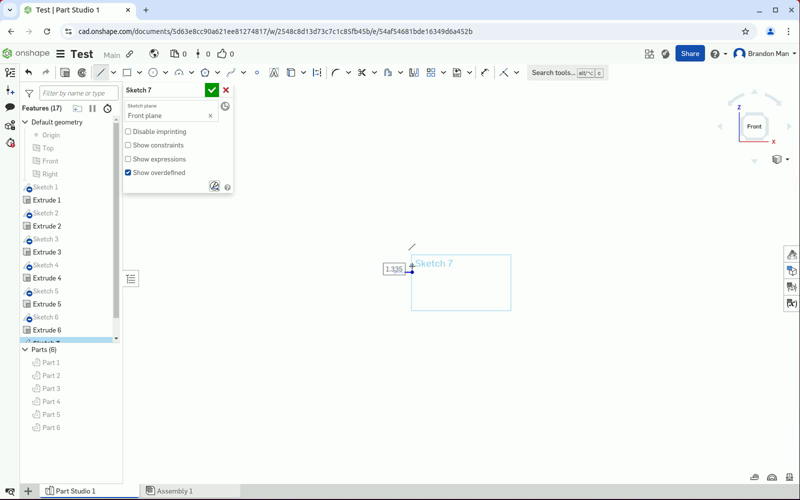
key_down(shift)
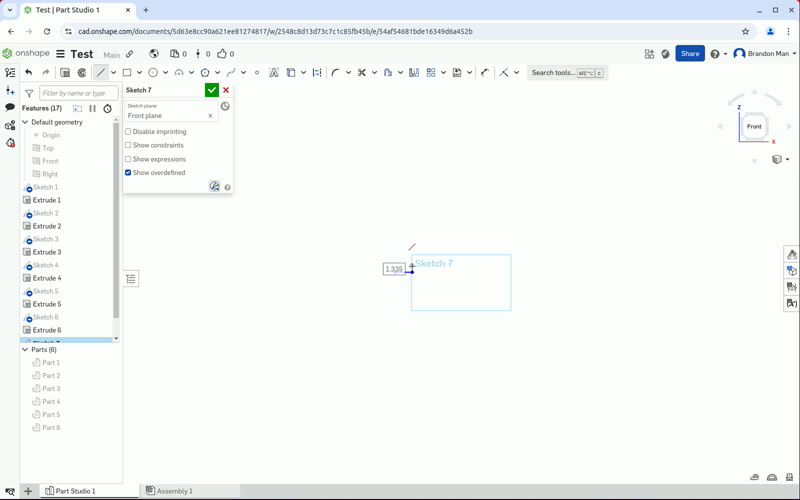
mouse_move(442, 265)
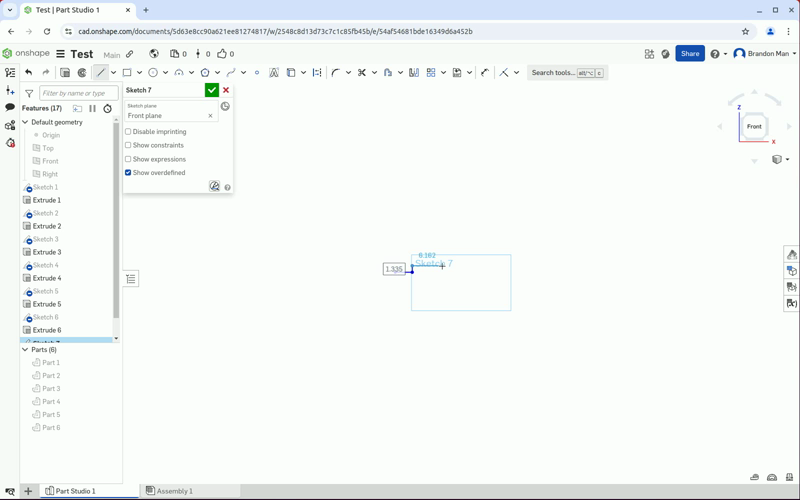
mouse_move(395, 265)
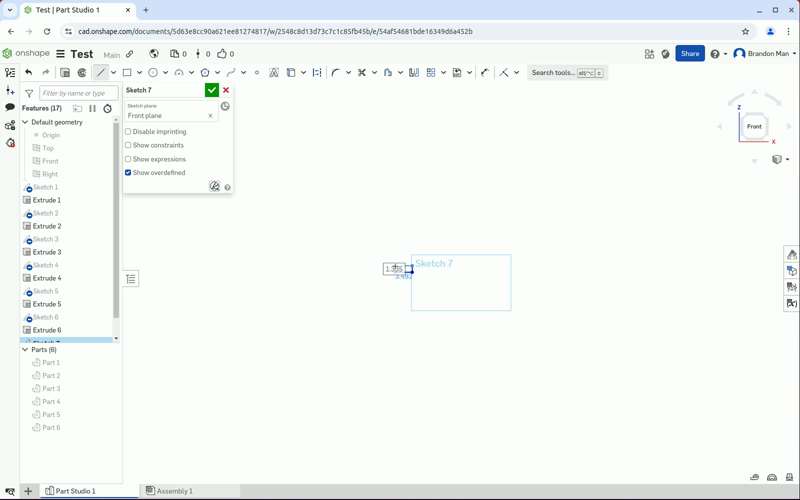
click(395, 265)
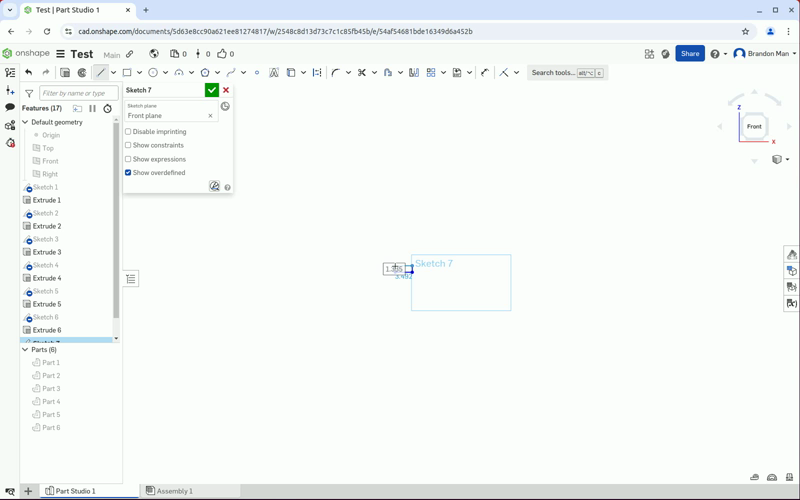
key_up(shift)
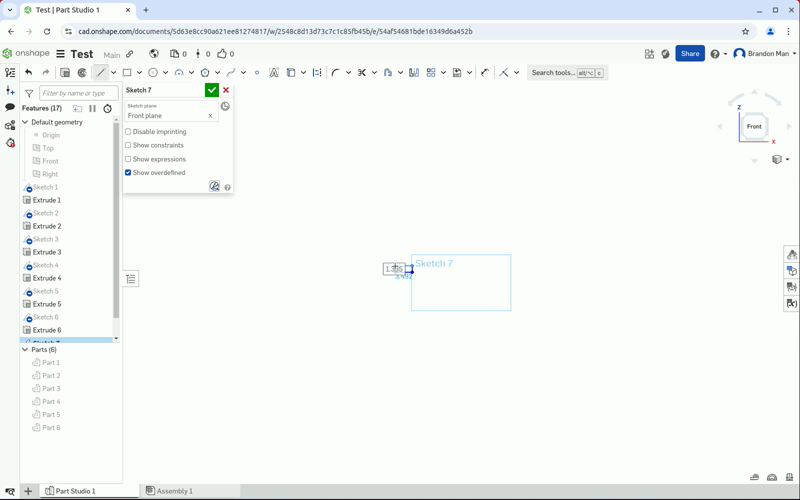
mouse_move(425, 265)
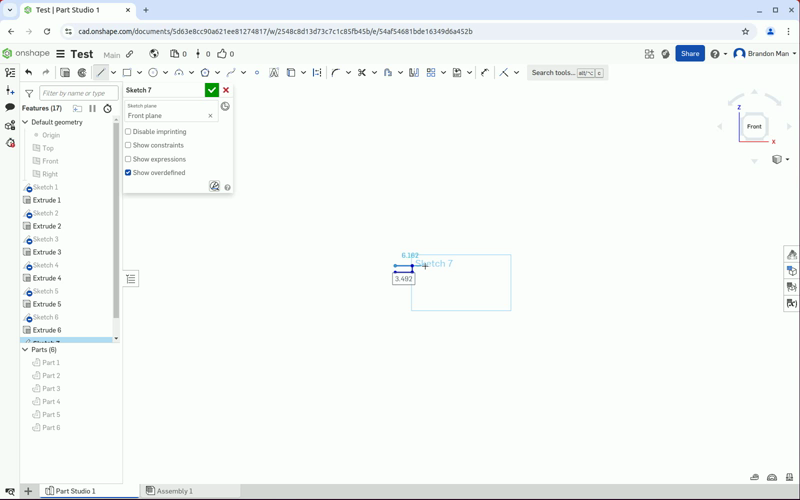
key_down(shift)
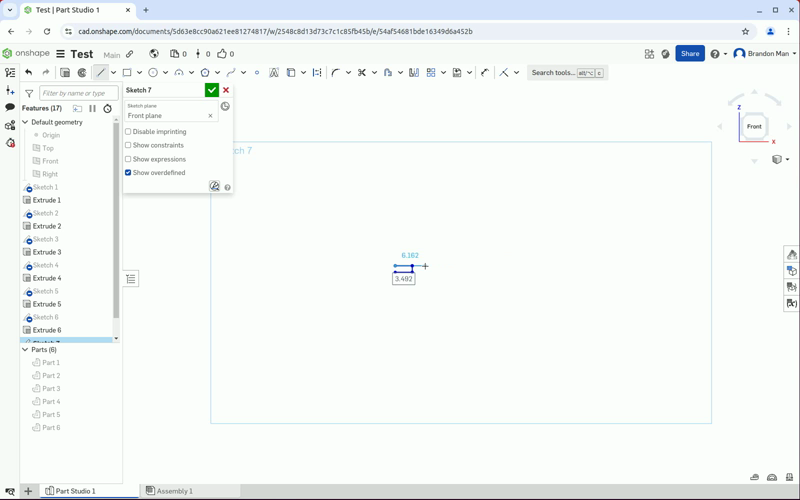
mouse_move(395, 272)
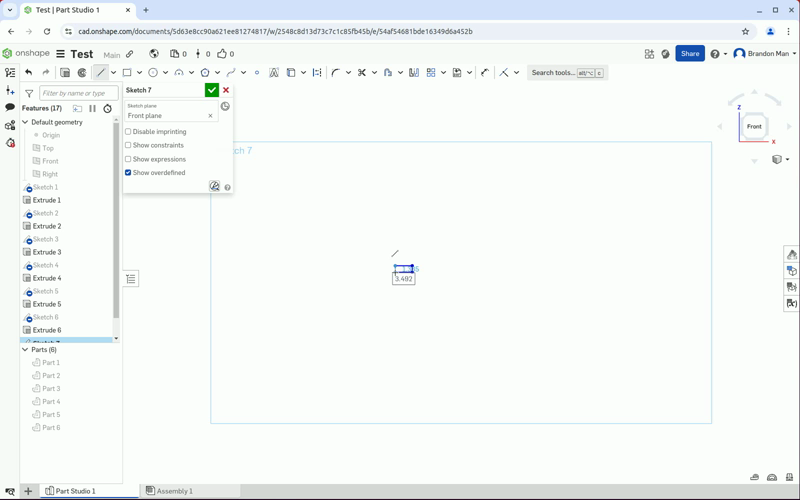
scroll(6)
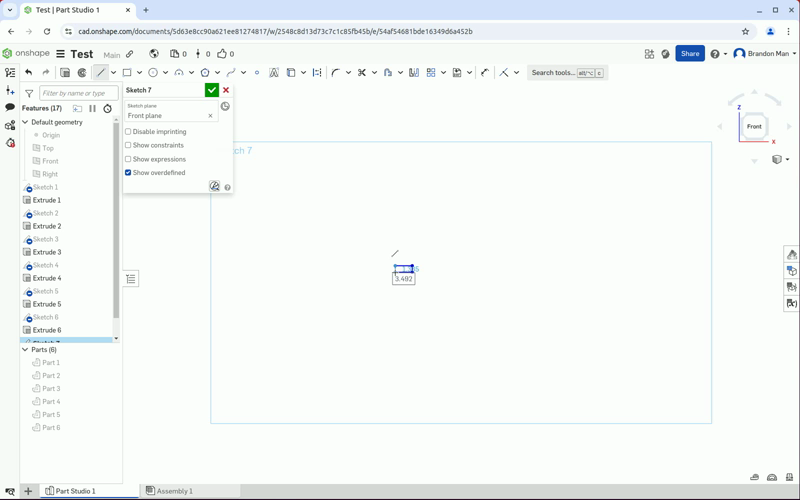
scroll(6)
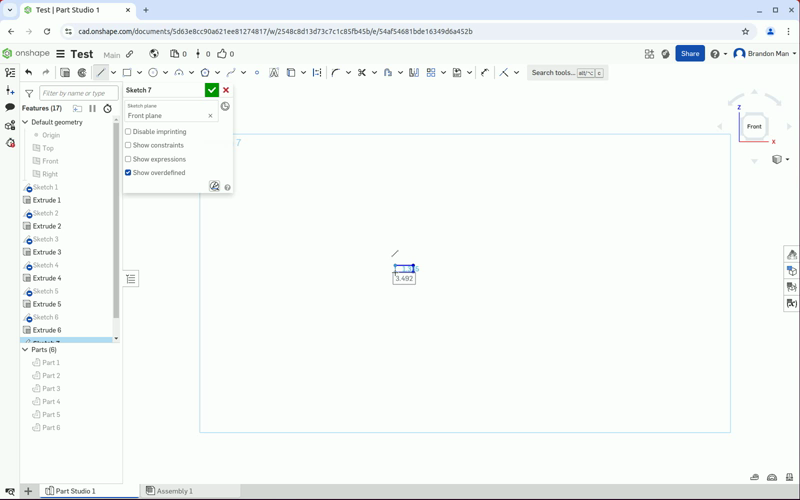
scroll(6)
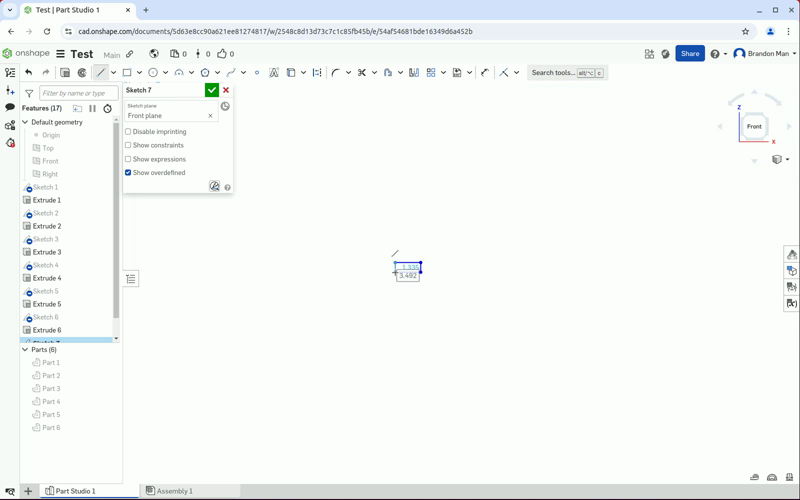
scroll(6)
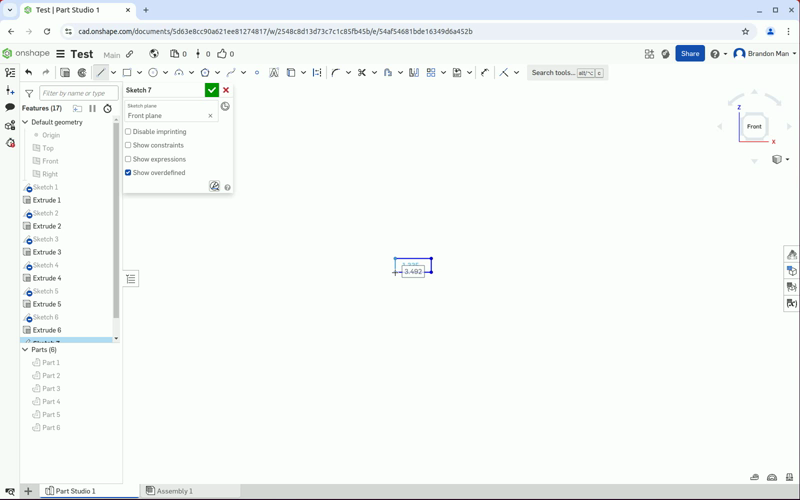
scroll(6)
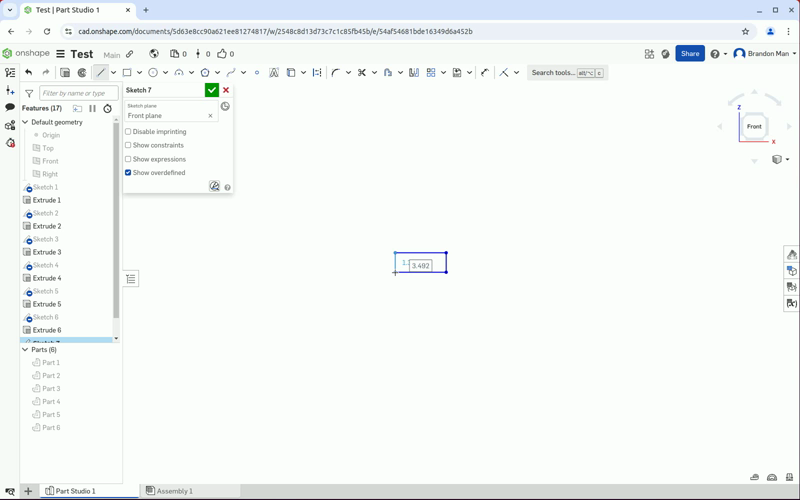
scroll(6)
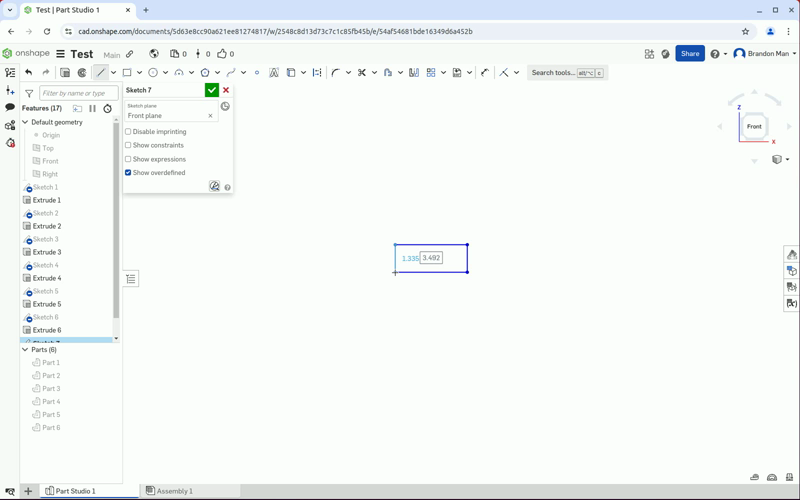
scroll(6)
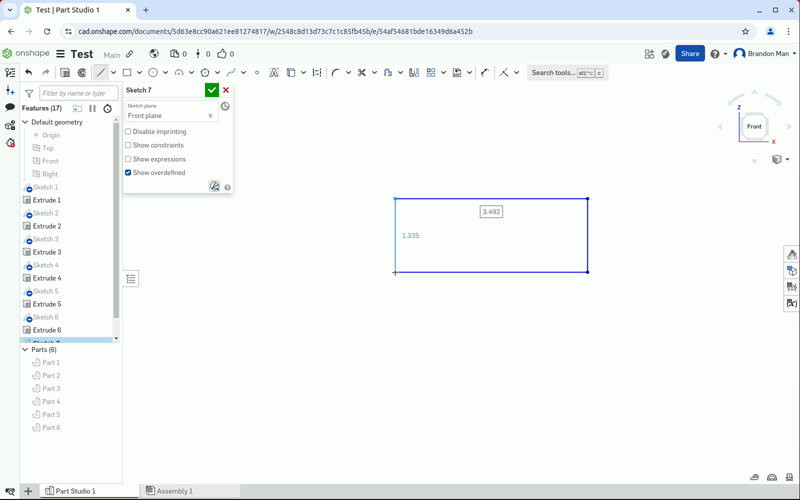
key_up(shift)
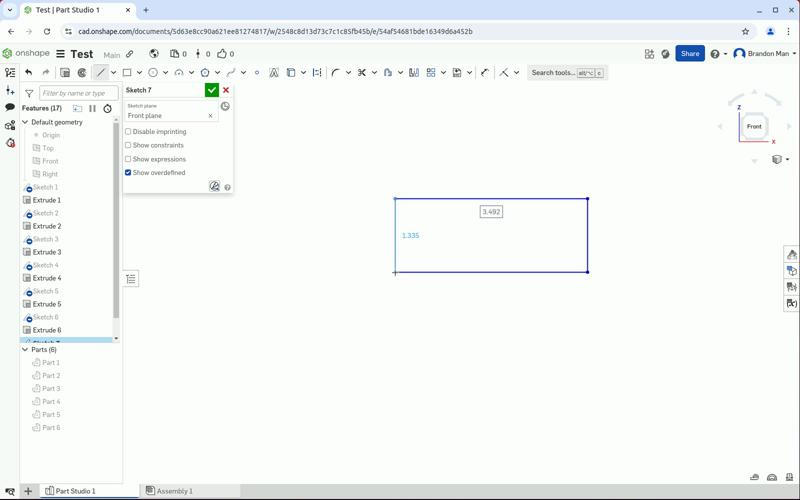
click(395, 272)
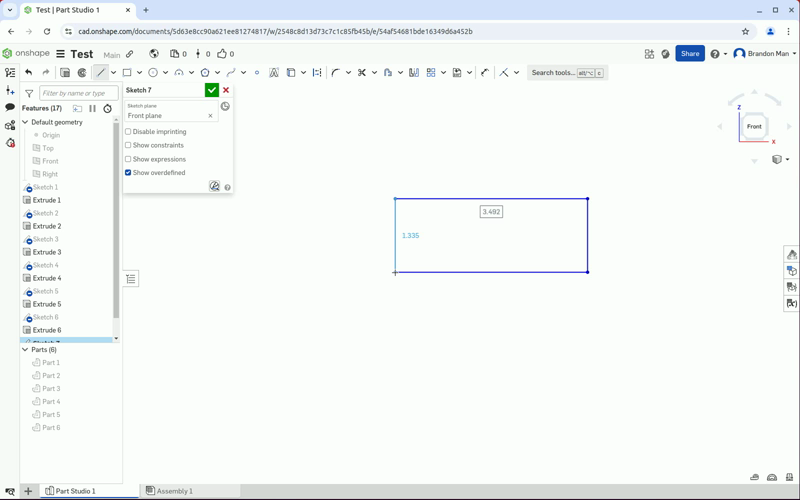
scroll(-6)
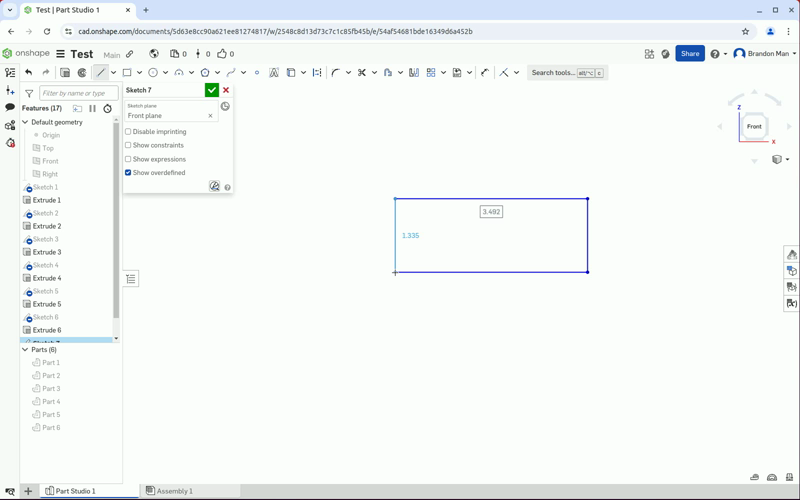
scroll(-6)
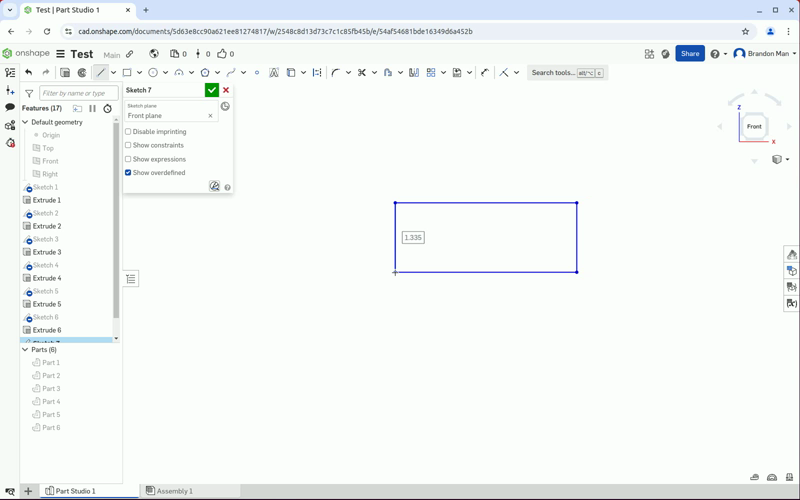
scroll(-6)
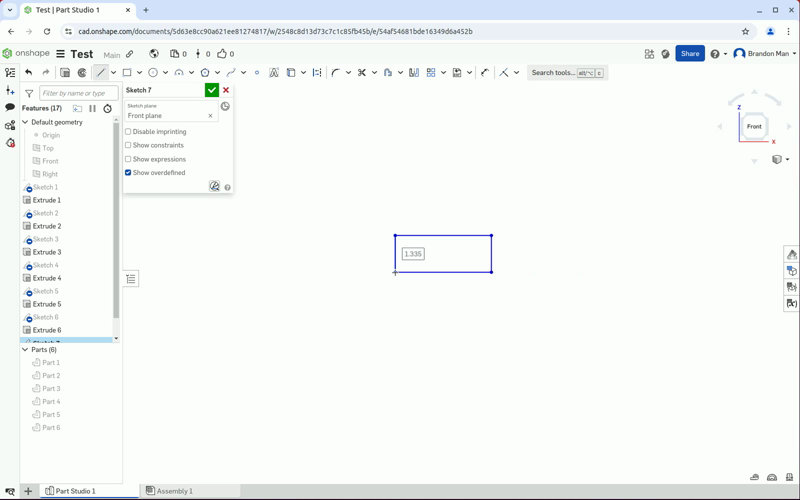
scroll(-6)
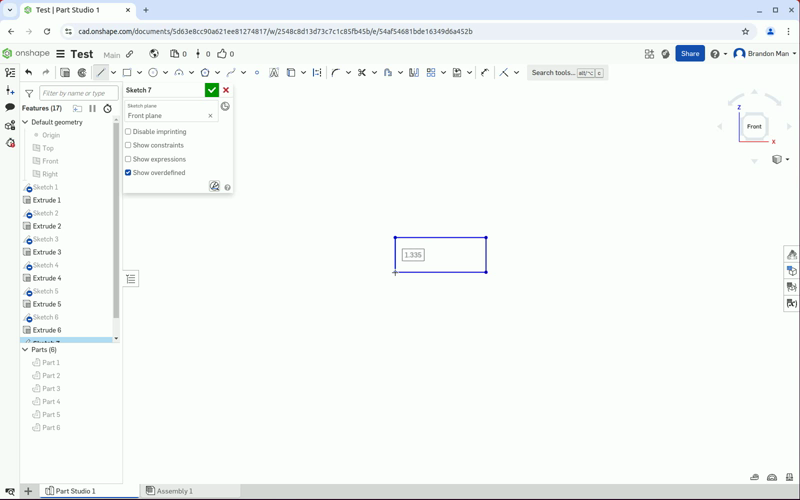
scroll(-6)
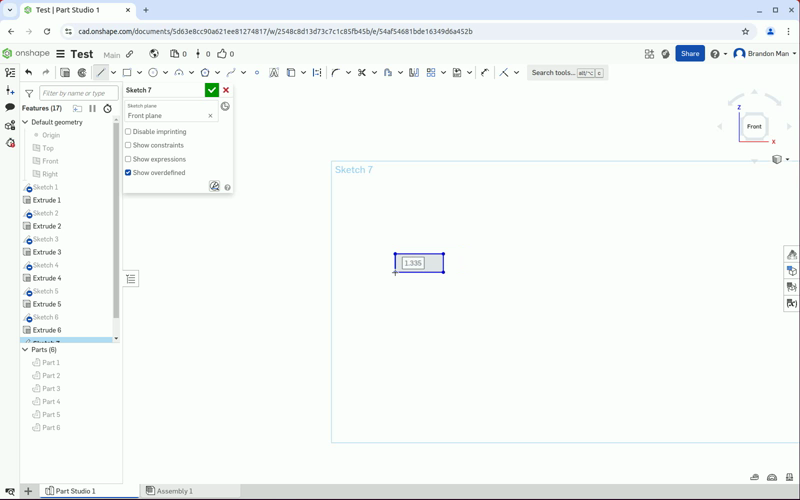
scroll(-6)
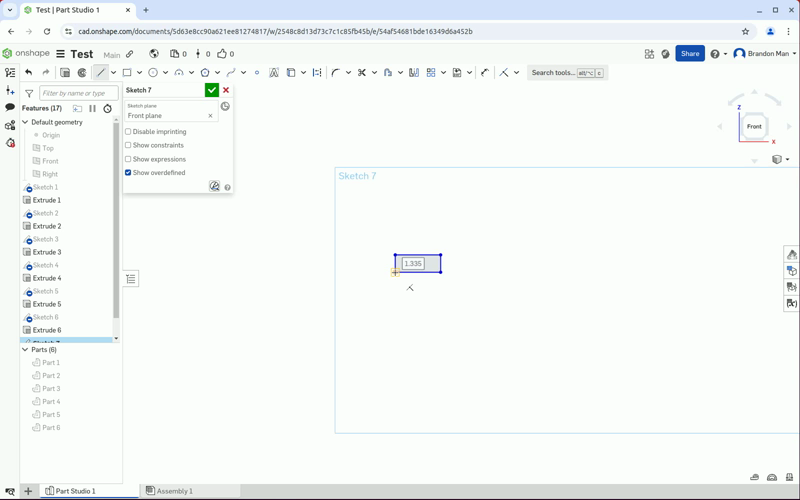
scroll(-6)
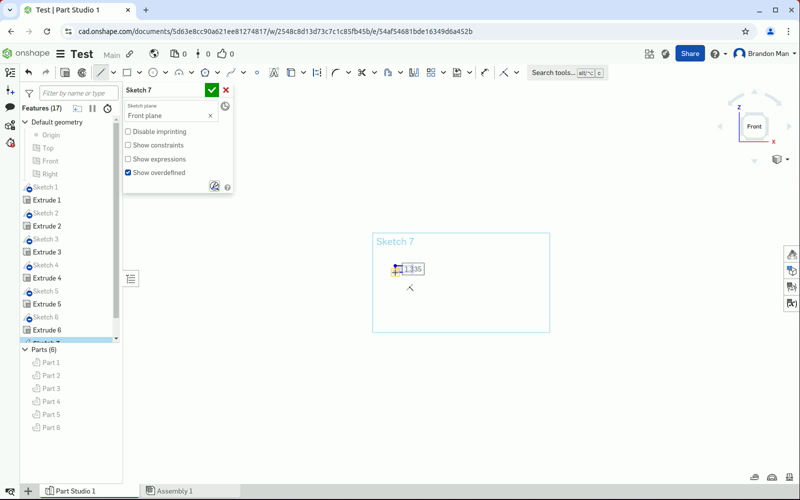
key(esc)
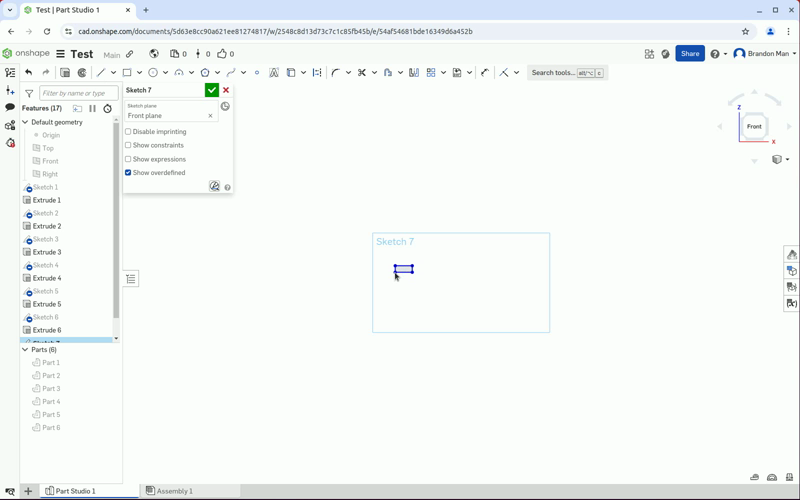
mouse_move(399, 266)
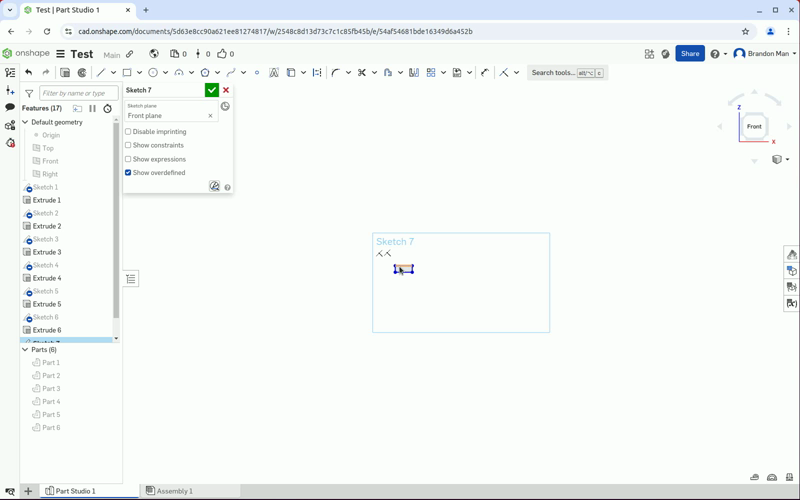
scroll(6)
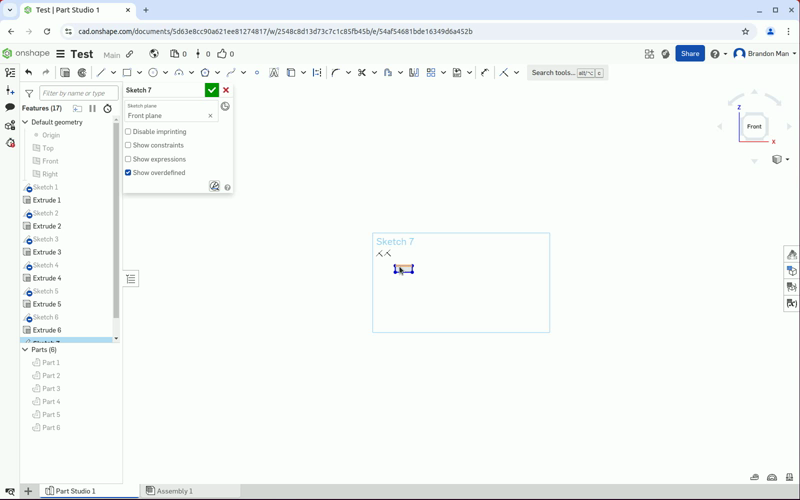
scroll(6)
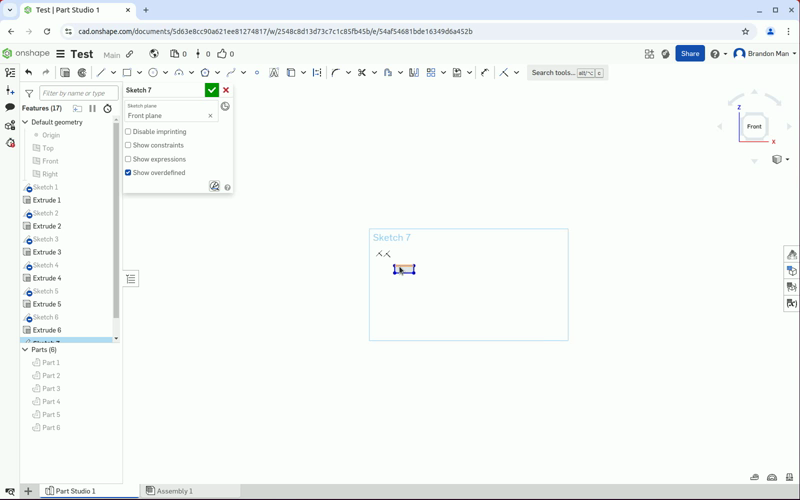
scroll(6)
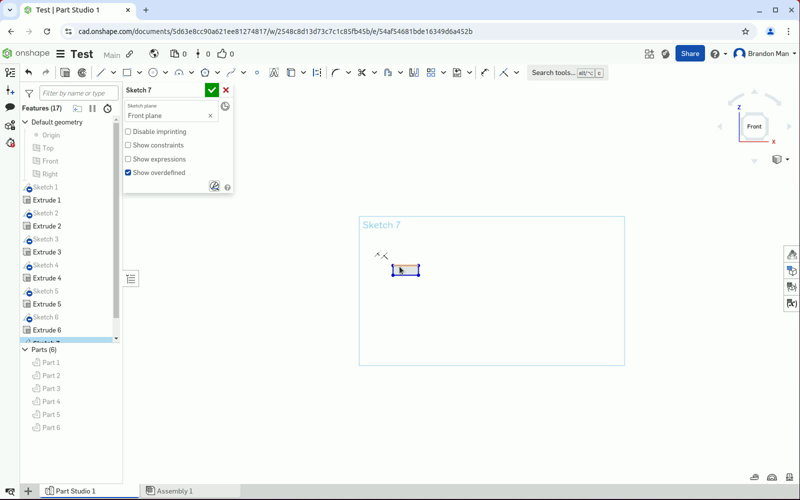
scroll(6)
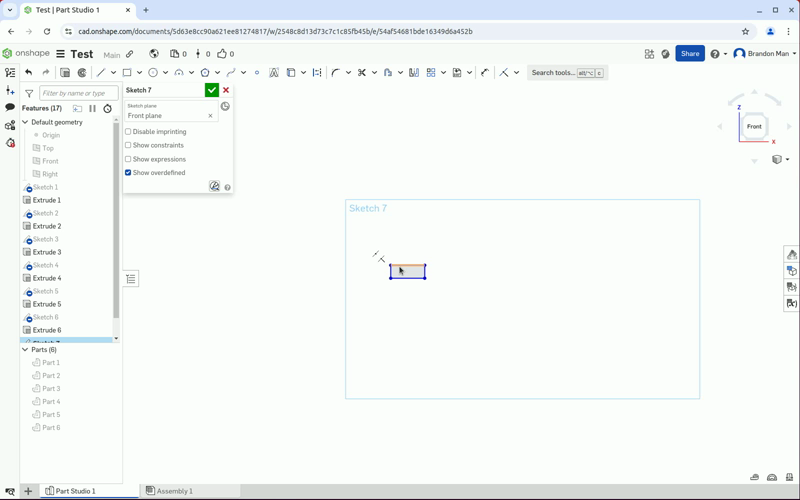
scroll(6)
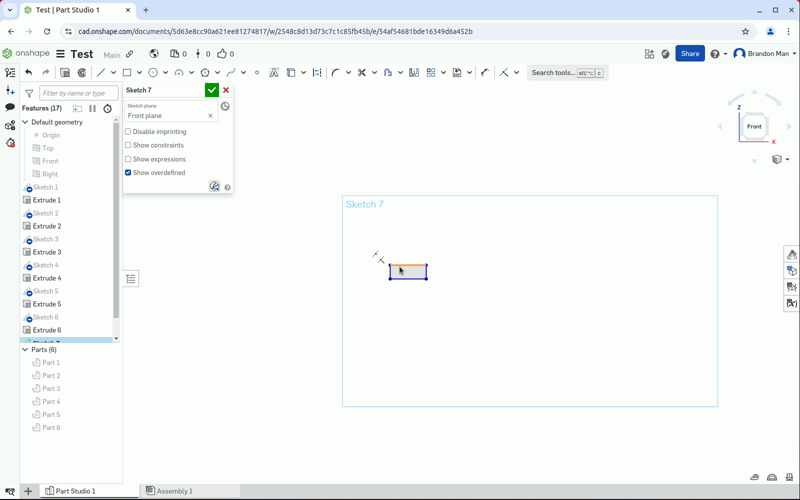
scroll(6)
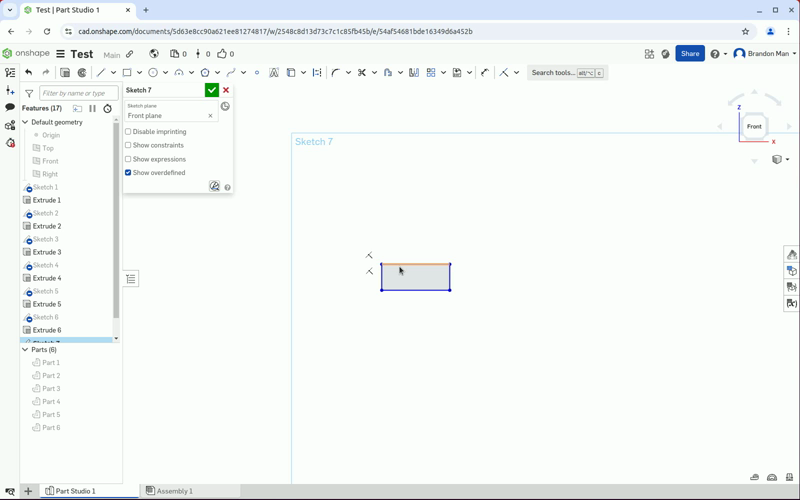
scroll(6)
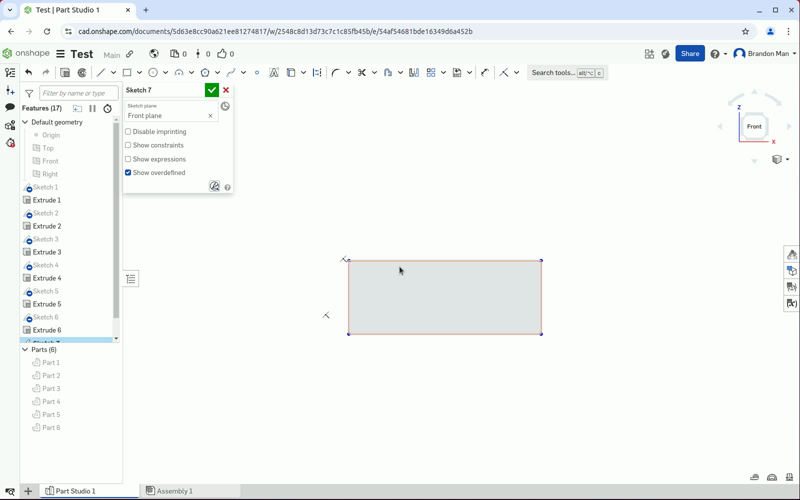
click(399, 266)
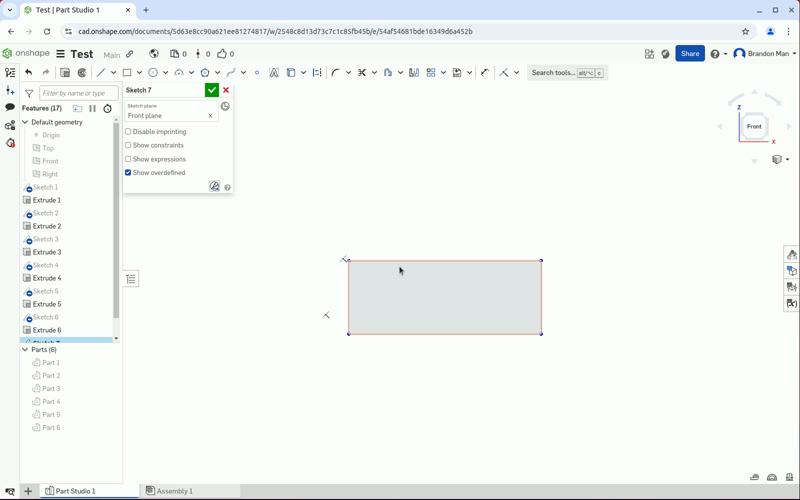
scroll(-6)
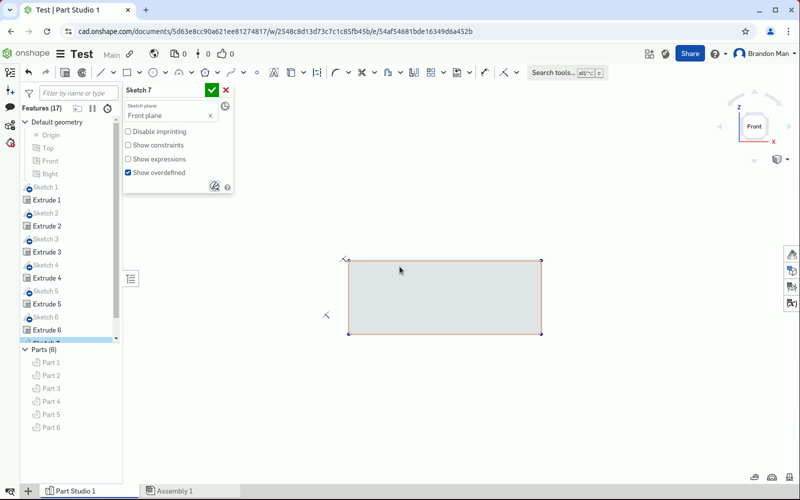
scroll(-6)
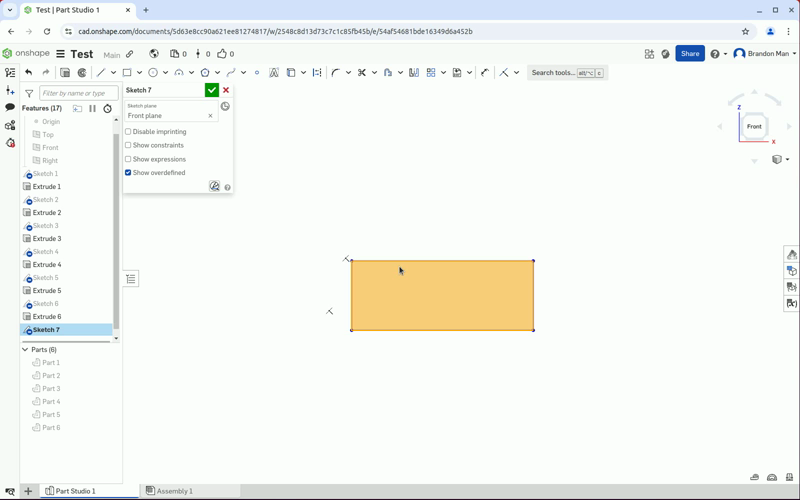
scroll(-6)
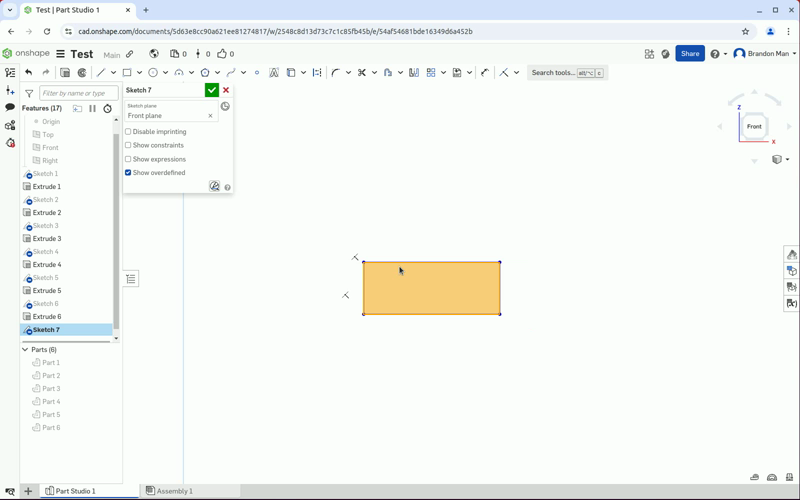
scroll(-6)
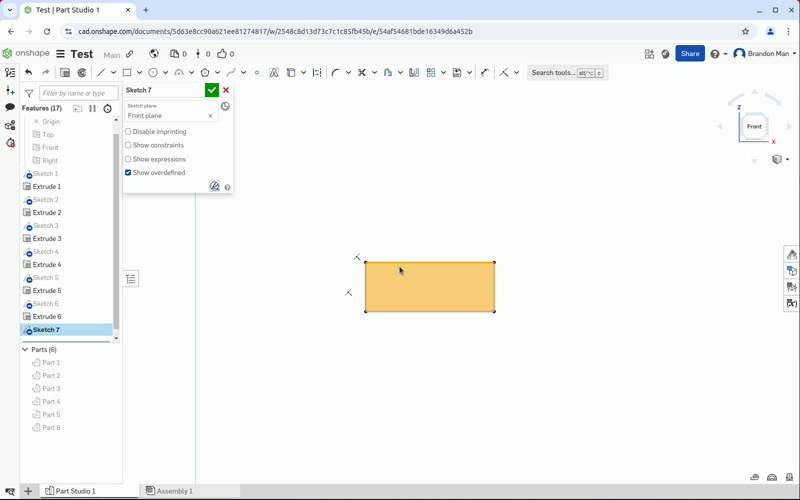
scroll(-6)
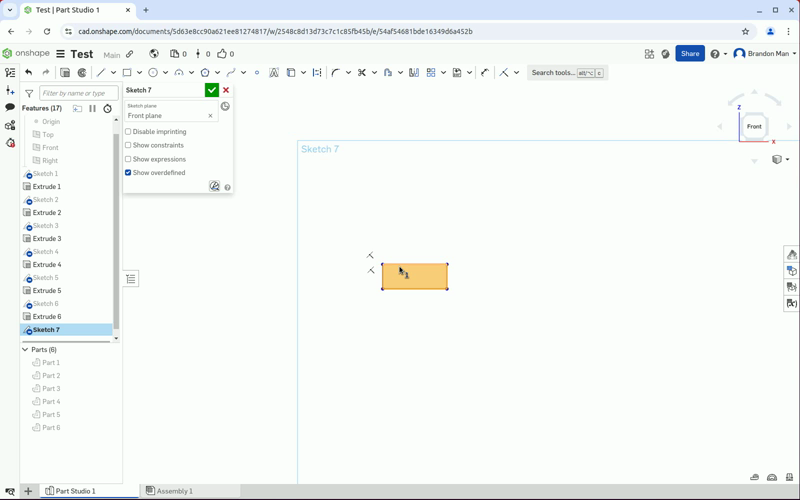
scroll(-6)
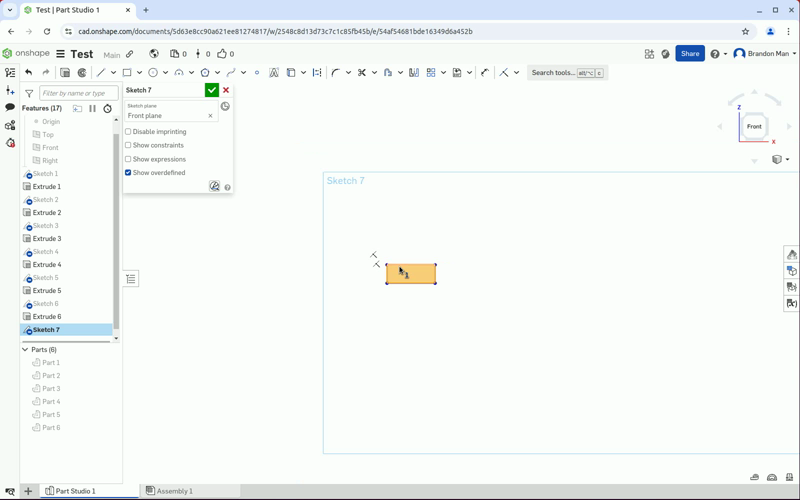
scroll(-6)
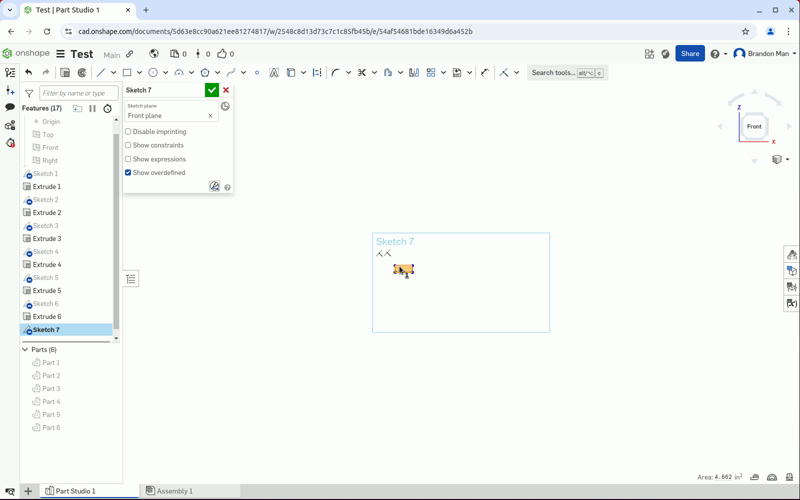
mouse_move(73, 352)
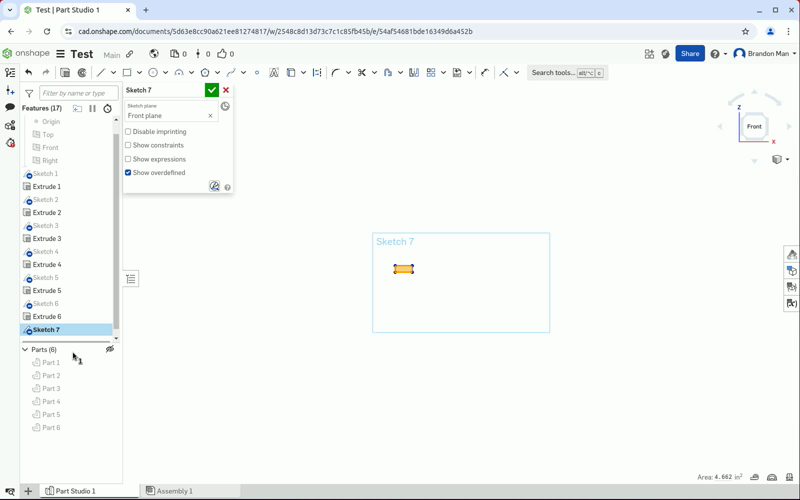
key(shift+y)
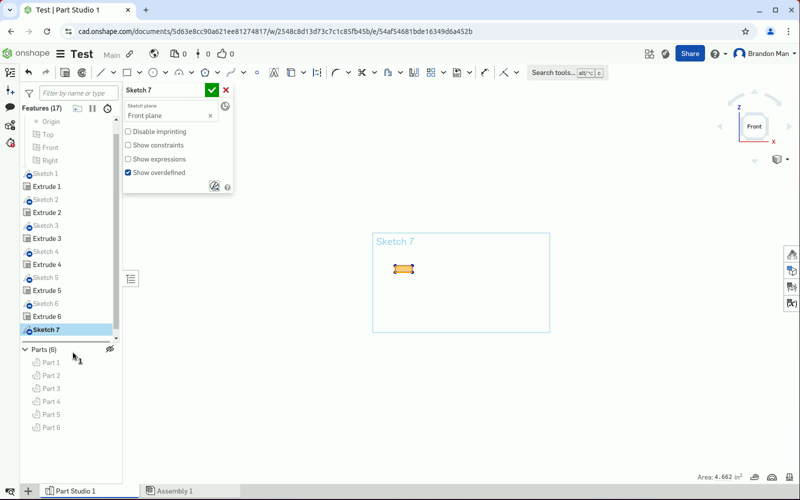
key(shift+e)
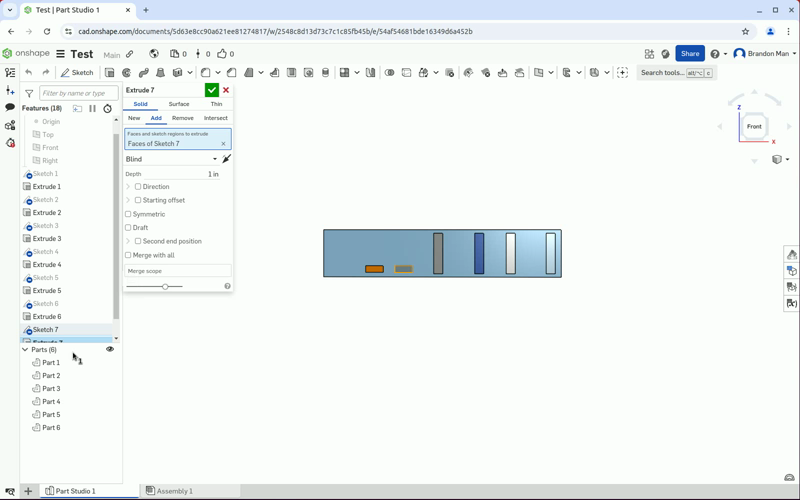
mouse_move(143, 106)
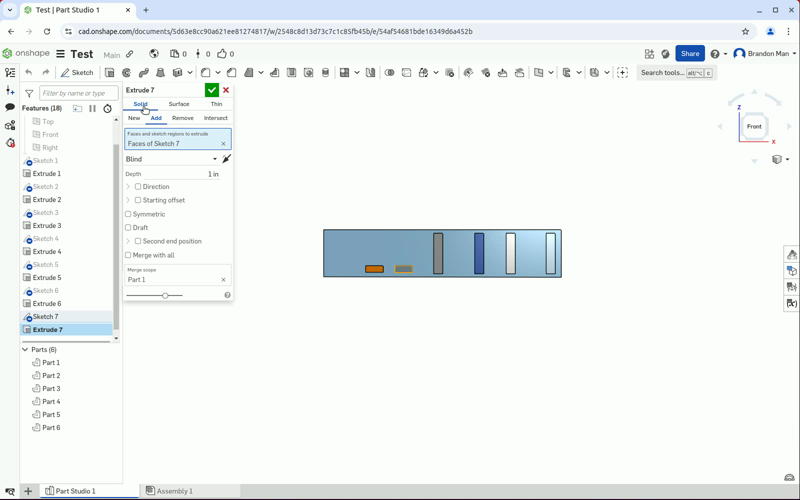
click(143, 106)
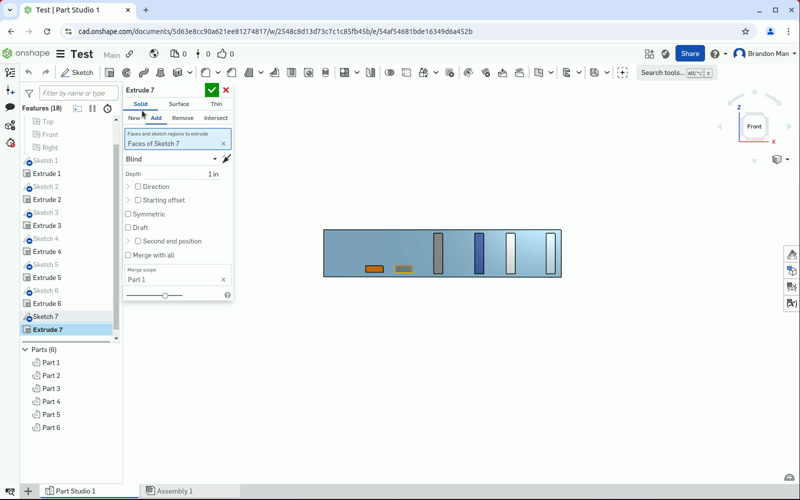
mouse_move(137, 120)
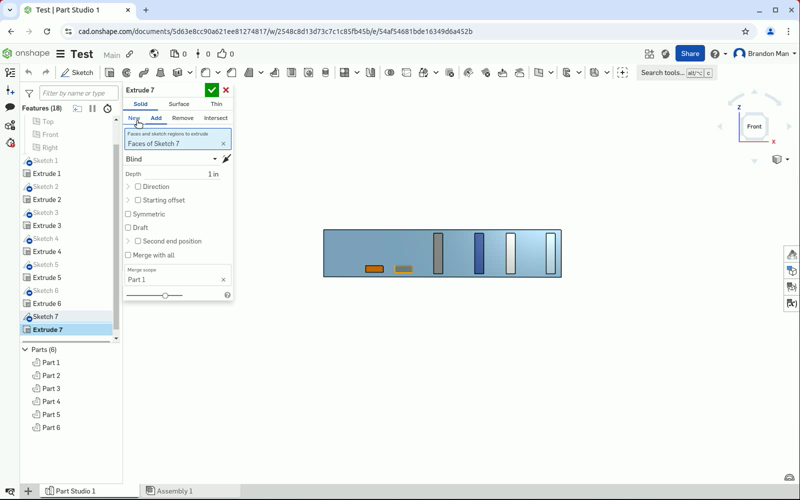
click(137, 120)
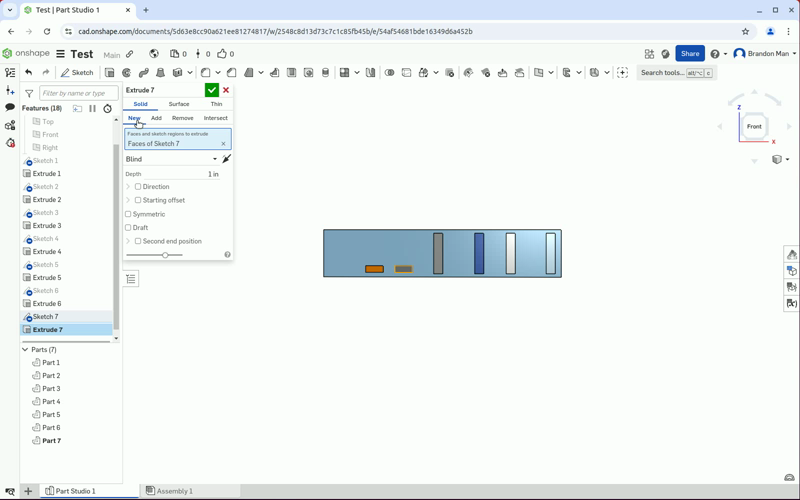
key(tab, 4)
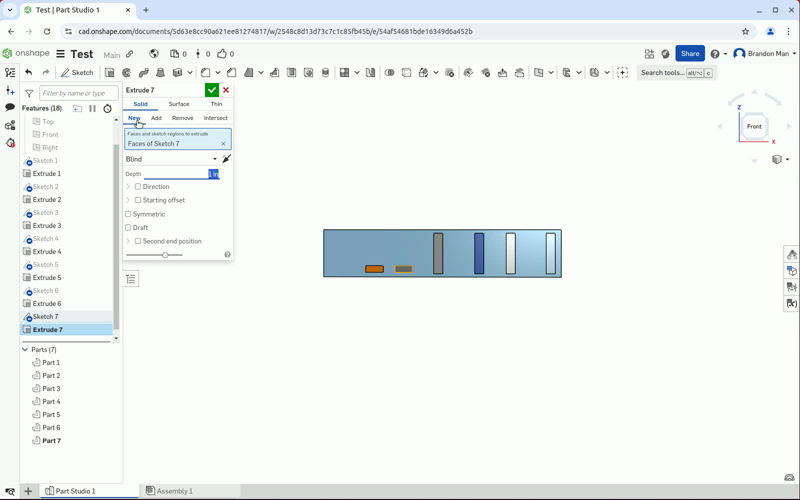
text(7.462)
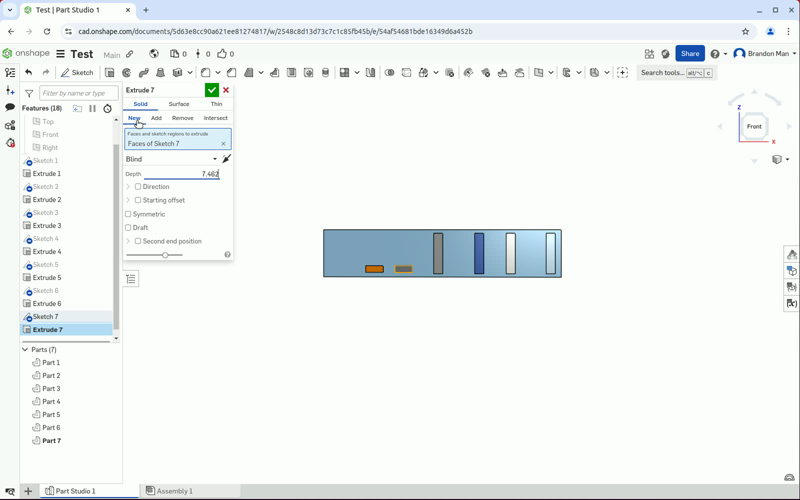
key(enter)
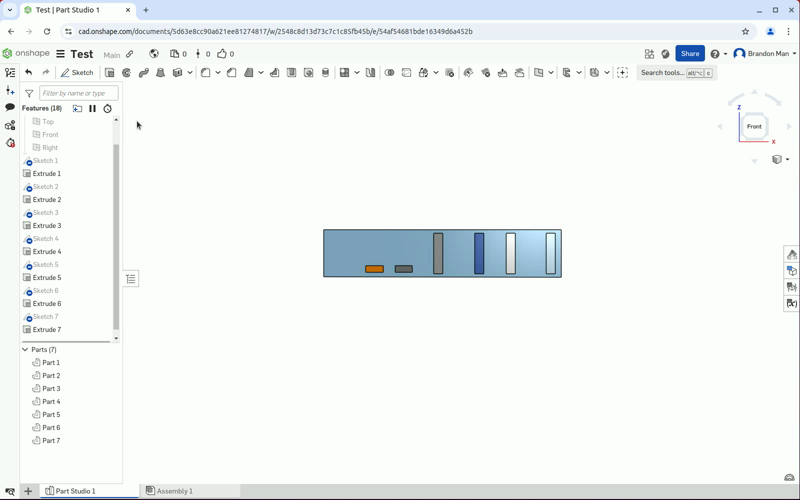
key(shift+h)
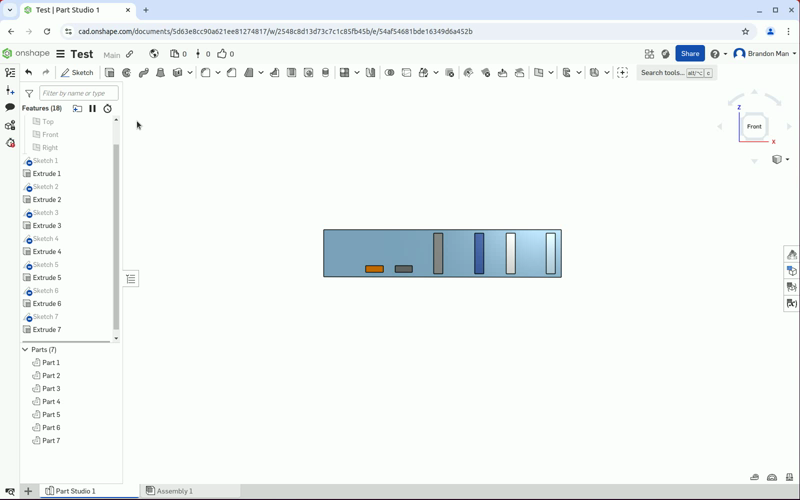
key(shift+h)
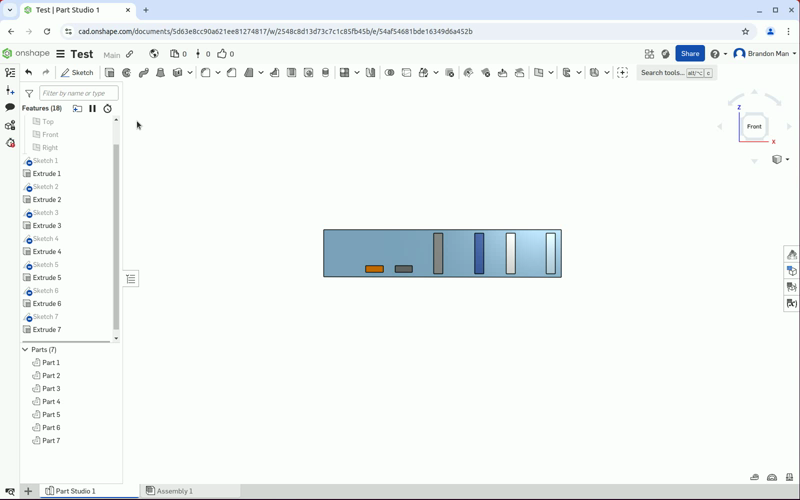
key(shift+7)
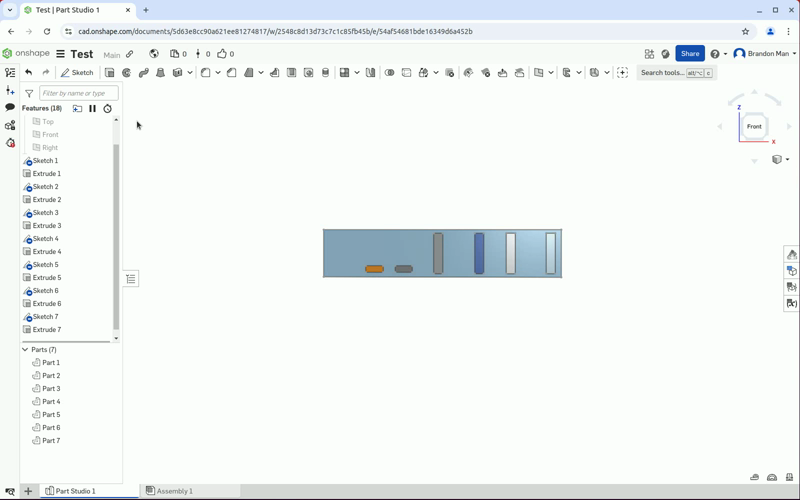
key(left, 2)
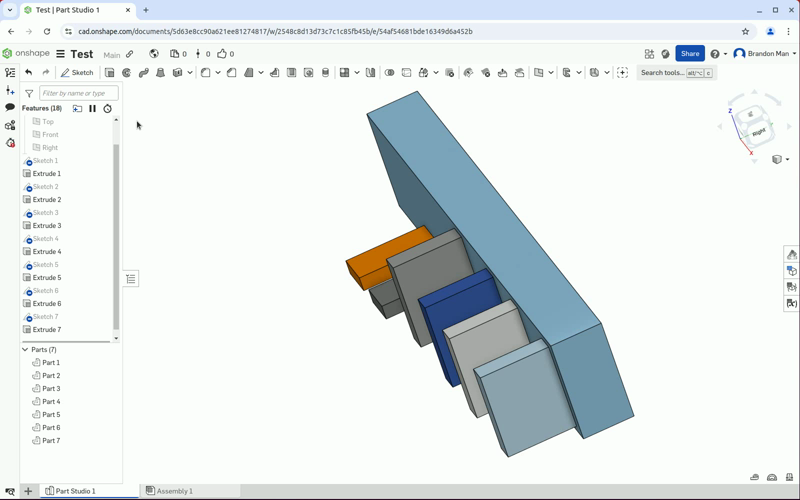
key(down, 2)
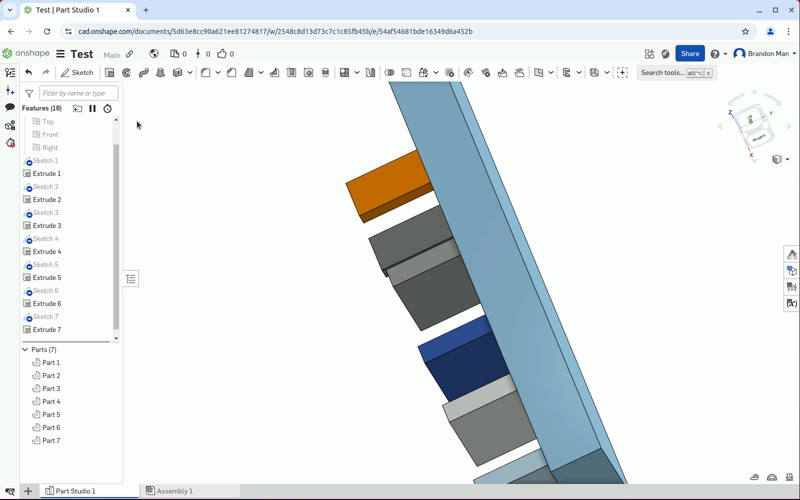
key(up, 2)
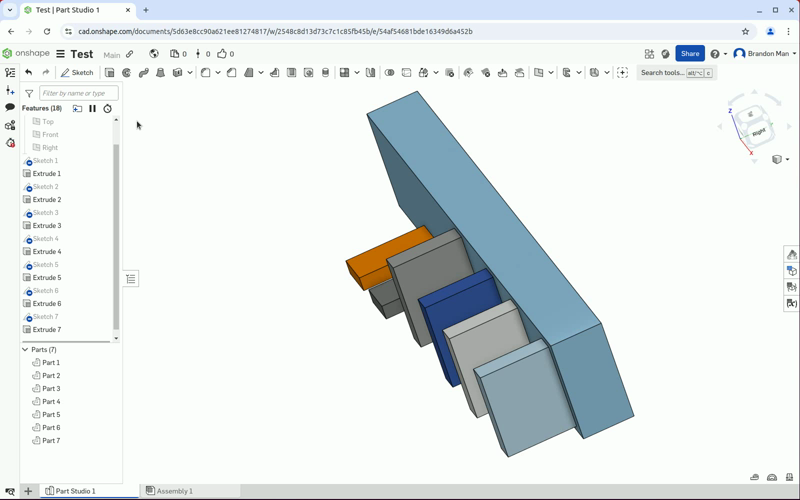
key(right, 2)
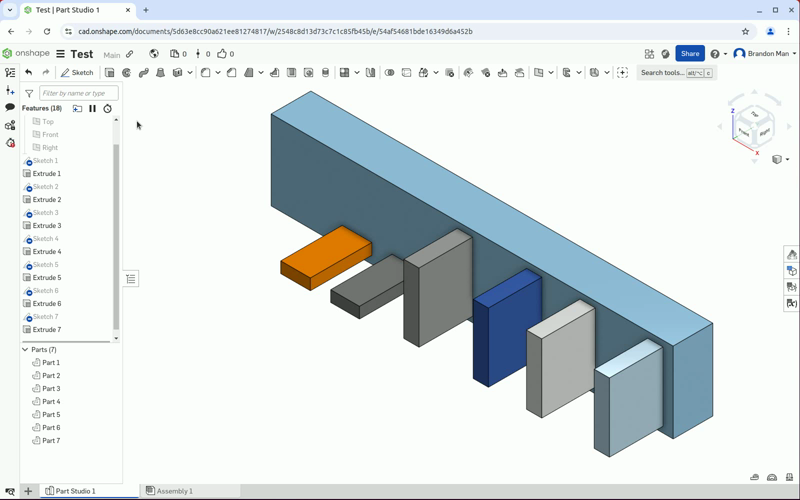
mouse_move(69, 163)
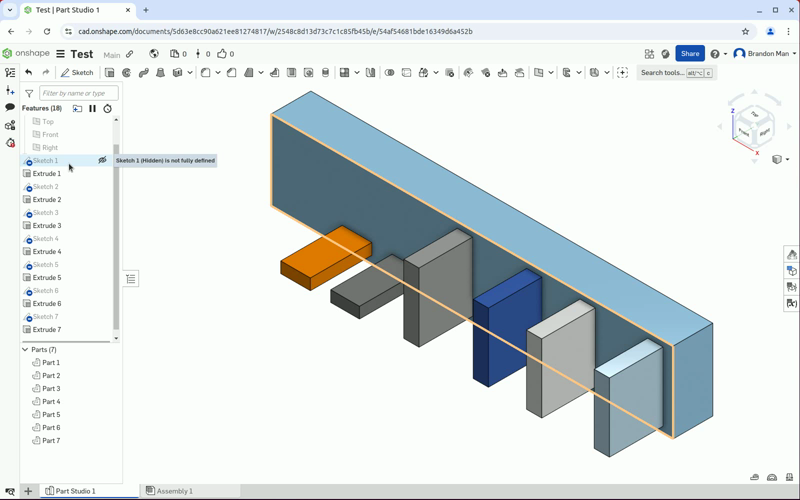
click(69, 163)